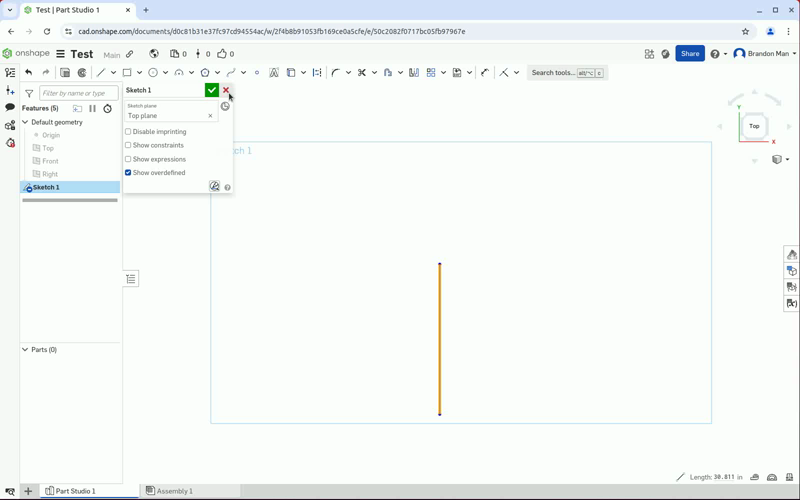
key(shift+h)
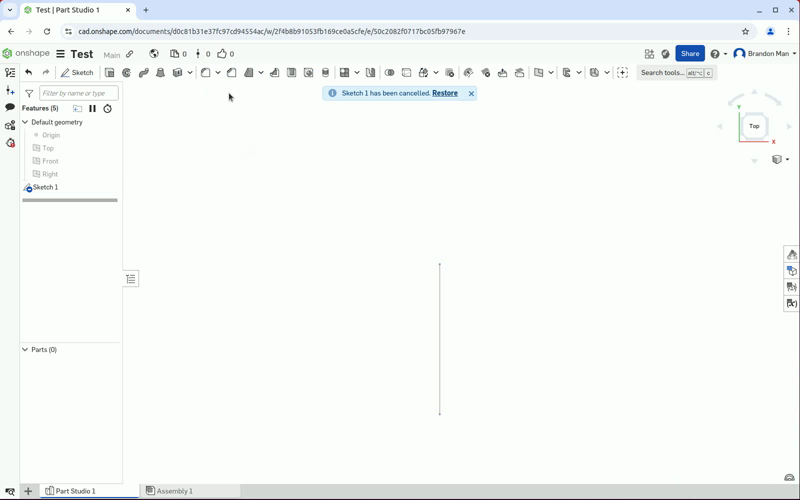
key(shift+s)
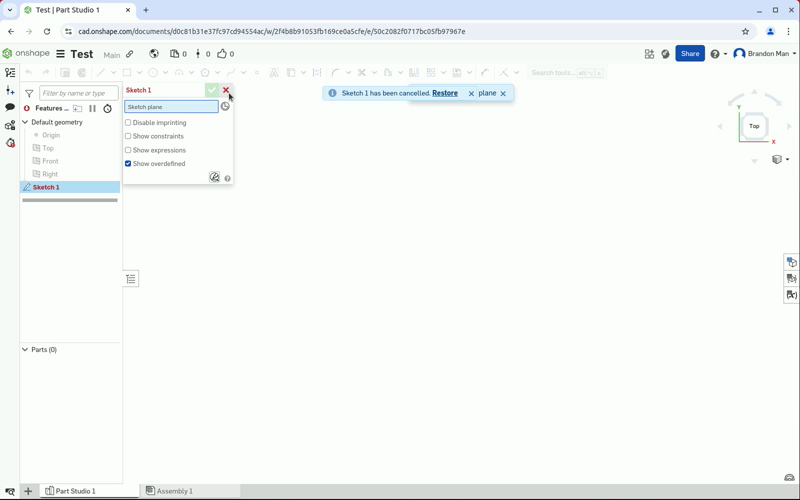
mouse_move(73, 150)
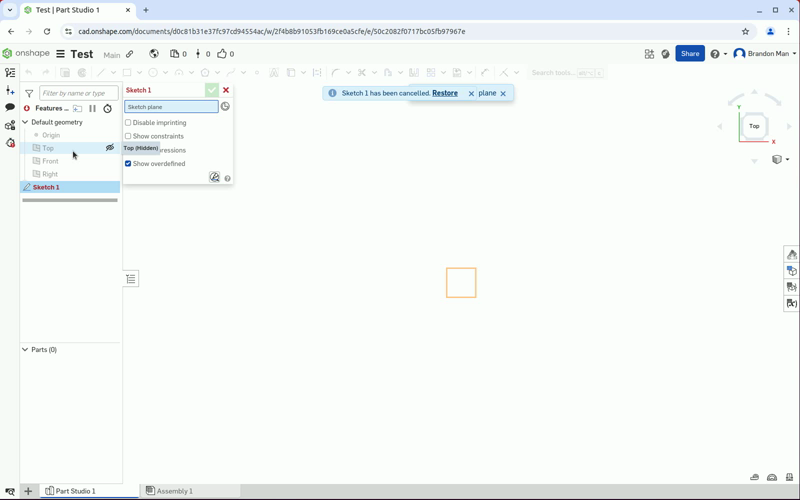
click(73, 150)
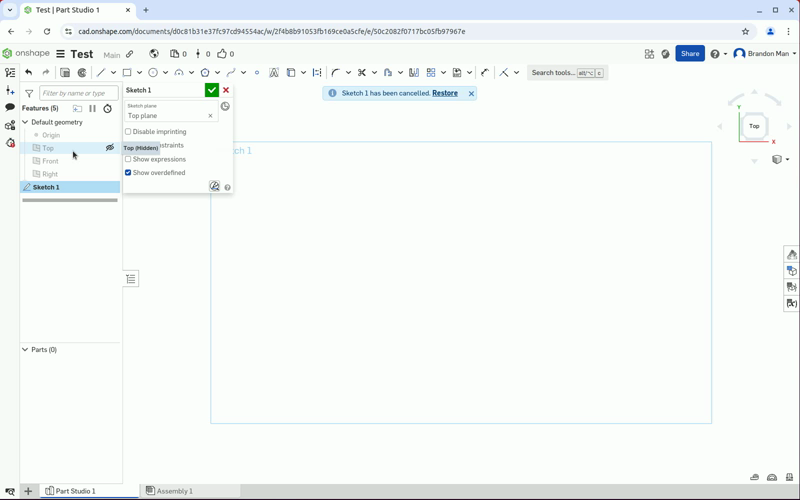
mouse_move(73, 352)
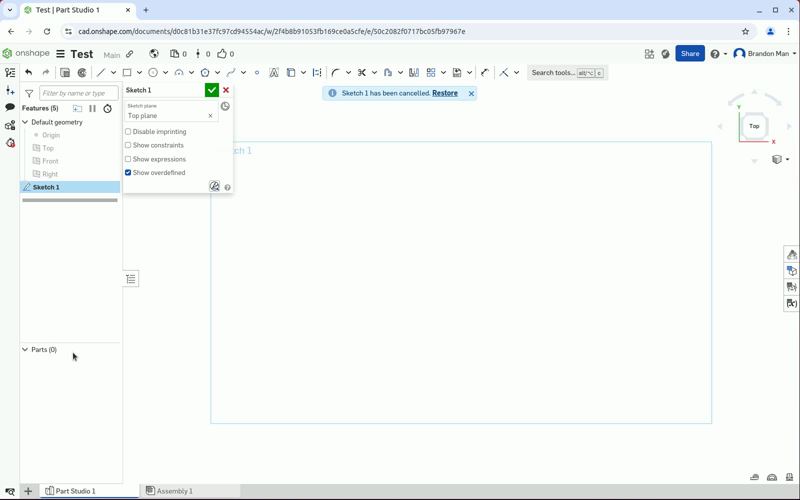
key(y)
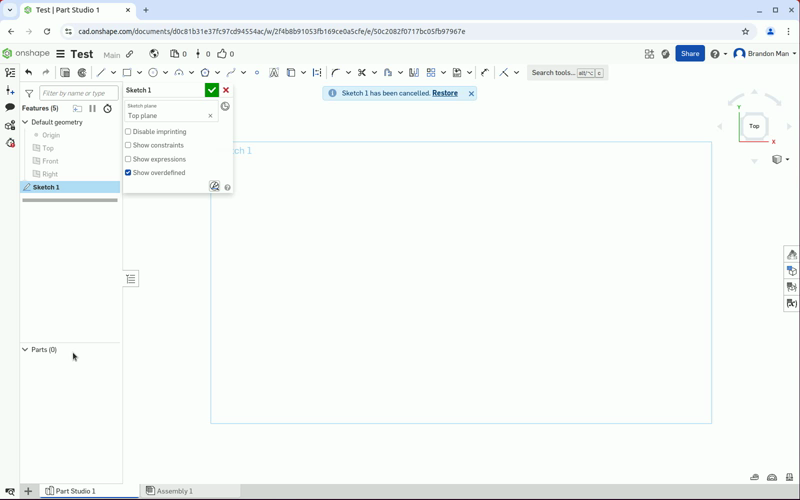
key(l)
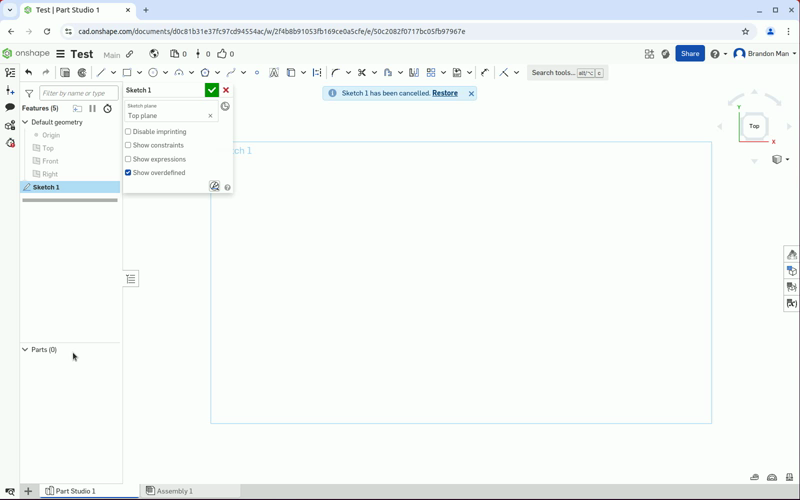
key_down(shift)
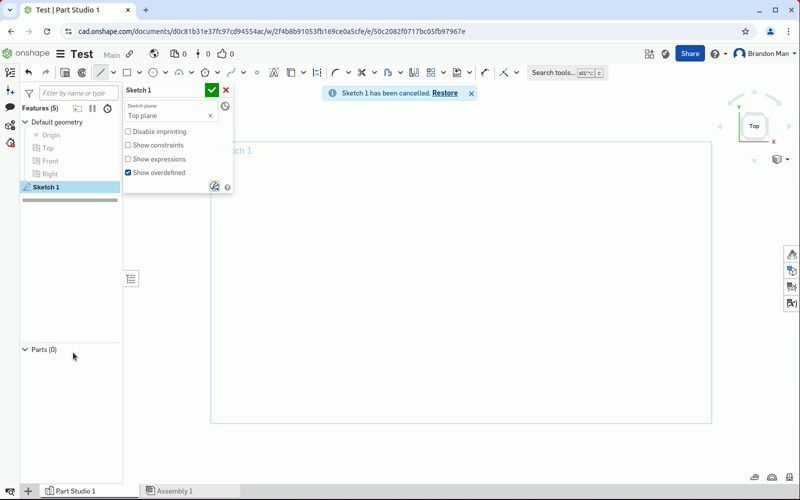
mouse_move(348, 325)
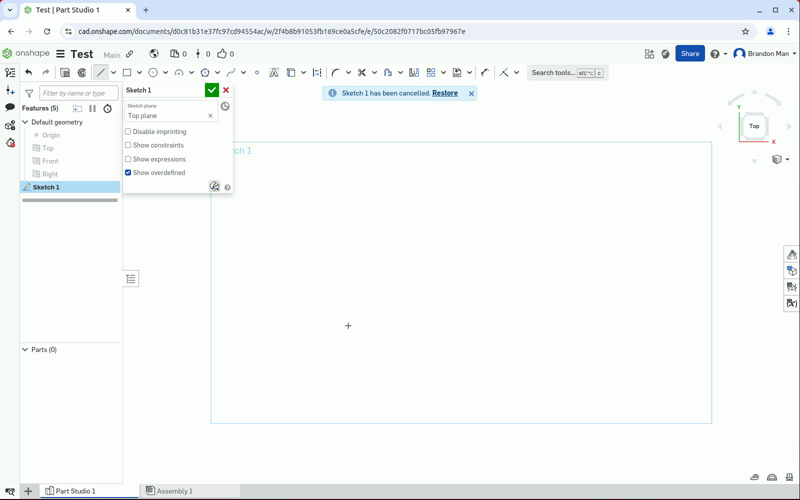
click(348, 325)
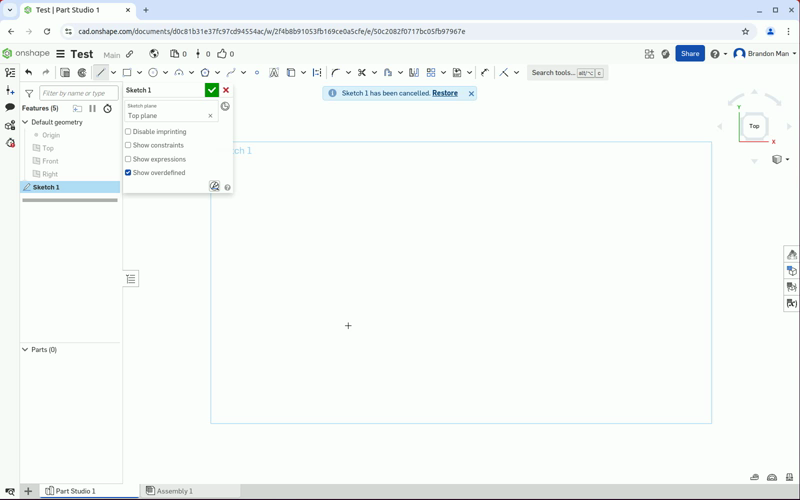
key_up(shift)
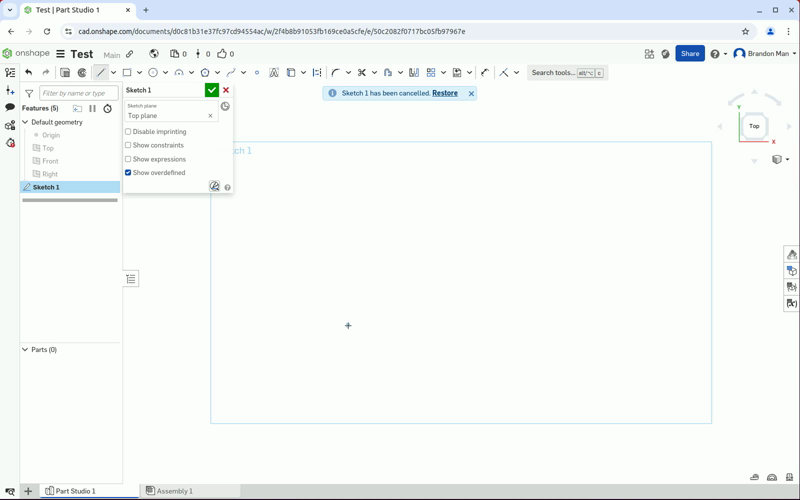
key_down(shift)
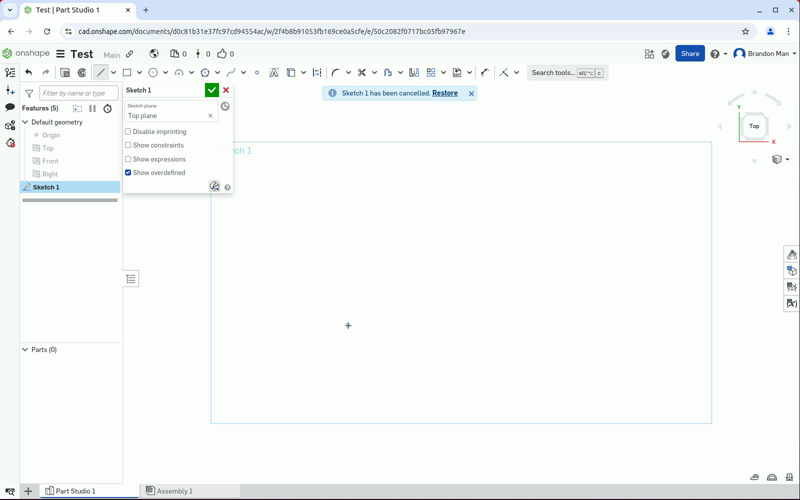
mouse_move(426, 325)
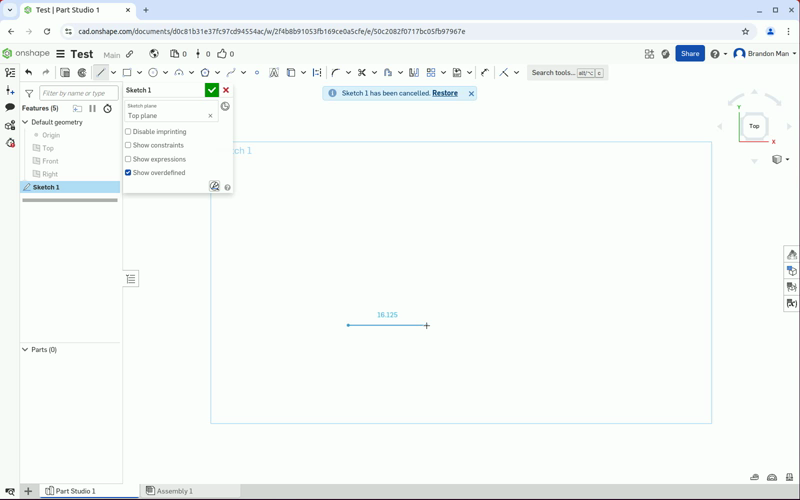
click(426, 325)
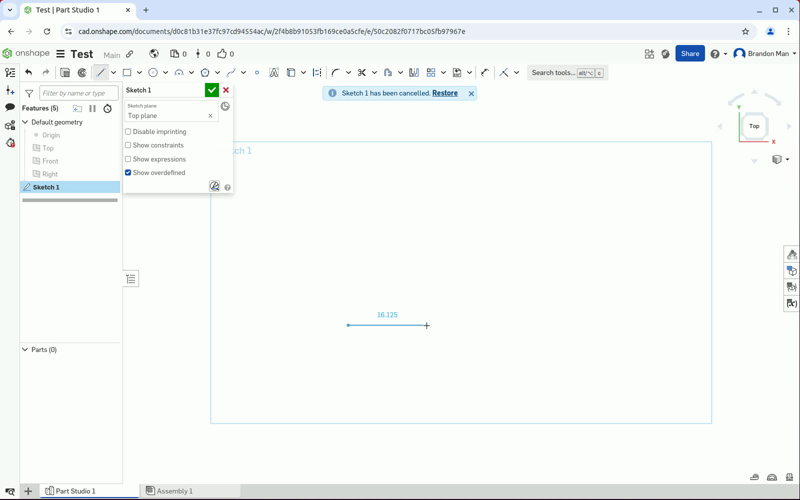
key_up(shift)
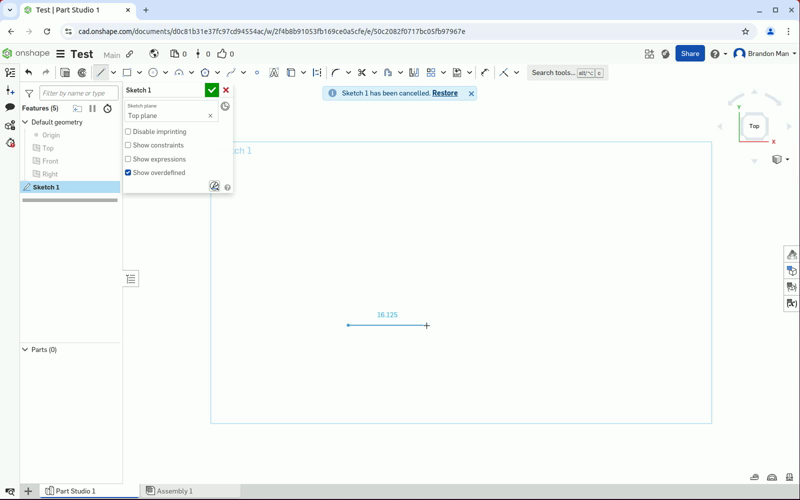
key_down(shift)
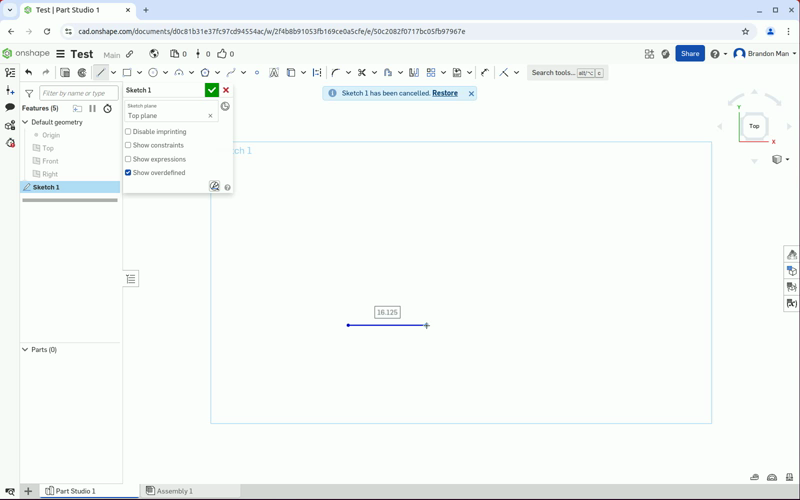
mouse_move(426, 240)
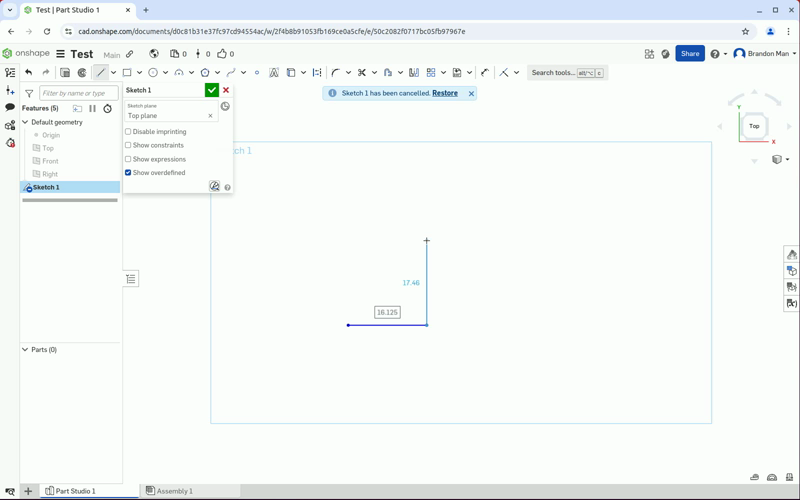
click(426, 240)
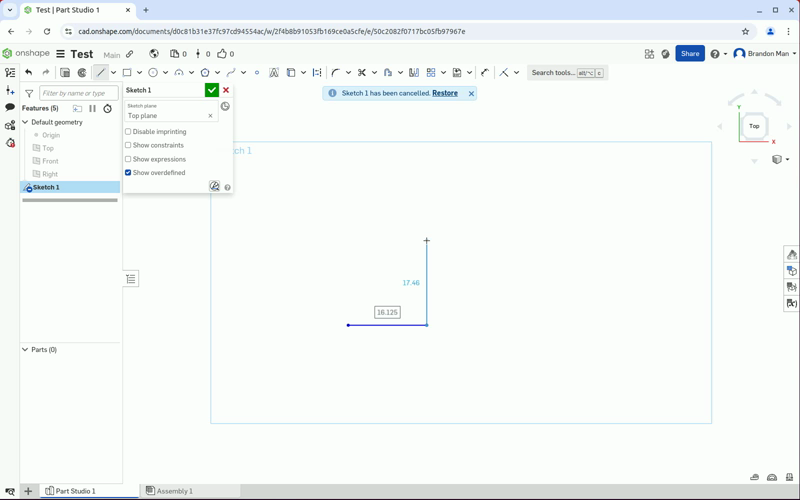
key_up(shift)
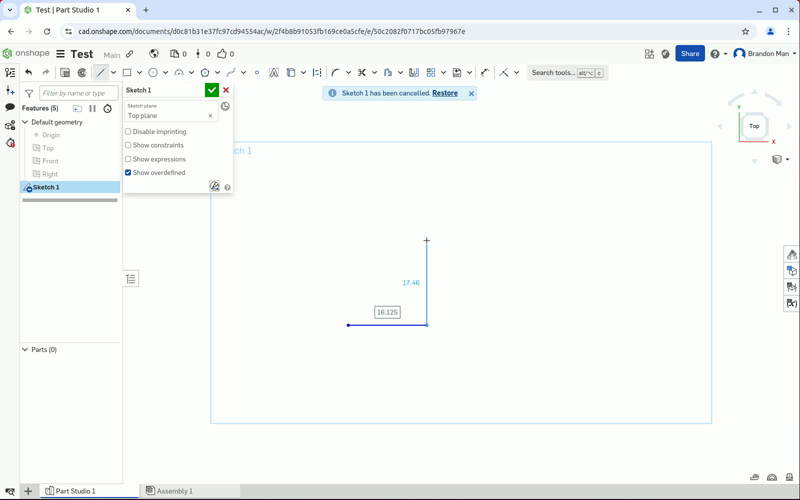
key_down(shift)
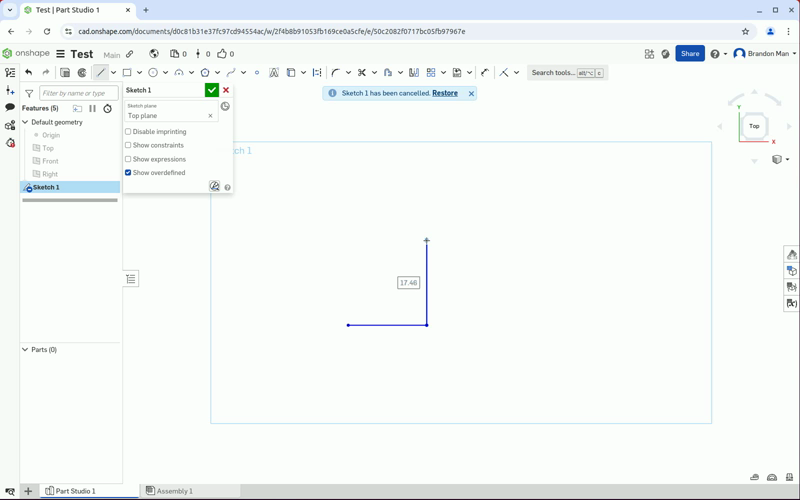
mouse_move(456, 240)
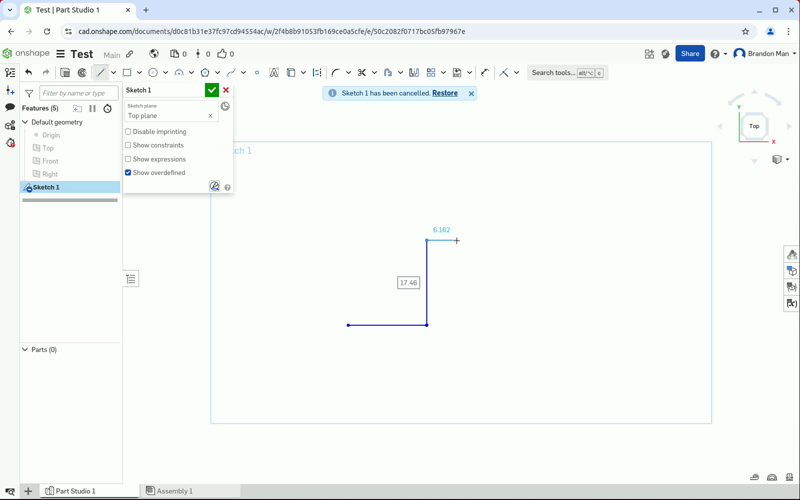
mouse_move(420, 243)
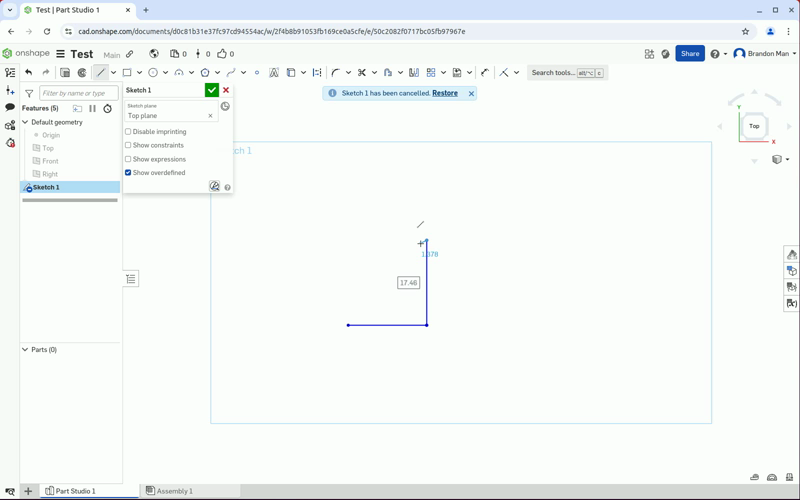
scroll(6)
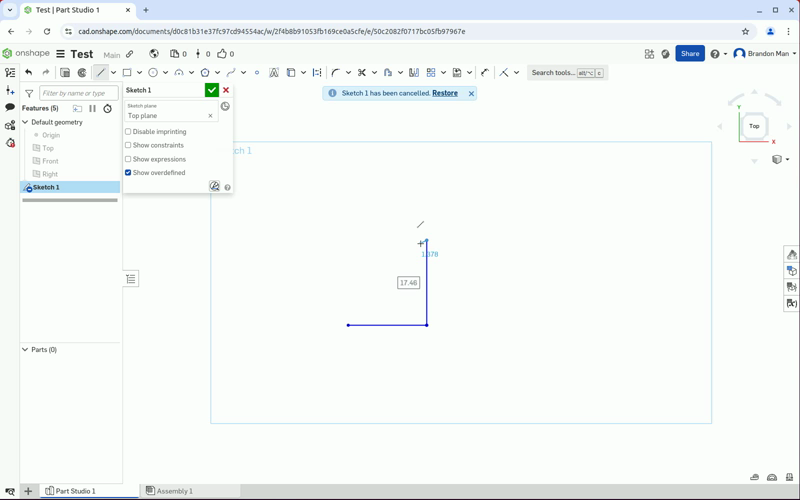
scroll(6)
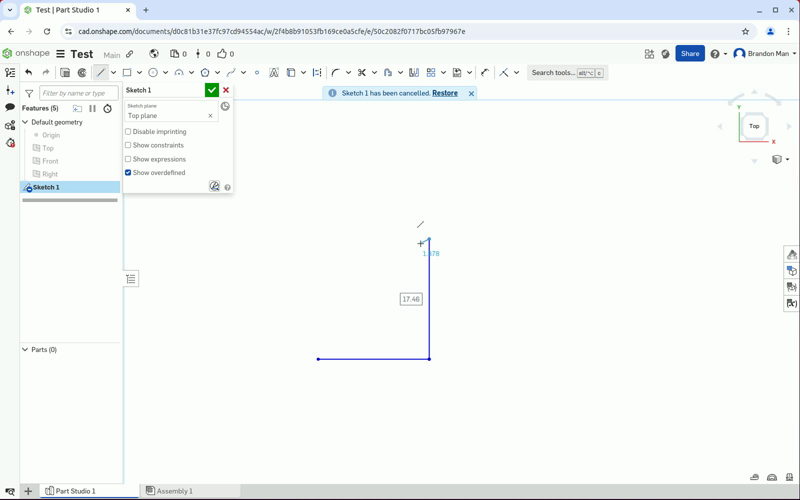
scroll(6)
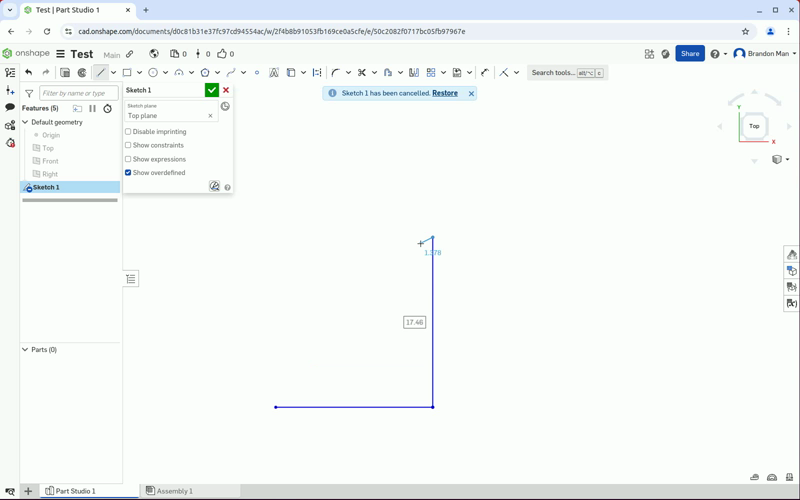
scroll(6)
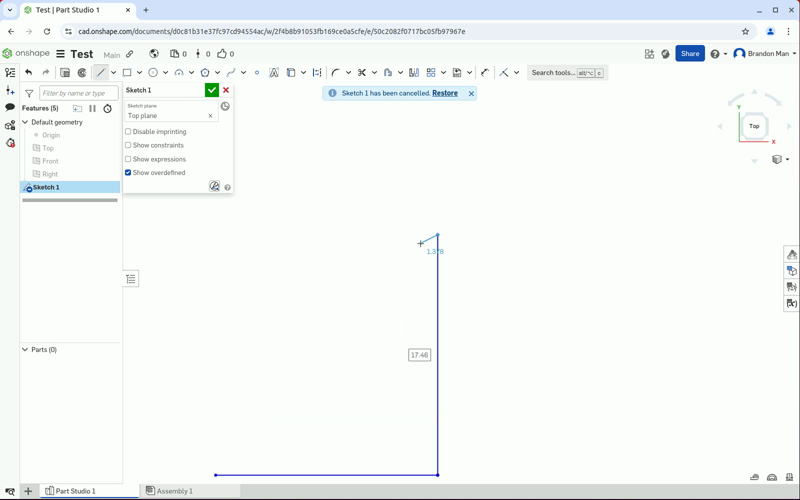
scroll(6)
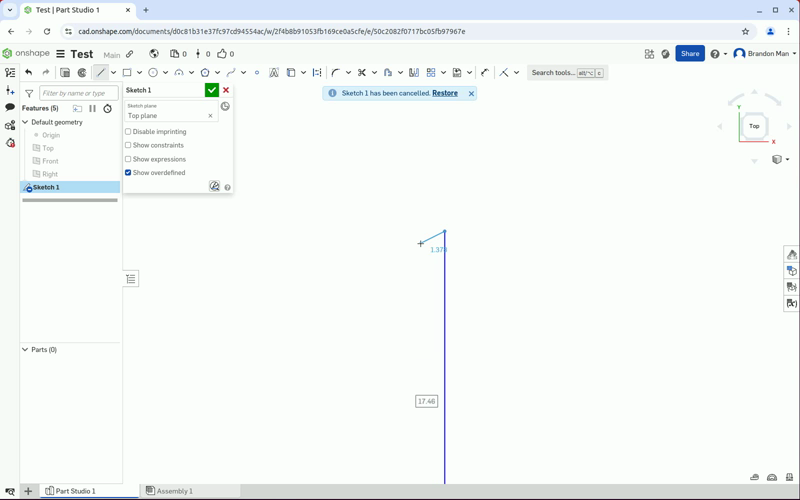
scroll(6)
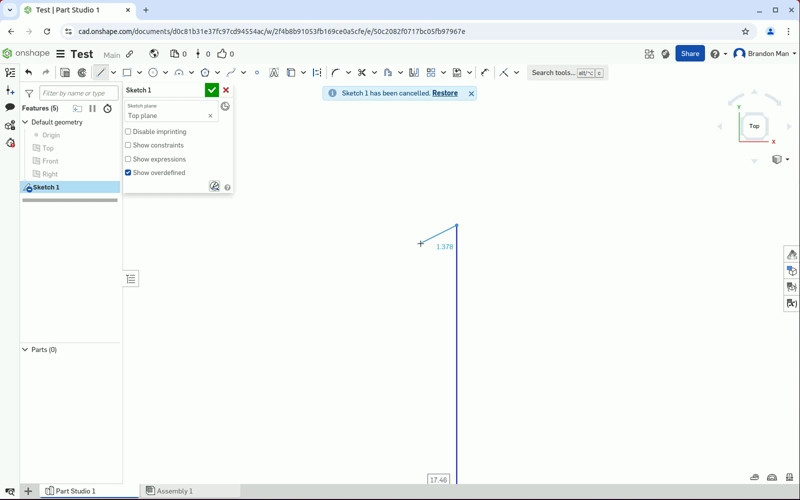
scroll(6)
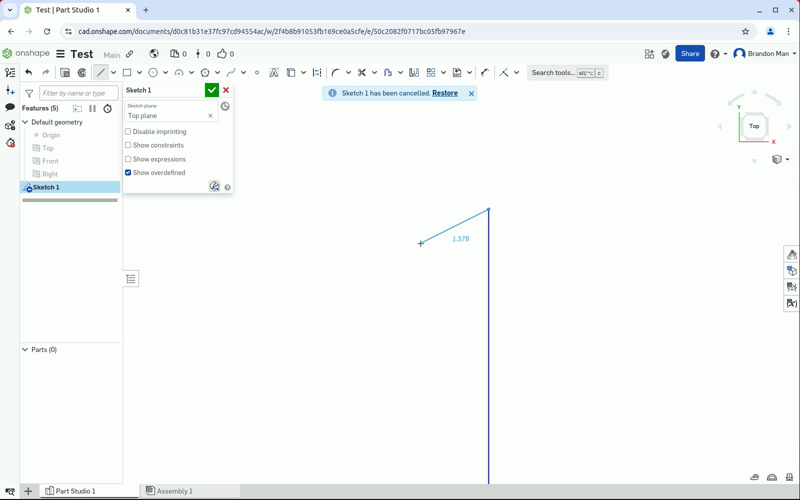
click(420, 243)
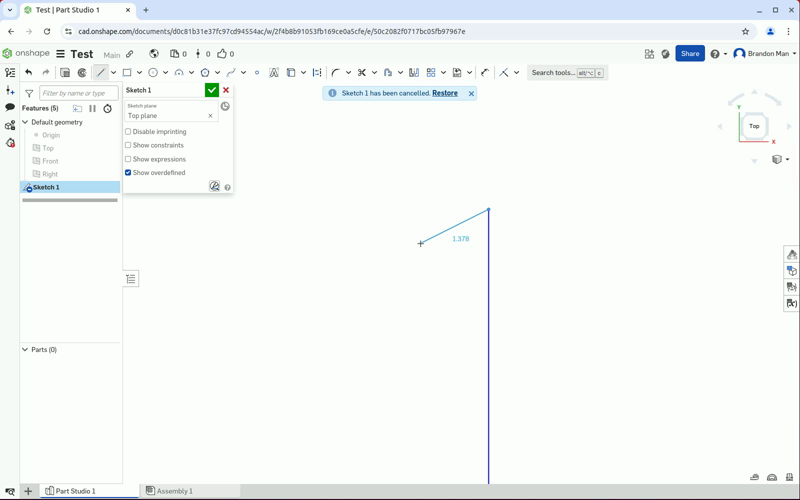
scroll(-6)
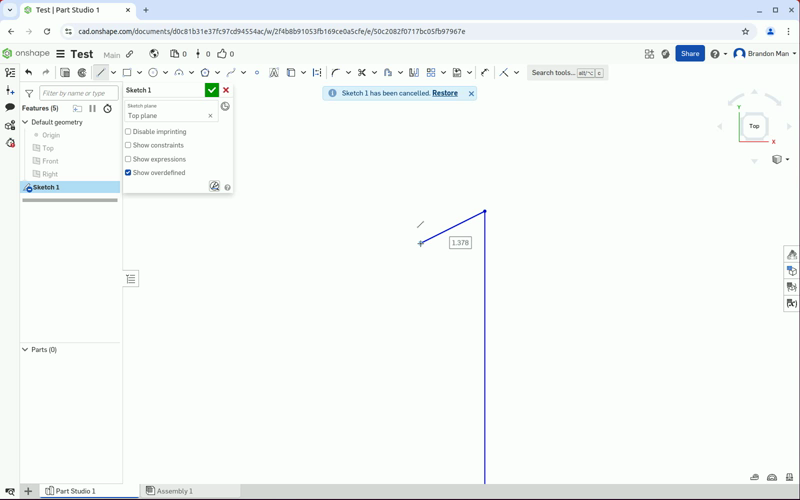
scroll(-6)
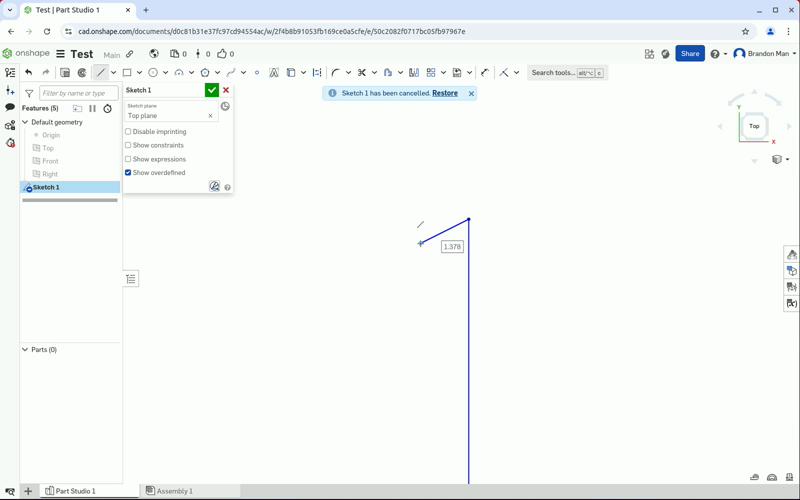
scroll(-6)
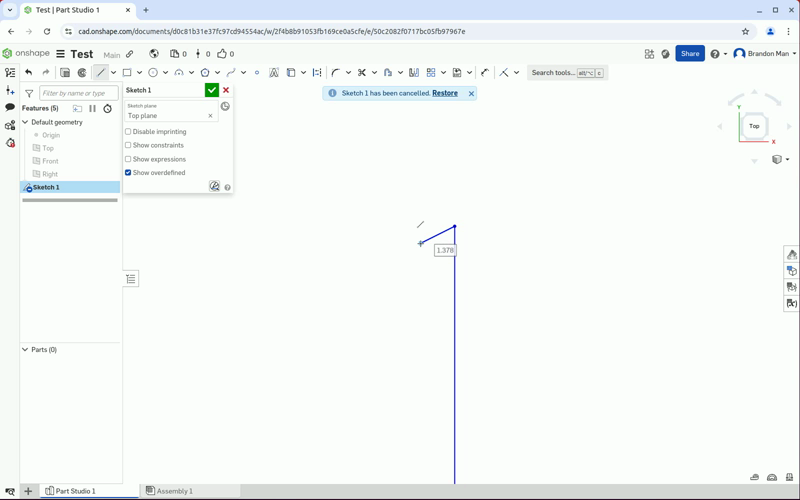
scroll(-6)
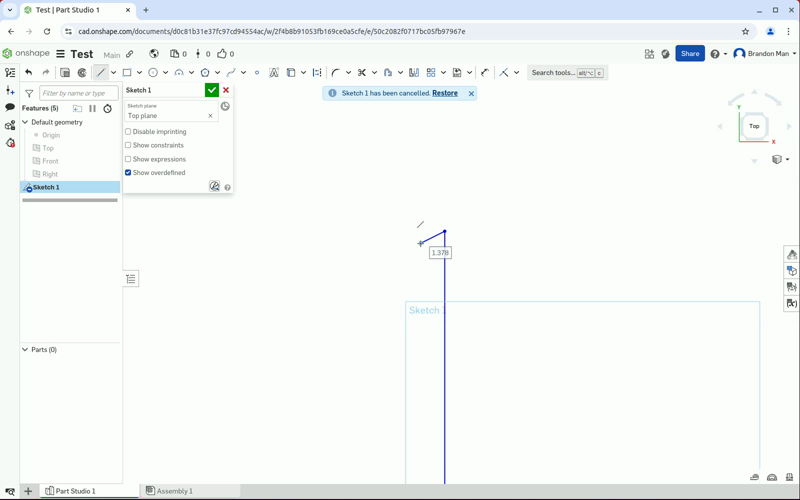
scroll(-6)
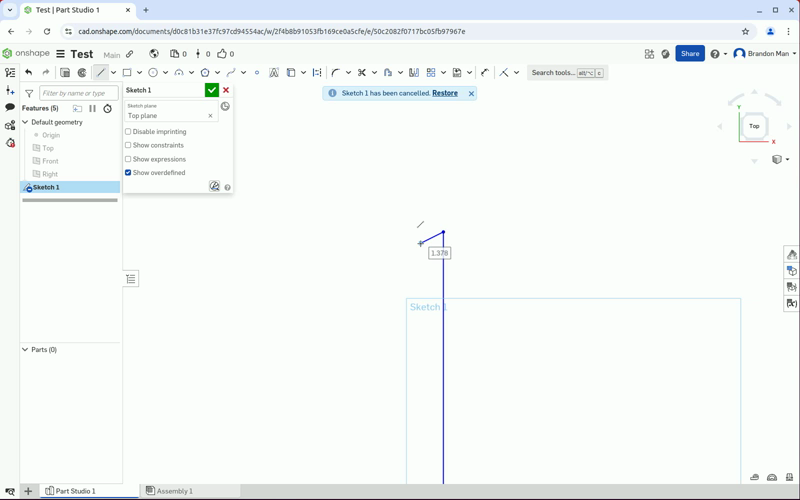
scroll(-6)
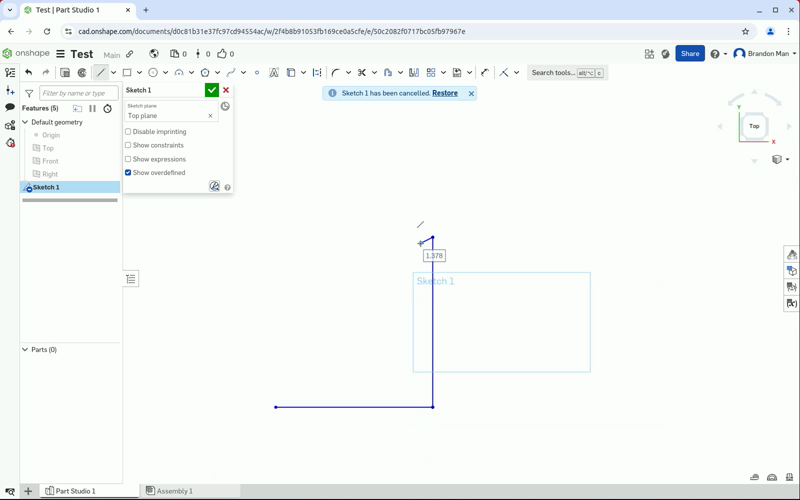
scroll(-6)
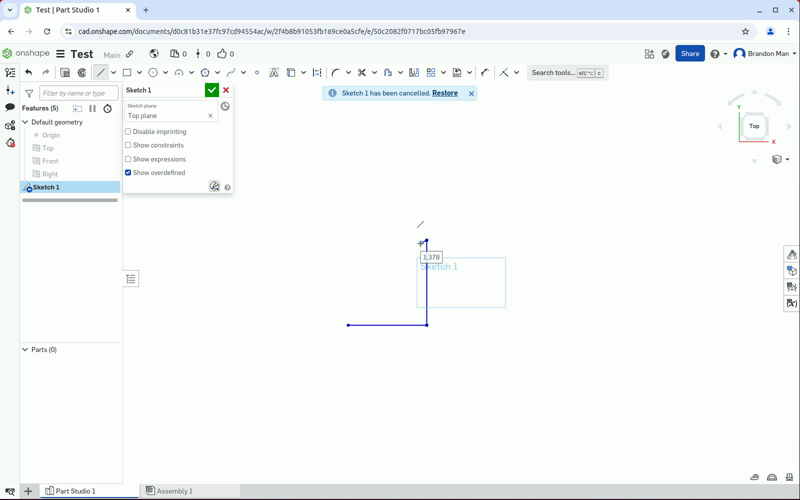
key_up(shift)
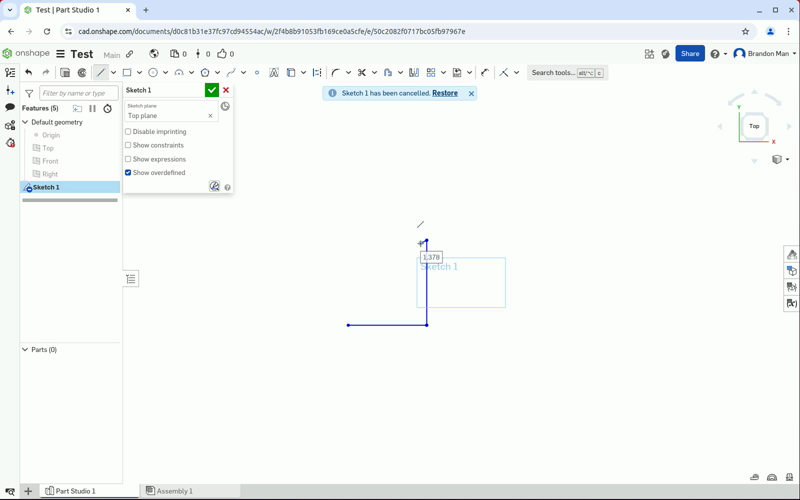
key_down(shift)
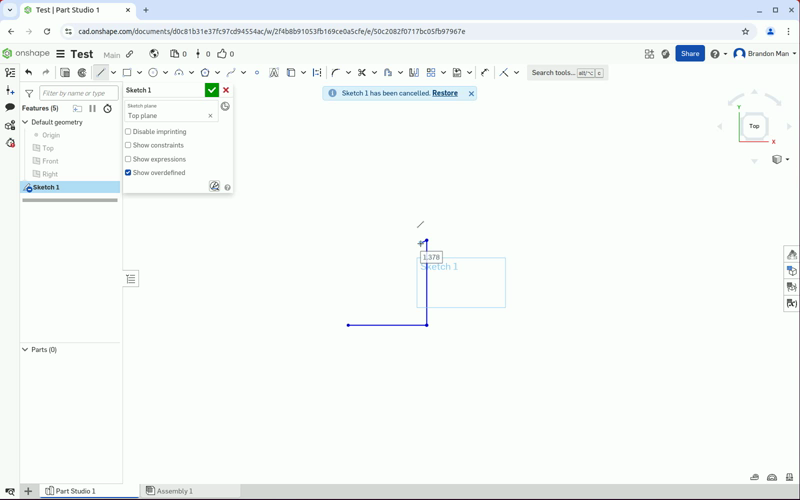
mouse_move(420, 306)
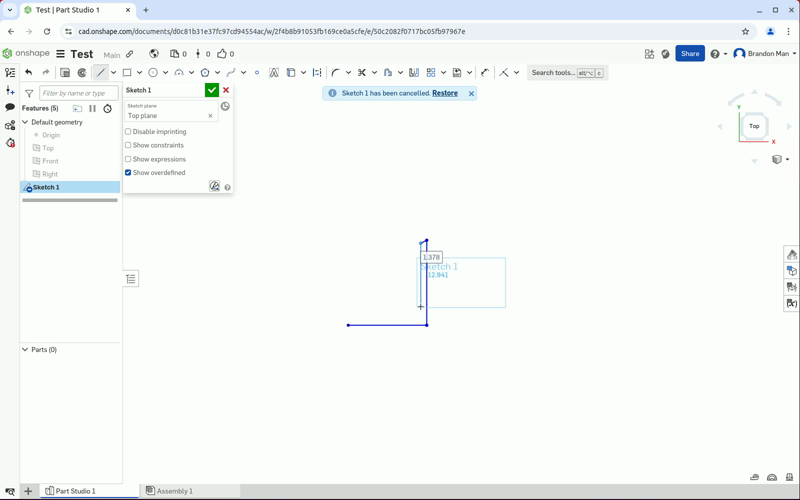
click(420, 306)
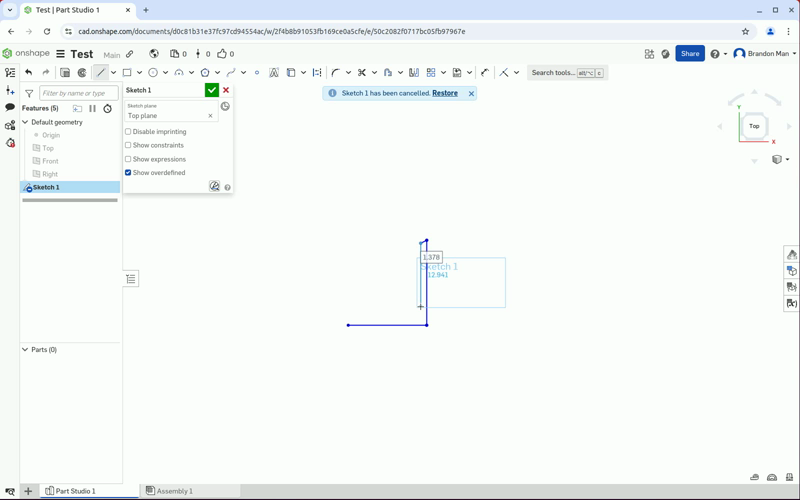
key_up(shift)
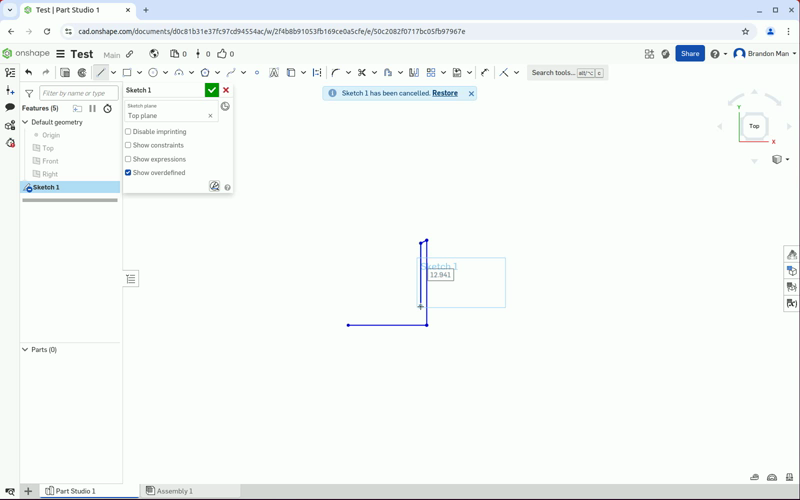
key_down(shift)
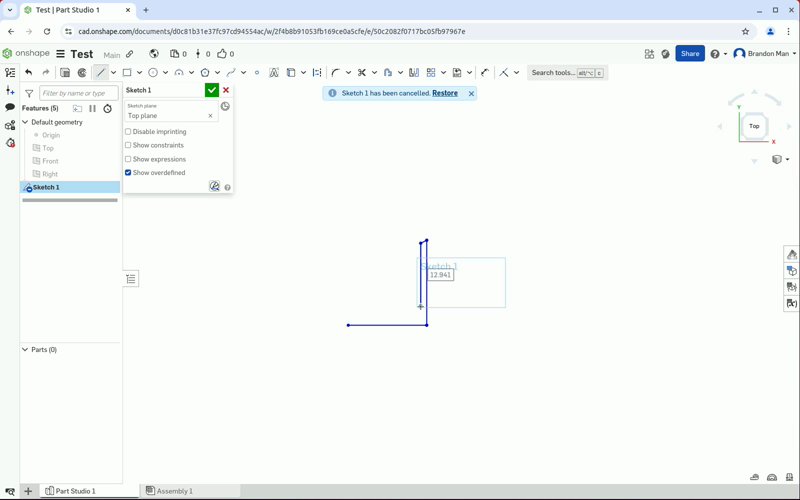
mouse_move(450, 306)
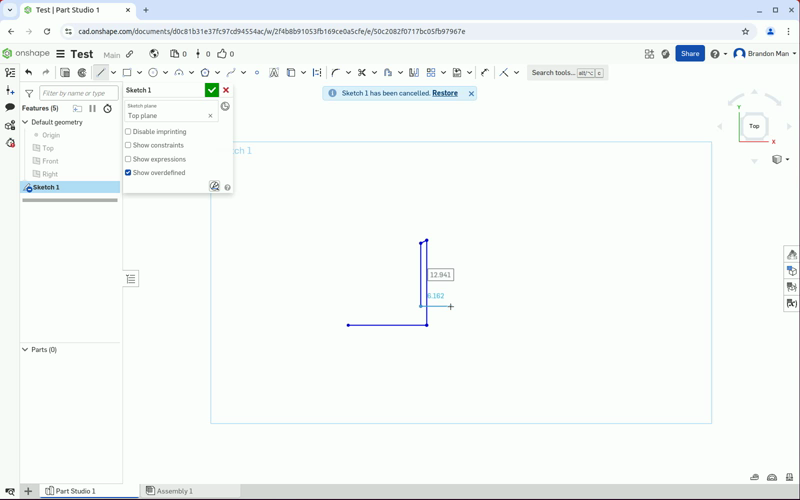
mouse_move(414, 312)
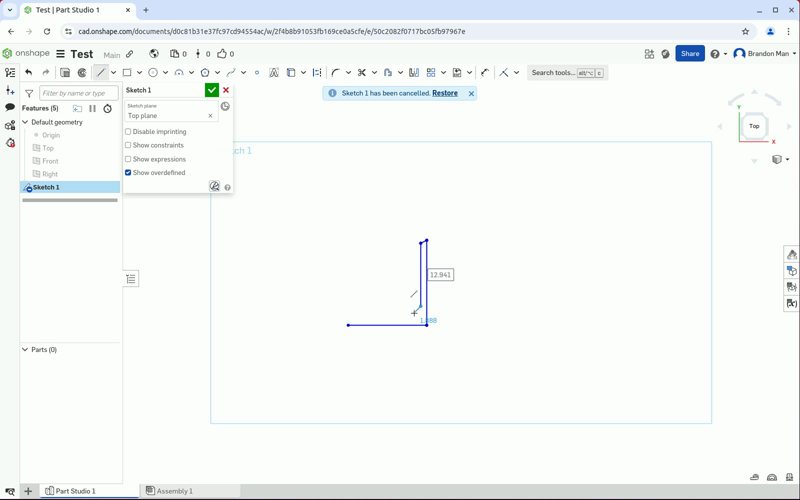
click(414, 312)
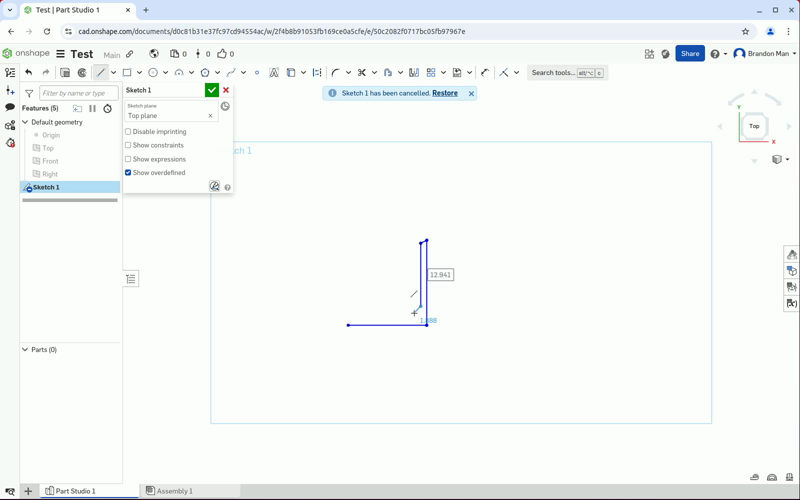
key_up(shift)
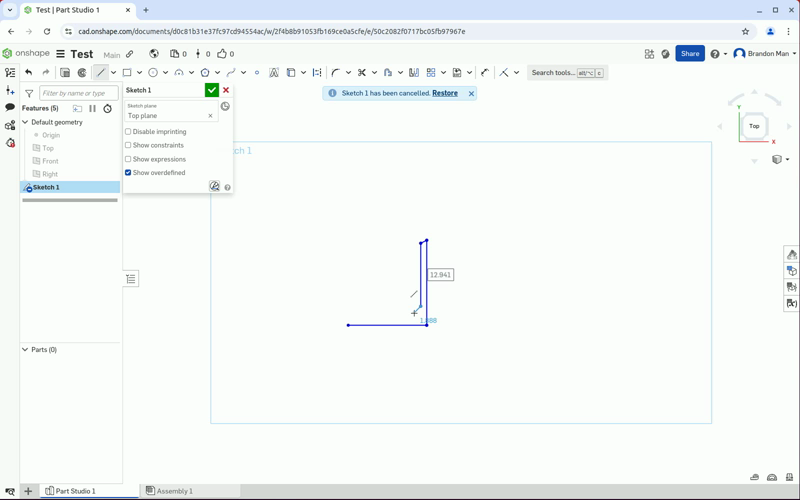
key_down(shift)
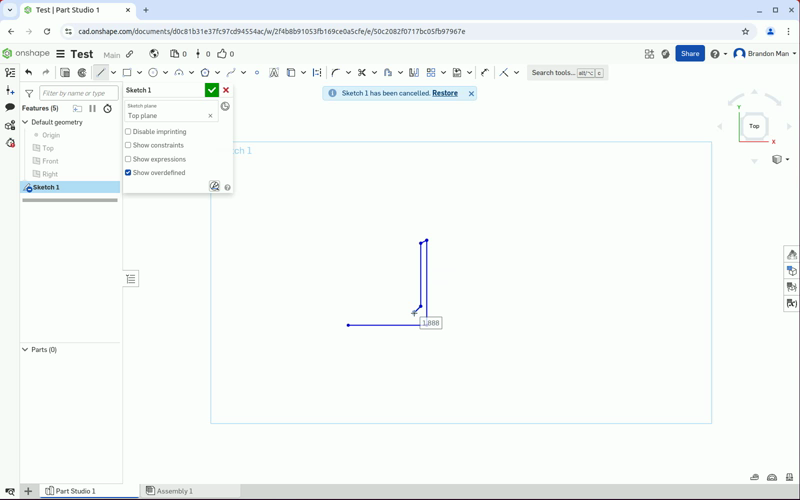
mouse_move(444, 312)
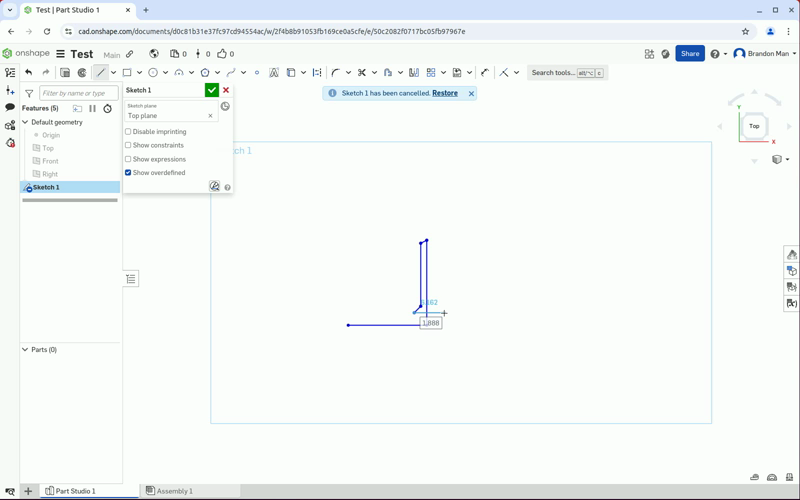
mouse_move(360, 312)
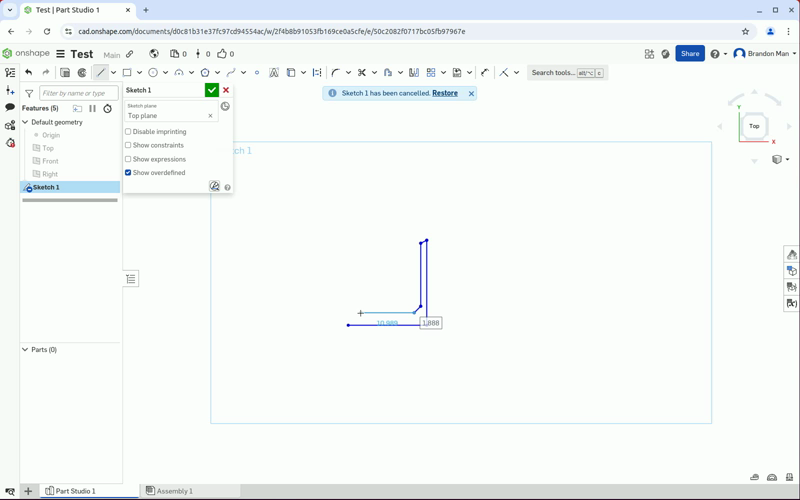
click(360, 312)
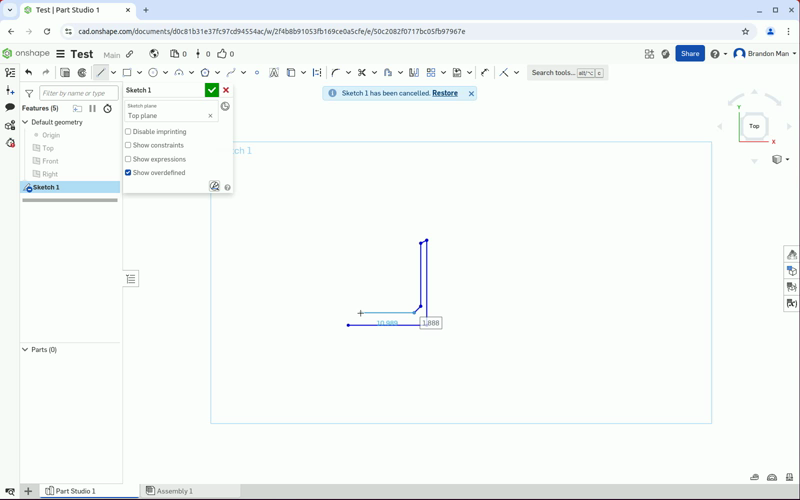
key_up(shift)
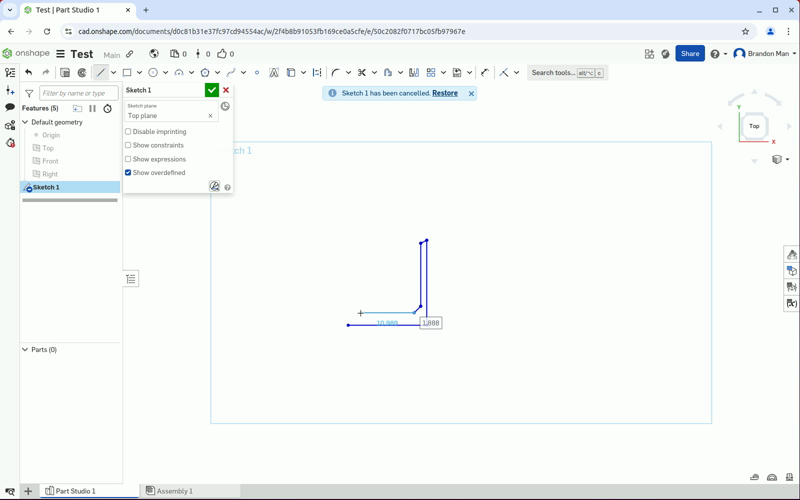
key_down(shift)
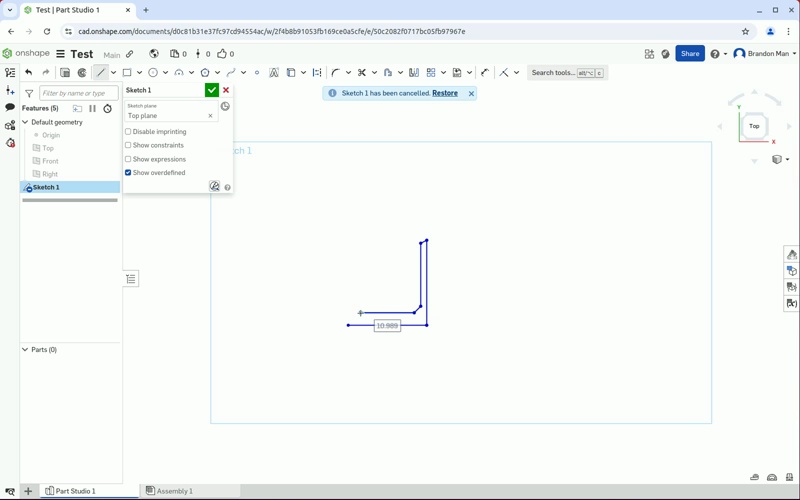
mouse_move(390, 312)
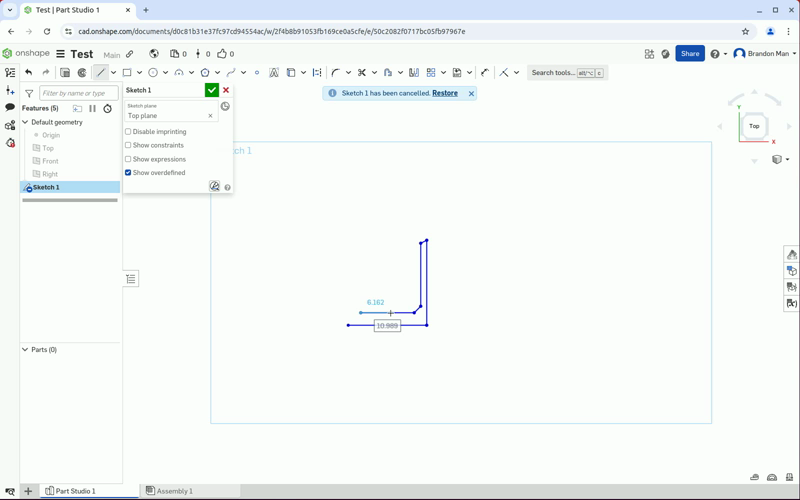
mouse_move(355, 306)
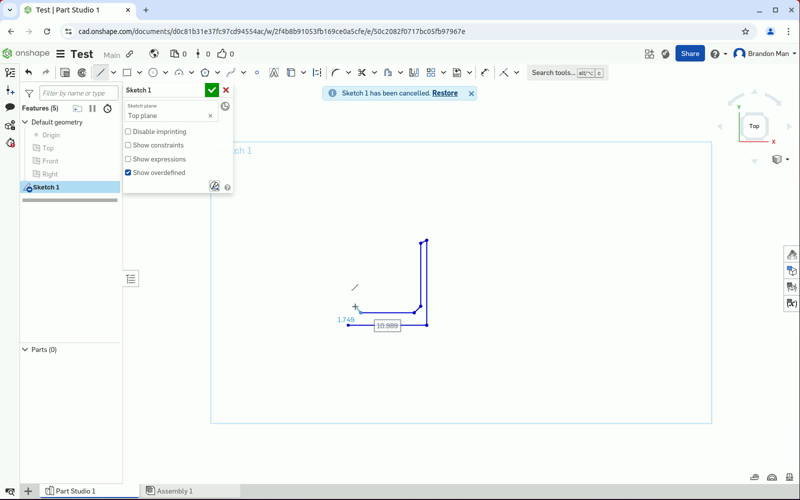
click(355, 306)
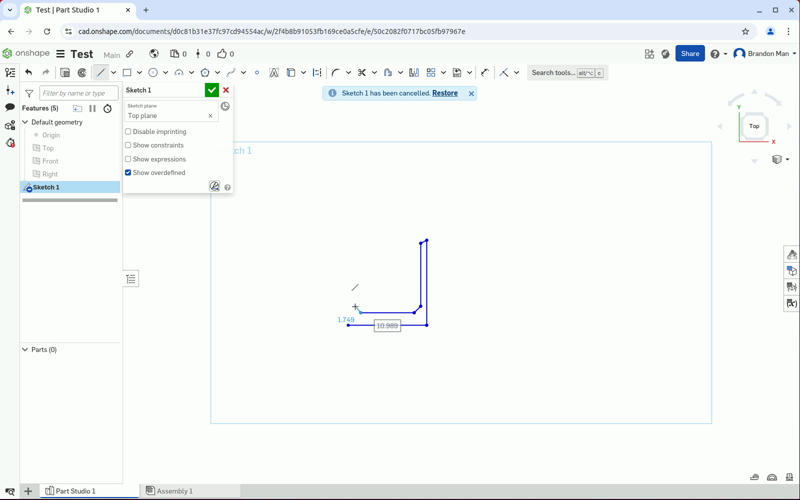
key_up(shift)
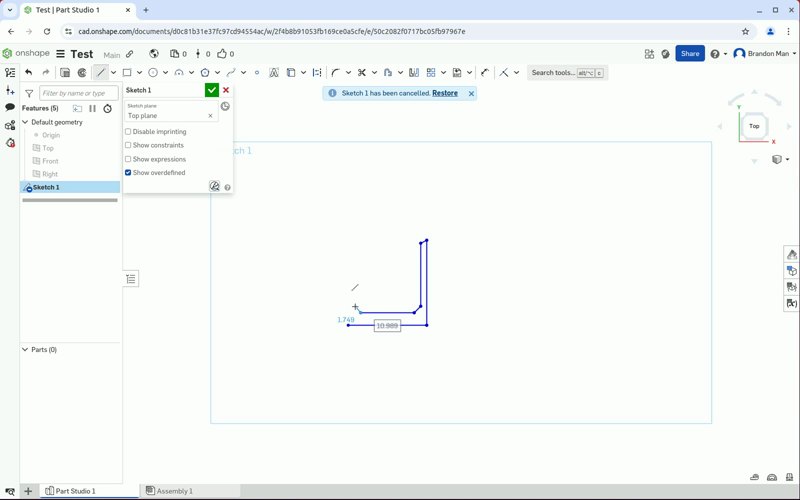
key_down(shift)
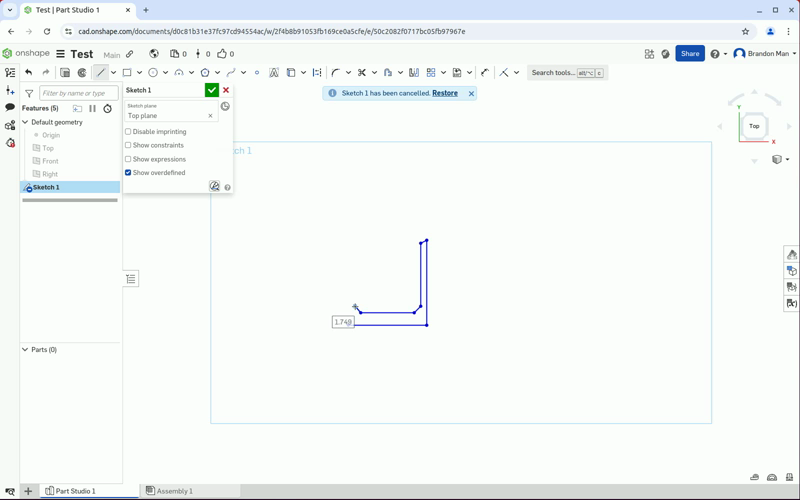
mouse_move(355, 243)
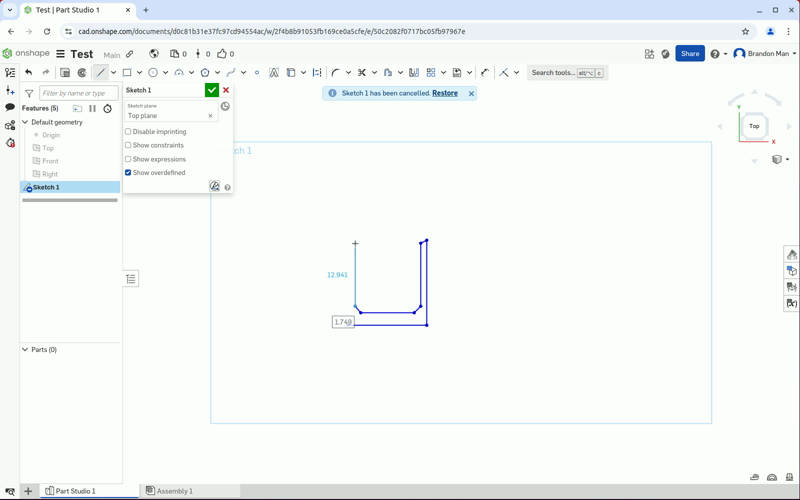
click(355, 243)
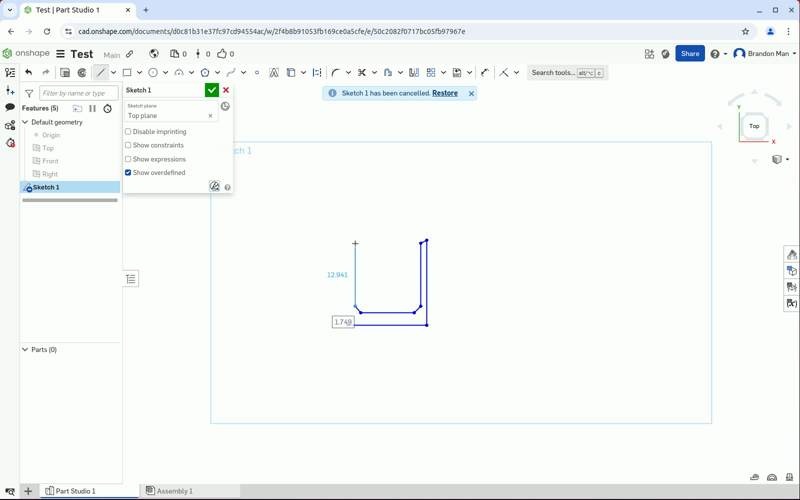
key_up(shift)
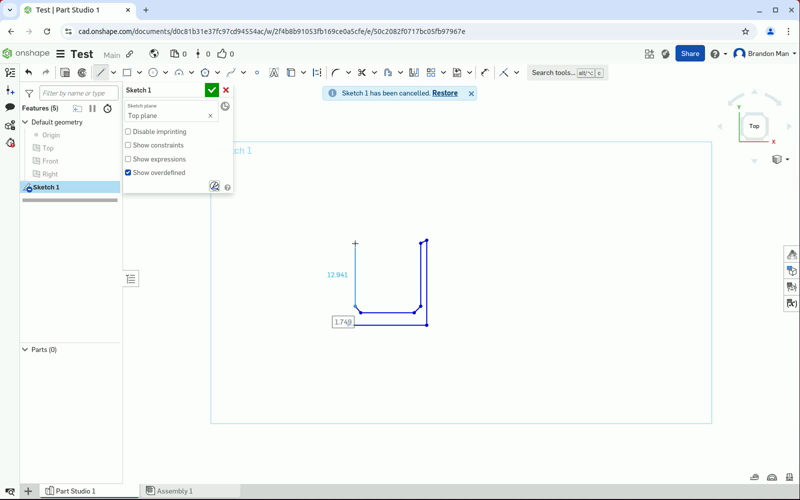
key_down(shift)
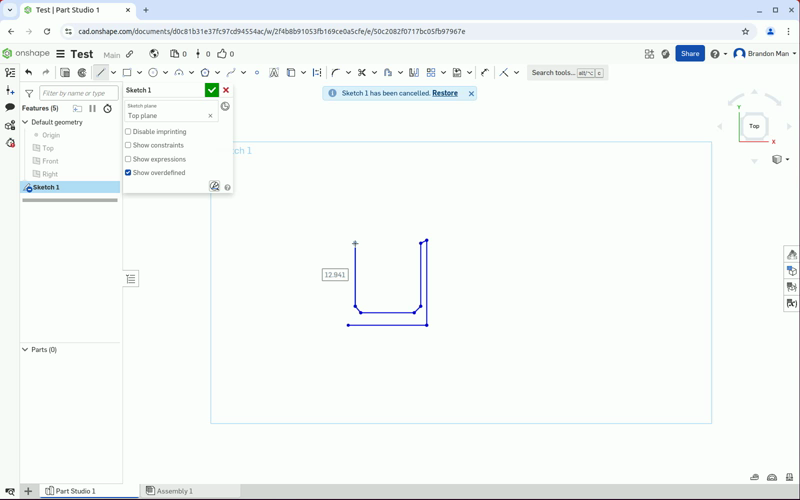
mouse_move(385, 243)
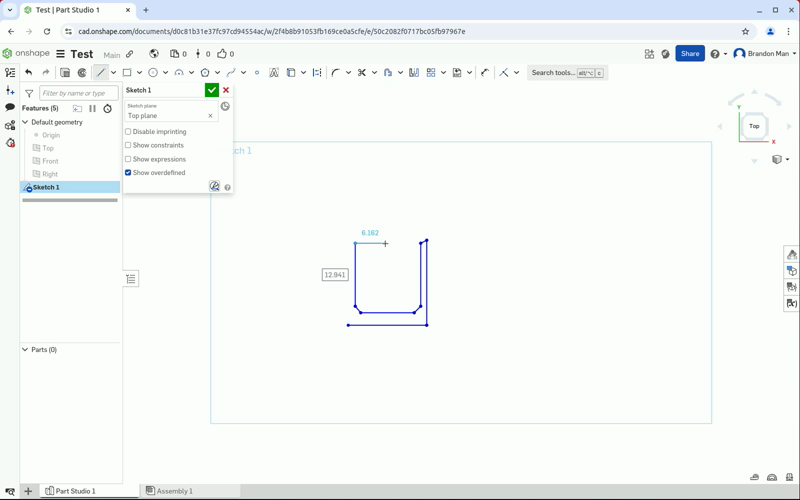
mouse_move(348, 240)
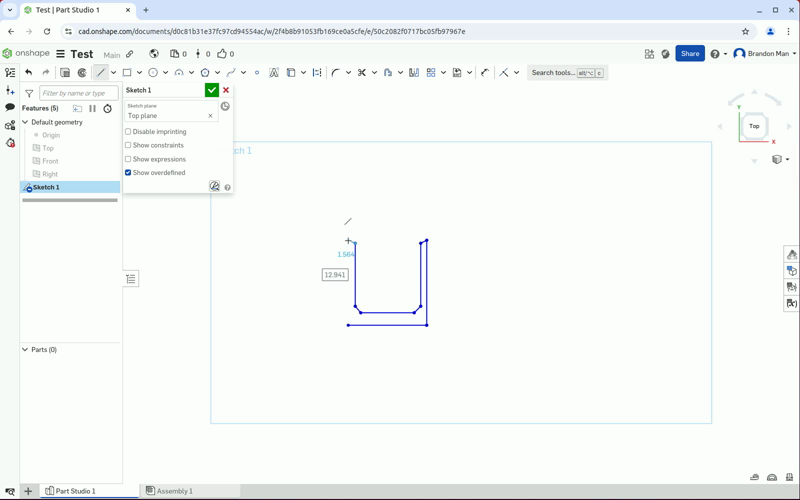
click(348, 240)
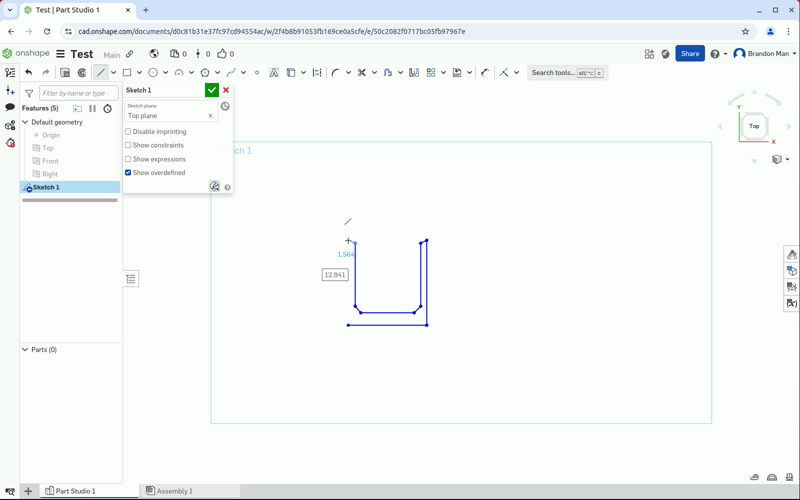
key_up(shift)
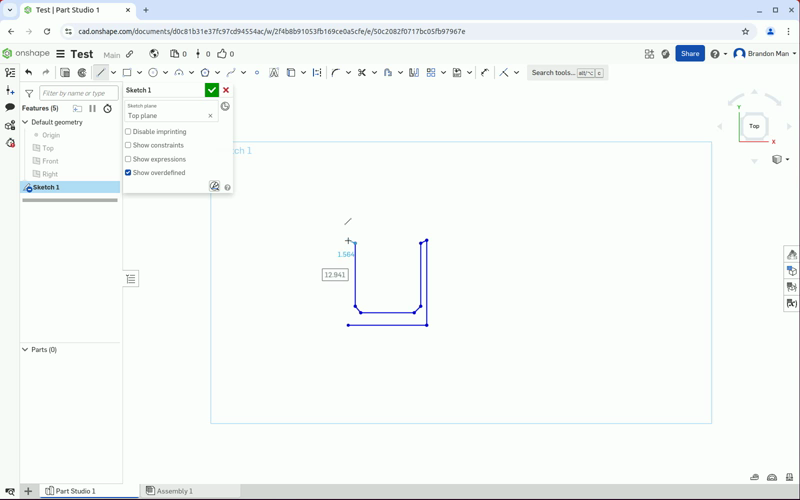
key_down(shift)
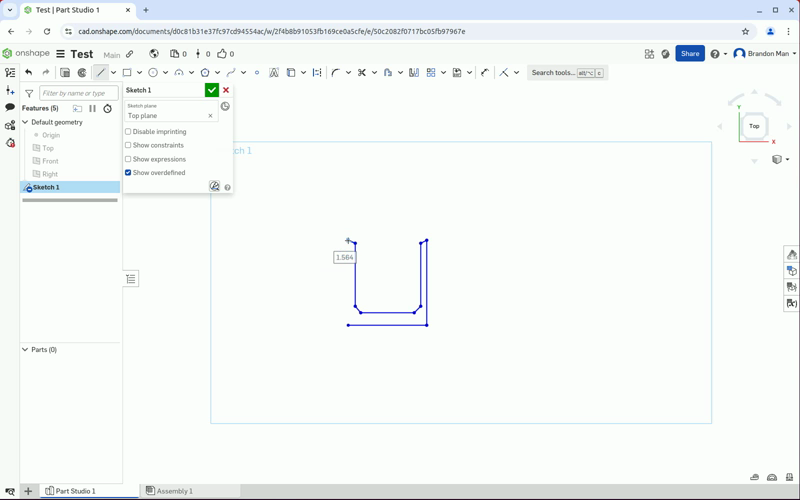
mouse_move(348, 325)
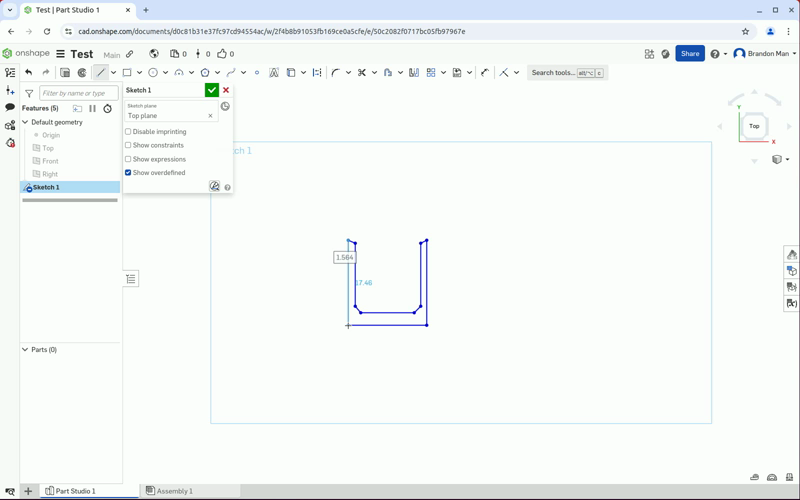
key_up(shift)
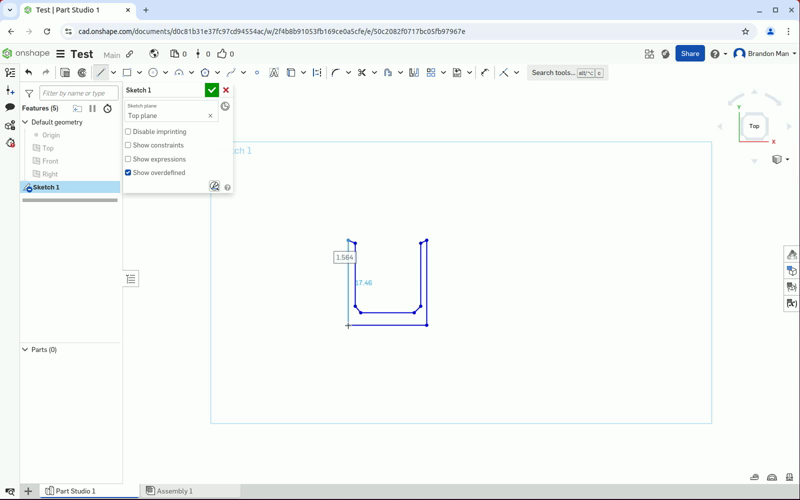
click(348, 325)
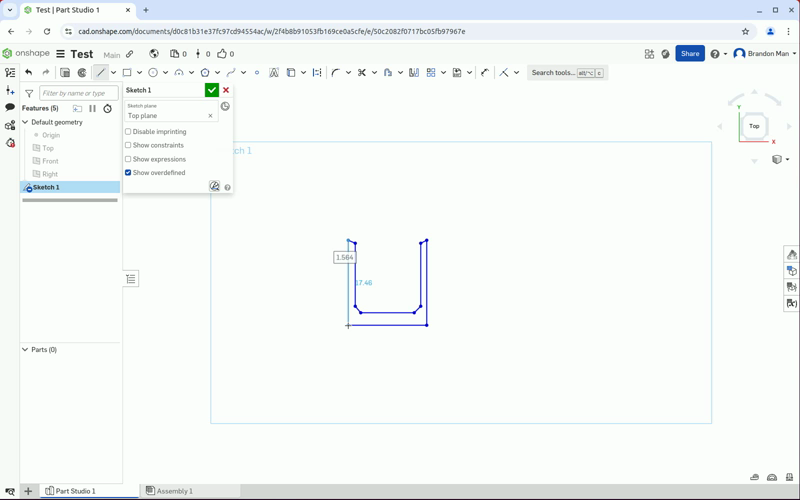
key(esc)
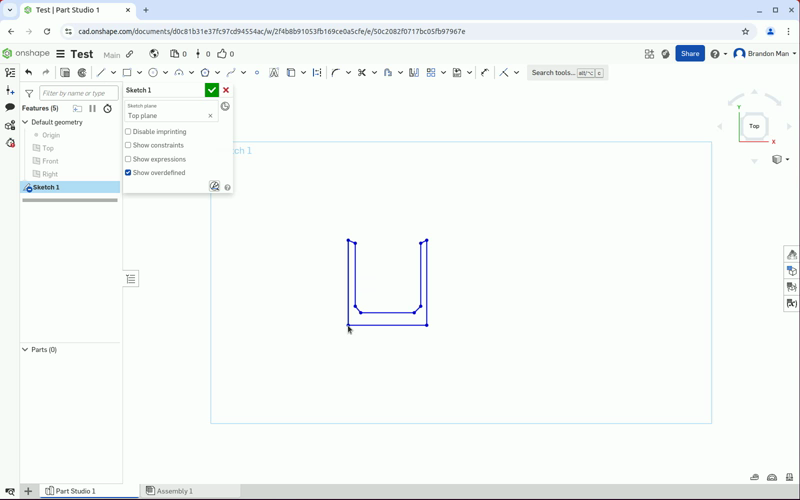
mouse_move(352, 274)
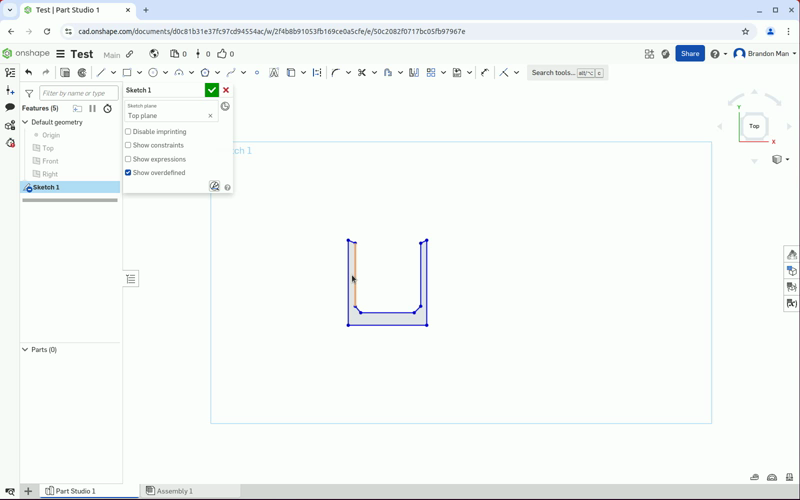
click(352, 274)
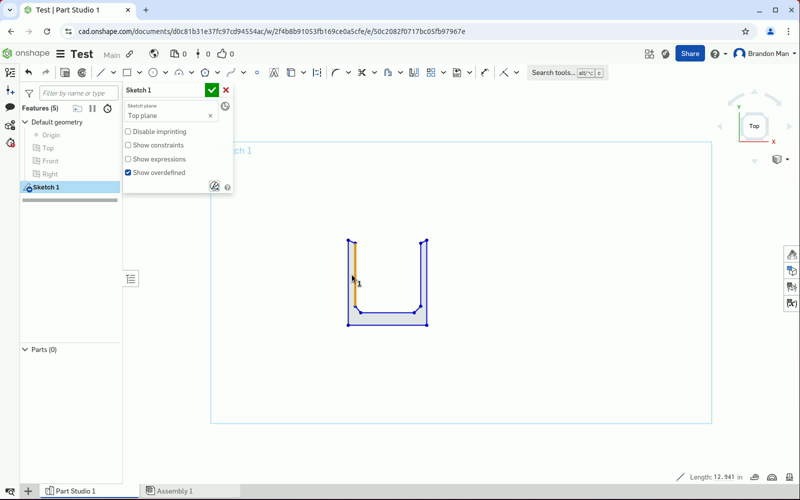
mouse_move(73, 352)
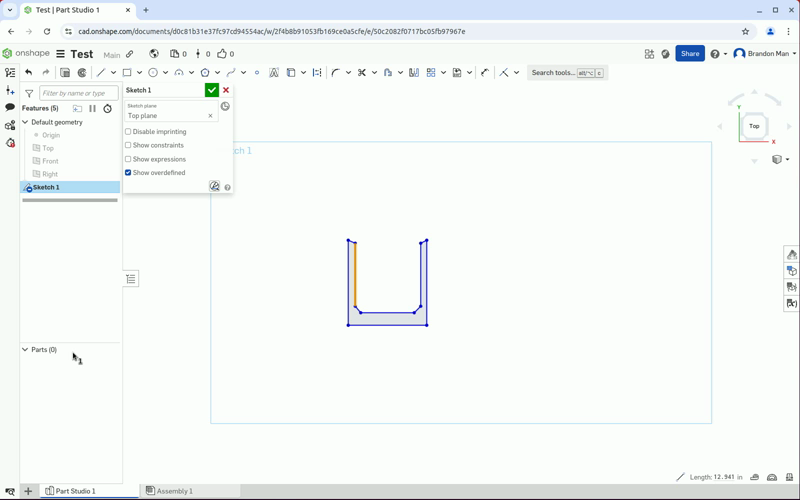
key(shift+y)
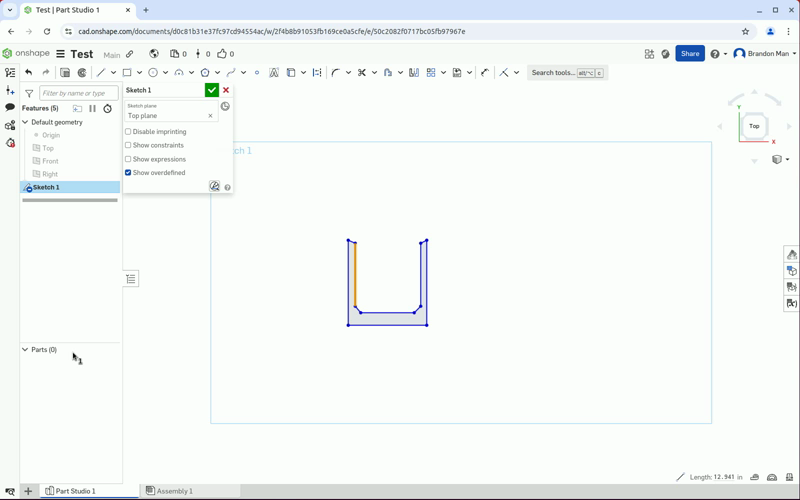
key(shift+e)
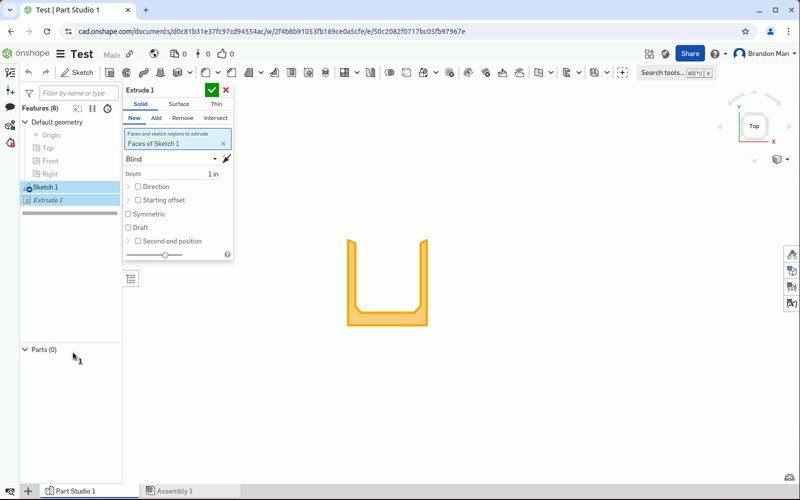
mouse_move(143, 106)
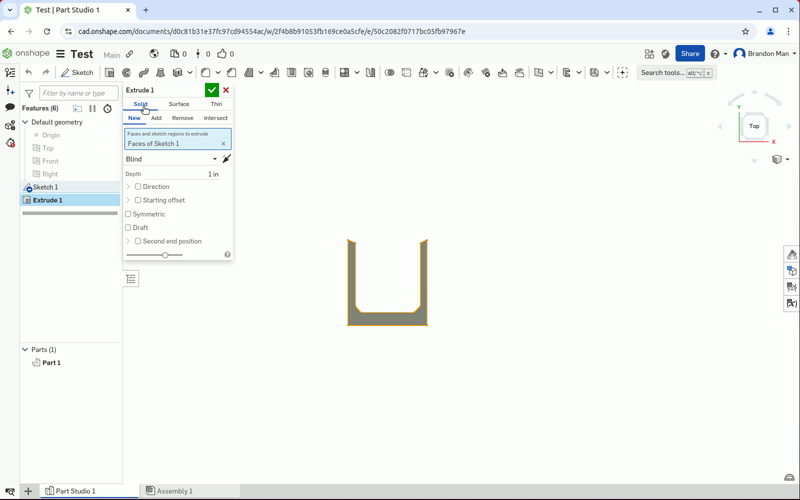
click(143, 106)
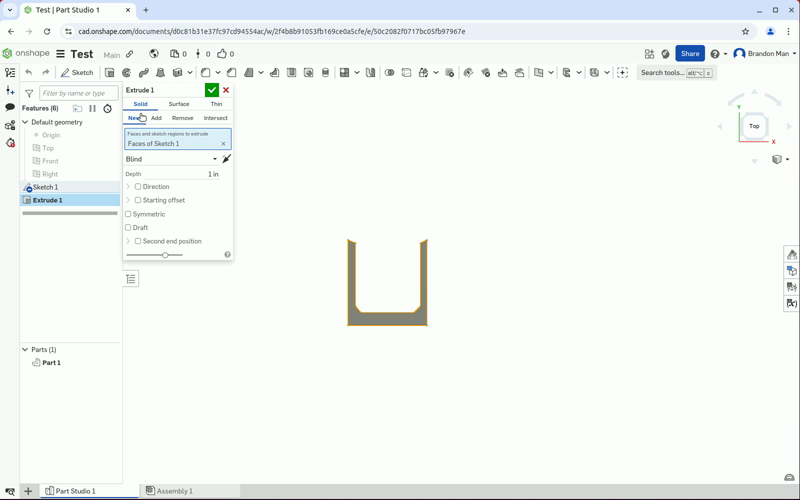
mouse_move(137, 120)
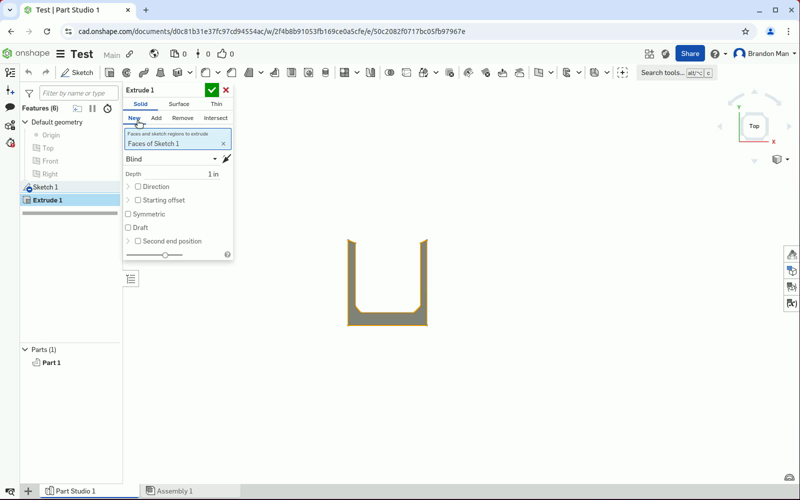
click(137, 120)
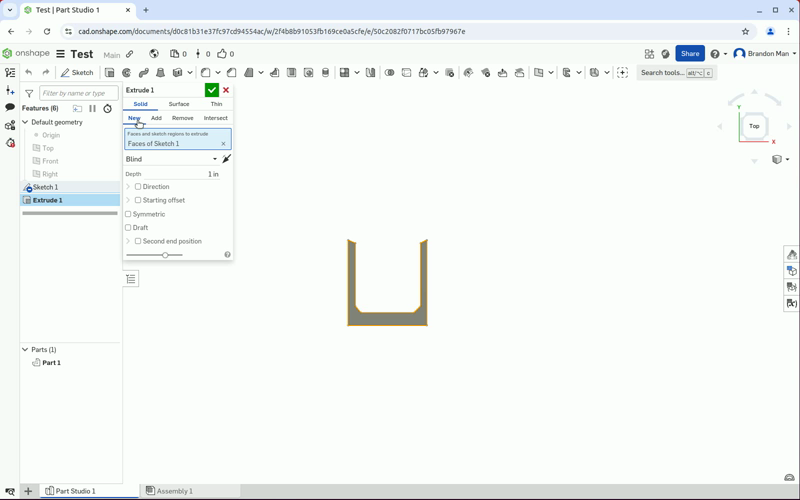
key(tab, 4)
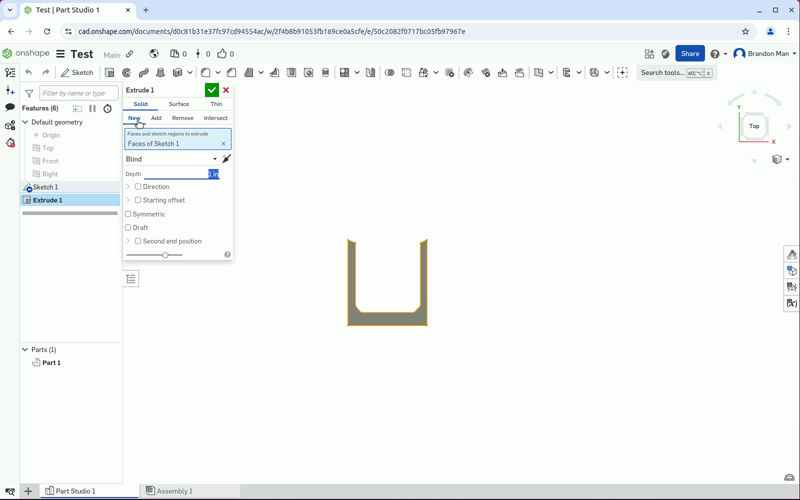
text(4.333)
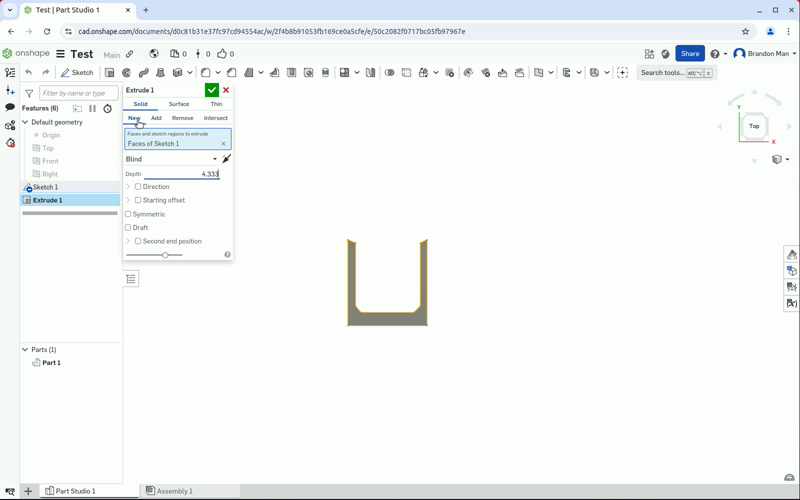
key(enter)
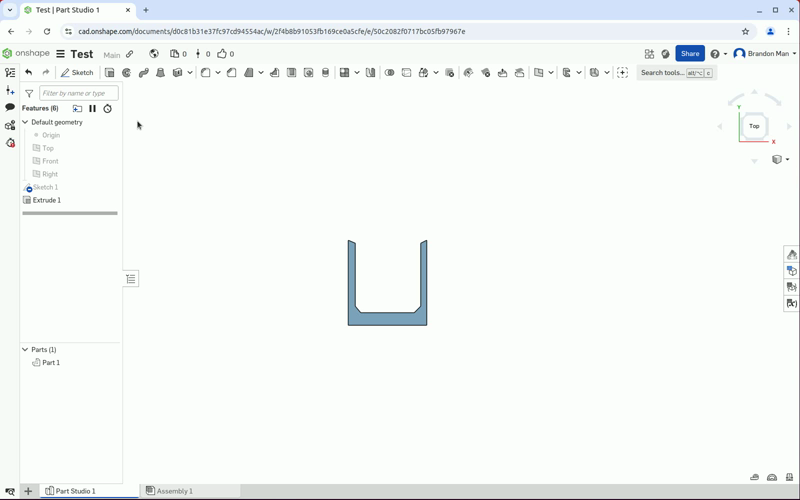
key(shift+h)
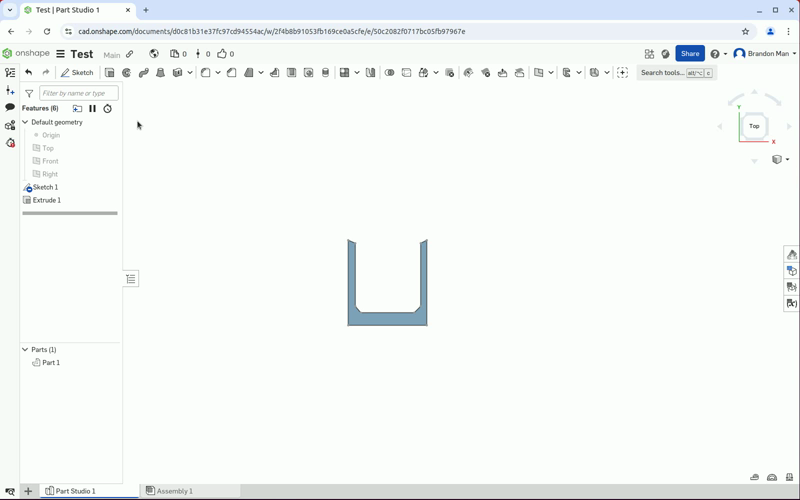
key(shift+h)
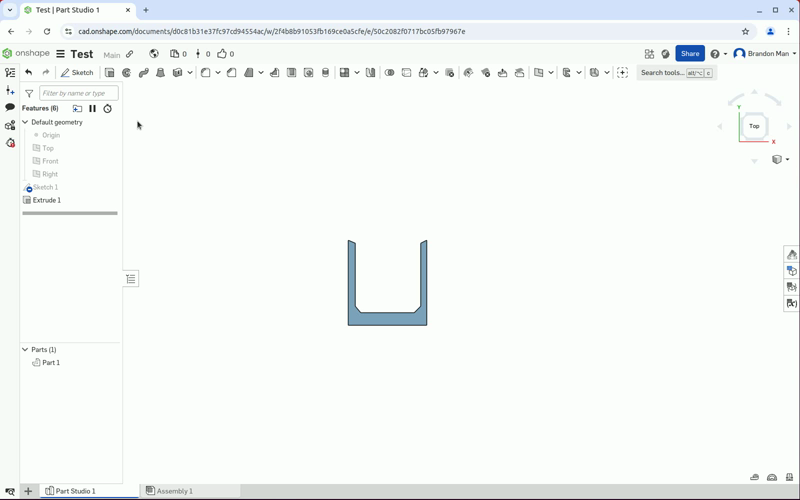
mouse_move(73, 189)
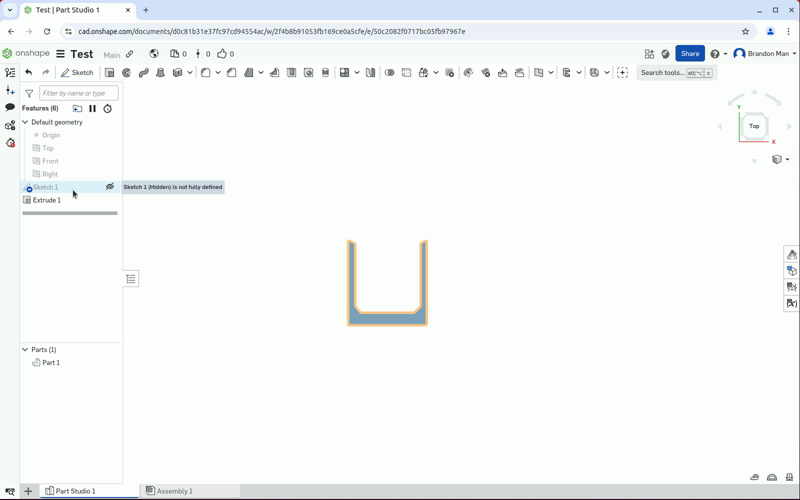
click(73, 189)
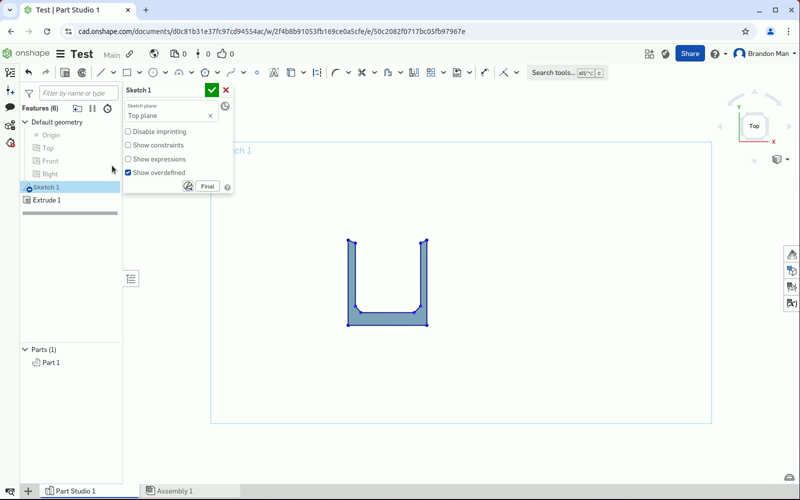
mouse_move(229, 92)
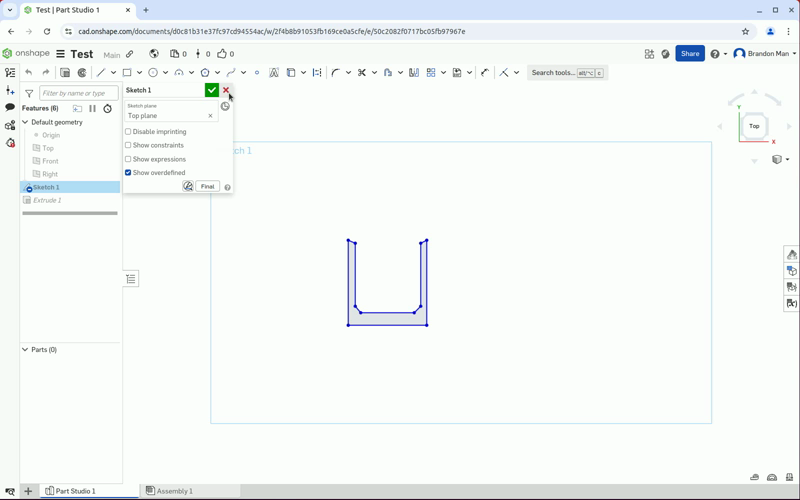
click(229, 92)
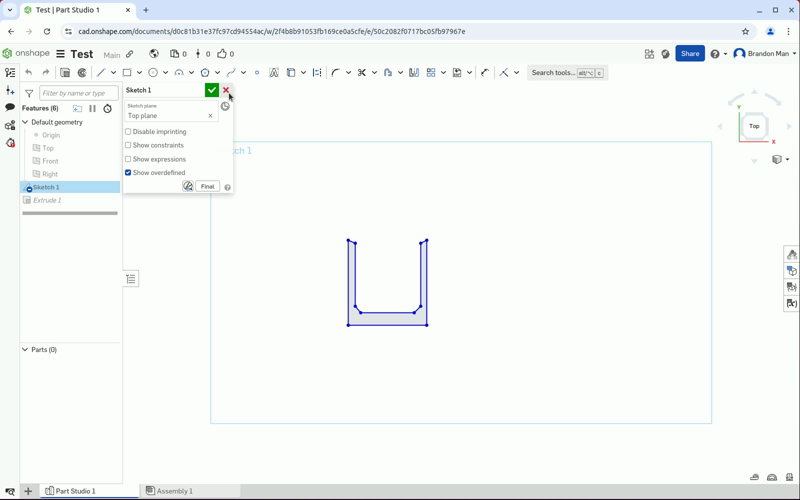
key(shift+s)
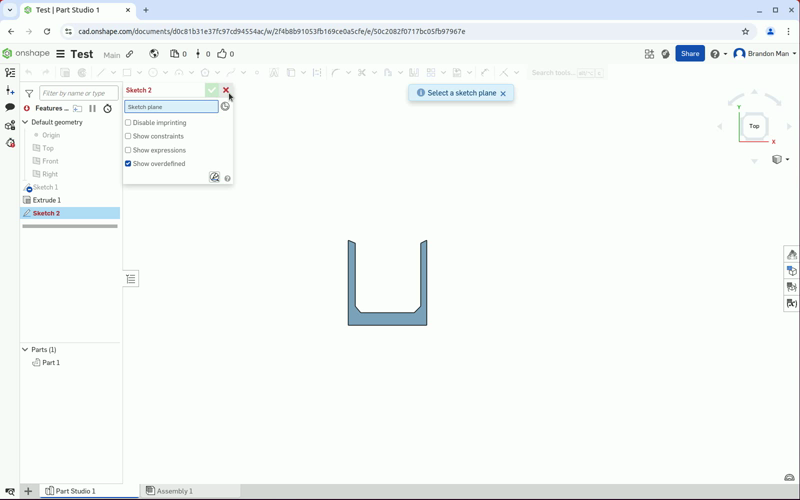
mouse_move(73, 150)
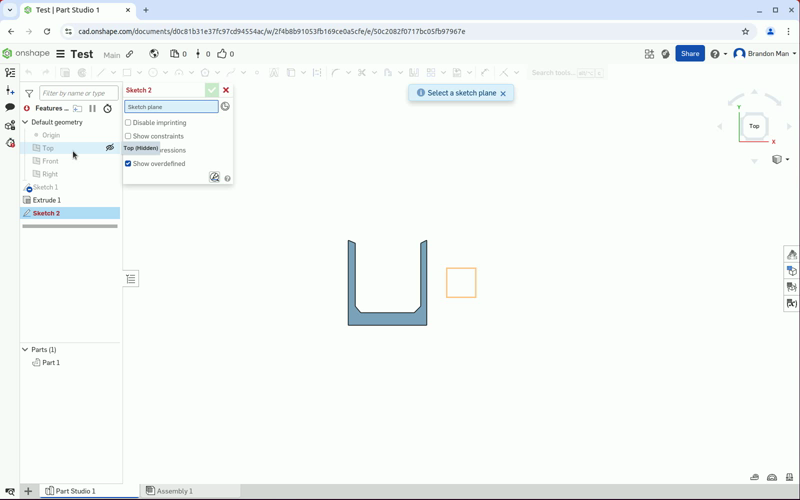
click(73, 150)
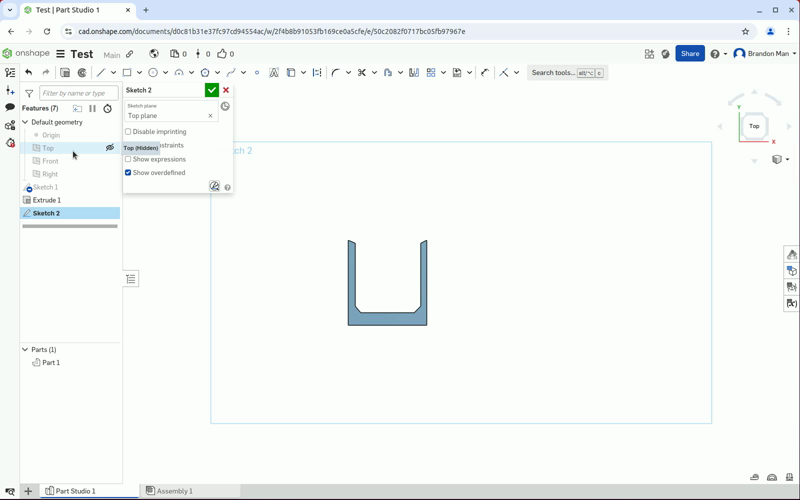
mouse_move(73, 352)
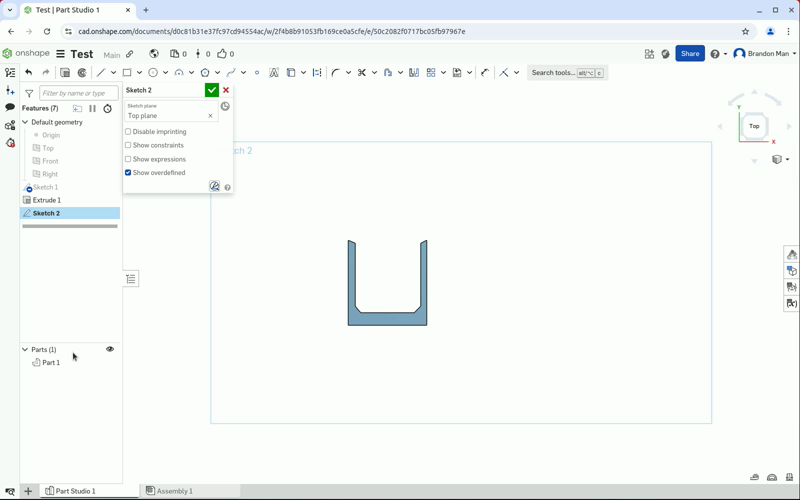
key(y)
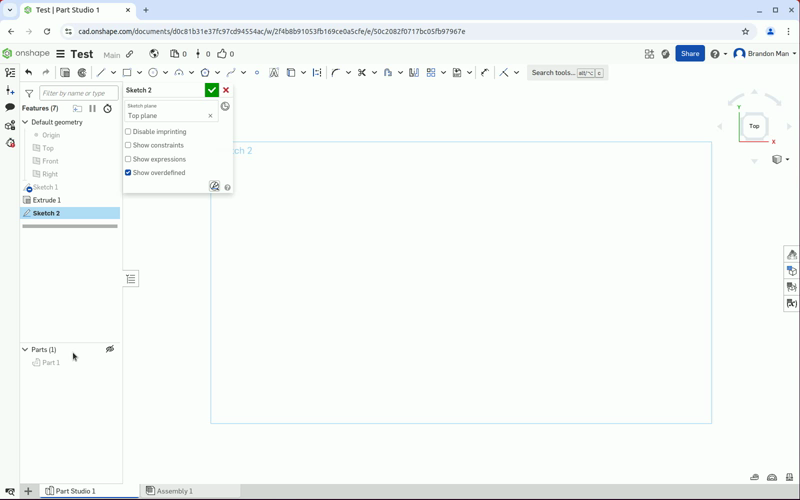
key(l)
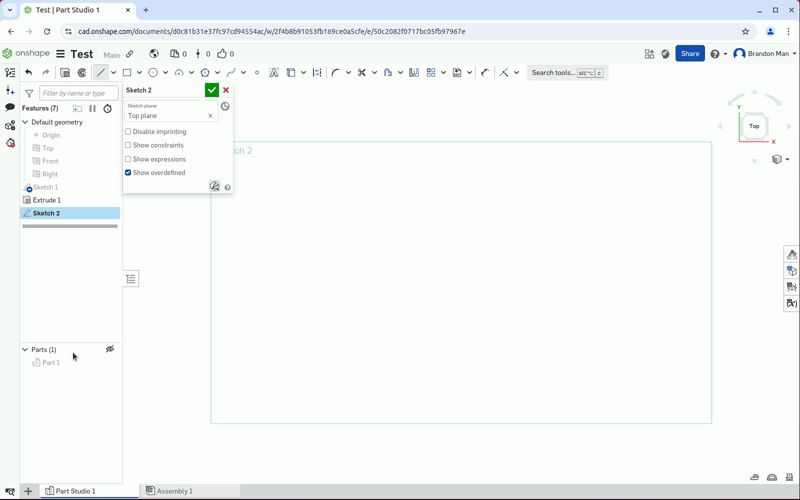
key_down(shift)
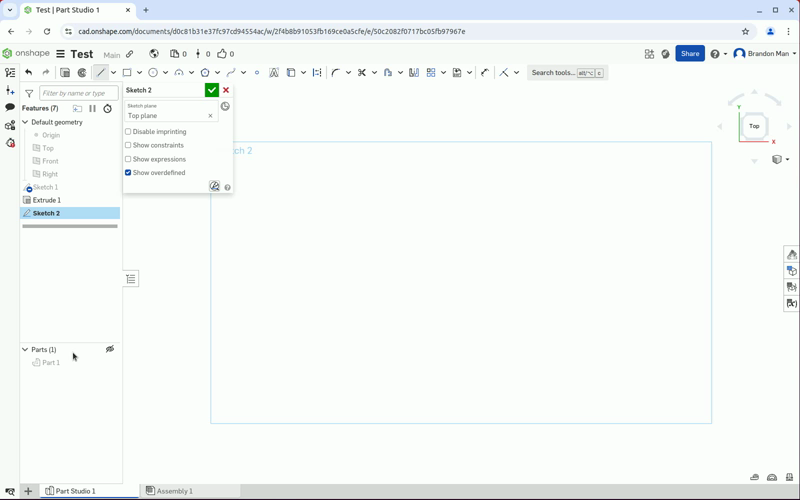
mouse_move(358, 254)
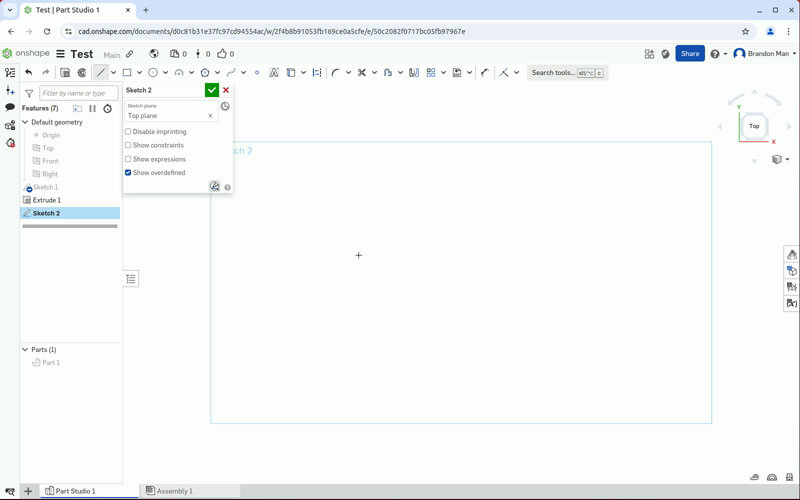
click(358, 254)
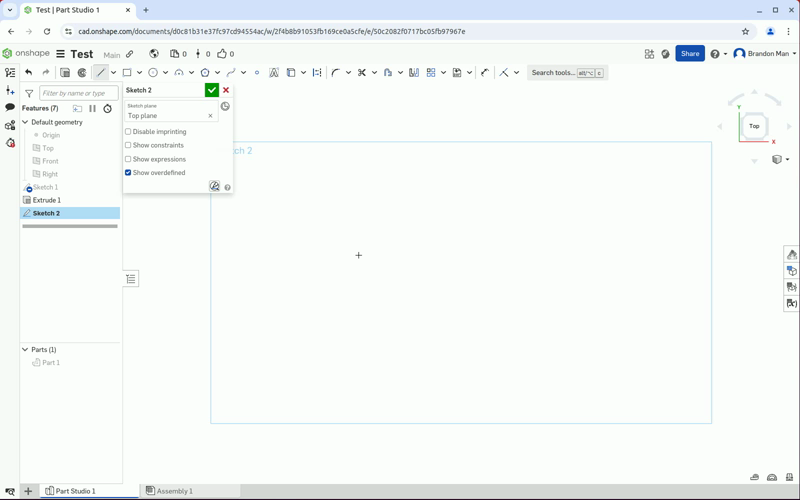
key_up(shift)
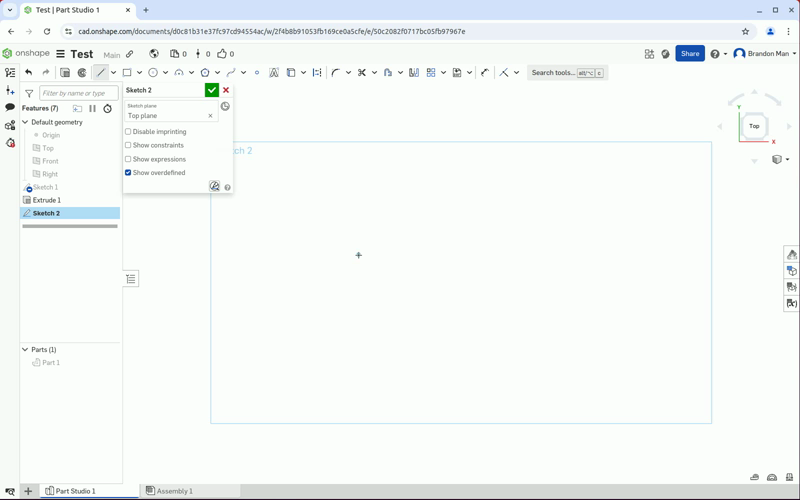
key_down(shift)
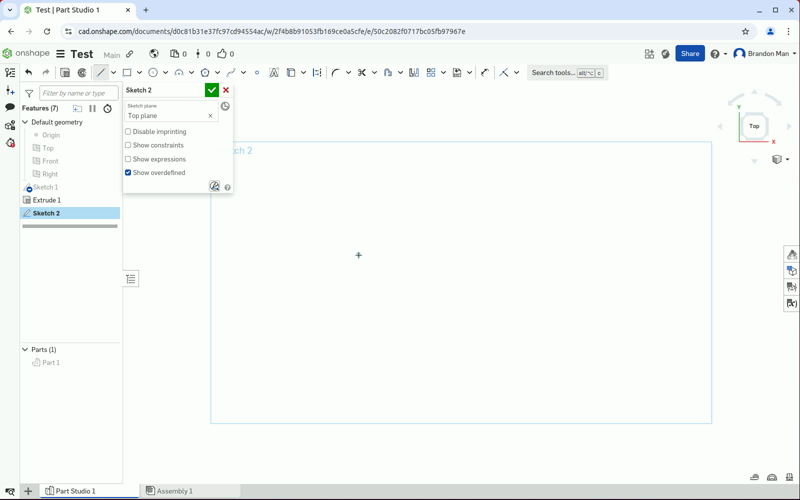
mouse_move(388, 254)
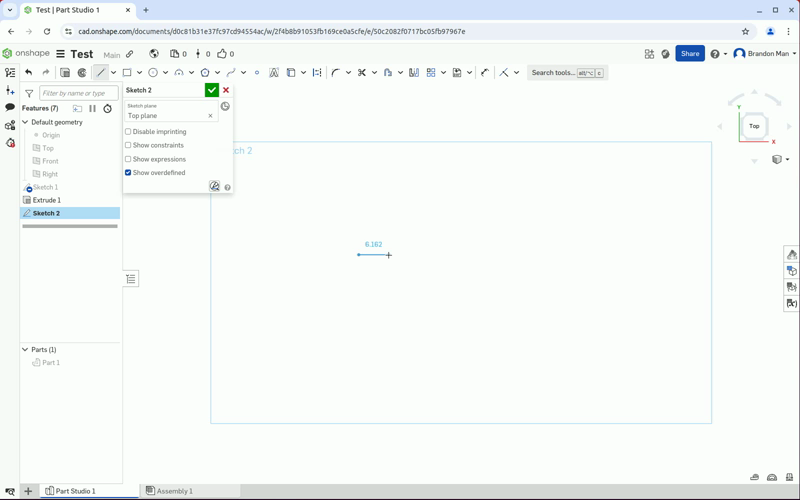
mouse_move(380, 254)
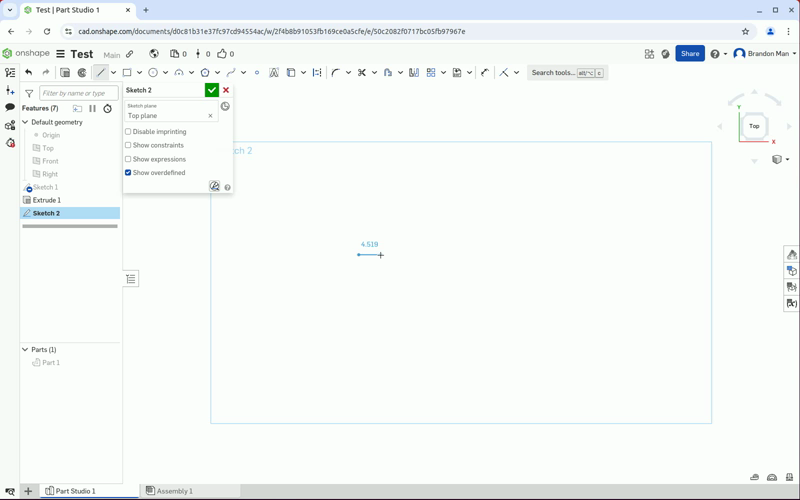
click(380, 254)
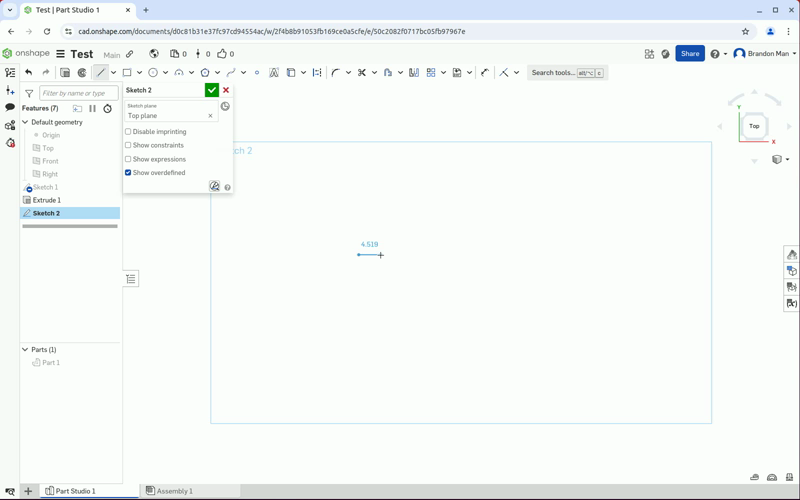
key_up(shift)
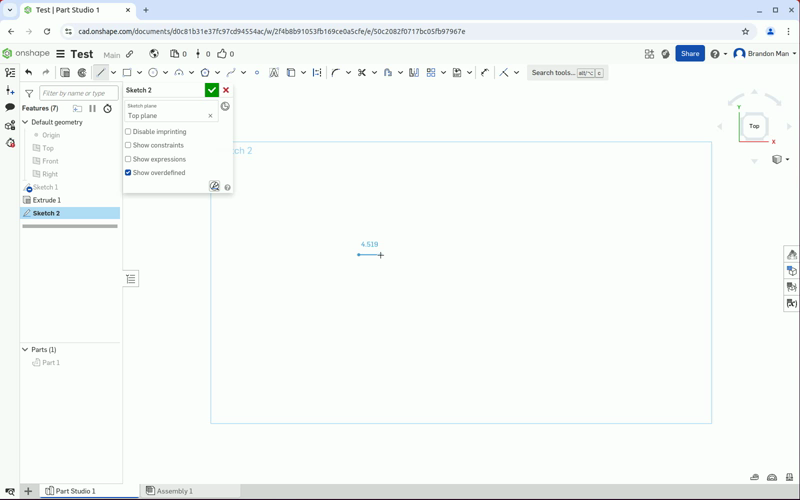
key_down(shift)
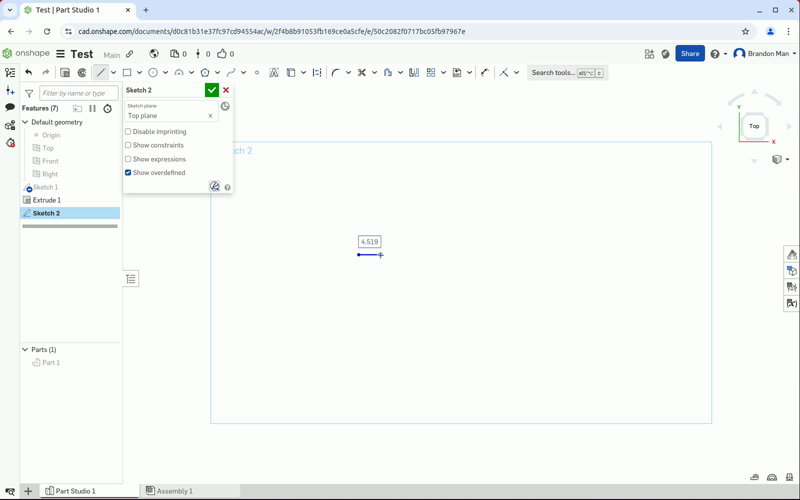
mouse_move(410, 254)
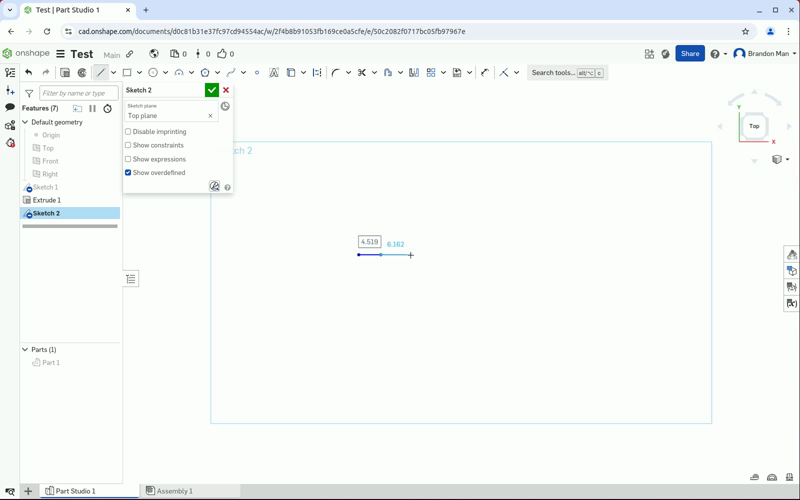
mouse_move(376, 249)
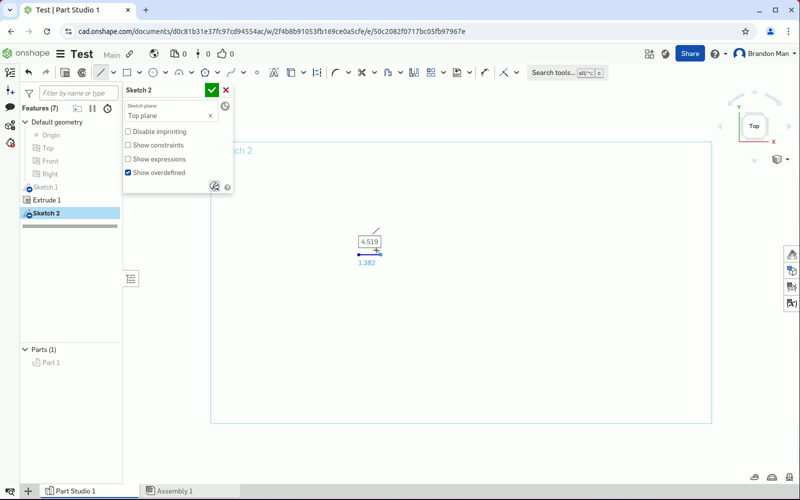
scroll(6)
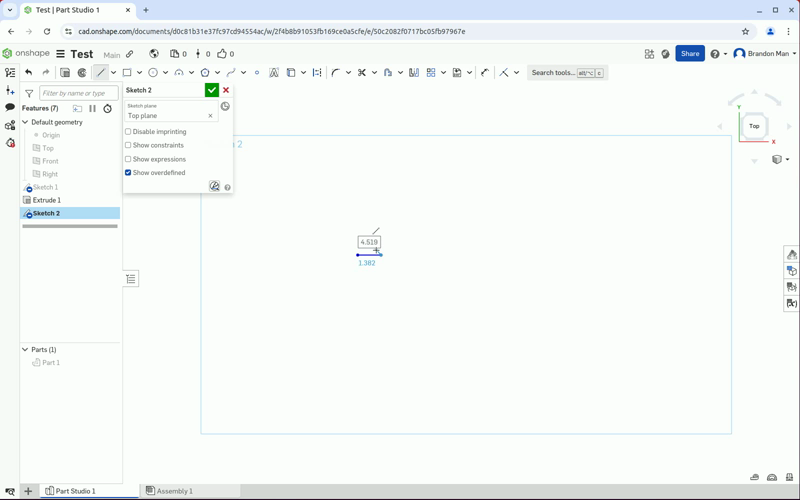
scroll(6)
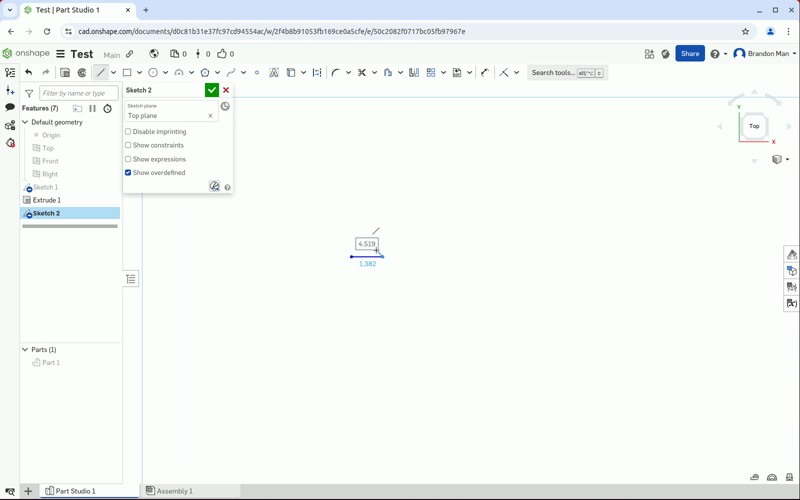
scroll(6)
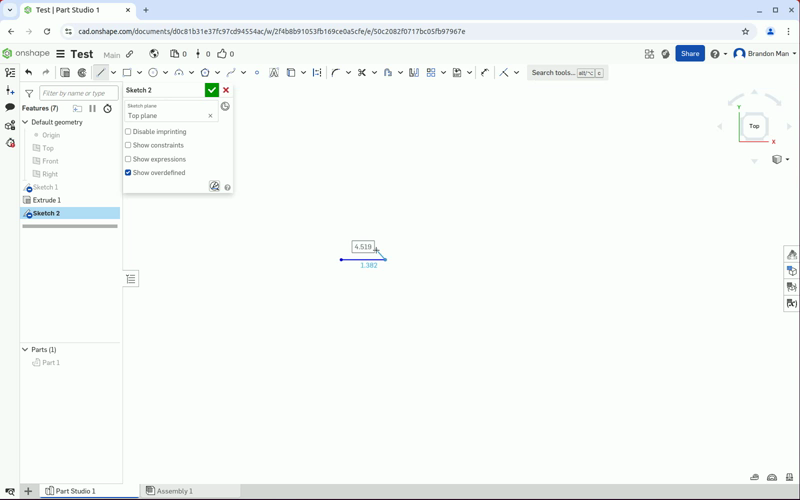
scroll(6)
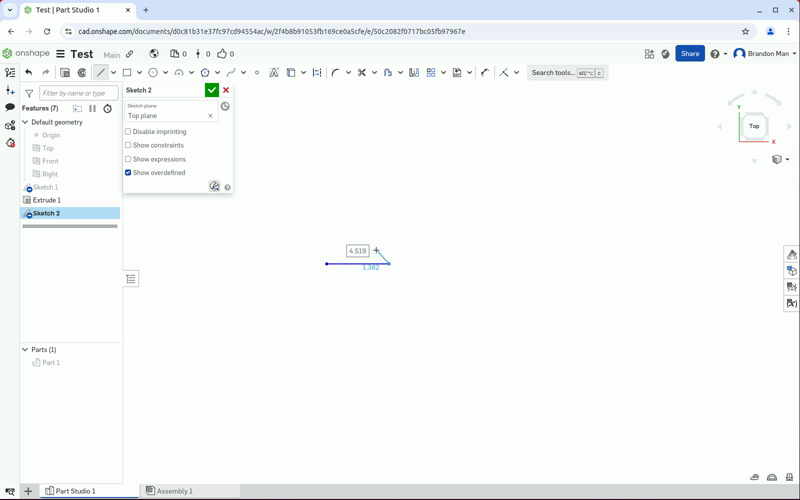
scroll(6)
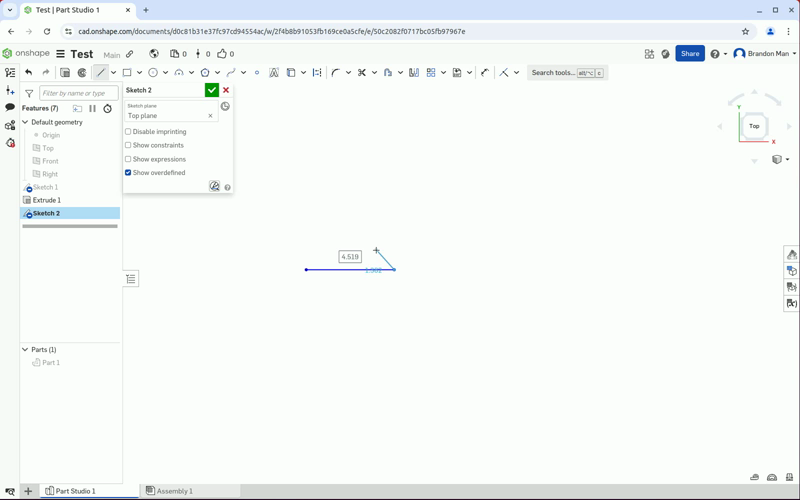
scroll(6)
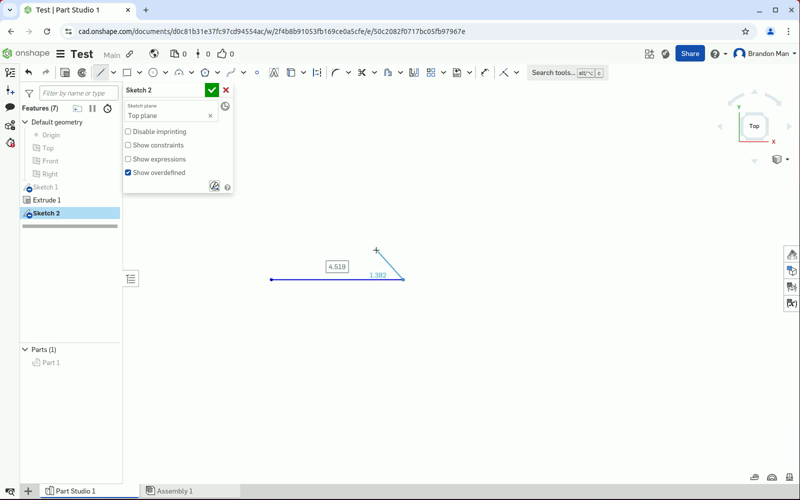
scroll(6)
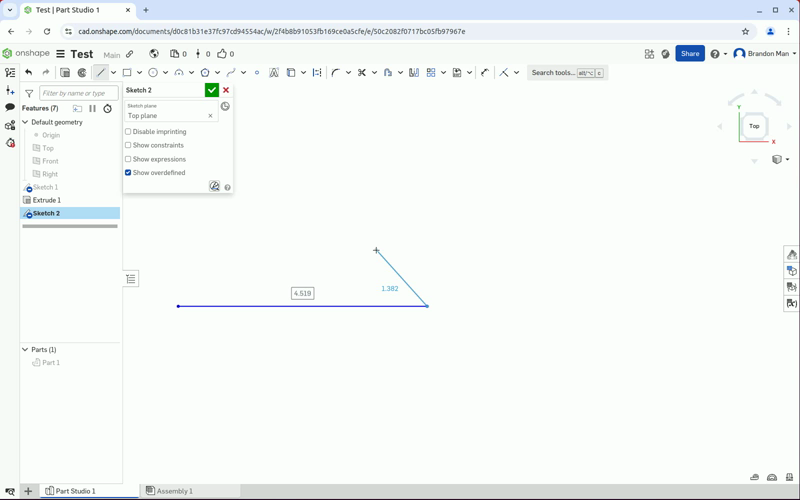
click(376, 249)
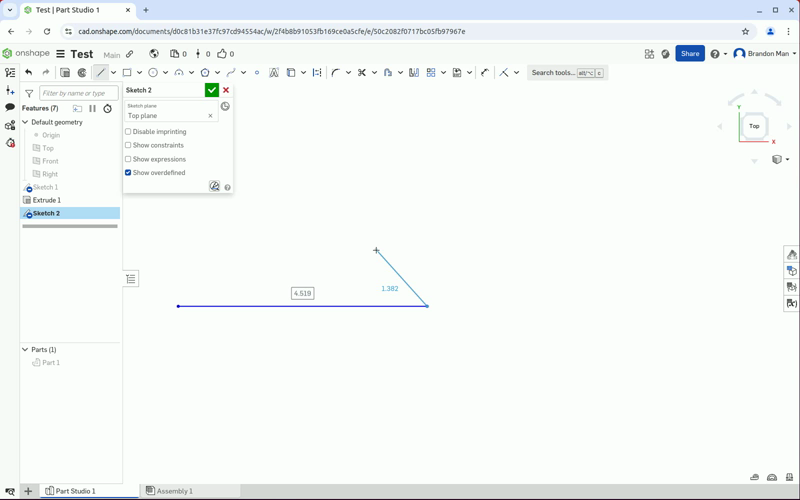
scroll(-6)
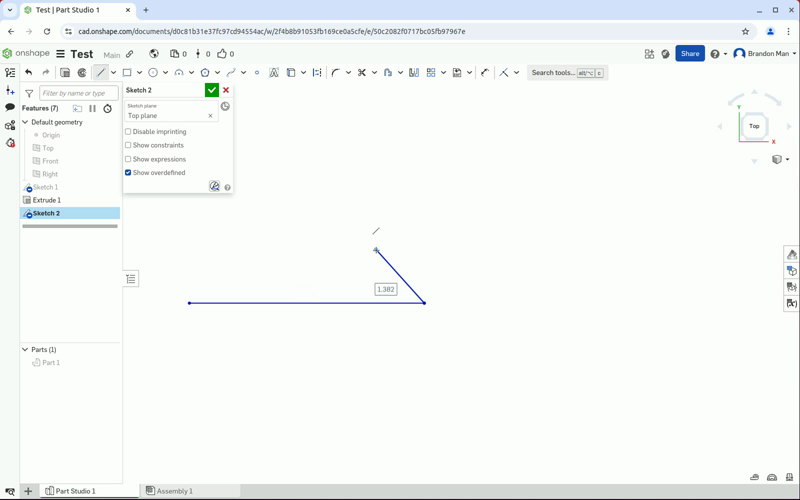
scroll(-6)
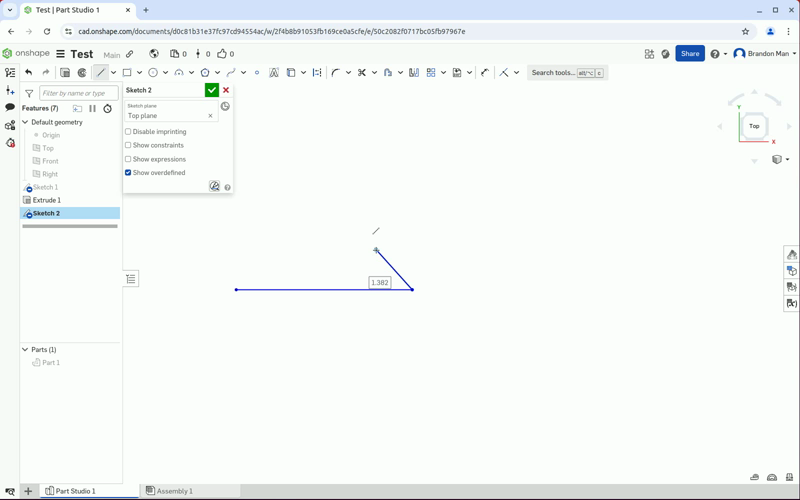
scroll(-6)
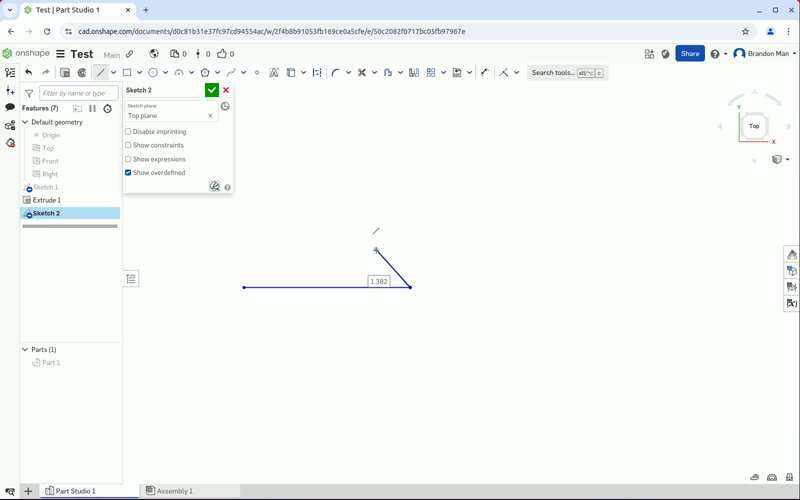
scroll(-6)
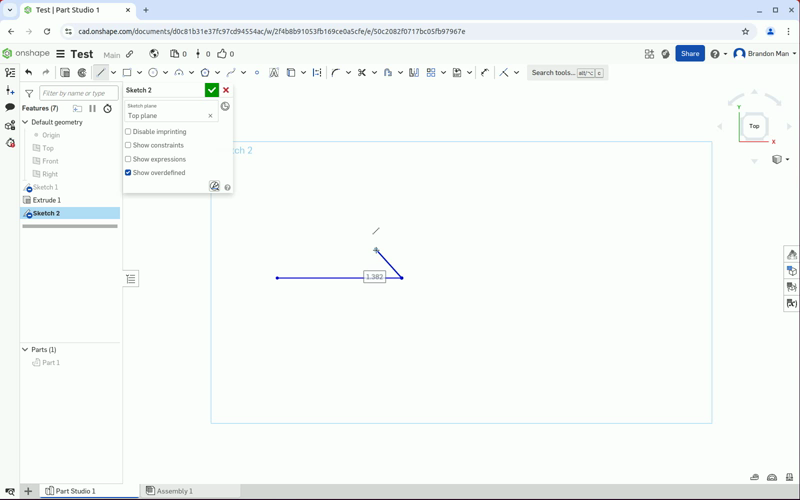
scroll(-6)
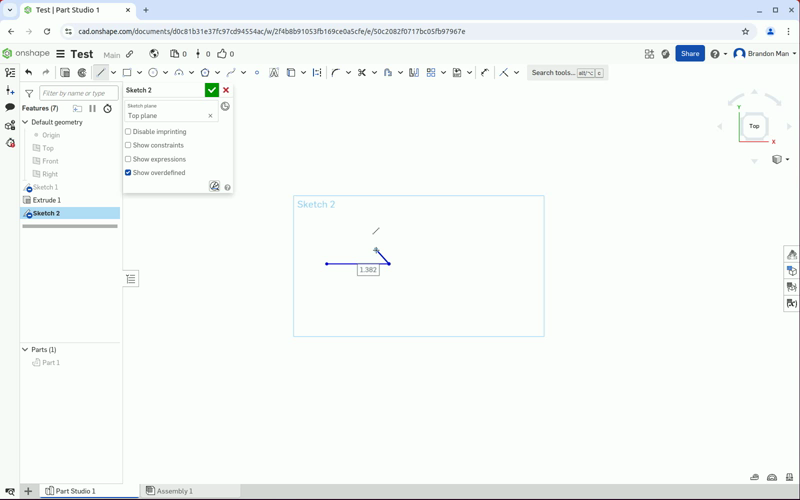
scroll(-6)
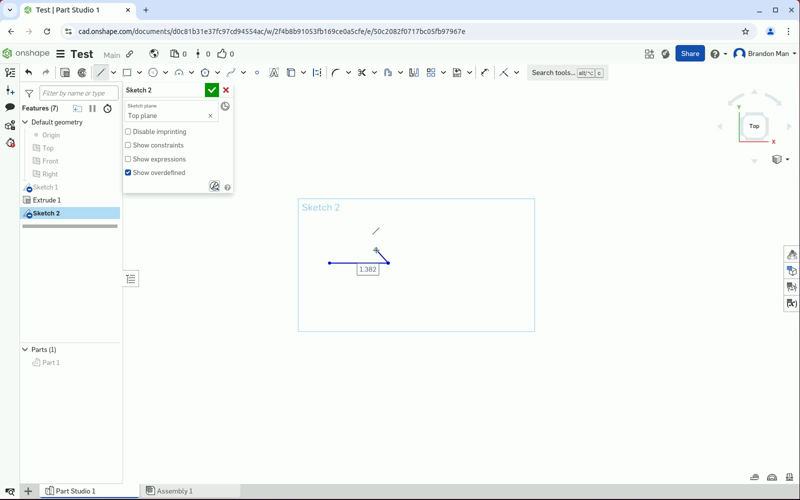
scroll(-6)
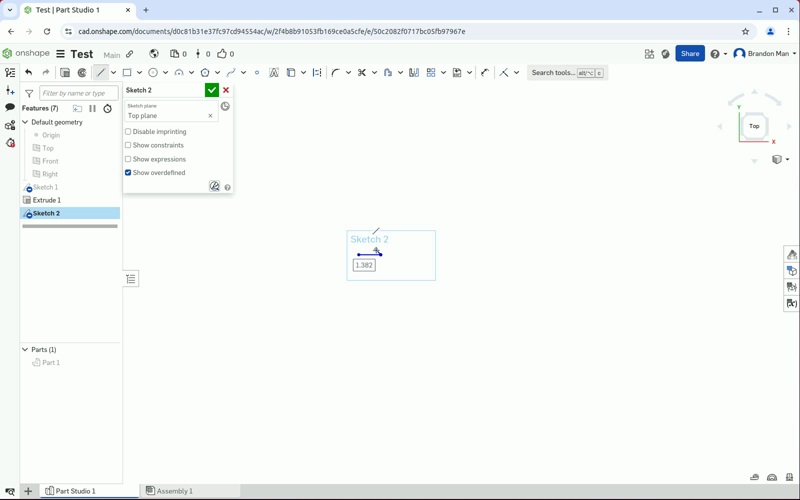
key_up(shift)
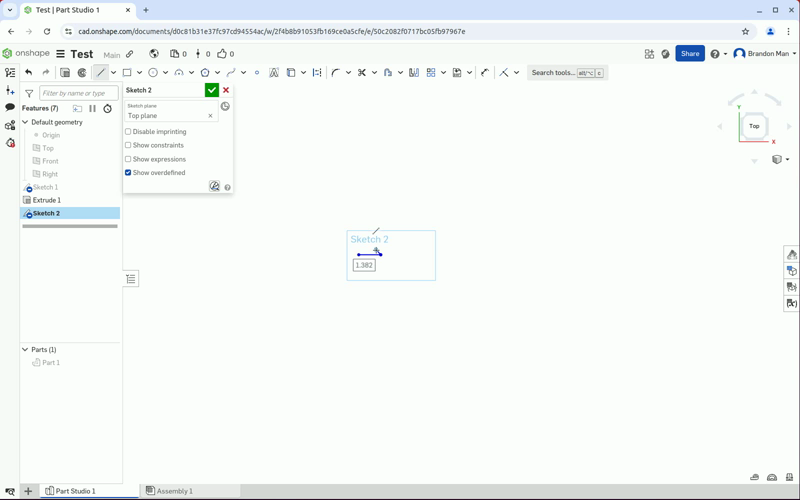
key_down(shift)
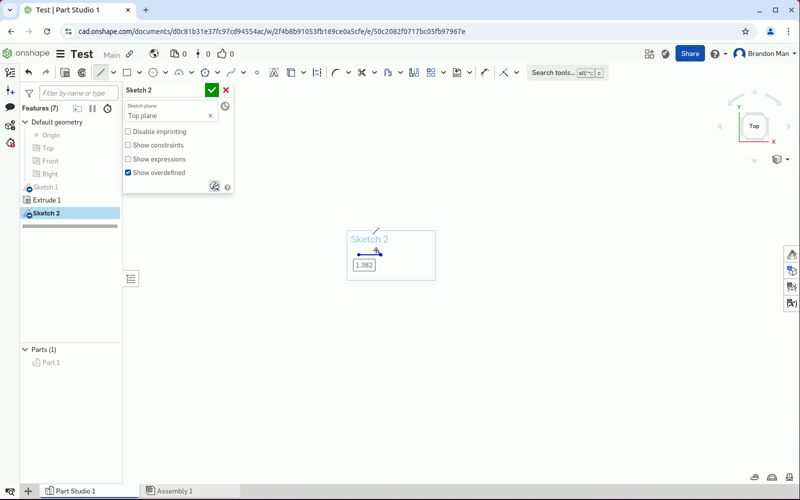
mouse_move(406, 249)
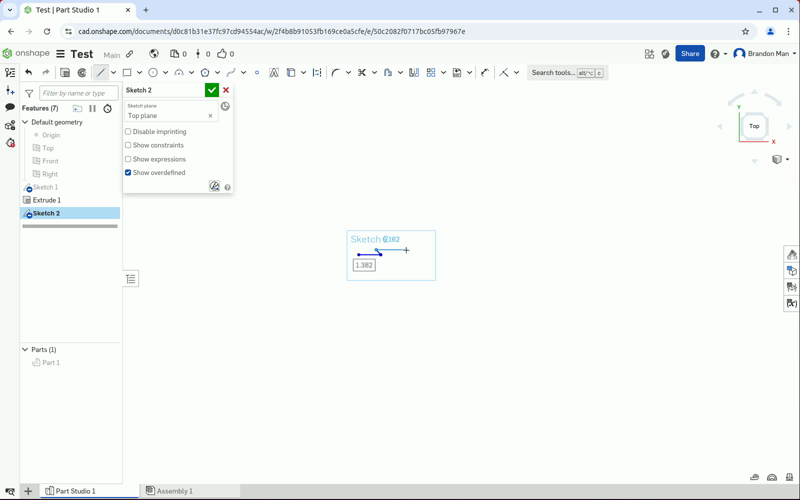
mouse_move(358, 249)
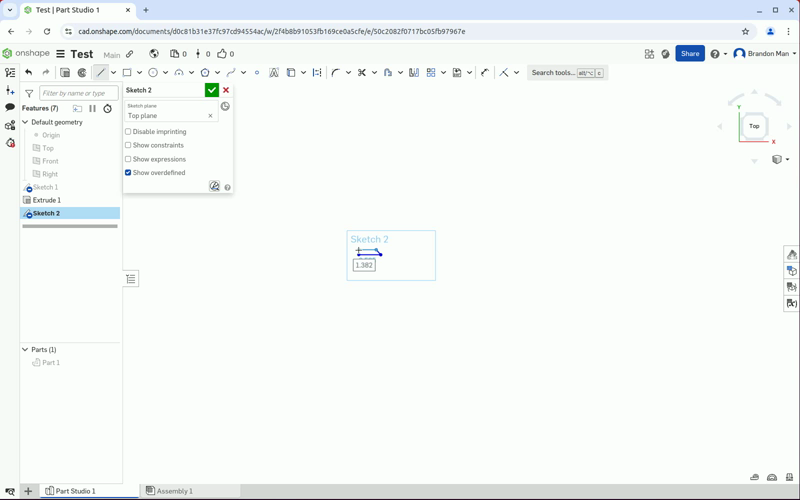
click(358, 249)
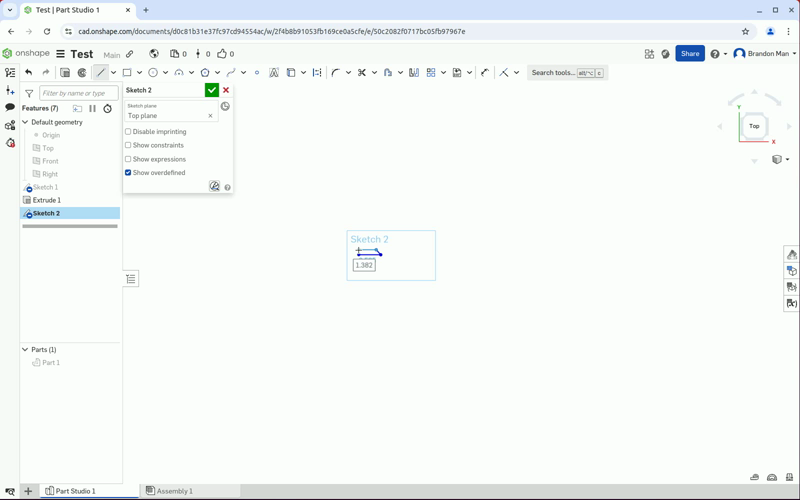
key_up(shift)
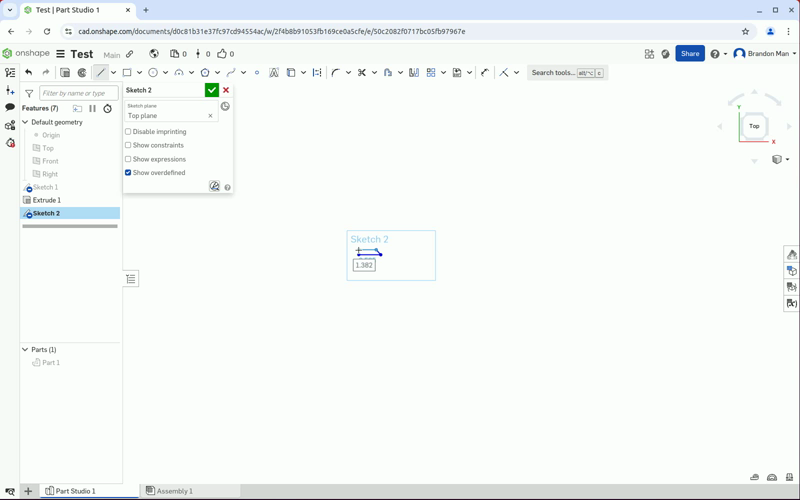
mouse_move(388, 249)
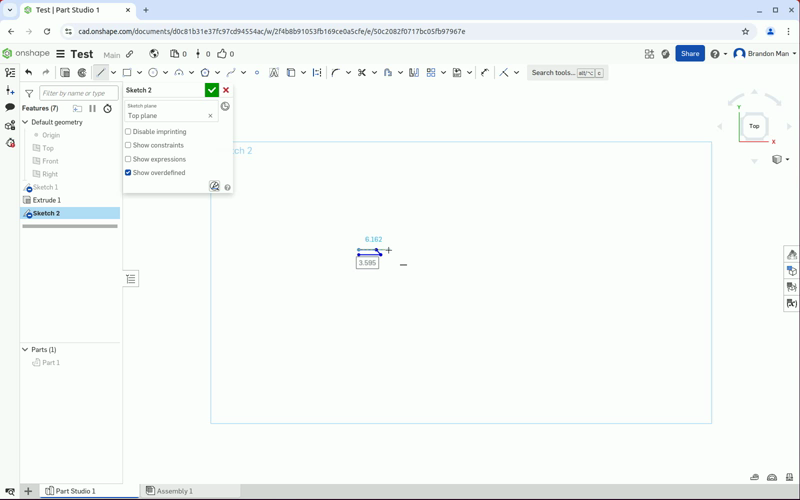
key_down(shift)
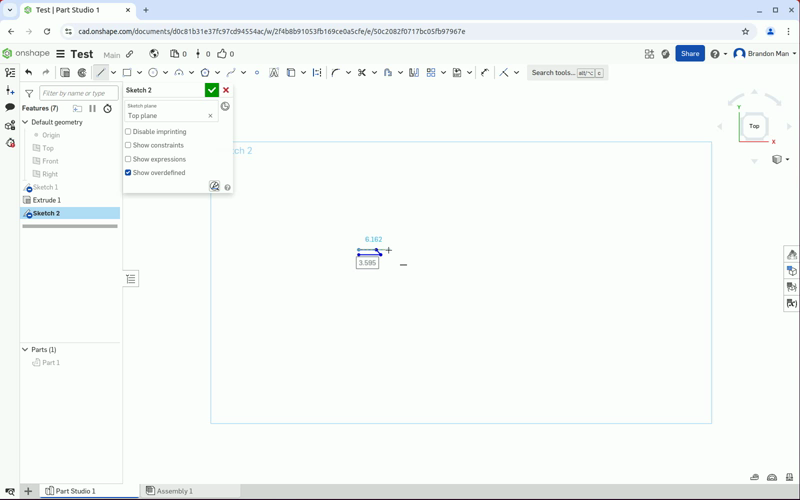
mouse_move(358, 254)
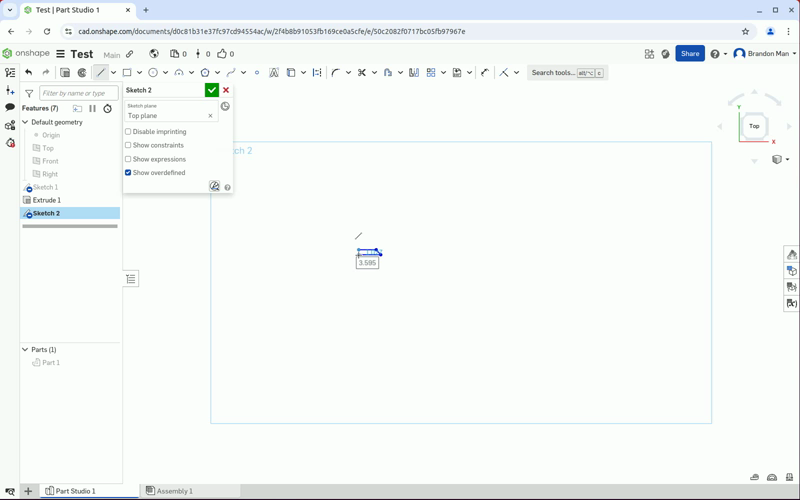
scroll(6)
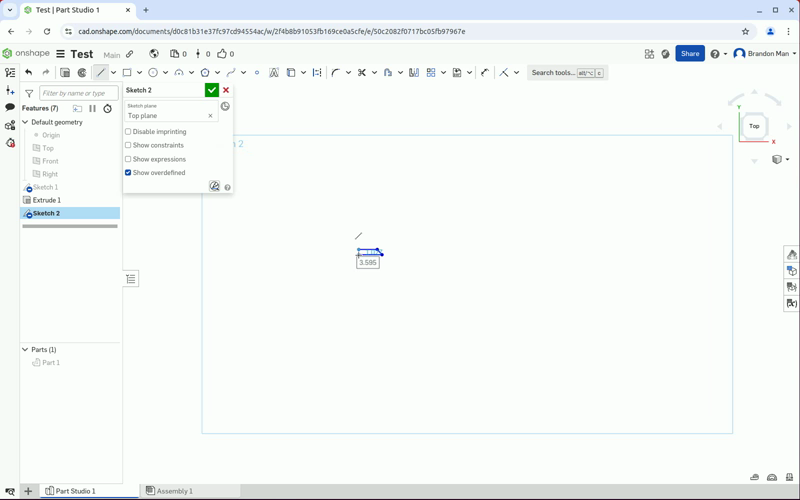
scroll(6)
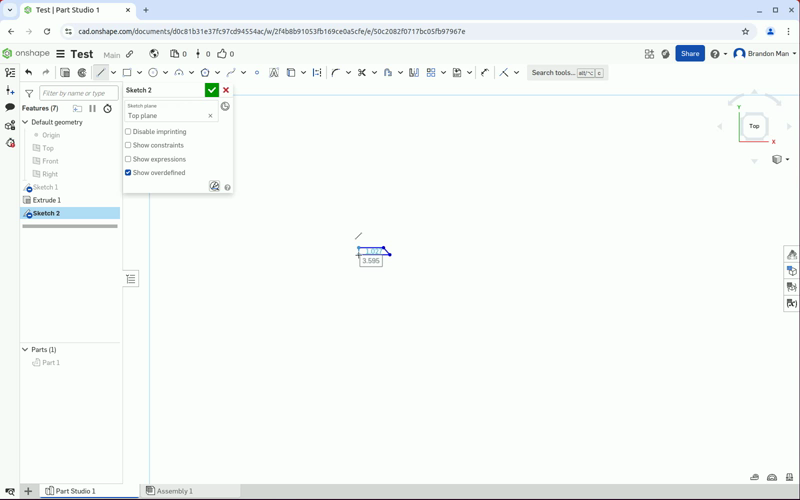
scroll(6)
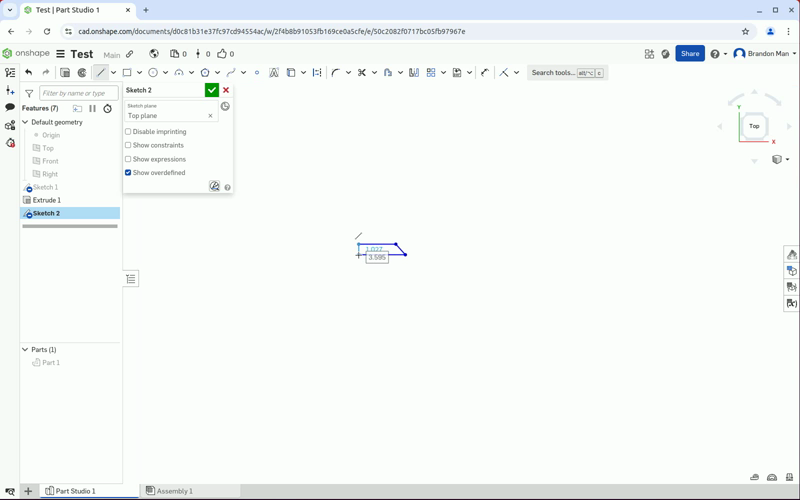
scroll(6)
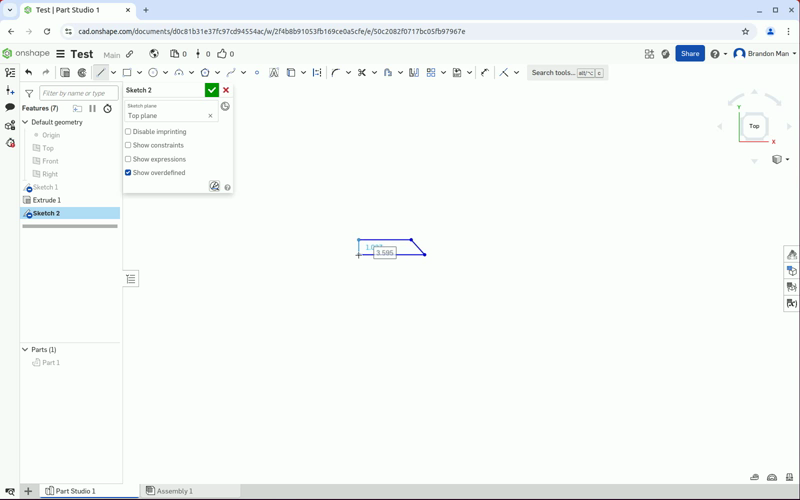
scroll(6)
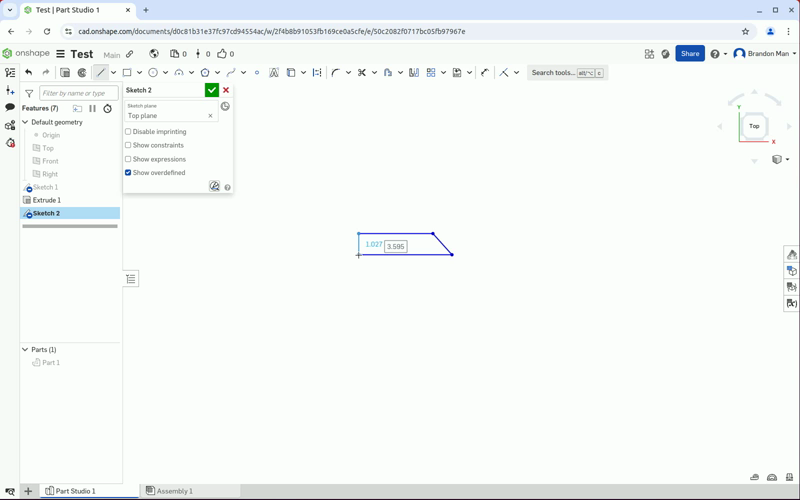
scroll(6)
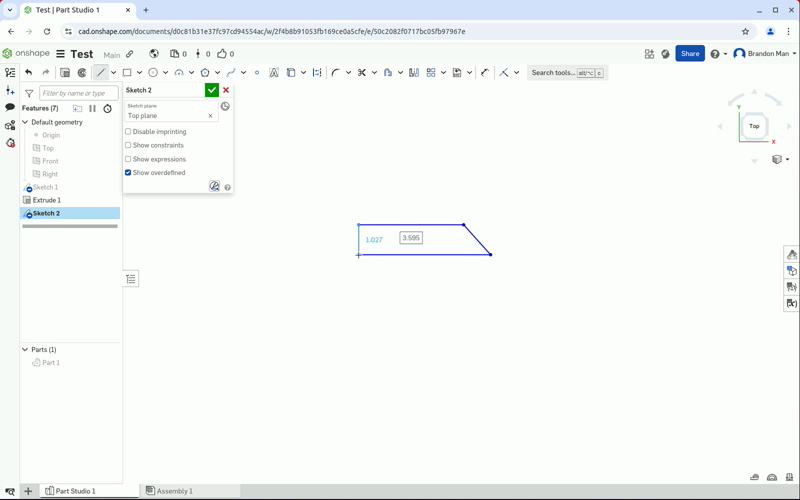
scroll(6)
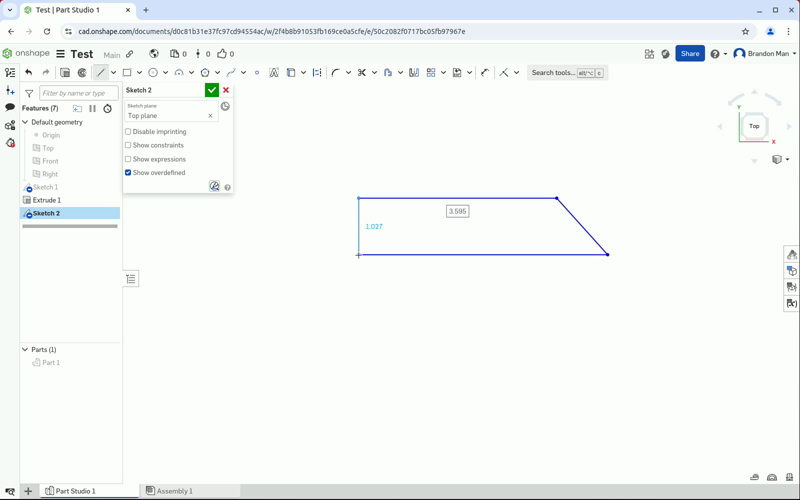
key_up(shift)
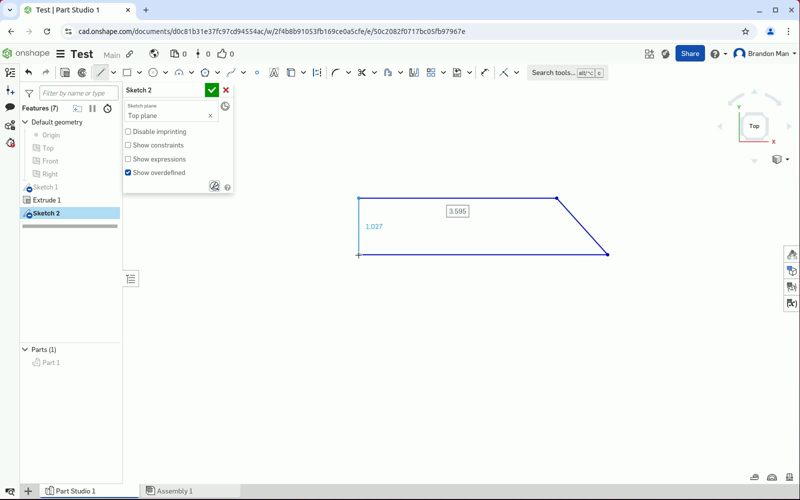
click(358, 254)
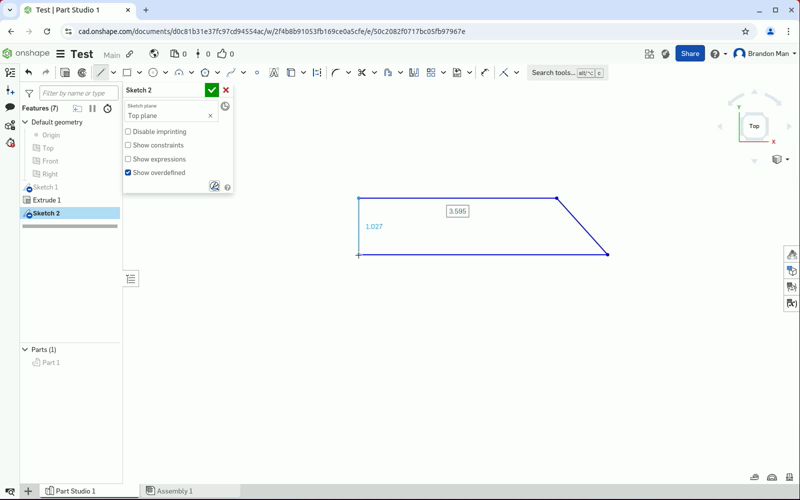
scroll(-6)
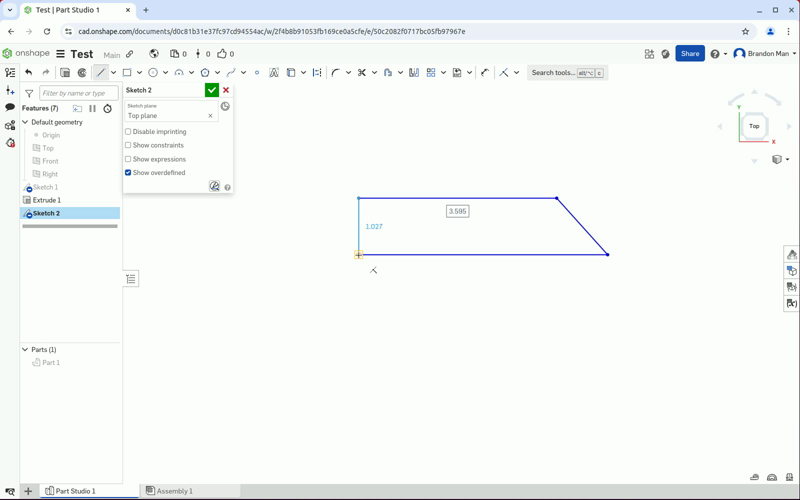
scroll(-6)
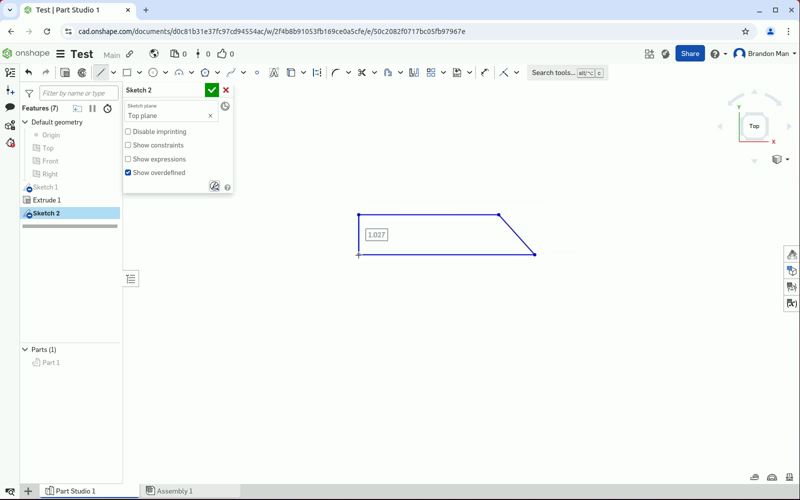
scroll(-6)
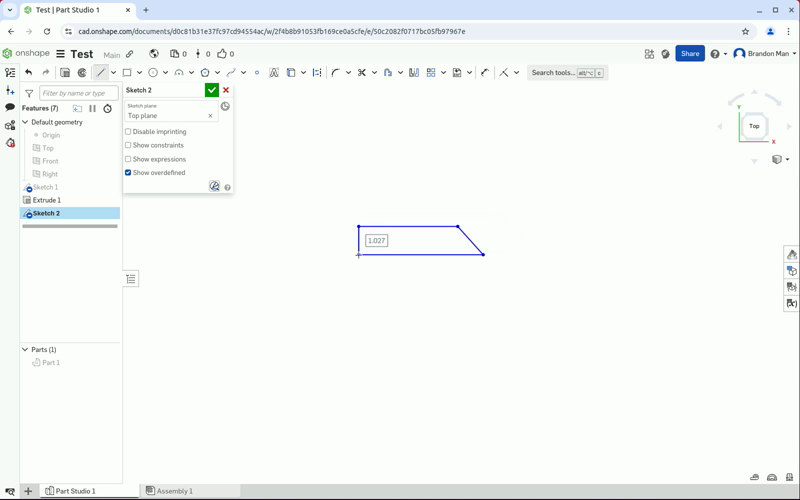
scroll(-6)
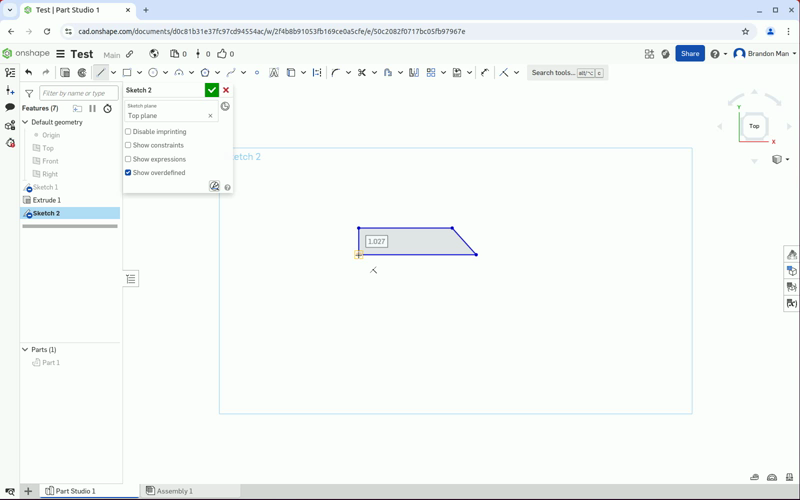
scroll(-6)
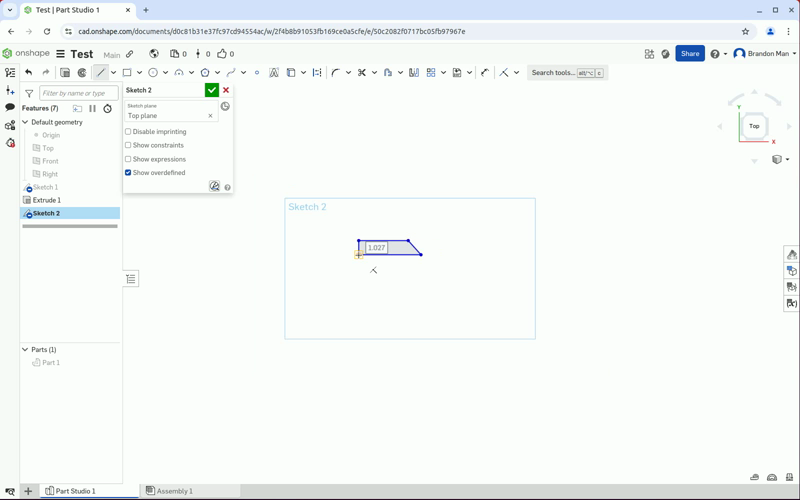
scroll(-6)
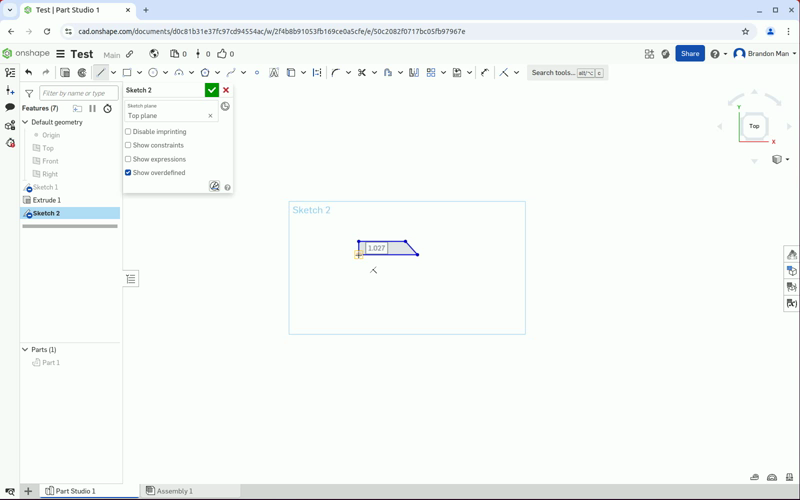
scroll(-6)
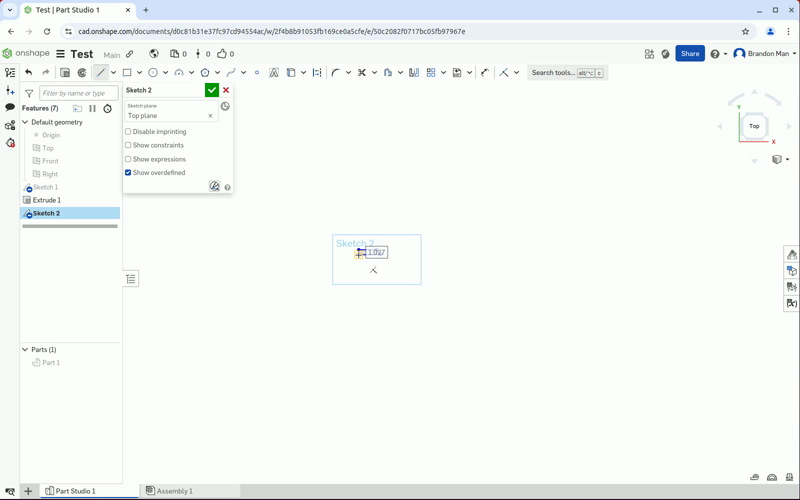
key(esc)
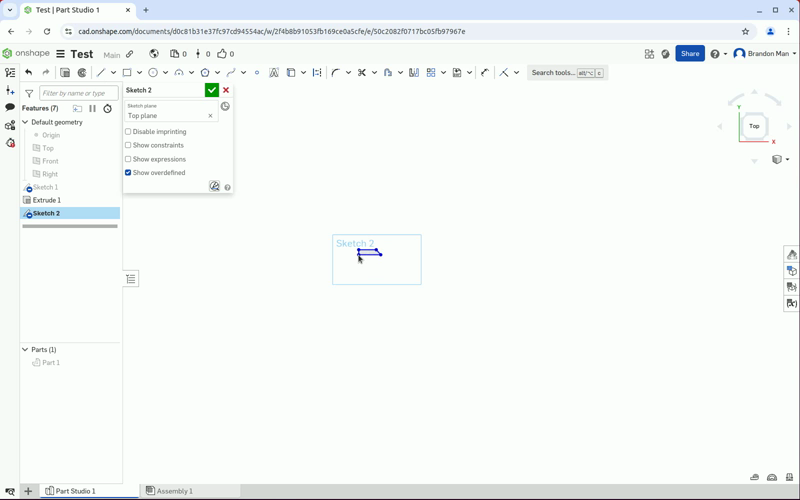
mouse_move(379, 253)
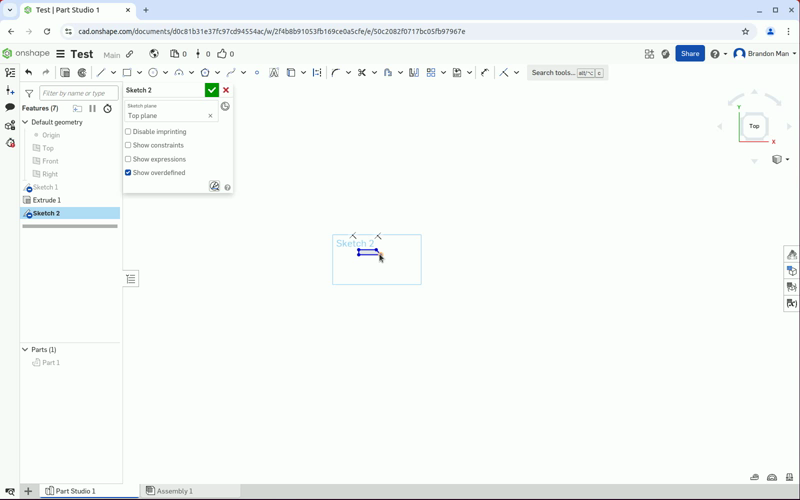
scroll(6)
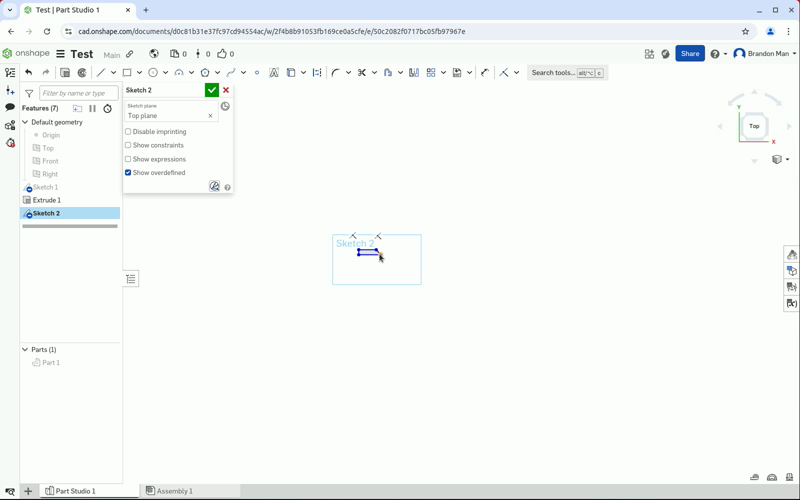
scroll(6)
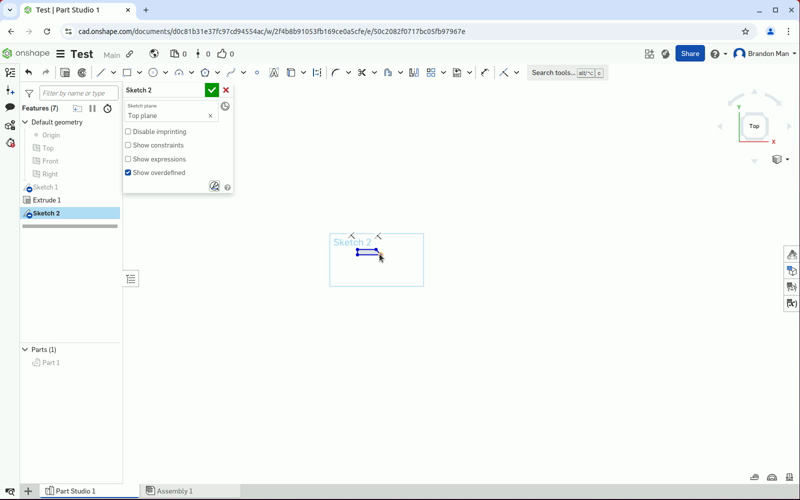
scroll(6)
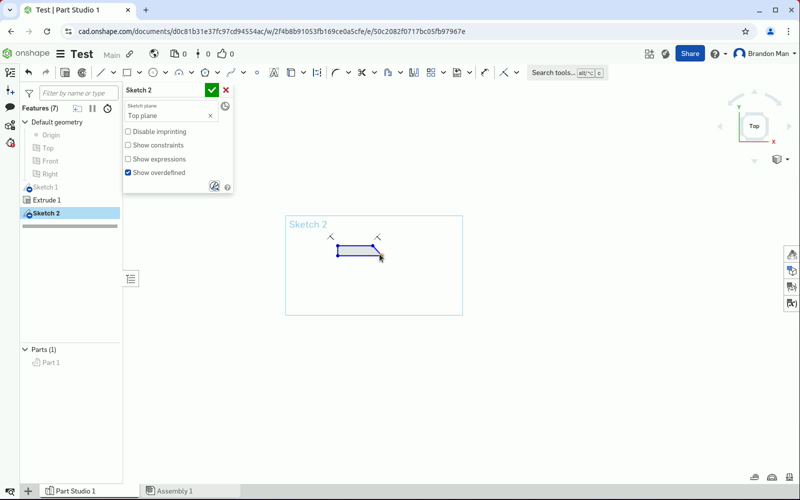
scroll(6)
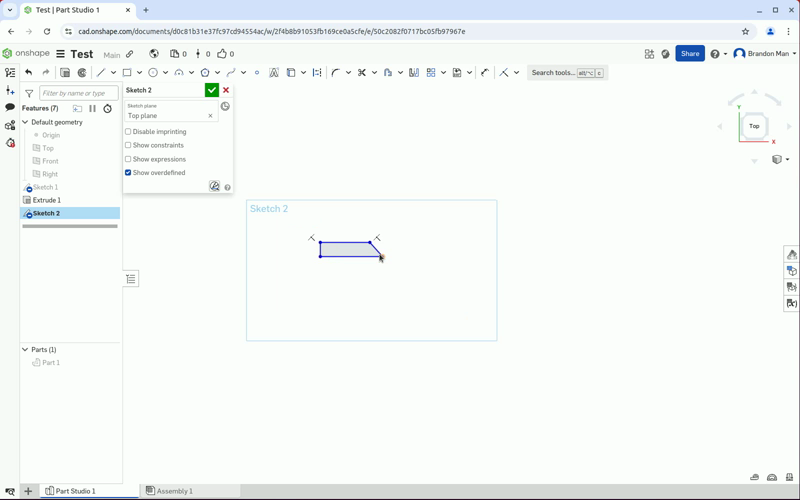
scroll(6)
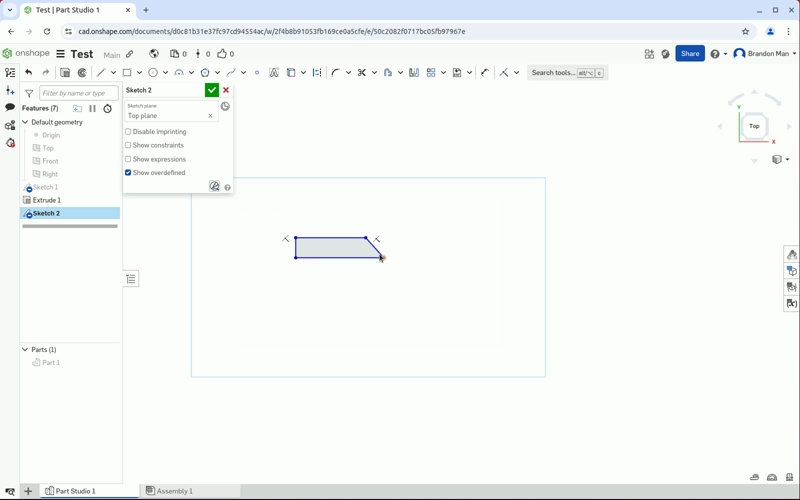
scroll(6)
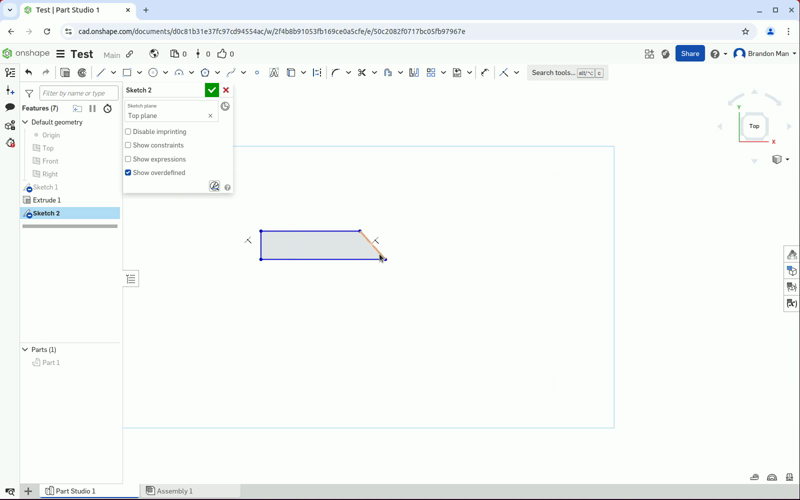
scroll(6)
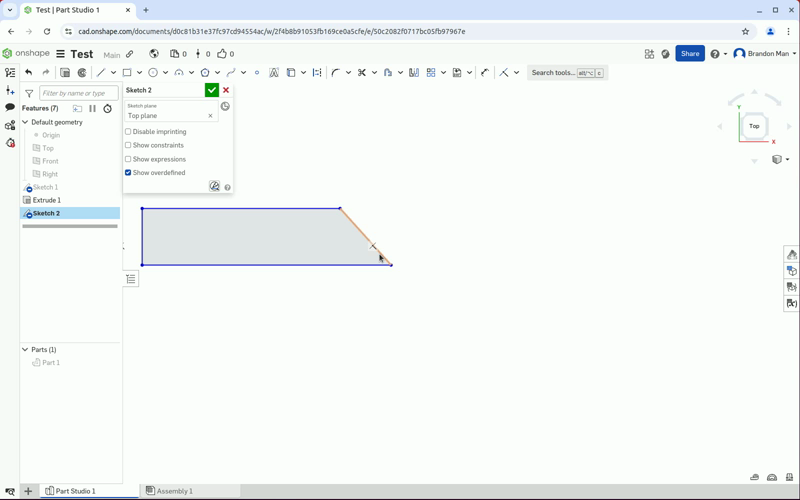
click(379, 253)
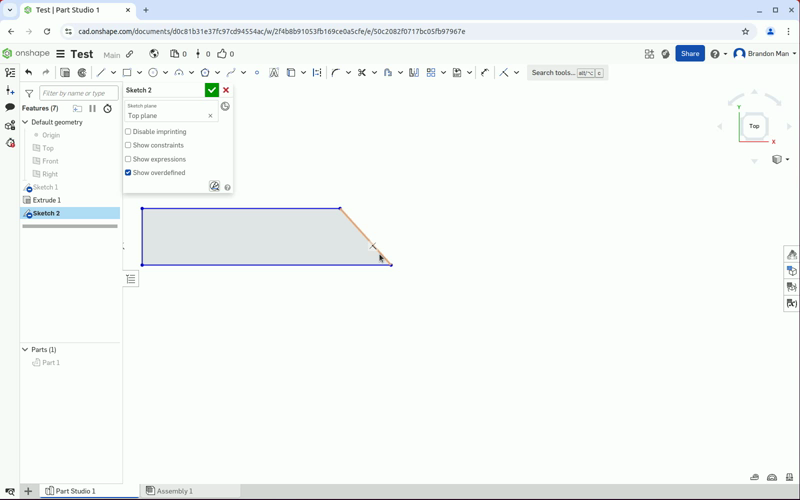
scroll(-6)
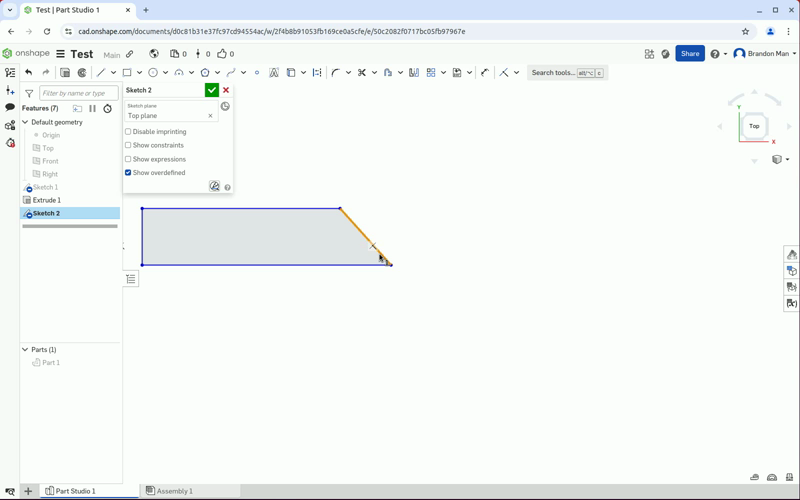
scroll(-6)
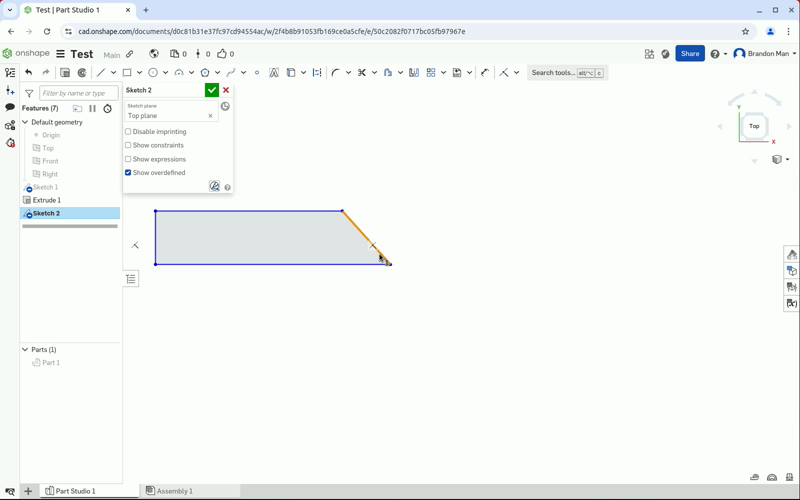
scroll(-6)
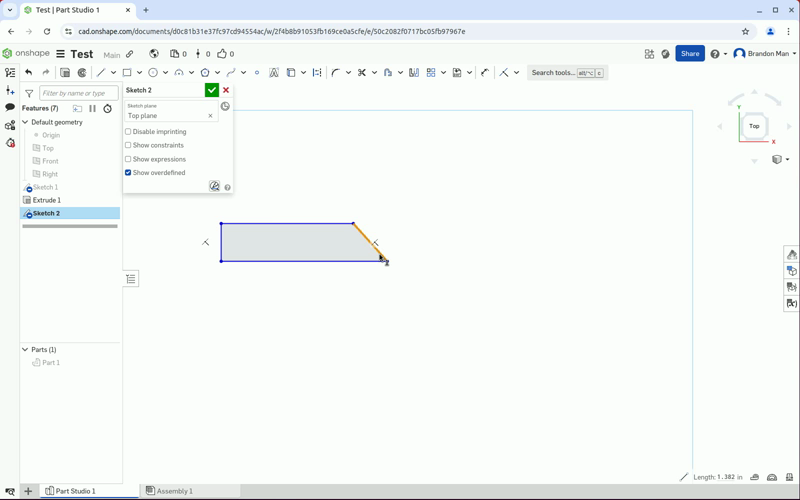
scroll(-6)
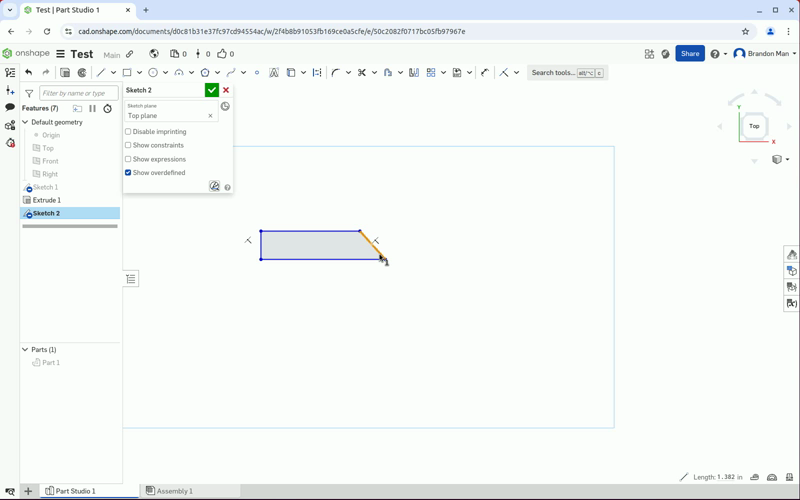
scroll(-6)
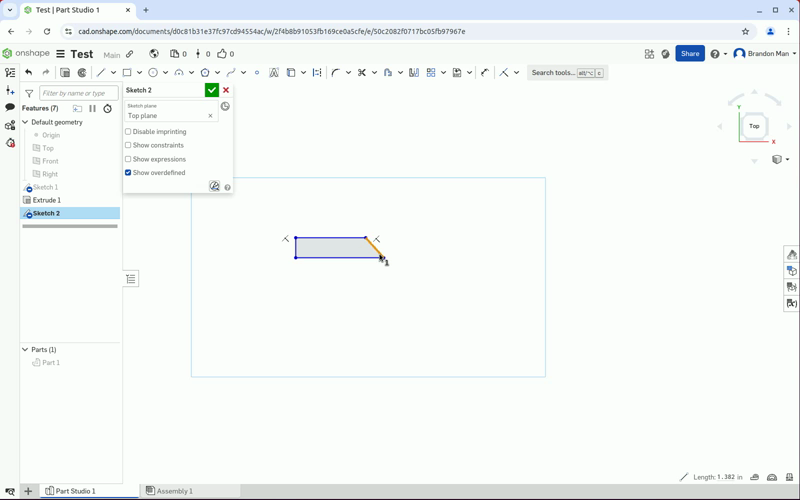
scroll(-6)
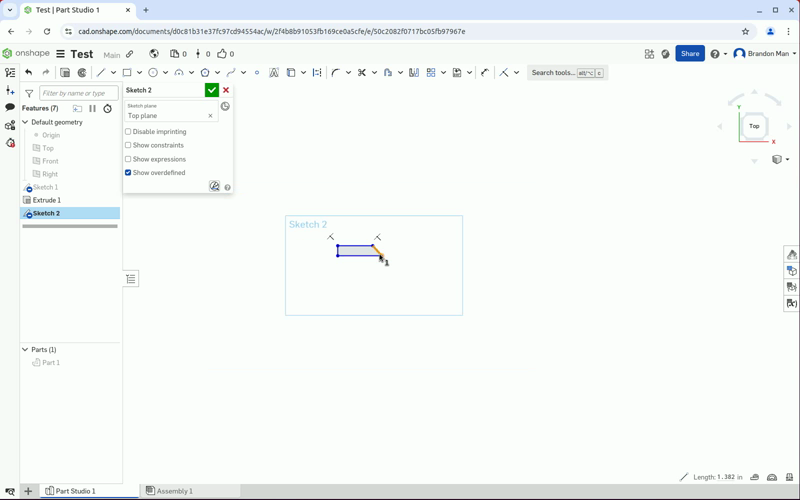
scroll(-6)
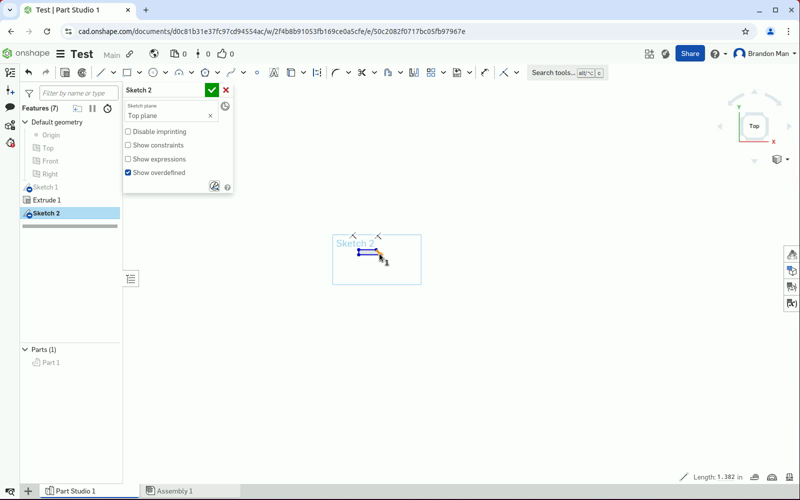
mouse_move(73, 352)
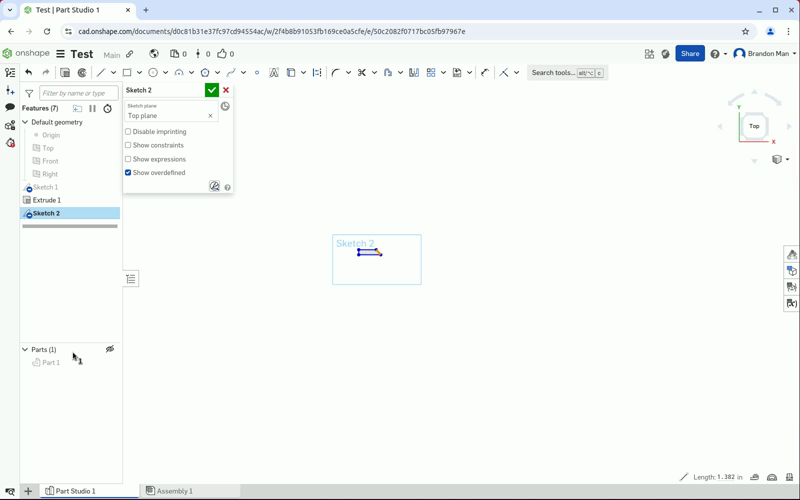
key(shift+y)
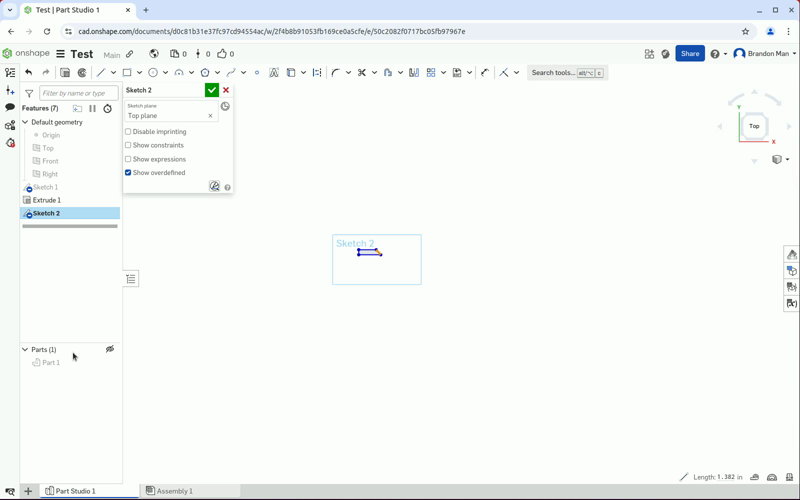
key(shift+e)
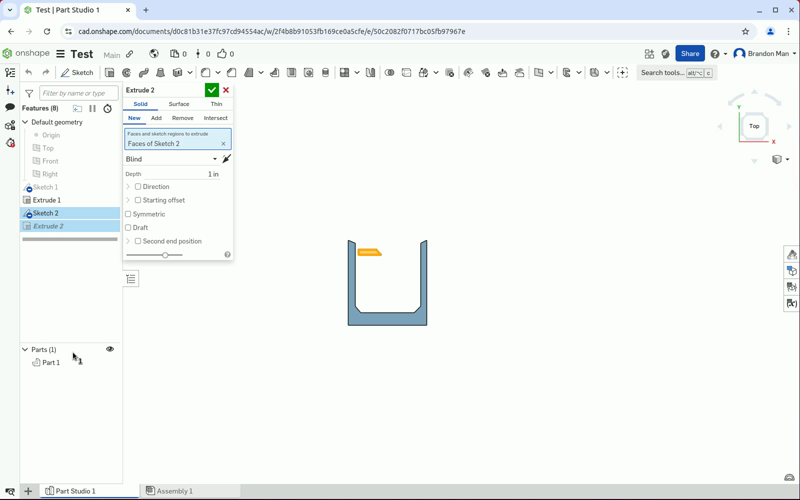
mouse_move(143, 106)
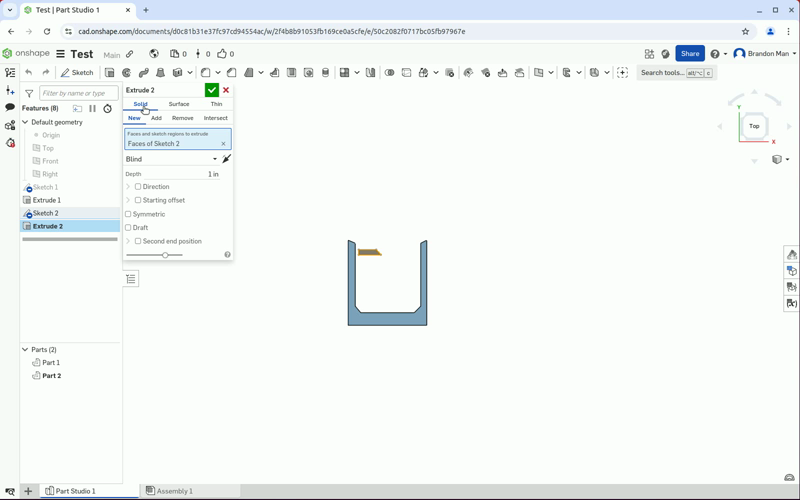
click(143, 106)
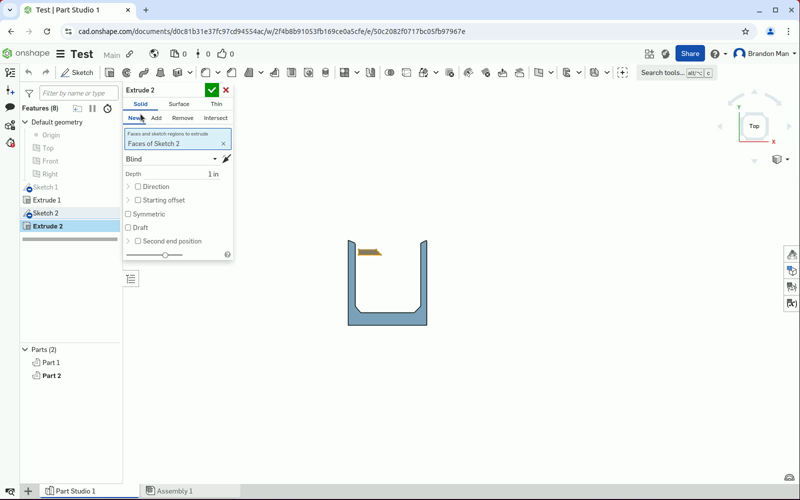
mouse_move(137, 120)
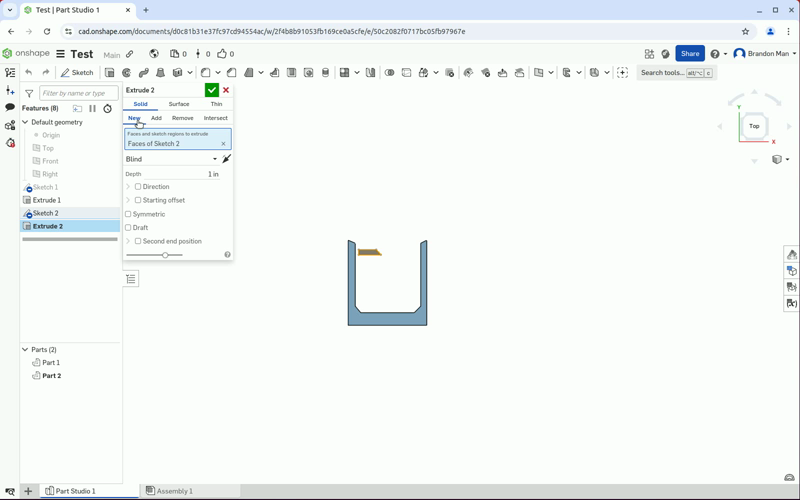
click(137, 120)
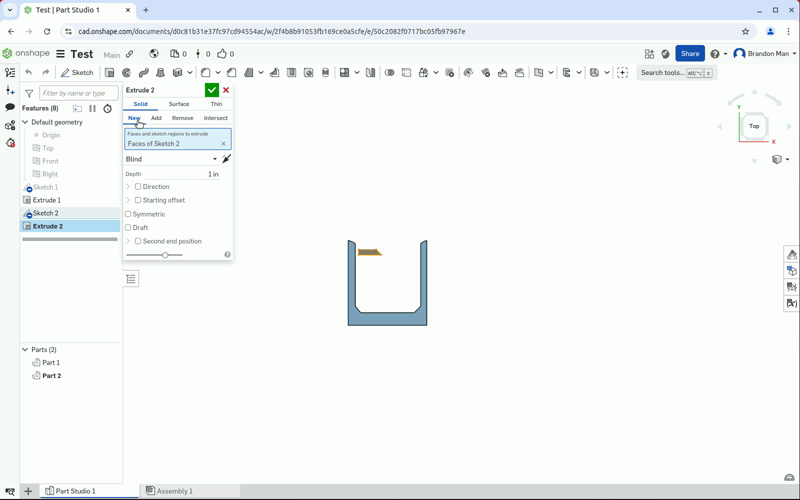
key(tab, 4)
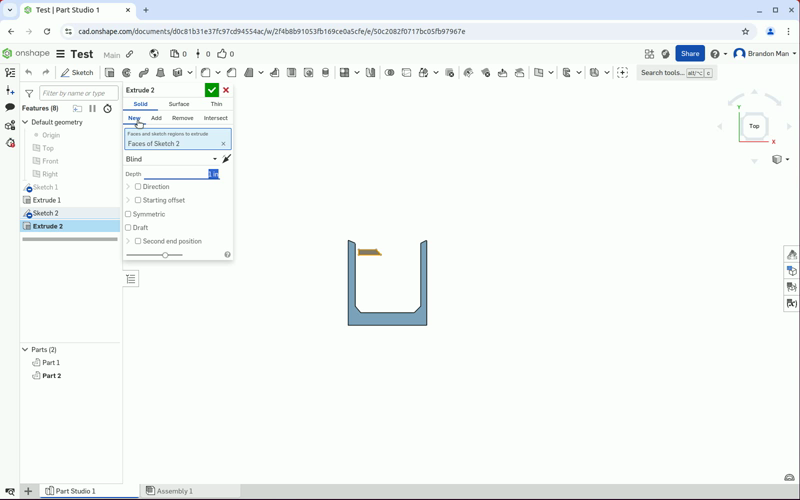
text(4.333)
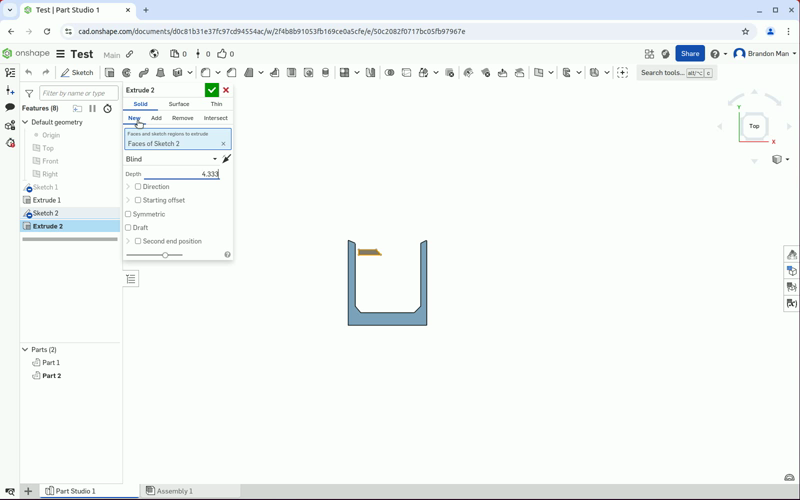
key(enter)
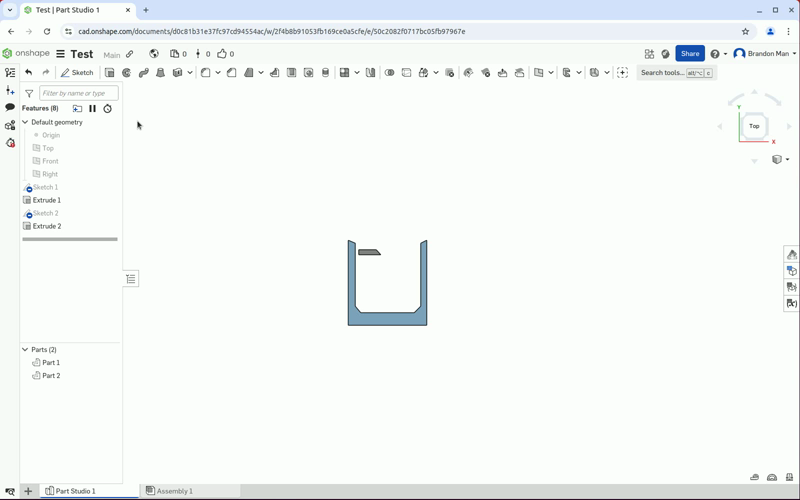
key(shift+h)
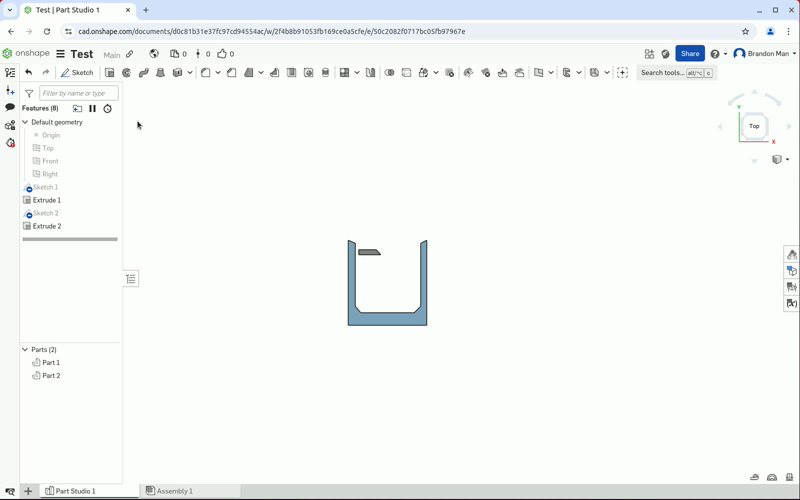
key(shift+h)
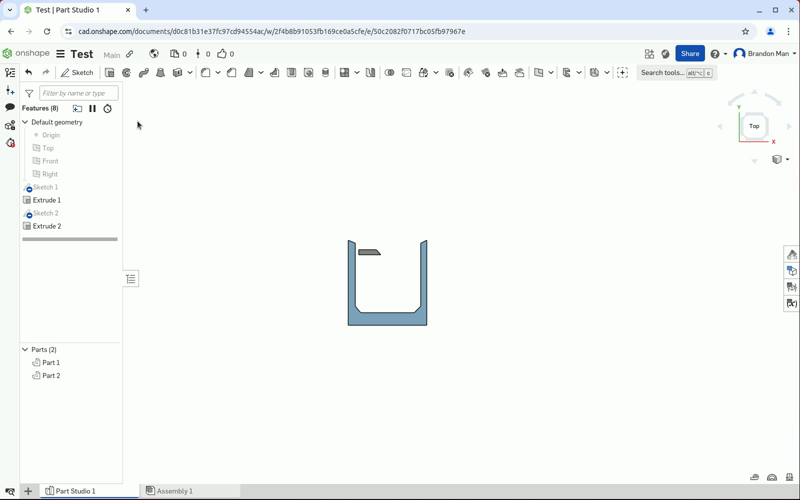
mouse_move(73, 189)
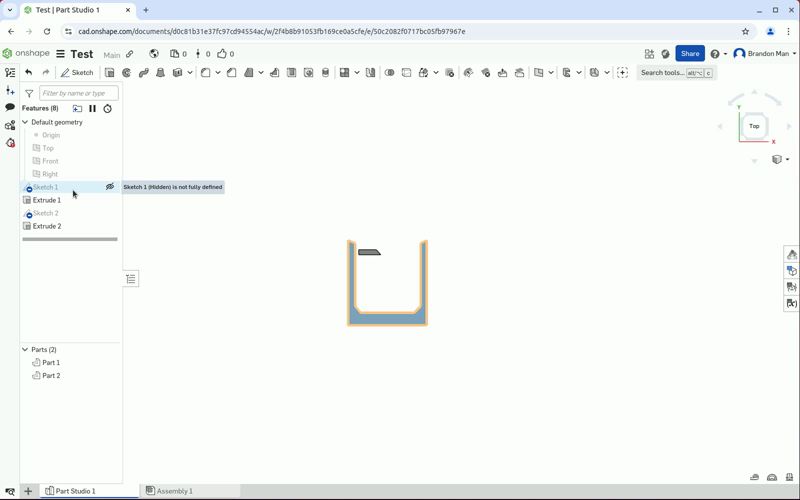
click(73, 189)
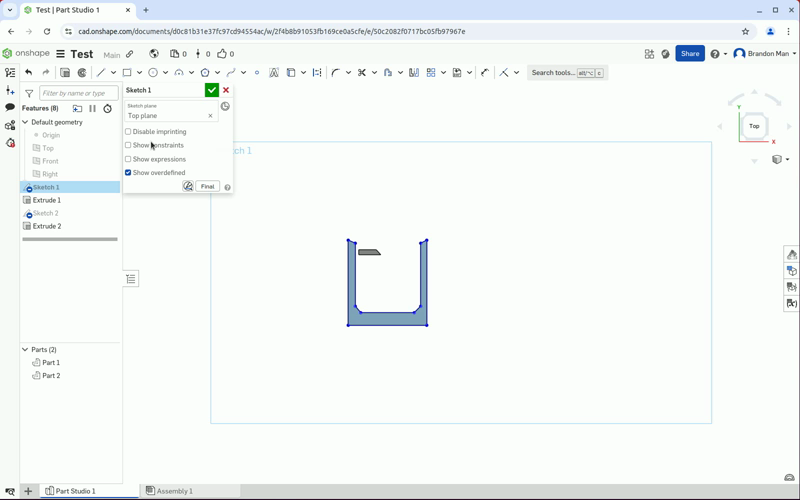
mouse_move(229, 92)
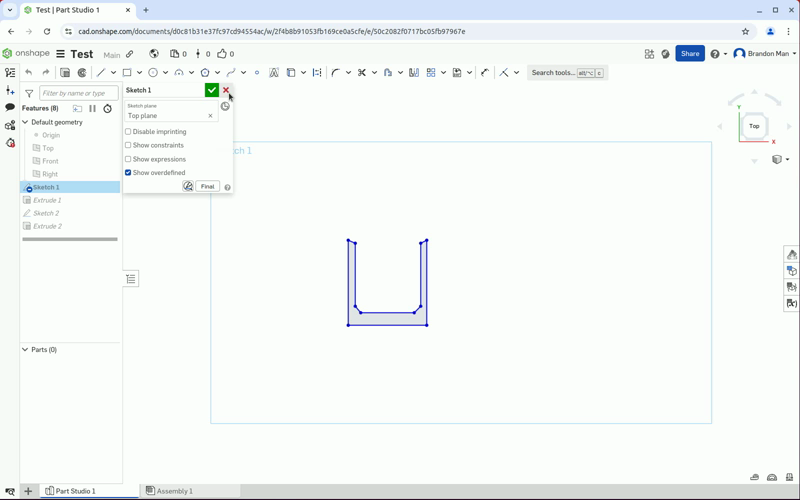
click(229, 92)
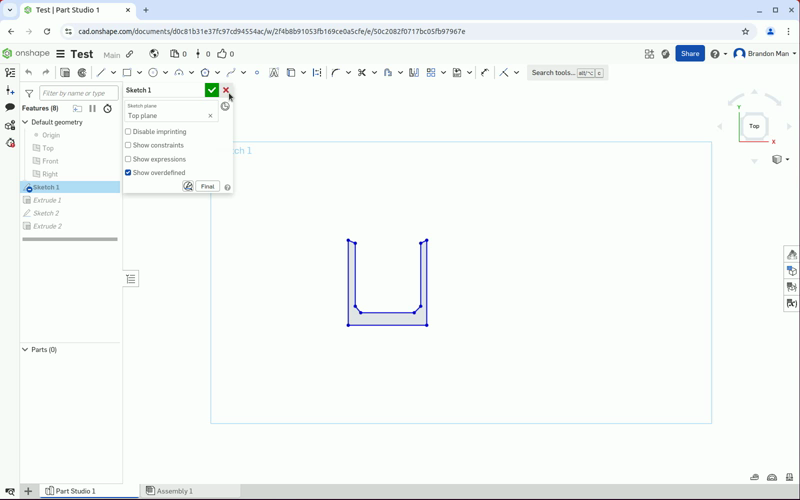
key(shift+s)
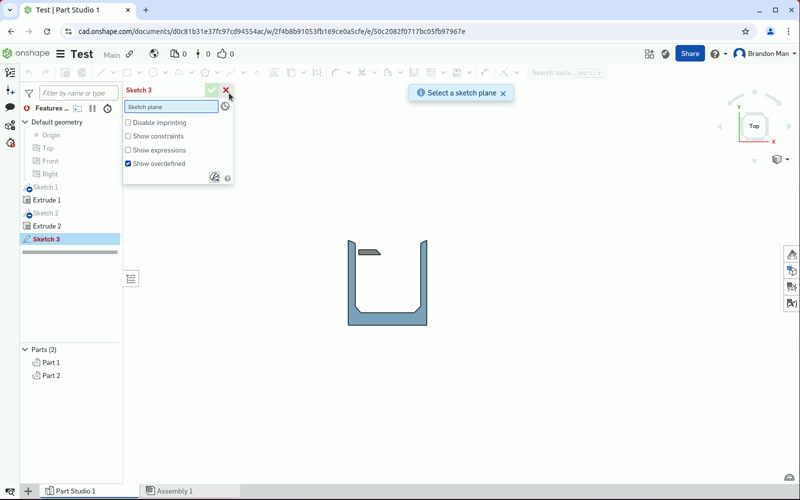
mouse_move(73, 150)
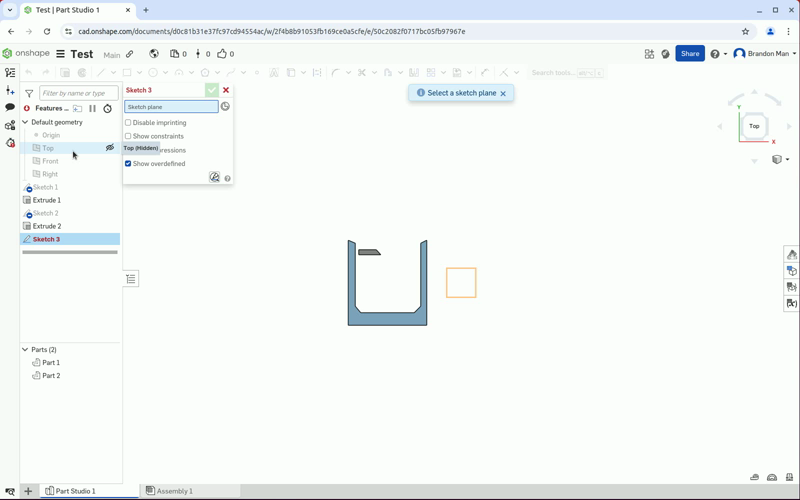
click(73, 150)
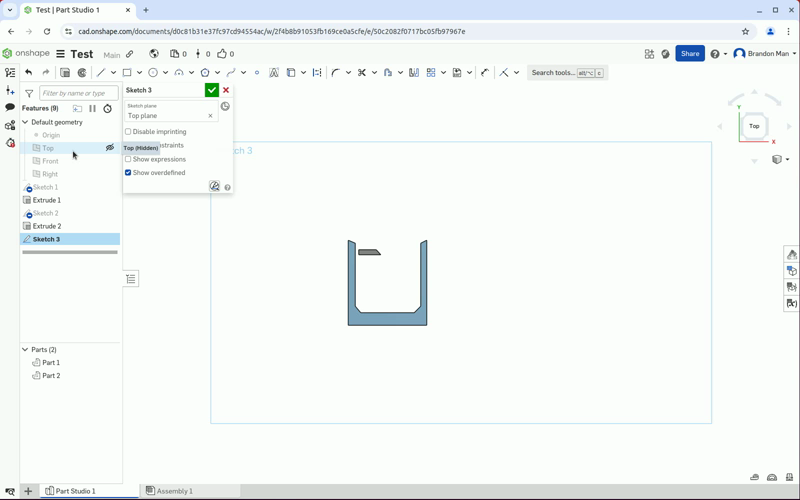
mouse_move(73, 352)
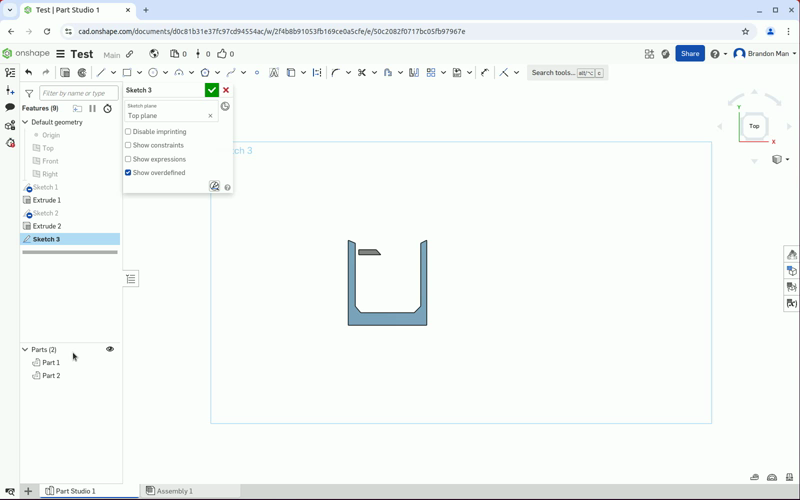
key(y)
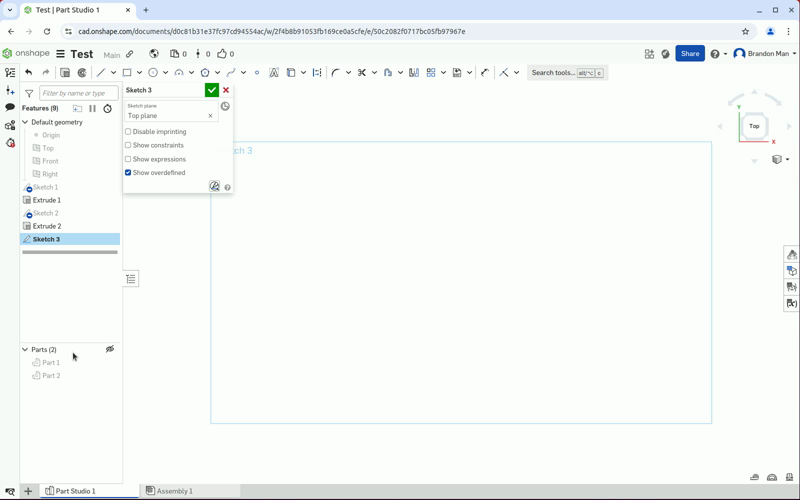
key(l)
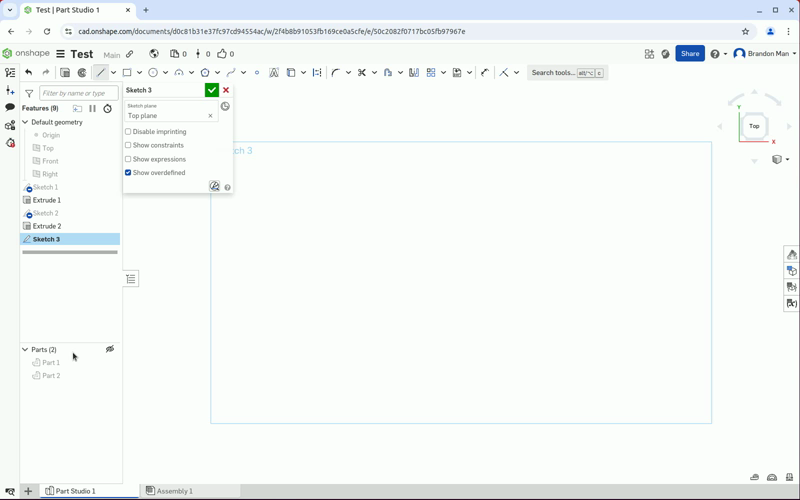
key_down(shift)
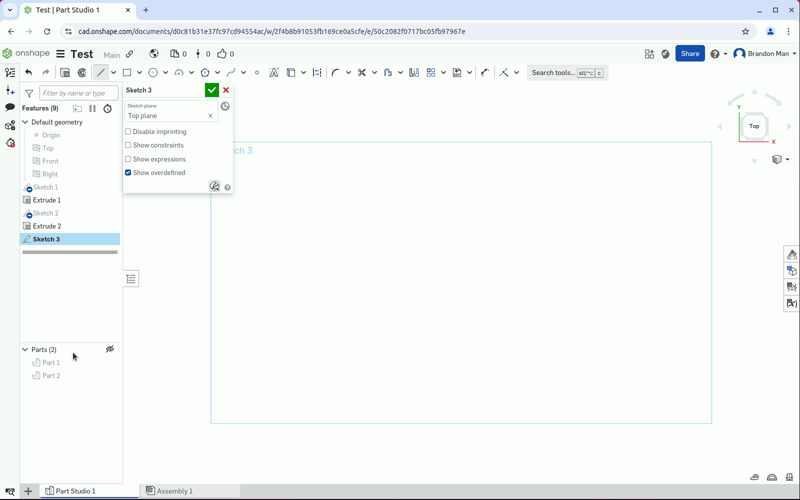
mouse_move(359, 306)
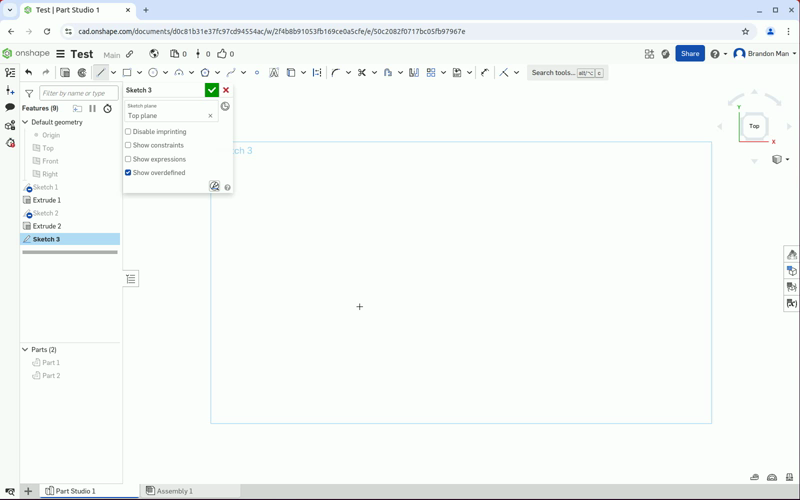
click(359, 306)
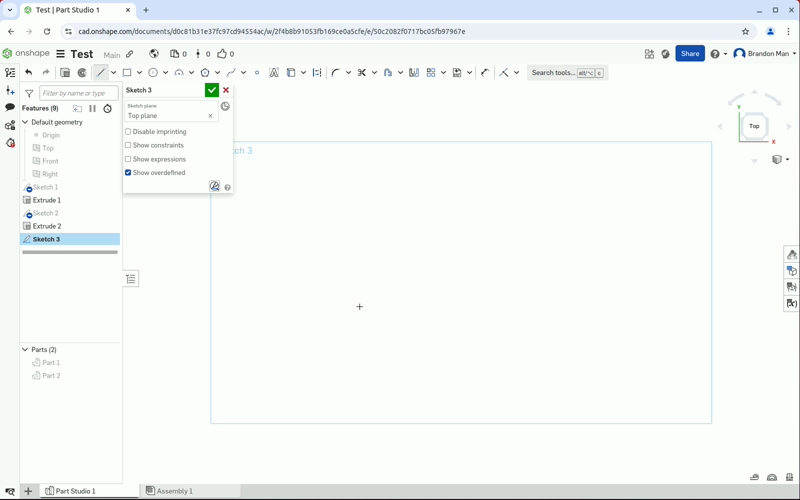
key_up(shift)
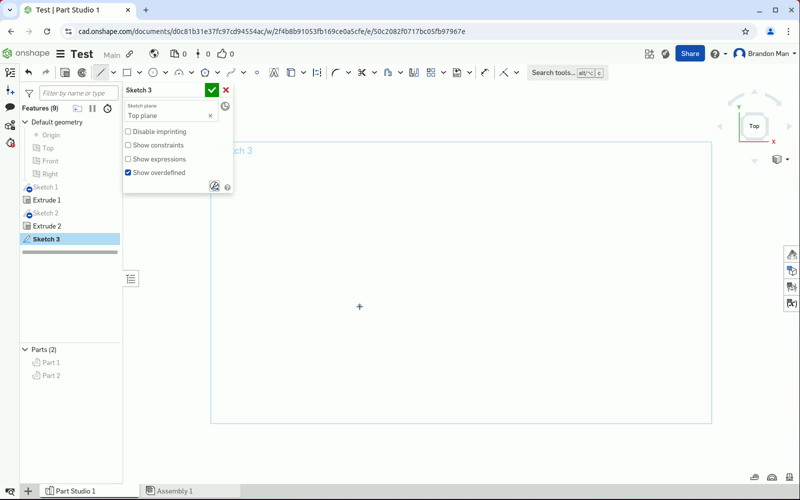
key_down(shift)
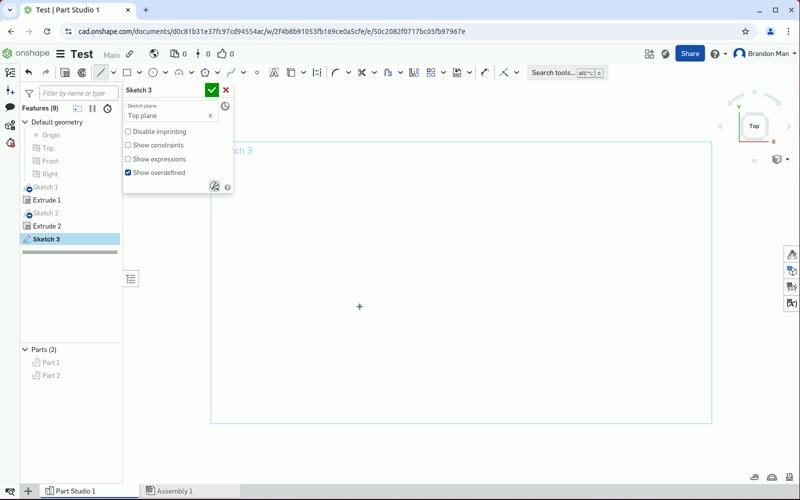
mouse_move(389, 306)
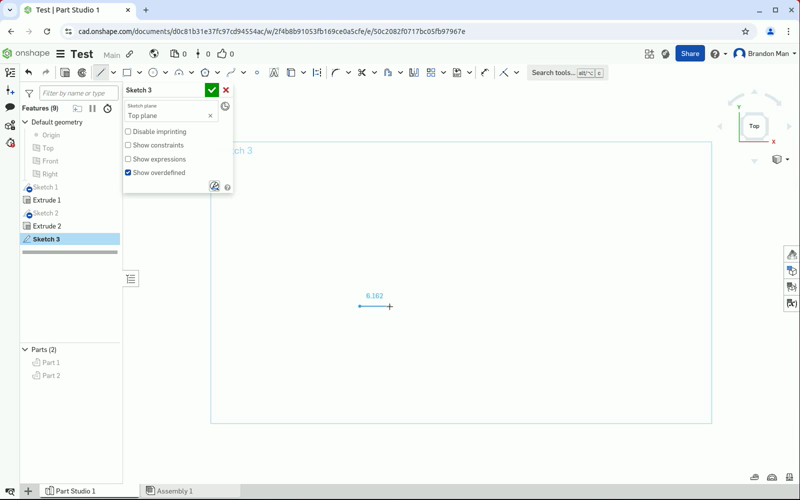
mouse_move(367, 306)
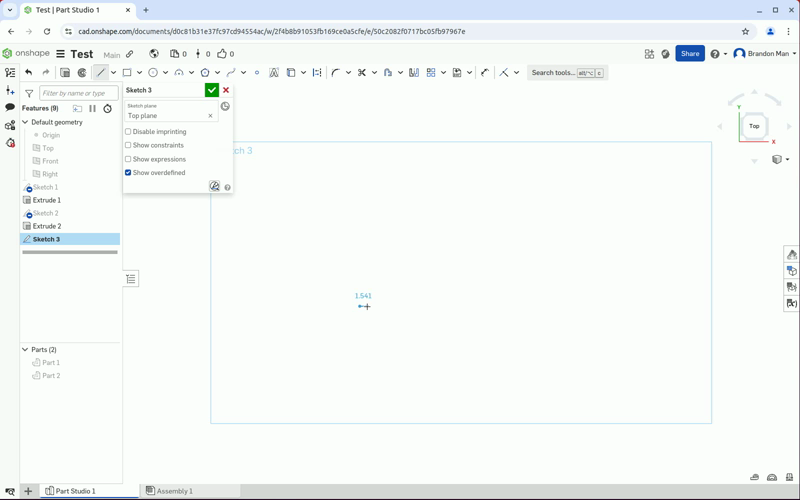
scroll(6)
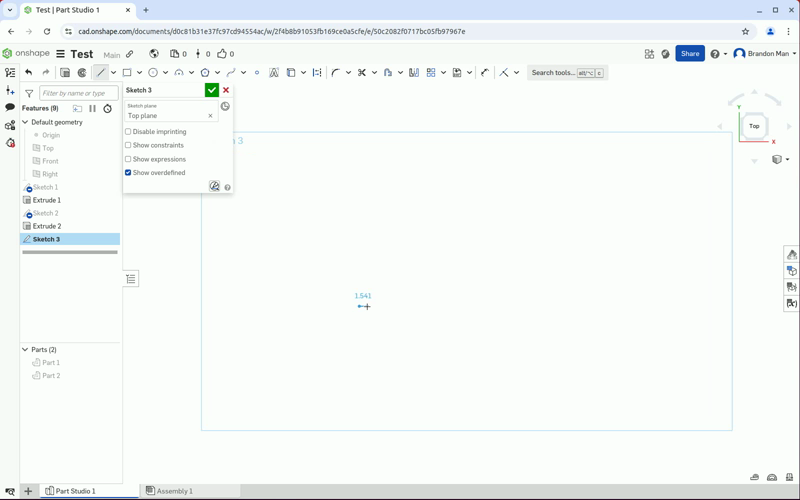
scroll(6)
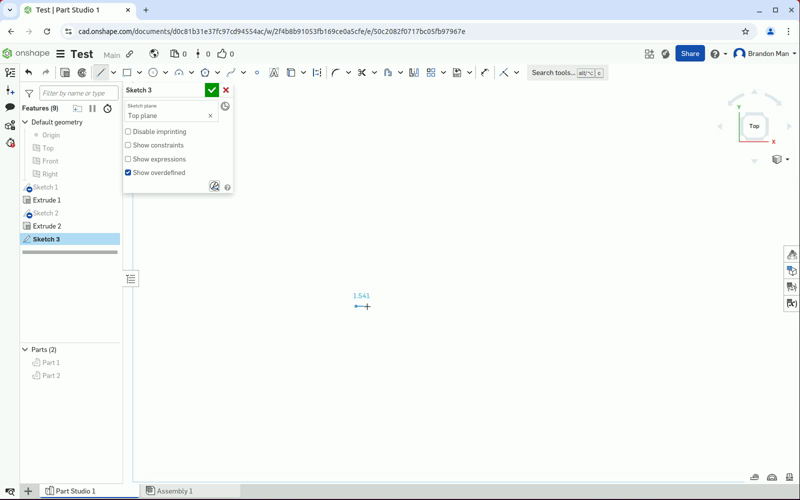
scroll(6)
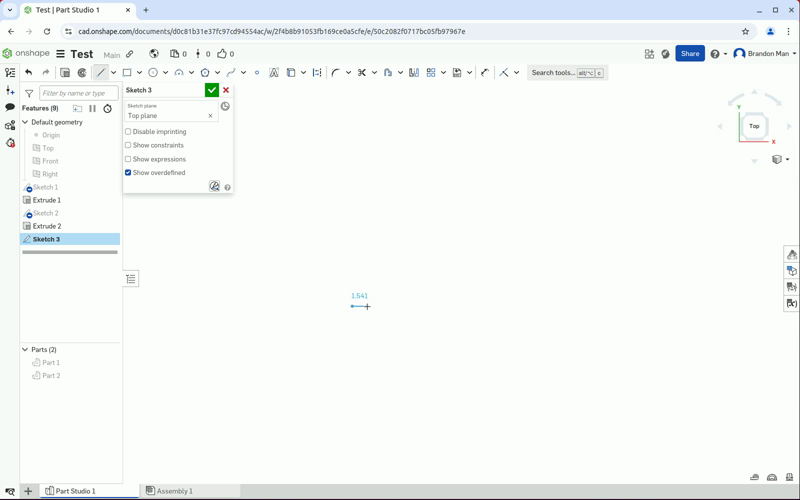
scroll(6)
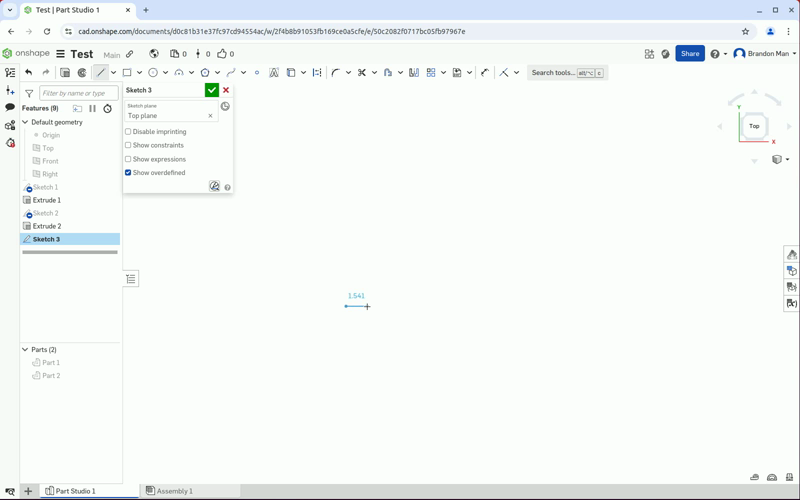
scroll(6)
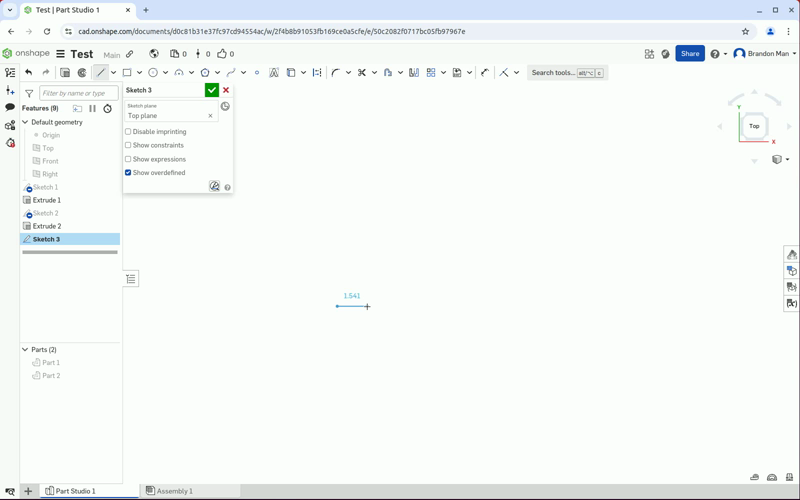
scroll(6)
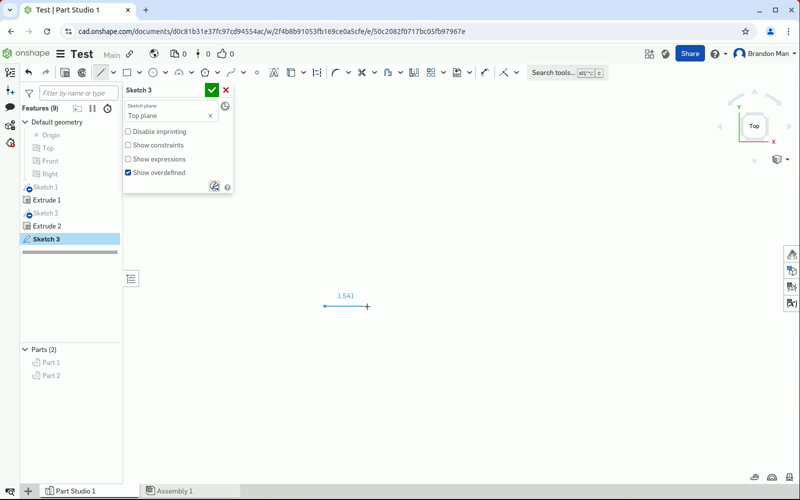
scroll(6)
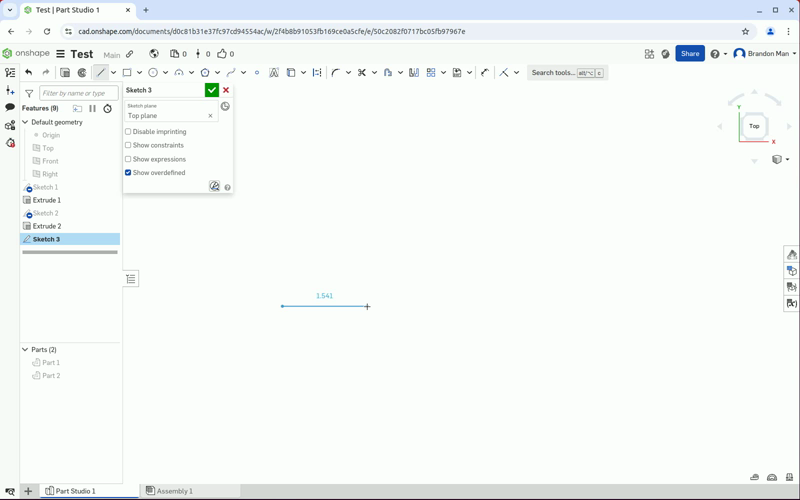
click(367, 306)
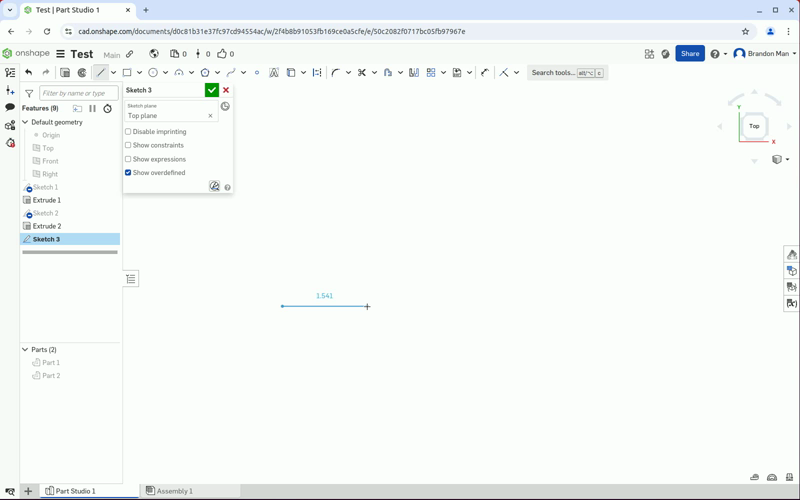
scroll(-6)
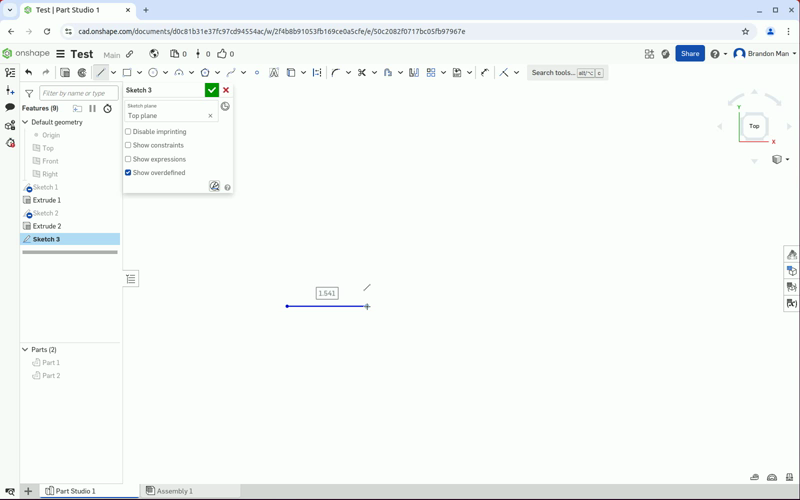
scroll(-6)
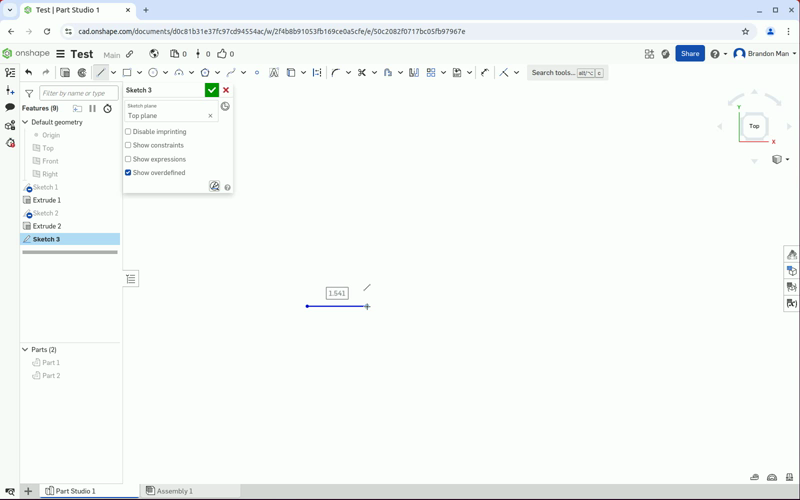
scroll(-6)
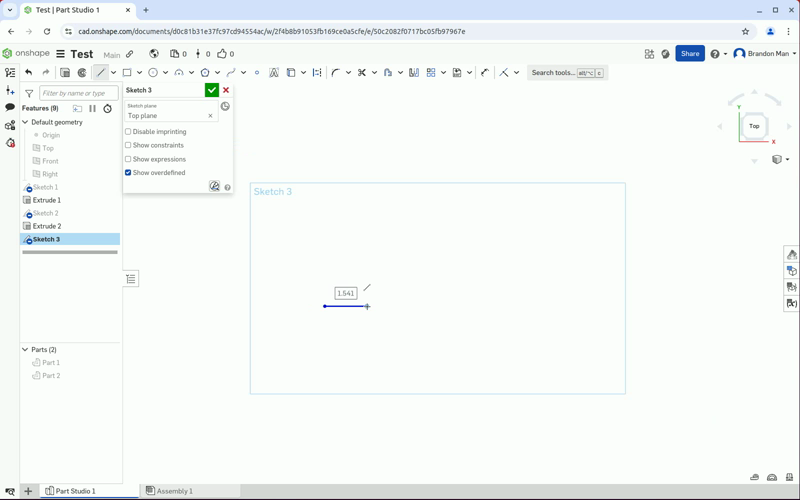
scroll(-6)
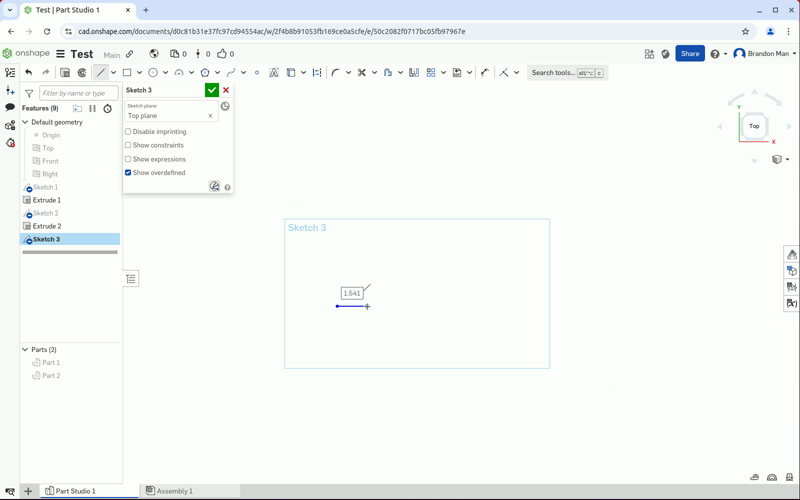
scroll(-6)
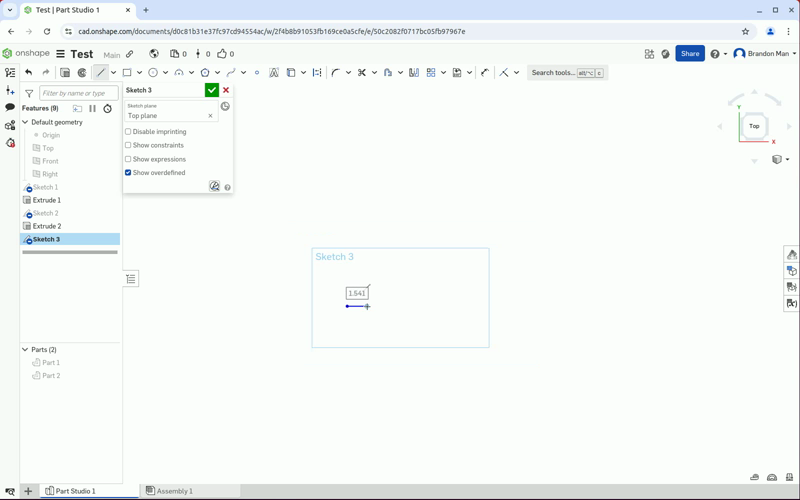
scroll(-6)
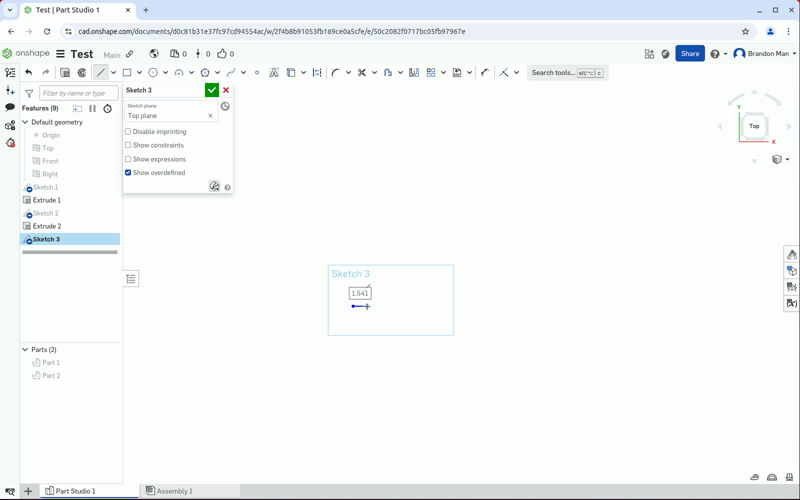
scroll(-6)
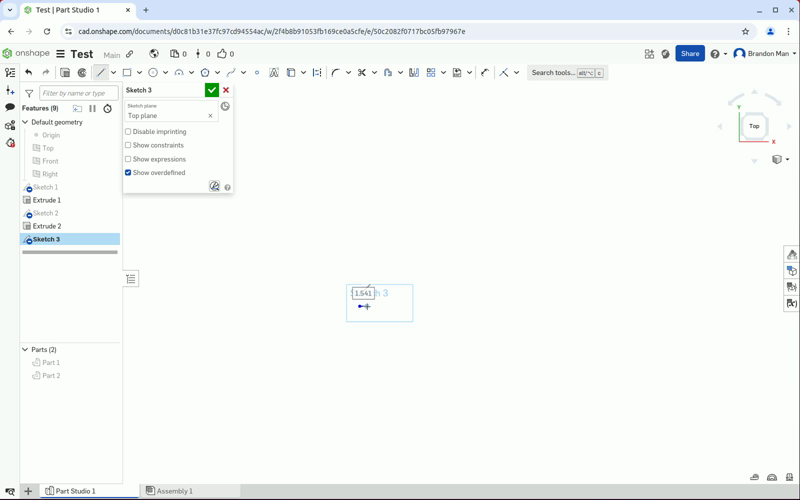
key_up(shift)
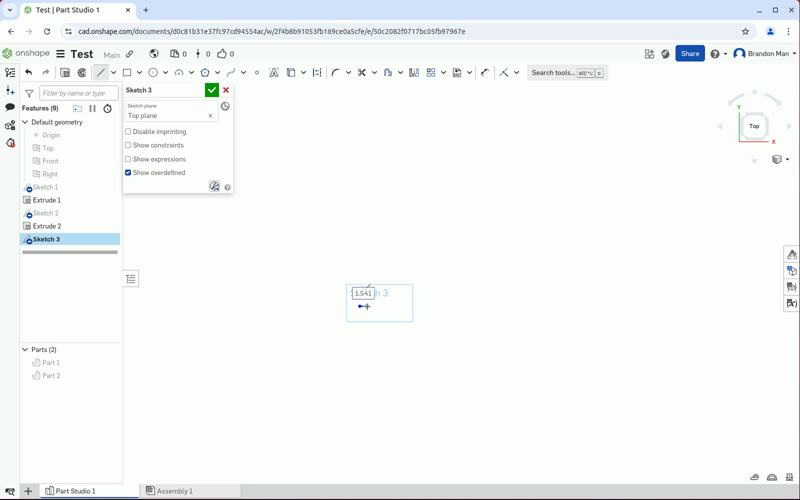
key_down(shift)
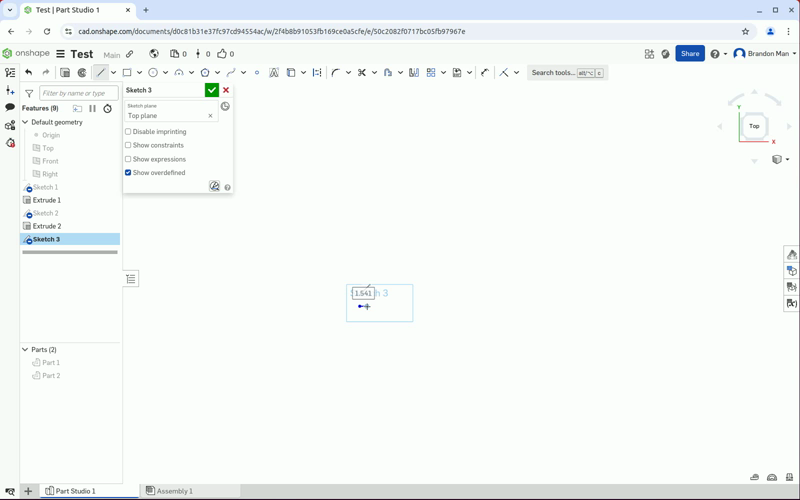
mouse_move(397, 306)
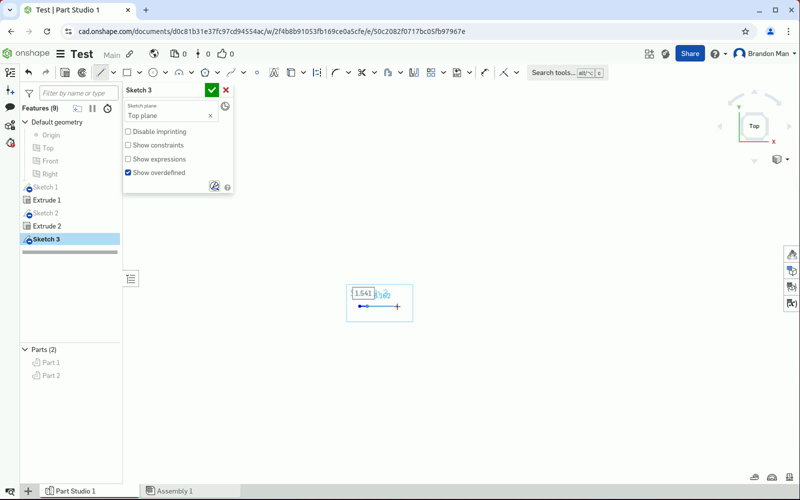
mouse_move(386, 272)
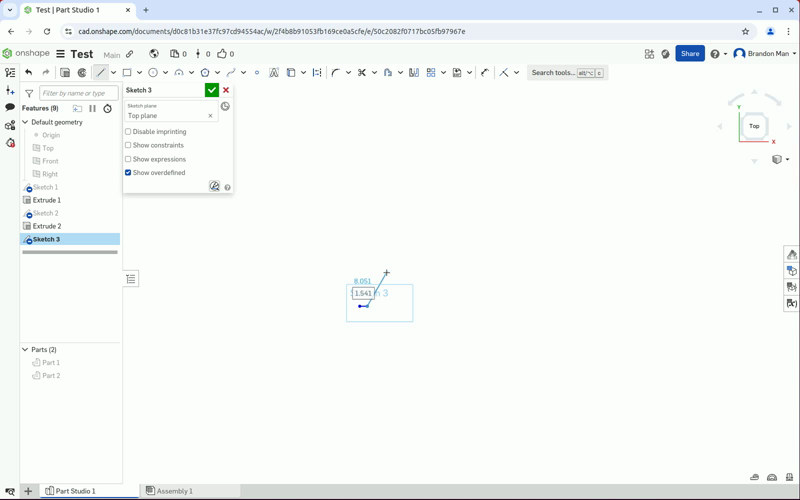
click(386, 272)
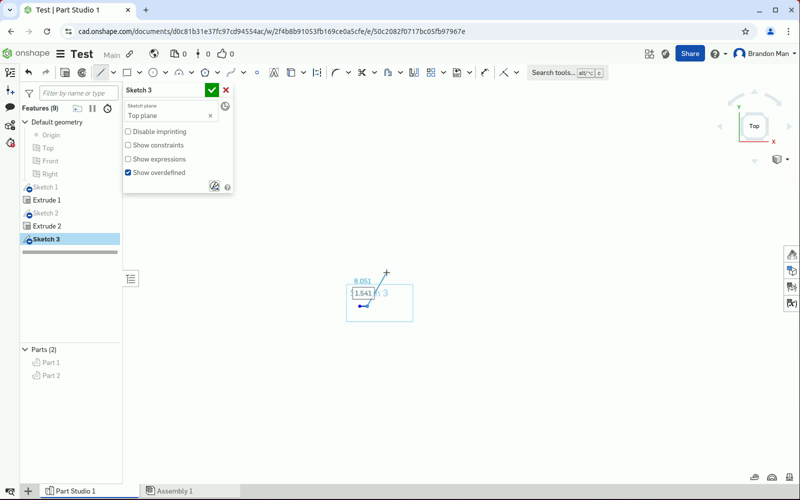
key_up(shift)
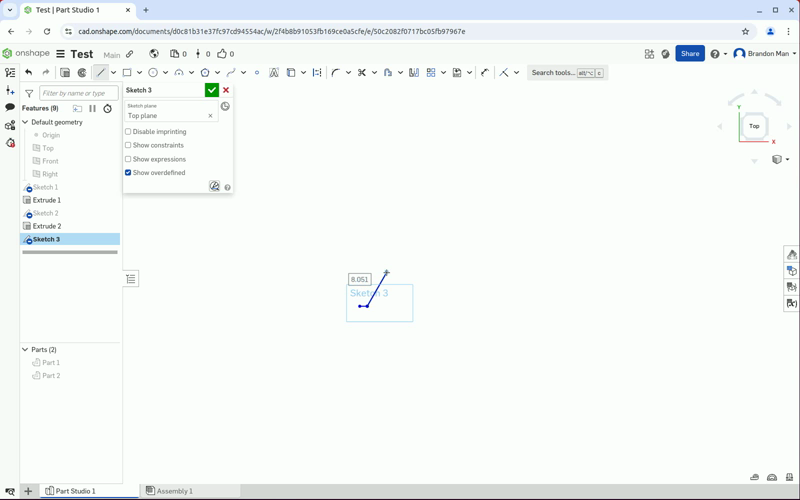
key_down(shift)
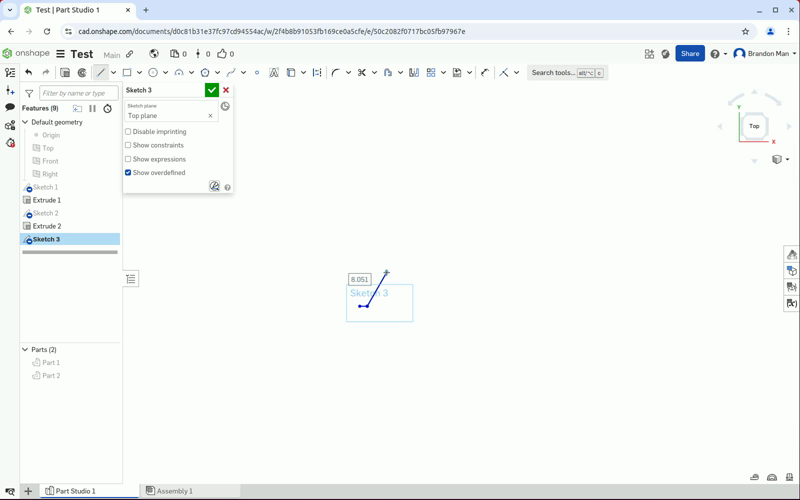
mouse_move(417, 272)
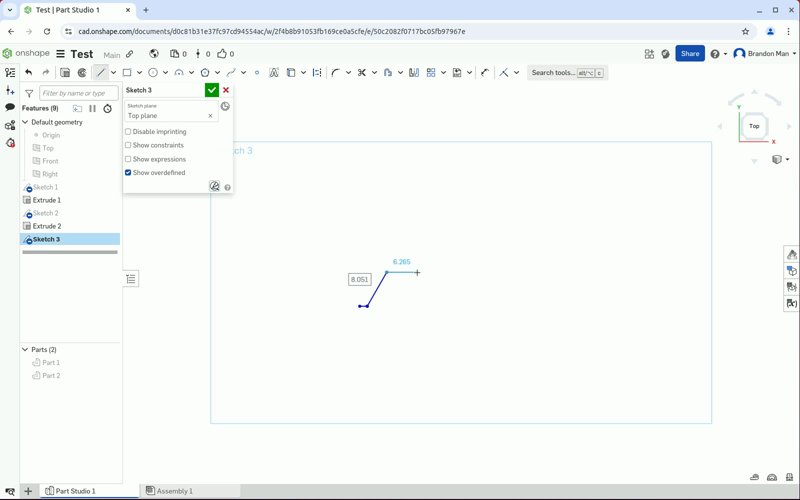
mouse_move(403, 300)
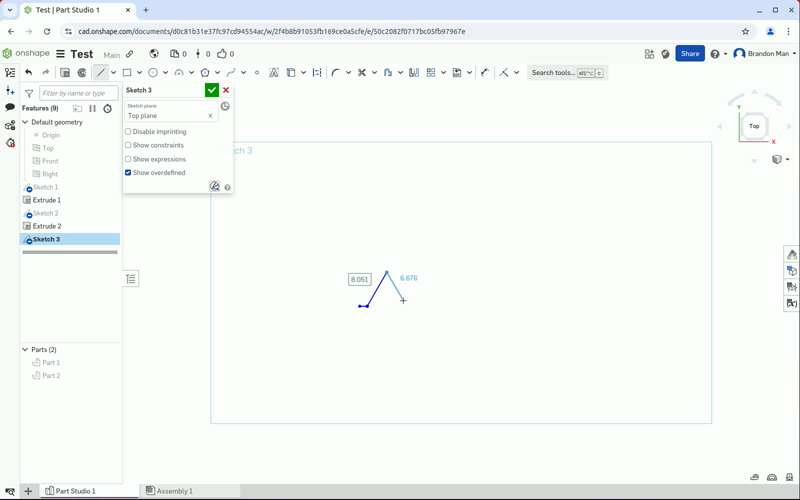
click(403, 300)
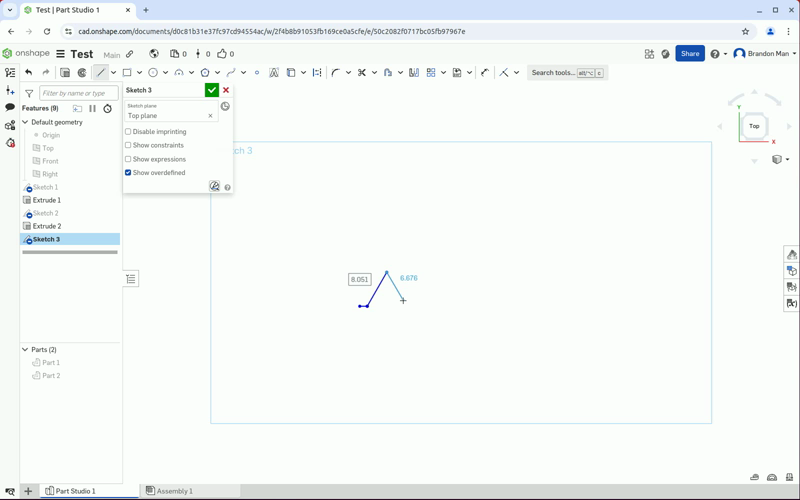
key_up(shift)
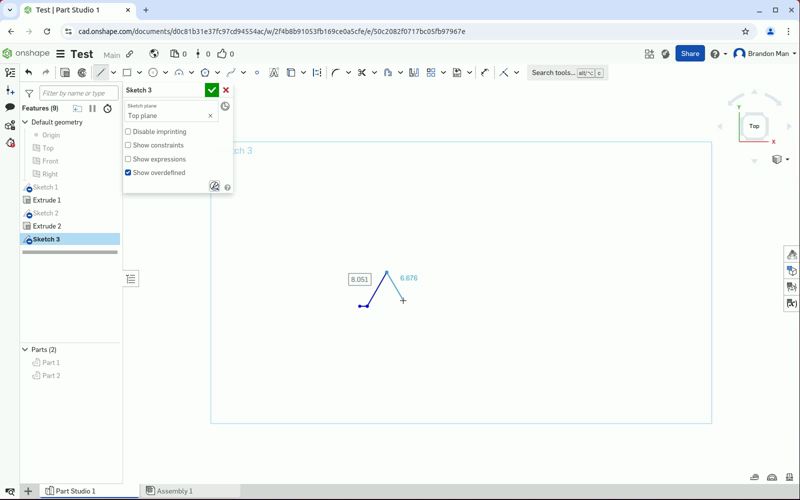
key_down(shift)
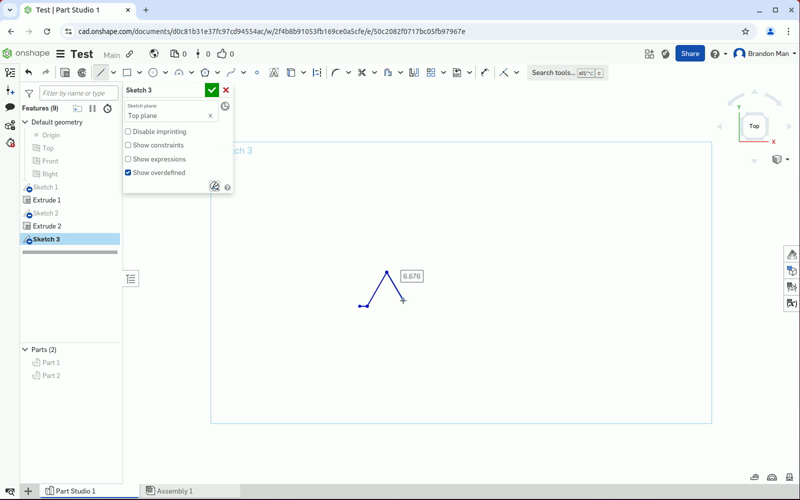
mouse_move(433, 300)
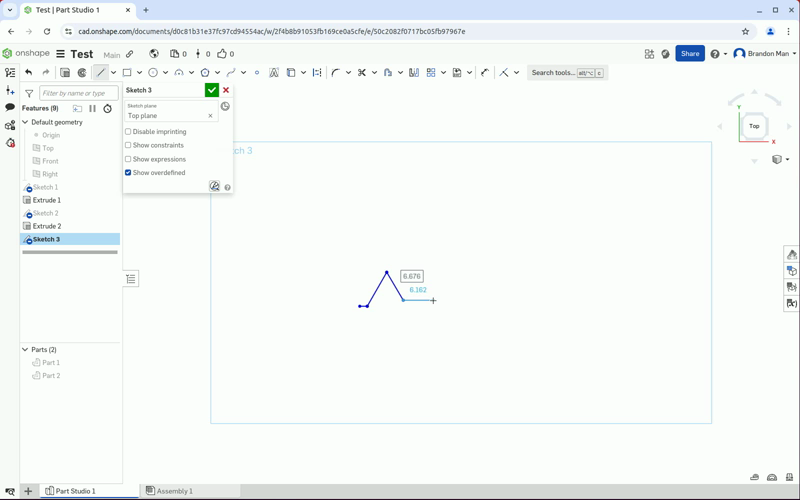
mouse_move(378, 300)
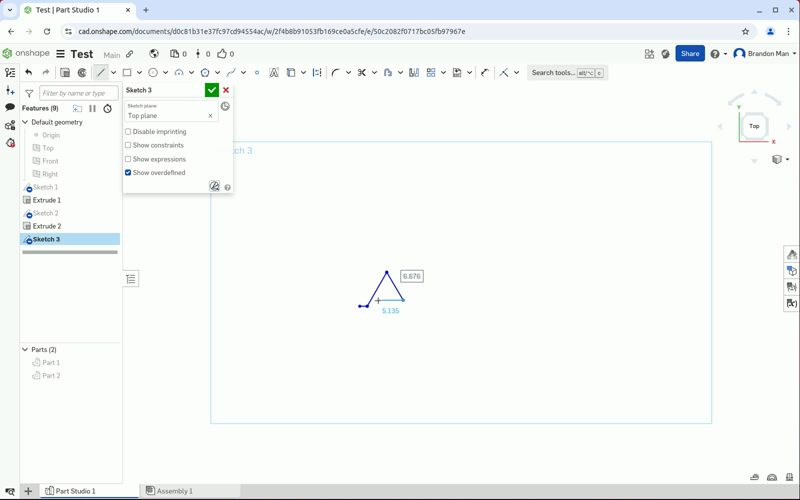
click(378, 300)
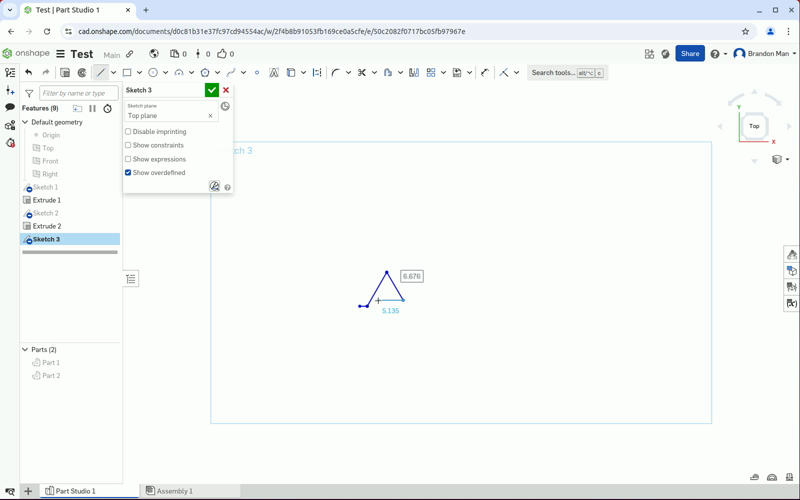
key_up(shift)
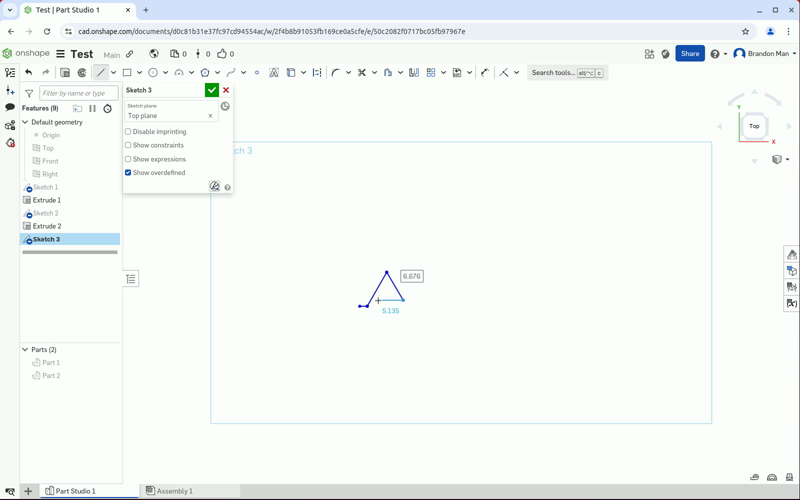
key_down(shift)
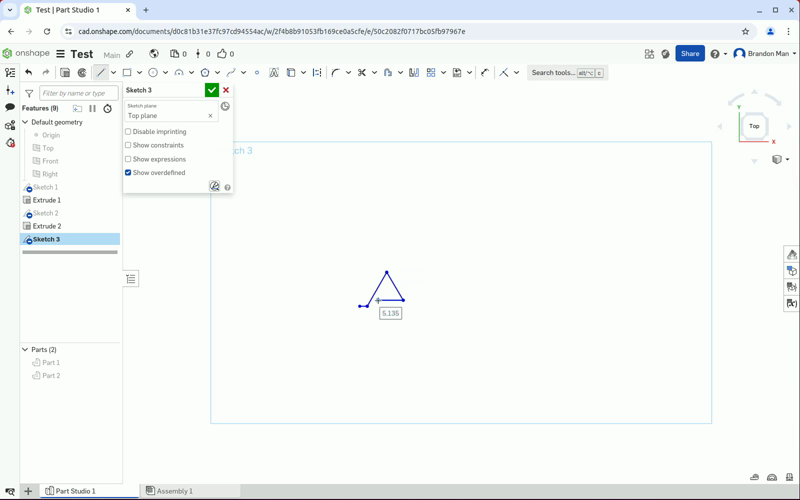
mouse_move(408, 300)
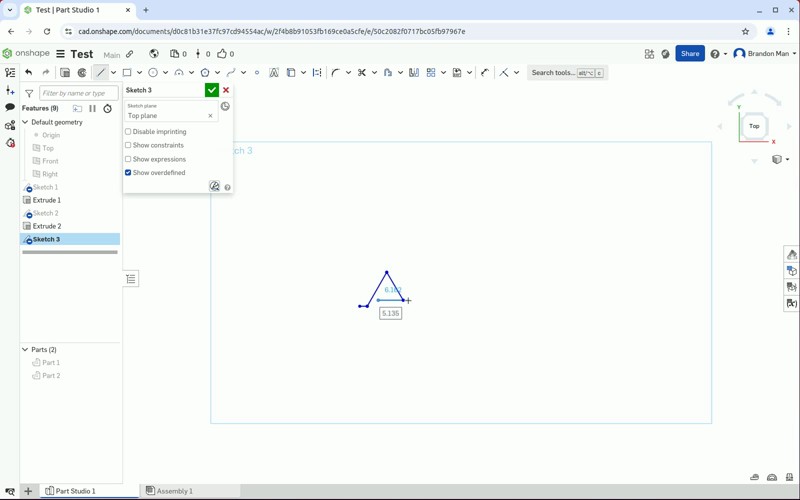
mouse_move(374, 306)
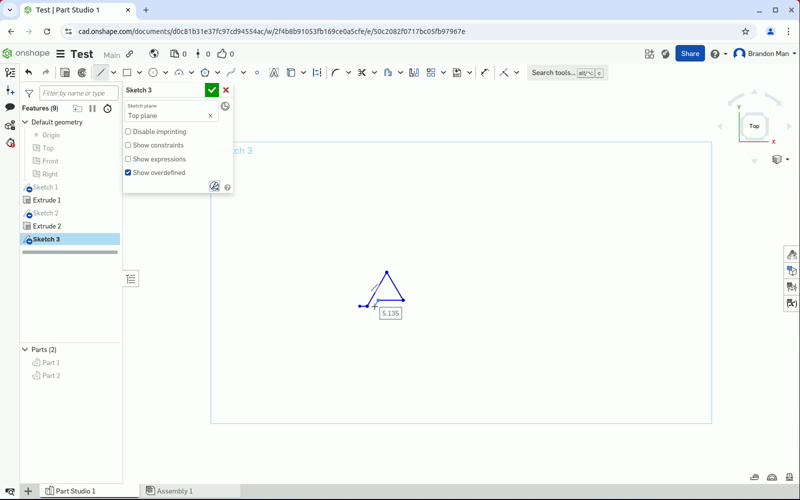
scroll(6)
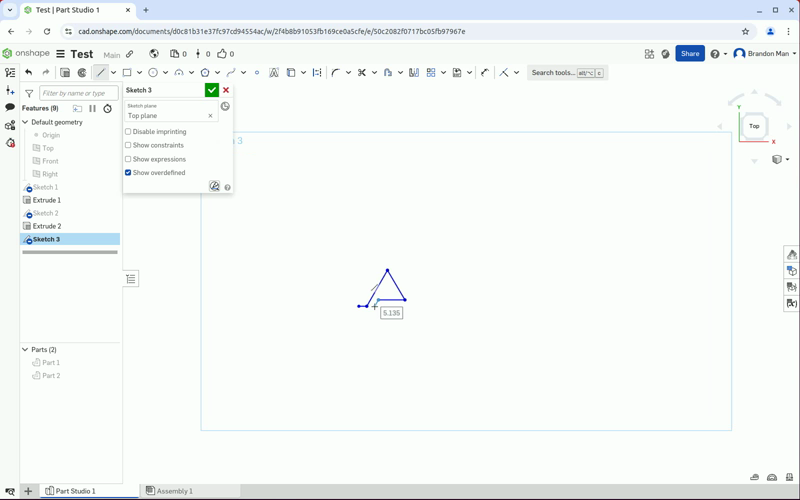
scroll(6)
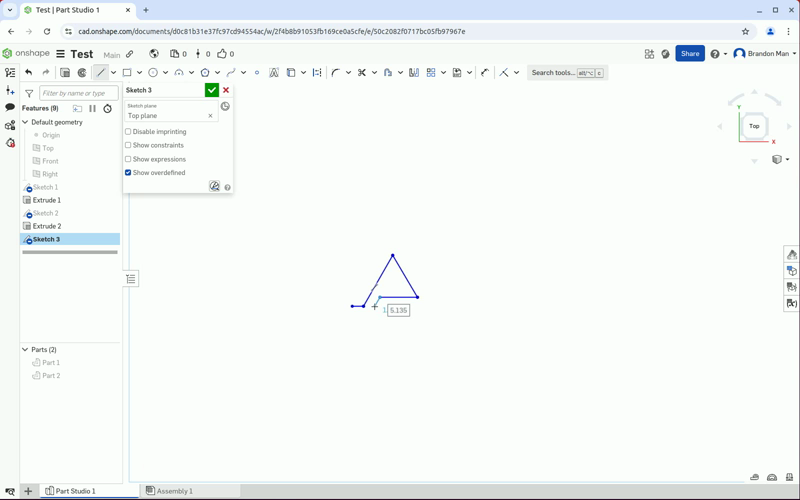
scroll(6)
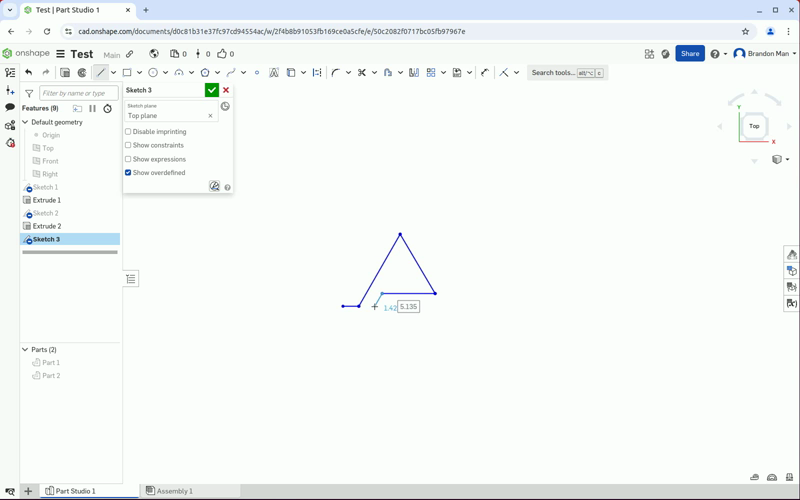
scroll(6)
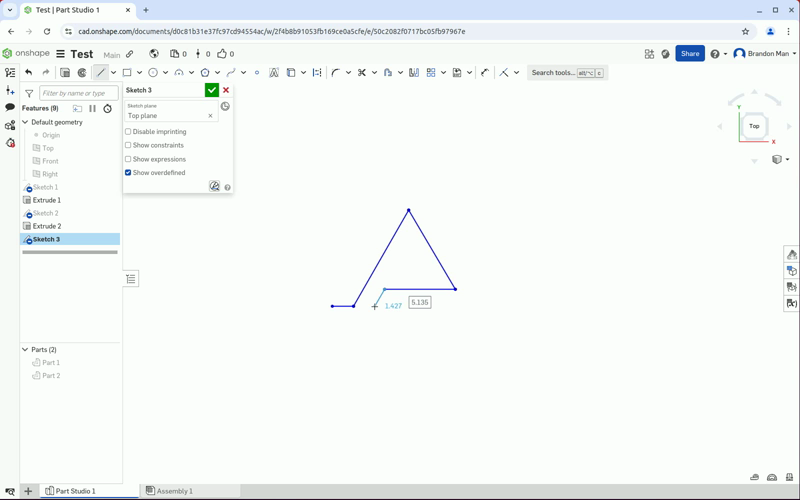
scroll(6)
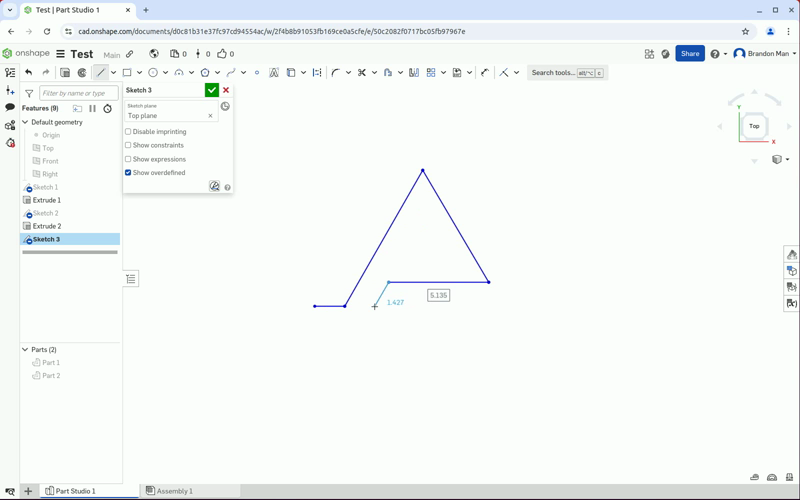
scroll(6)
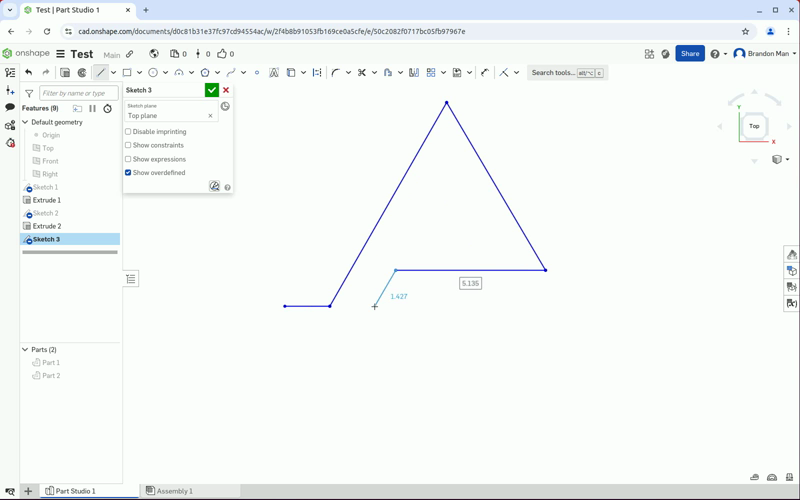
scroll(6)
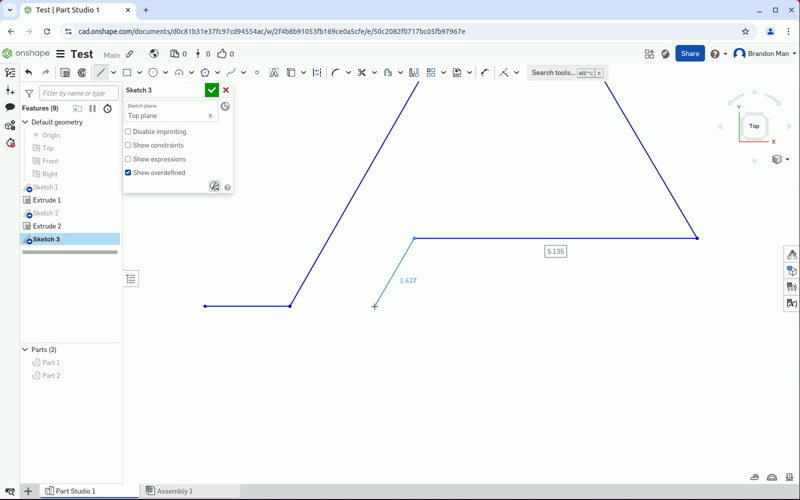
click(374, 306)
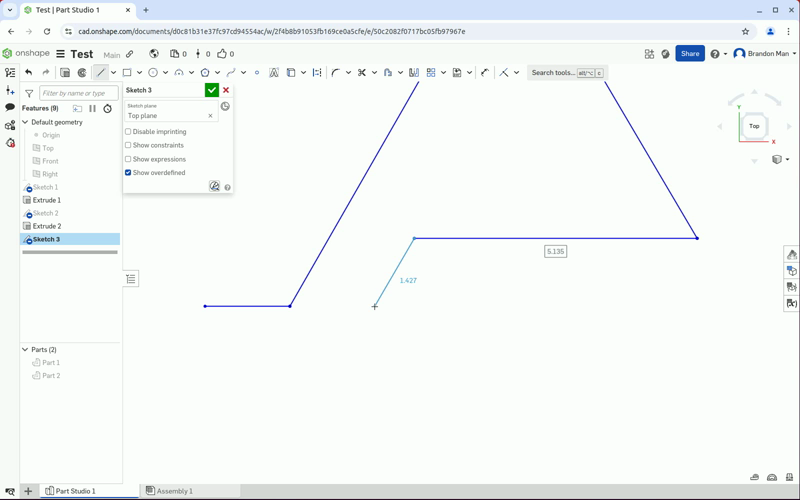
scroll(-6)
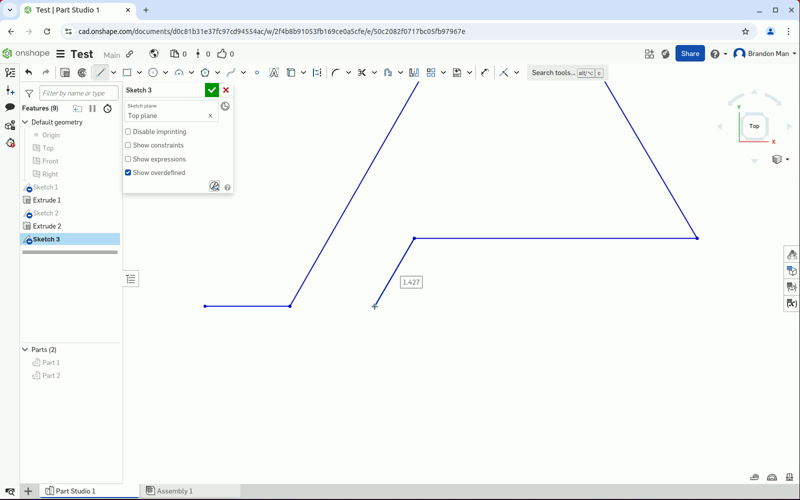
scroll(-6)
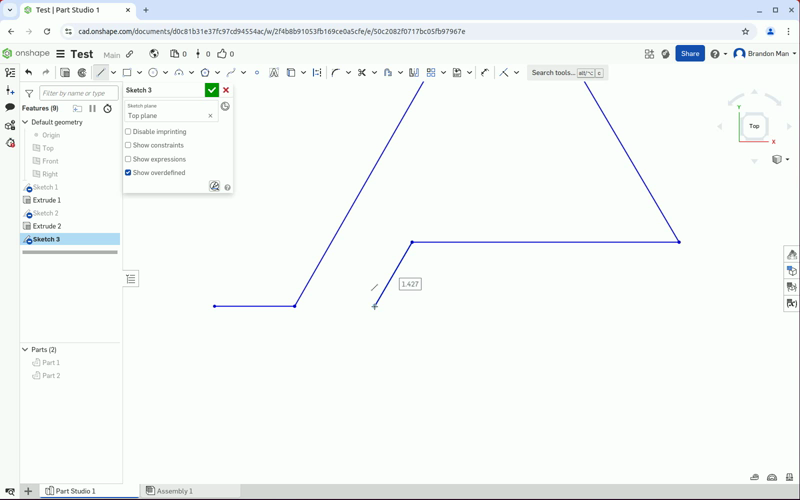
scroll(-6)
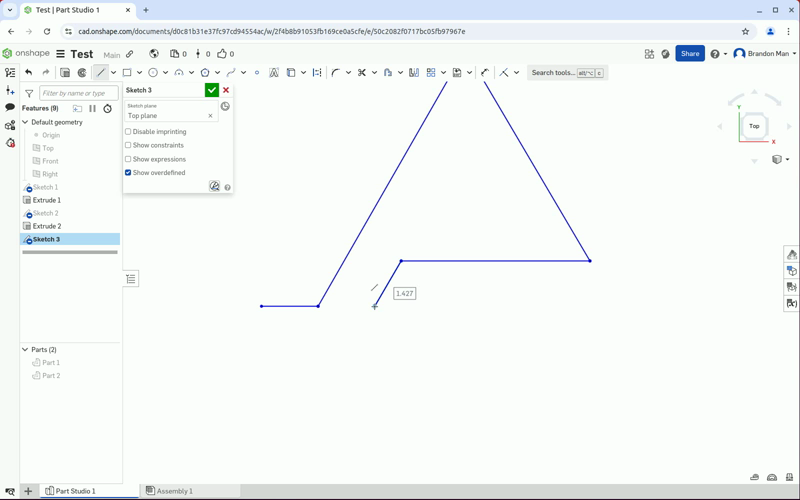
scroll(-6)
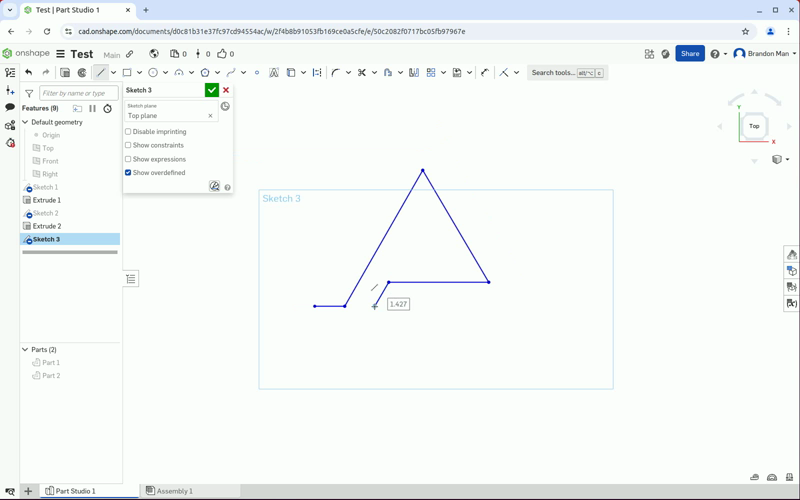
scroll(-6)
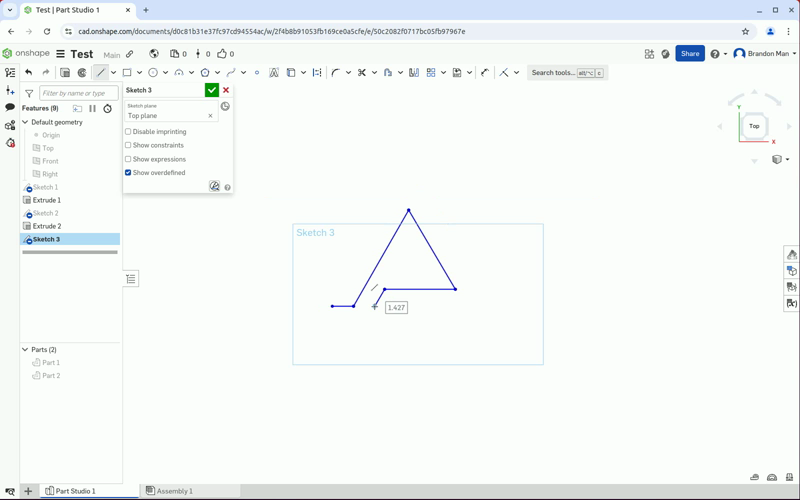
scroll(-6)
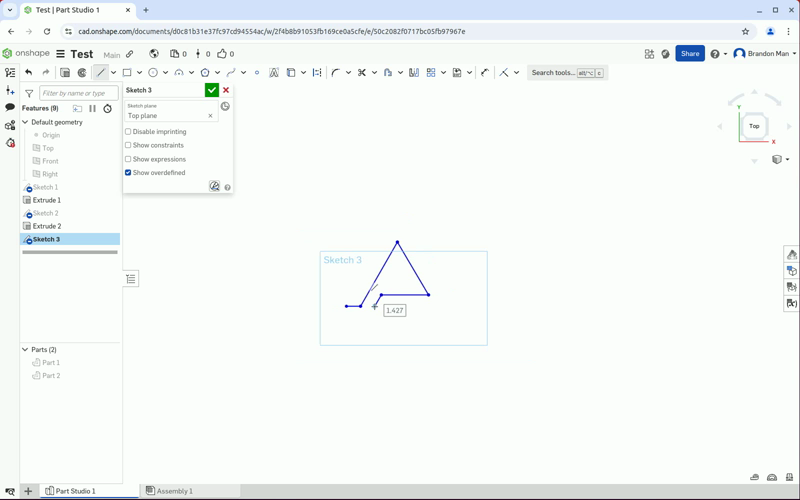
scroll(-6)
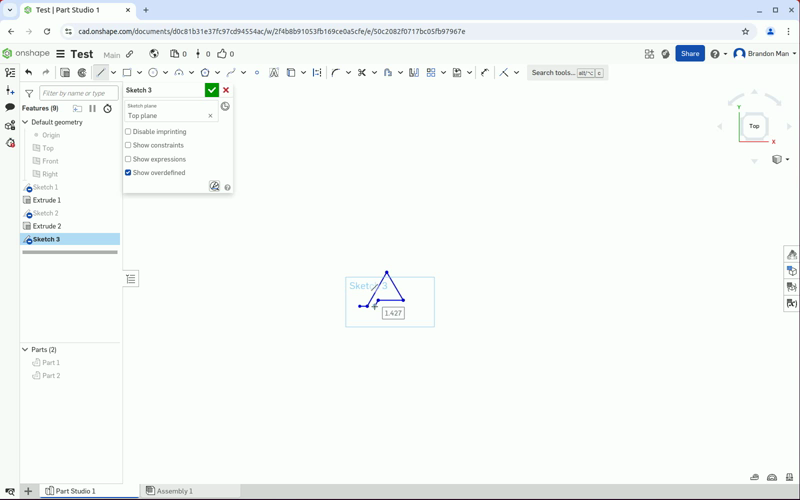
key_up(shift)
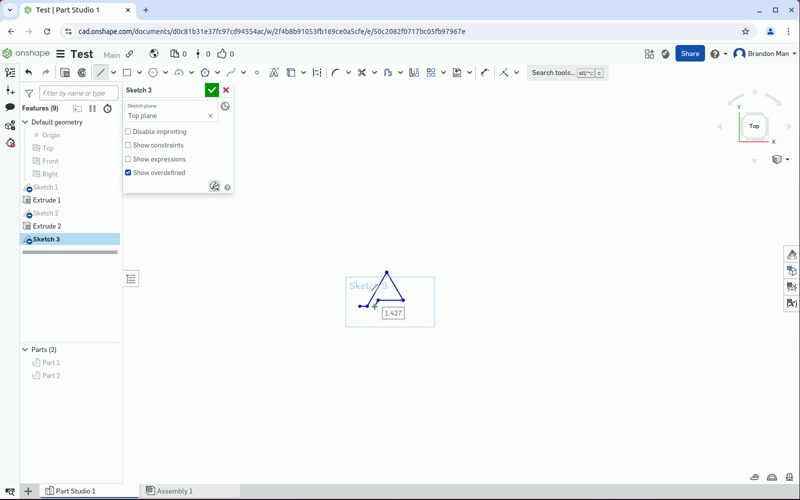
key_down(shift)
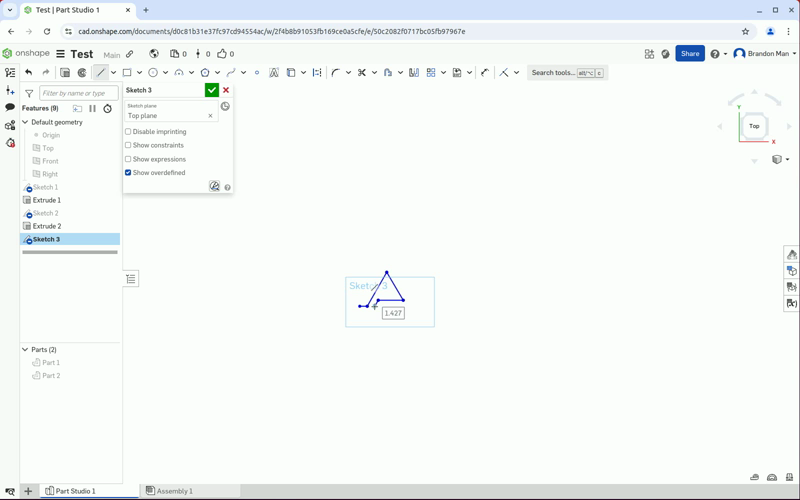
mouse_move(404, 306)
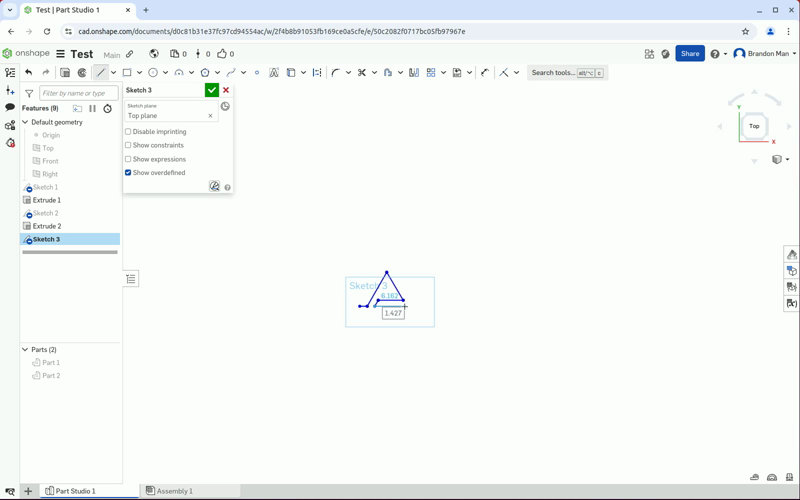
mouse_move(414, 306)
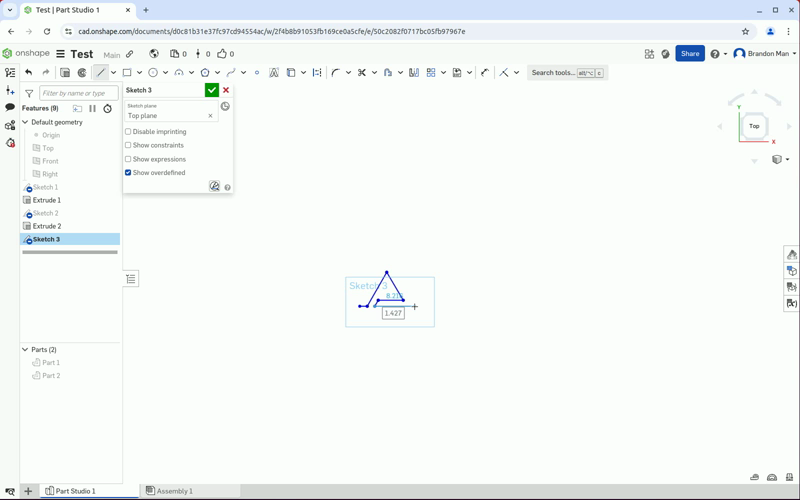
click(414, 306)
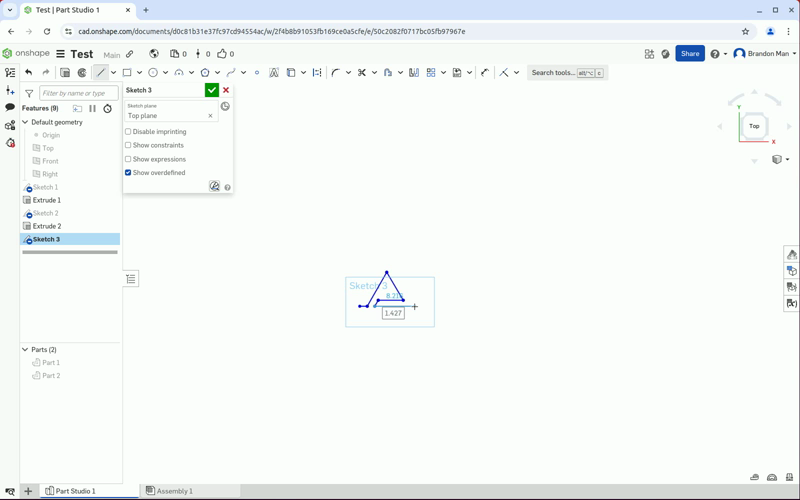
key_up(shift)
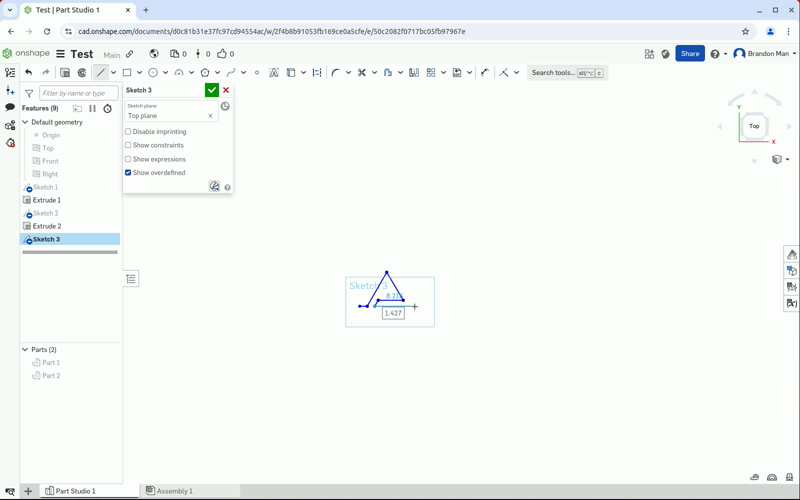
key_down(shift)
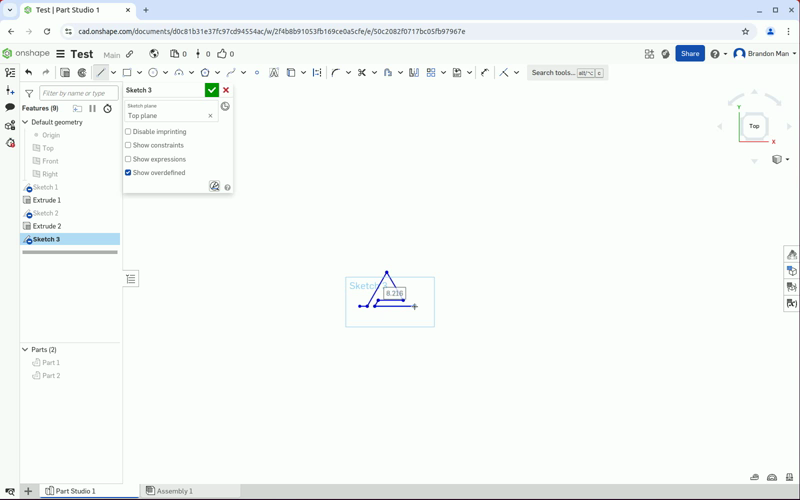
mouse_move(444, 306)
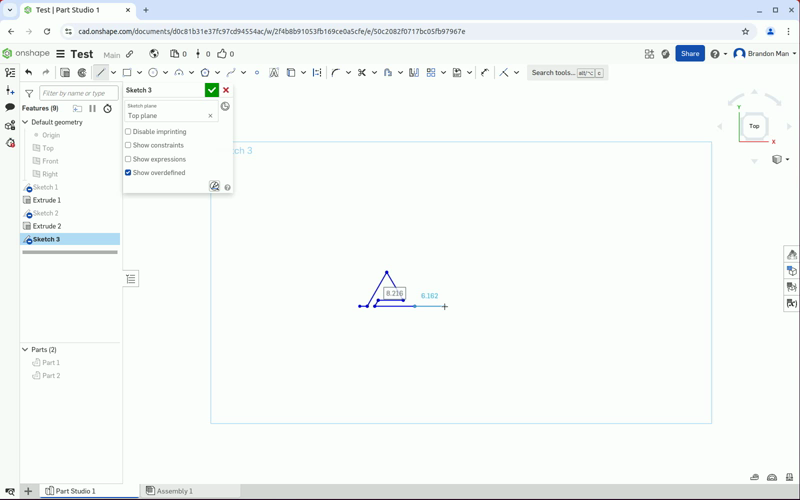
mouse_move(387, 259)
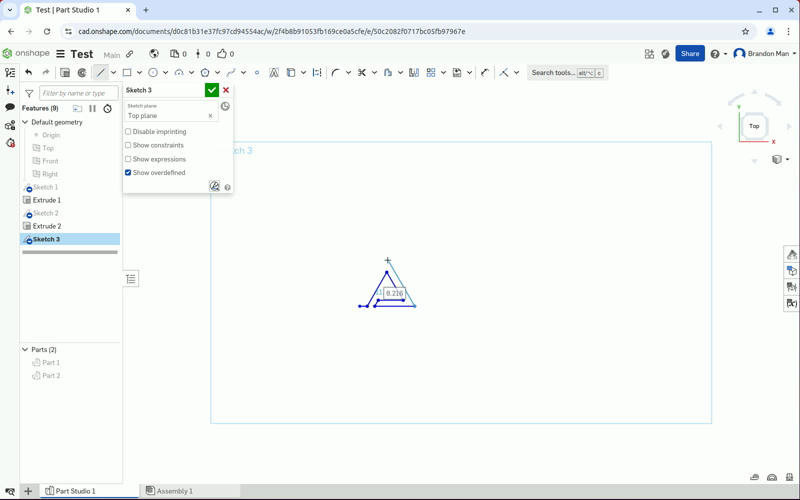
click(387, 259)
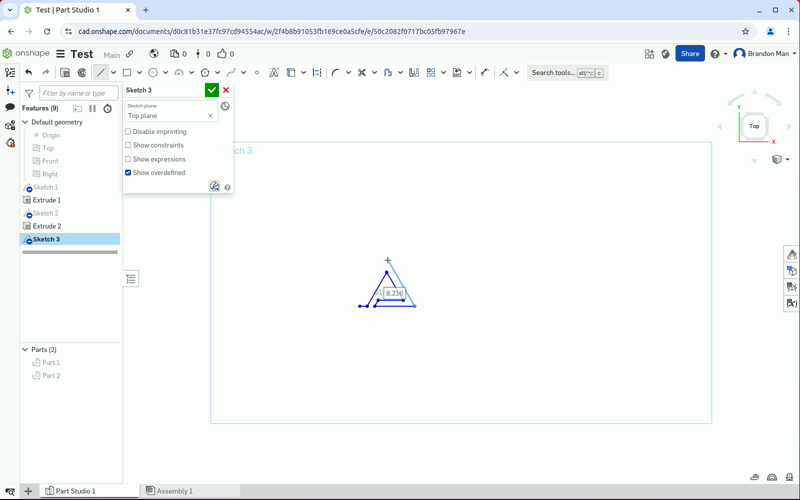
key_up(shift)
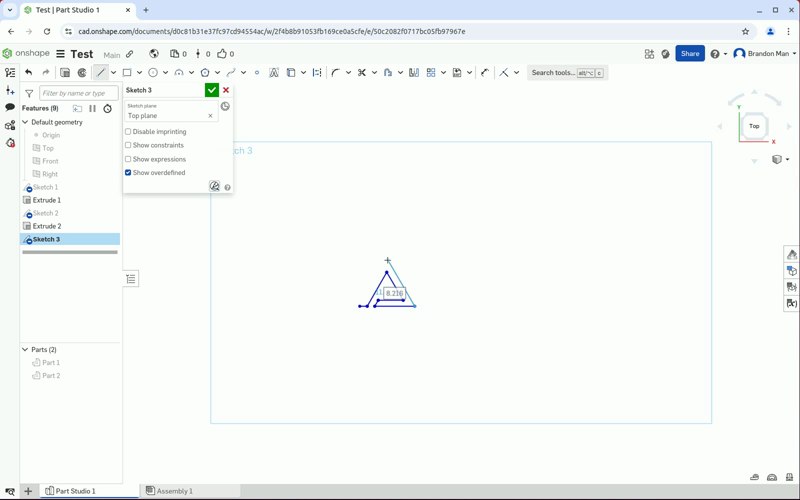
mouse_move(417, 259)
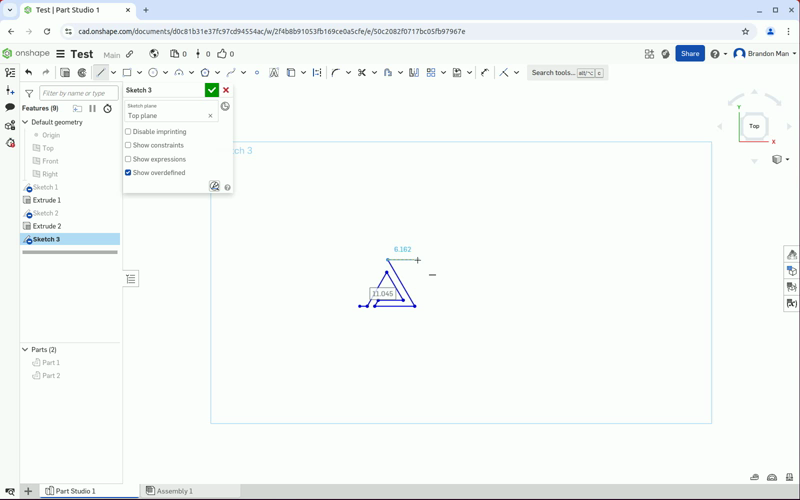
key_down(shift)
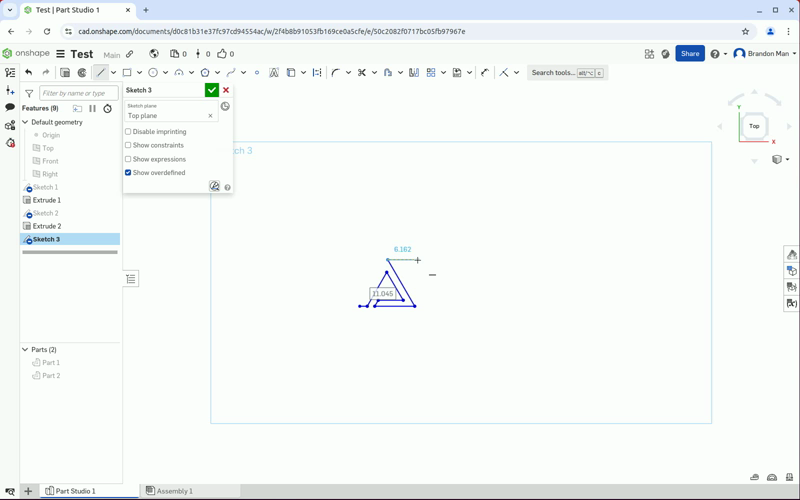
mouse_move(359, 306)
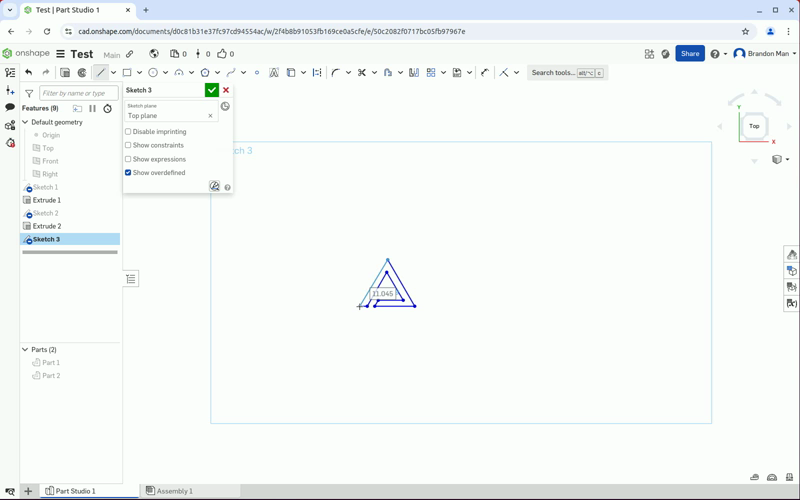
key_up(shift)
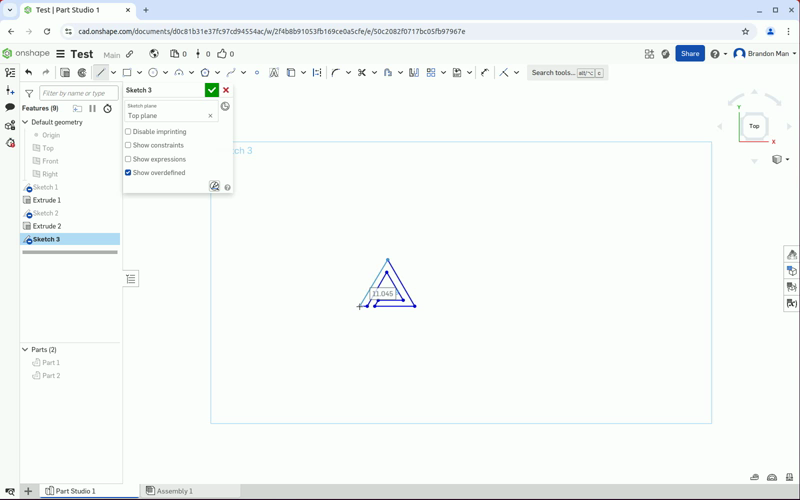
click(359, 306)
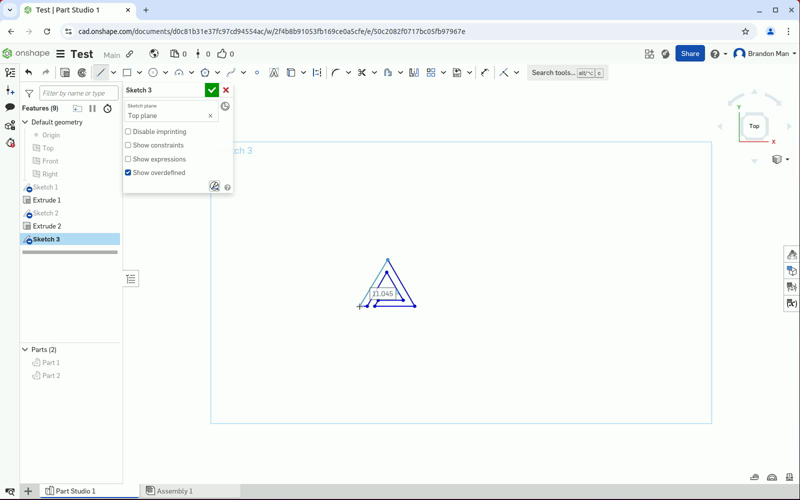
key(esc)
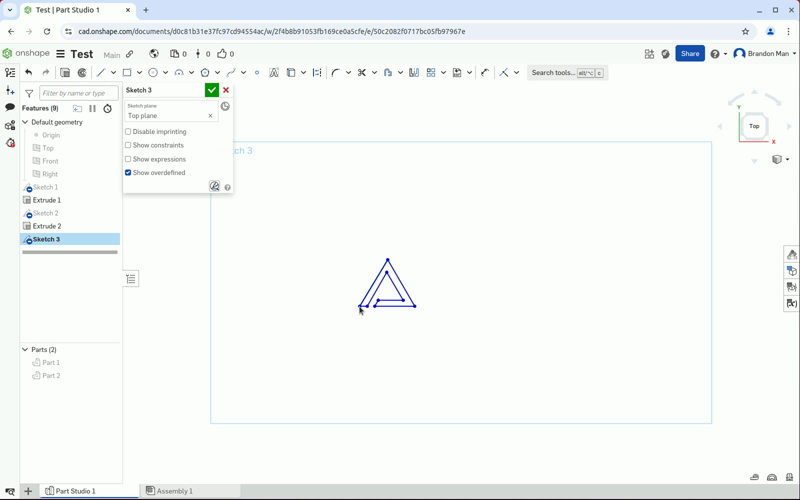
mouse_move(369, 297)
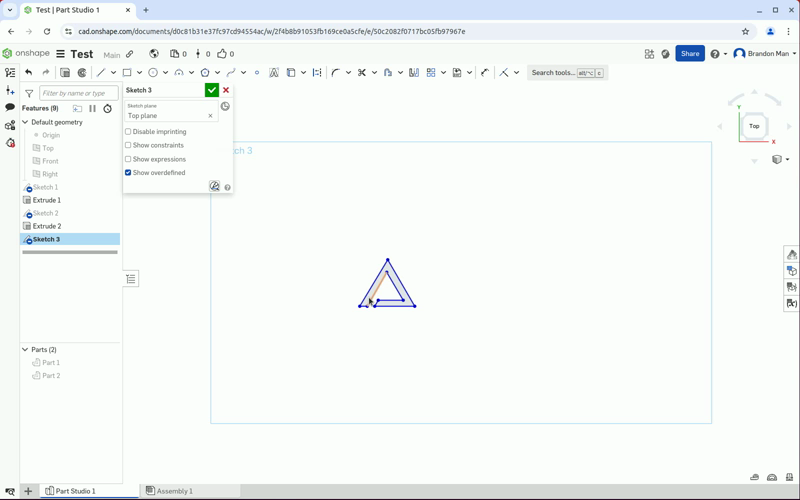
scroll(6)
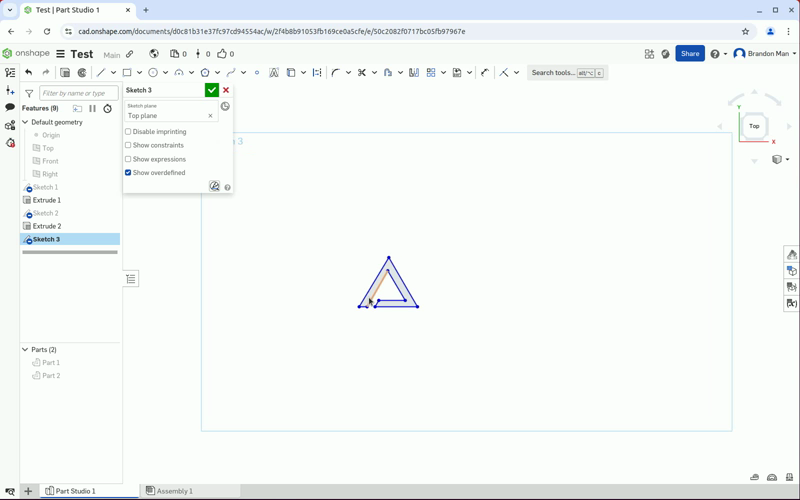
scroll(6)
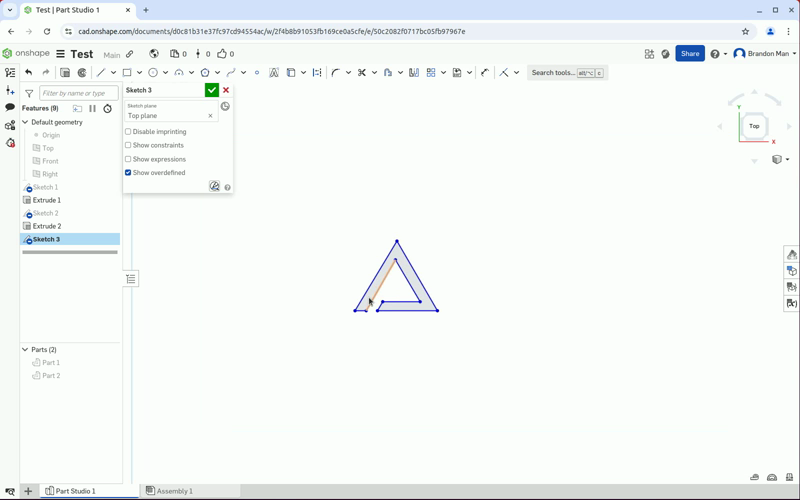
scroll(6)
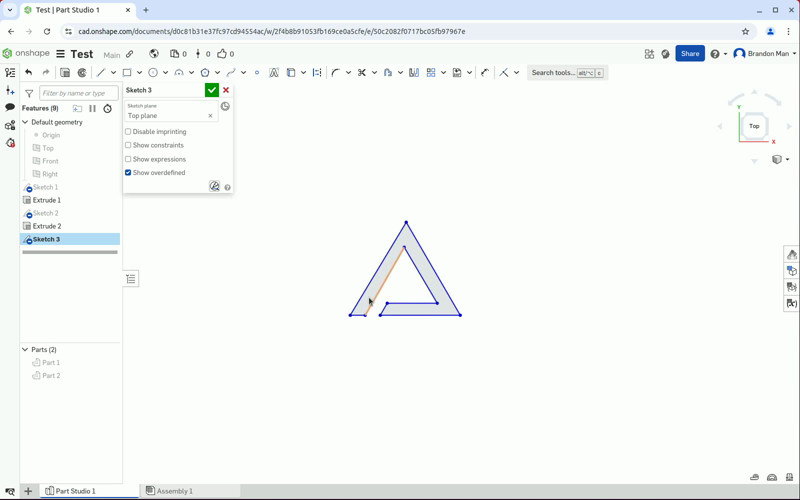
scroll(6)
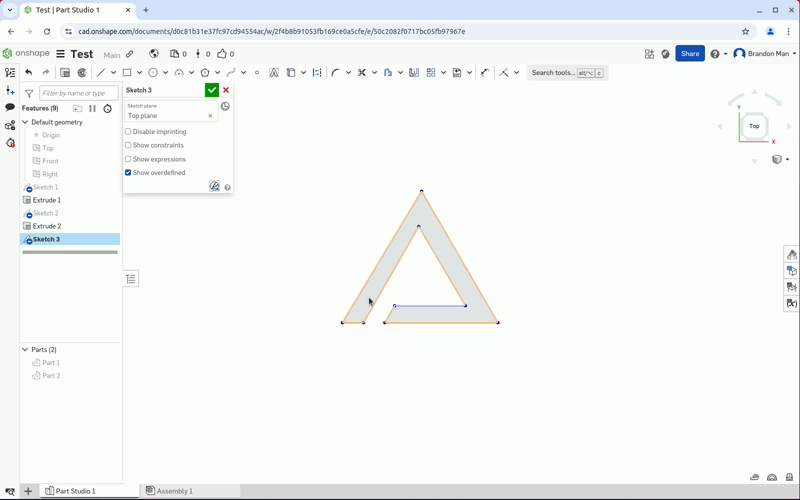
scroll(6)
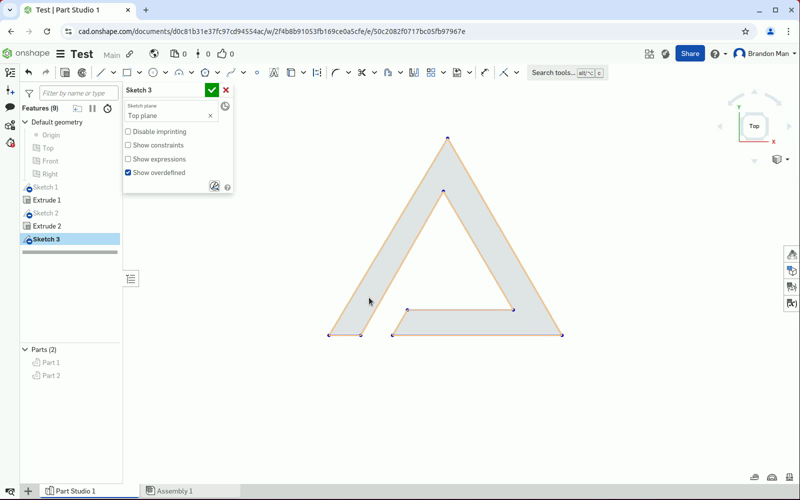
scroll(6)
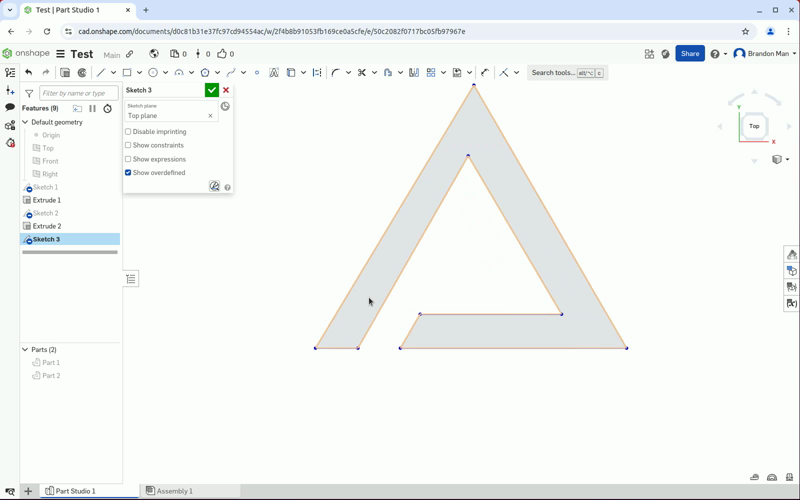
scroll(6)
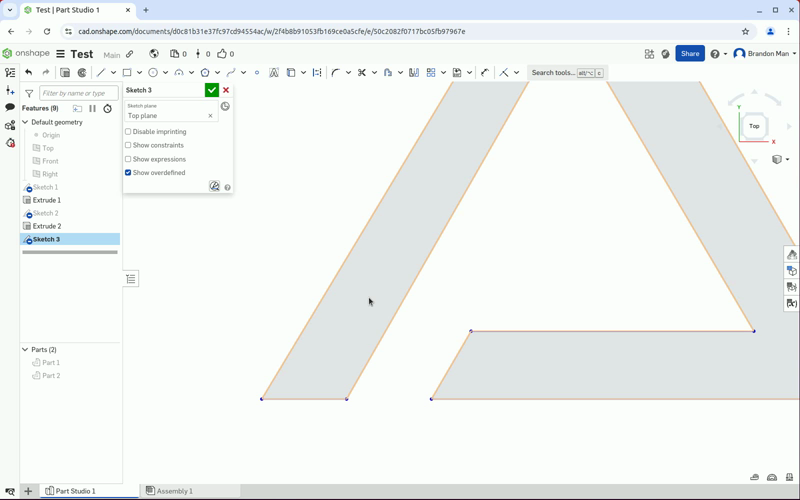
click(369, 297)
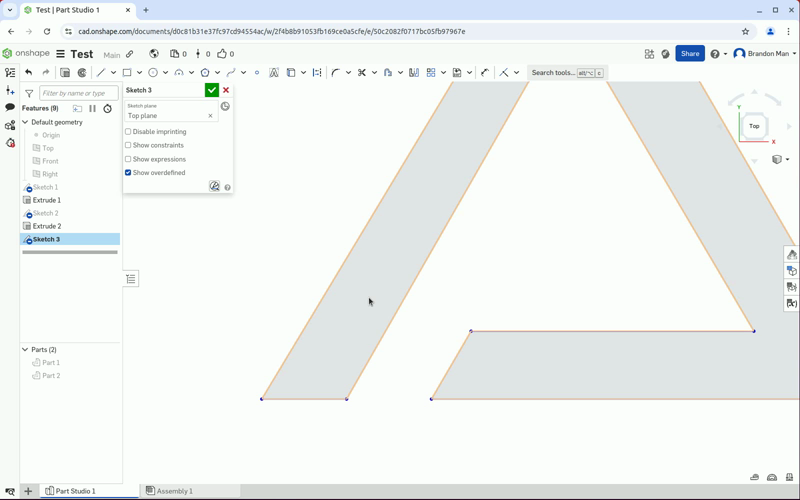
scroll(-6)
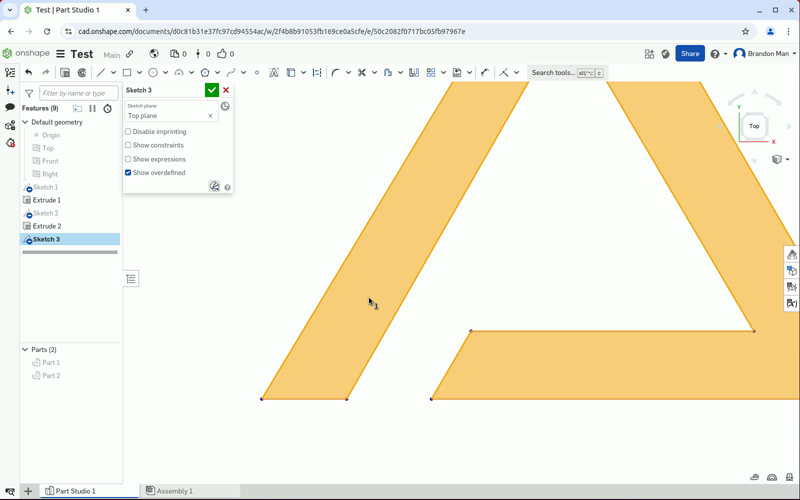
scroll(-6)
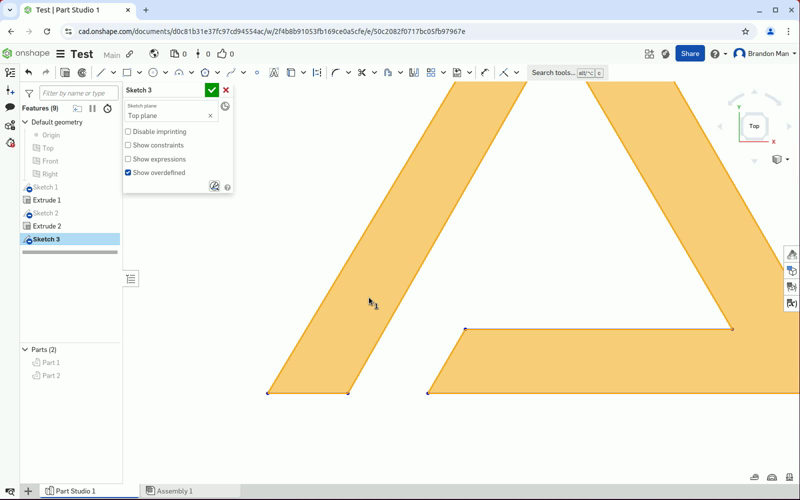
scroll(-6)
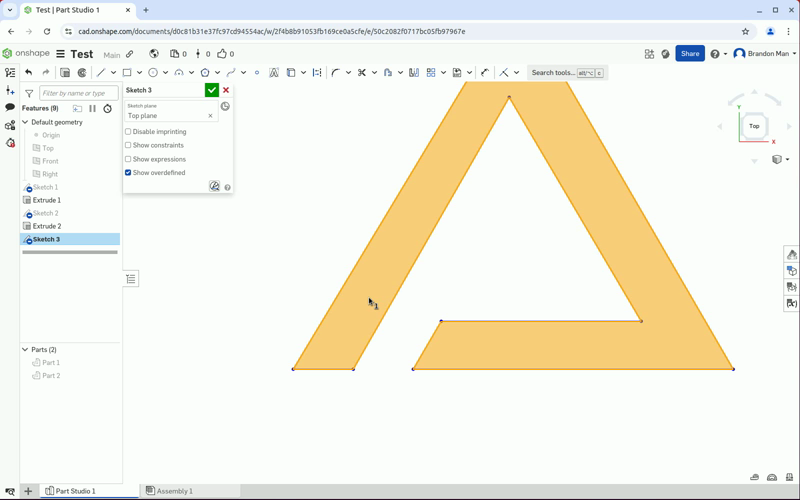
scroll(-6)
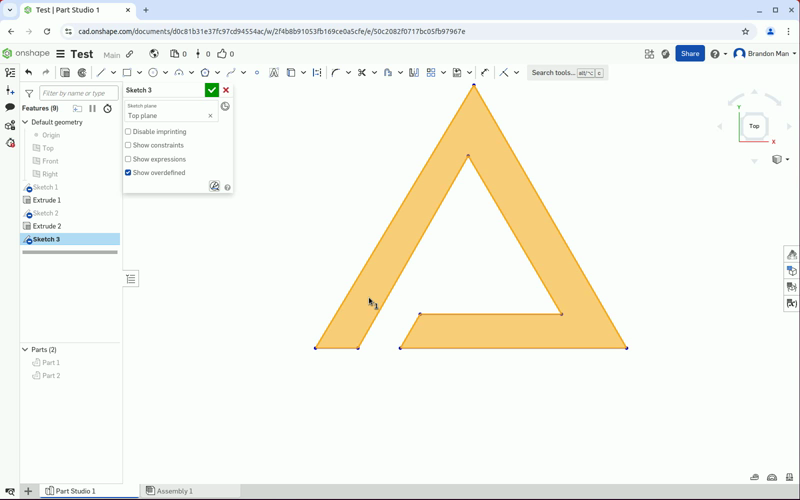
scroll(-6)
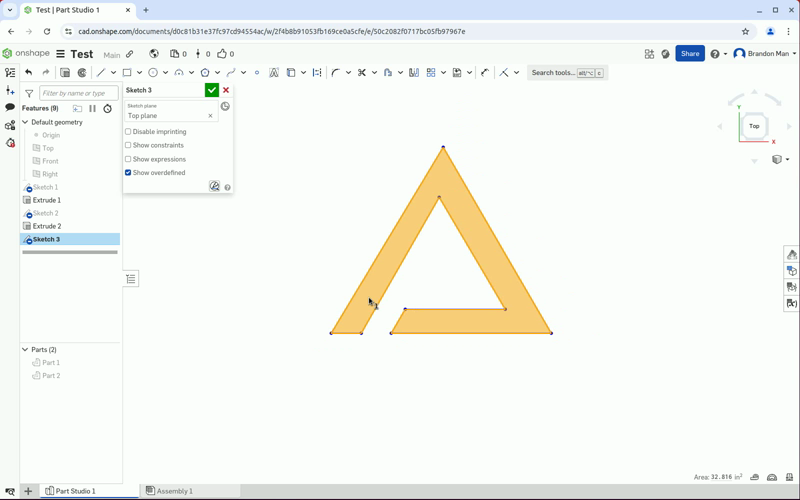
scroll(-6)
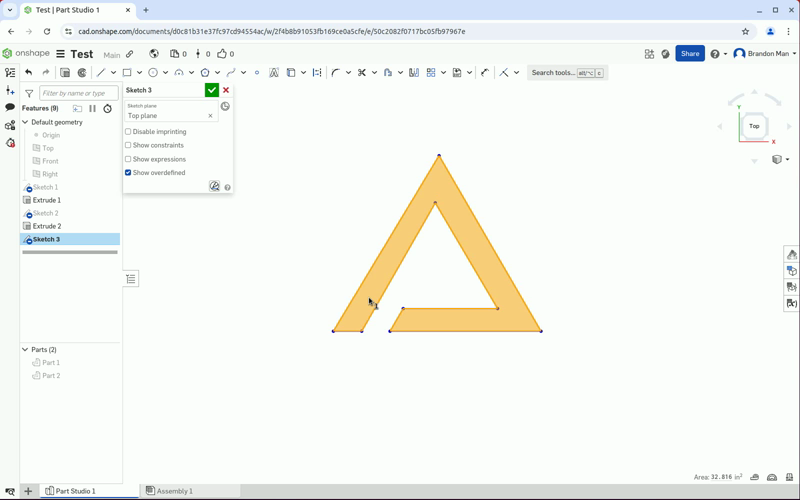
scroll(-6)
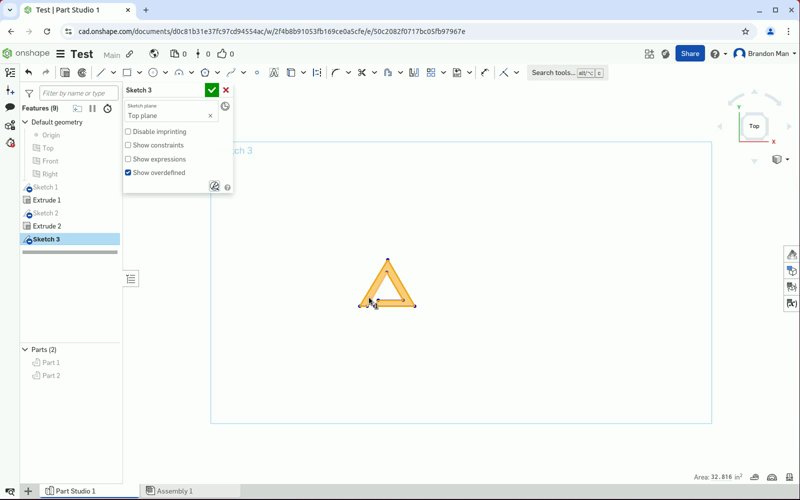
mouse_move(73, 352)
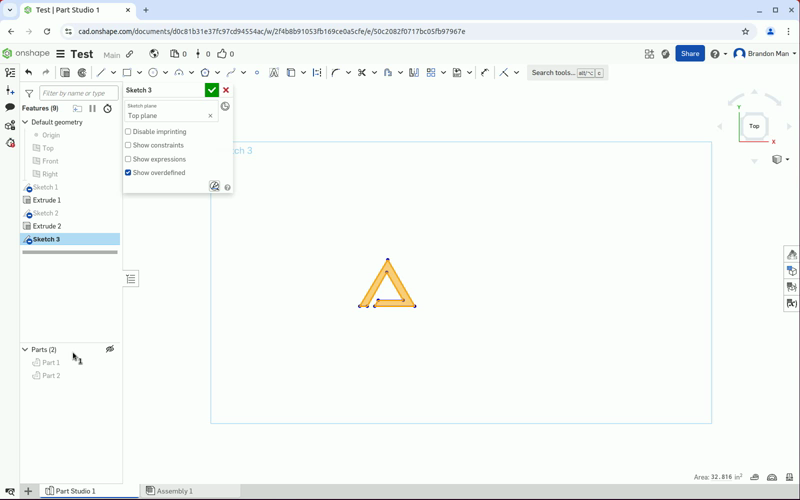
key(shift+y)
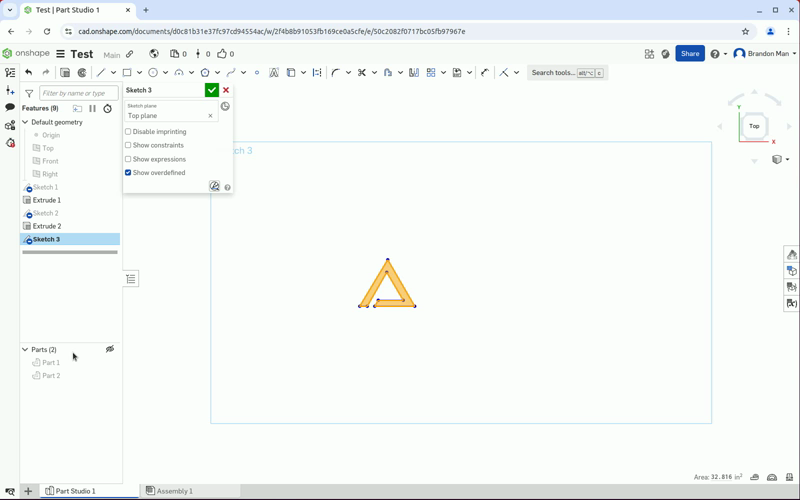
key(shift+e)
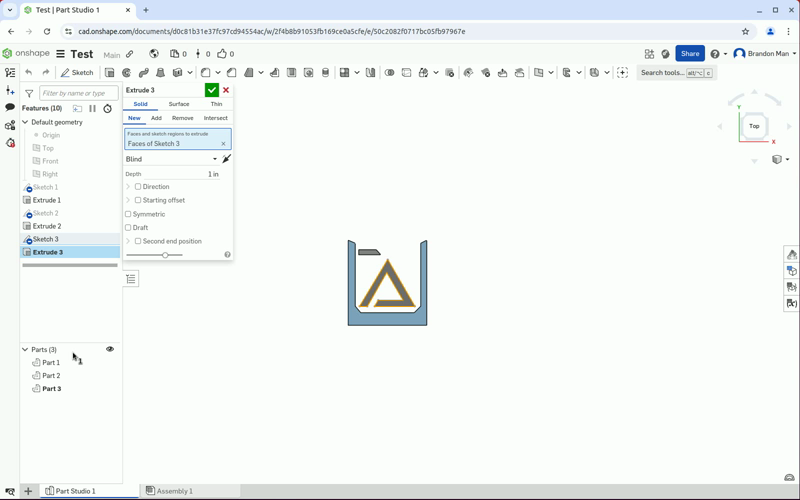
mouse_move(143, 106)
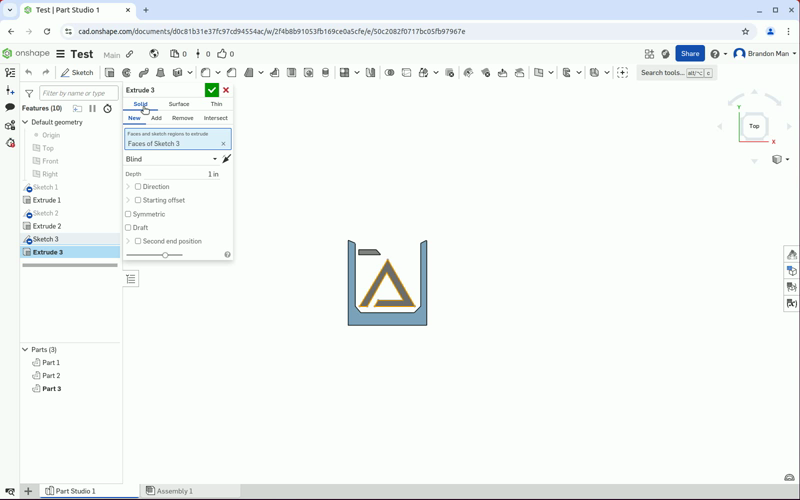
click(143, 106)
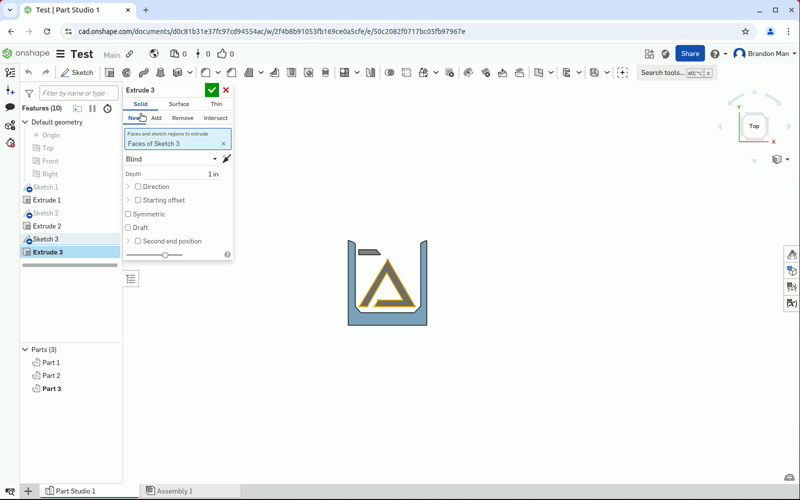
mouse_move(137, 120)
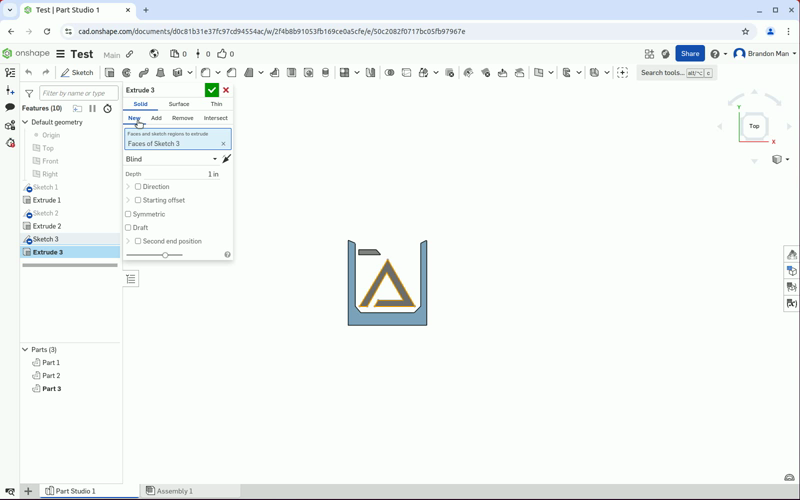
click(137, 120)
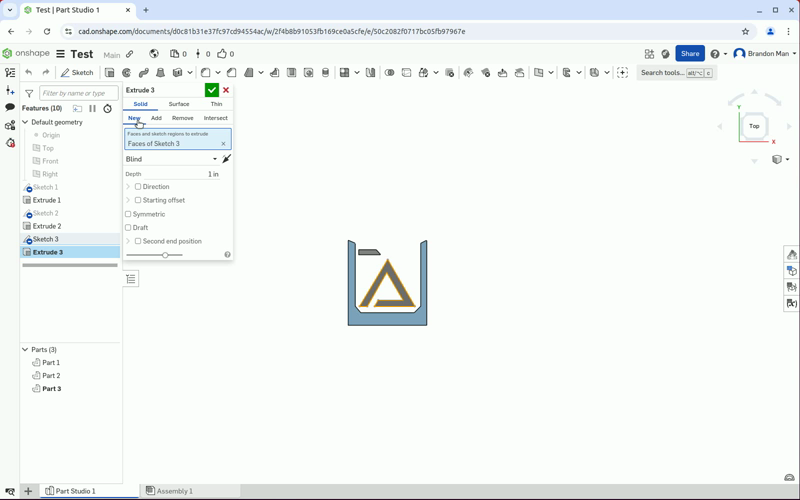
key(tab, 4)
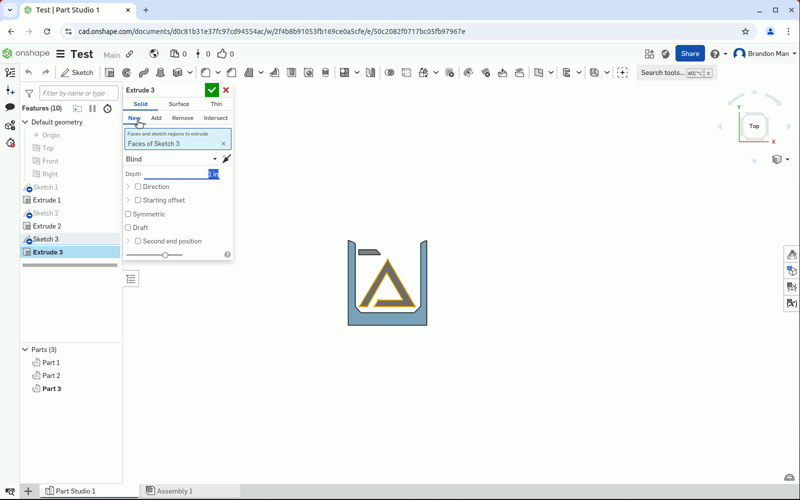
text(4.333)
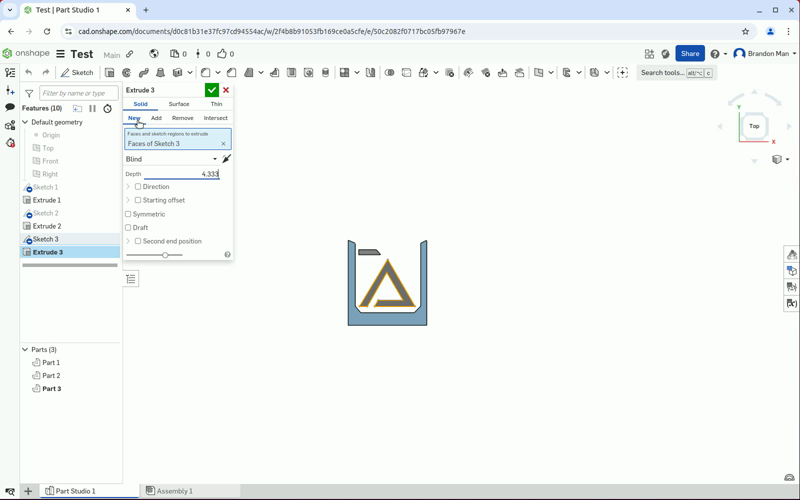
key(enter)
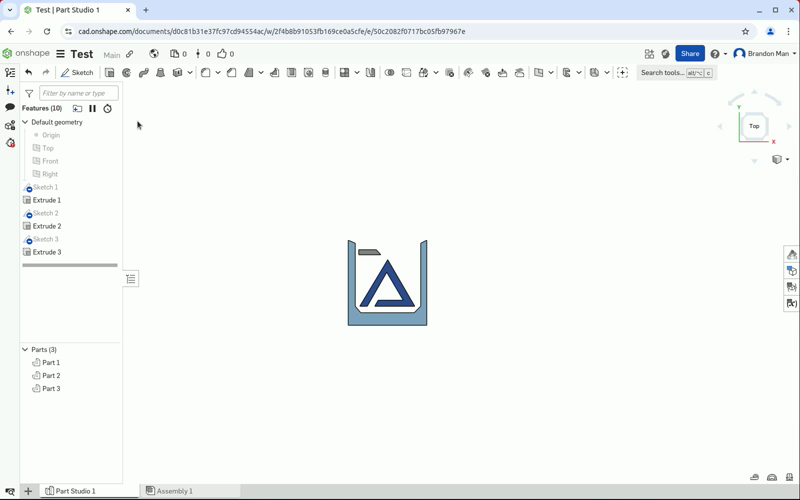
key(shift+h)
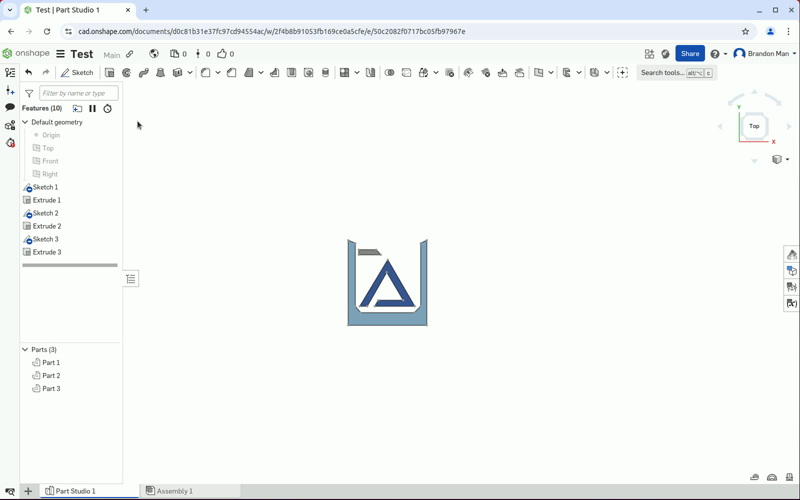
key(shift+h)
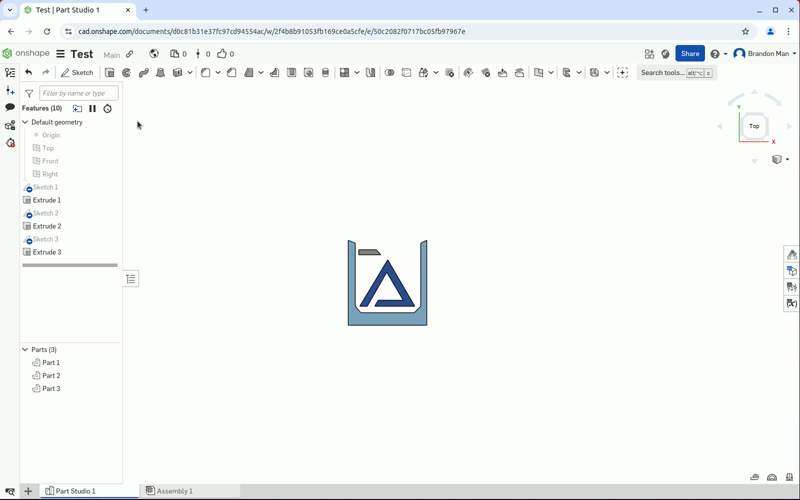
mouse_move(73, 189)
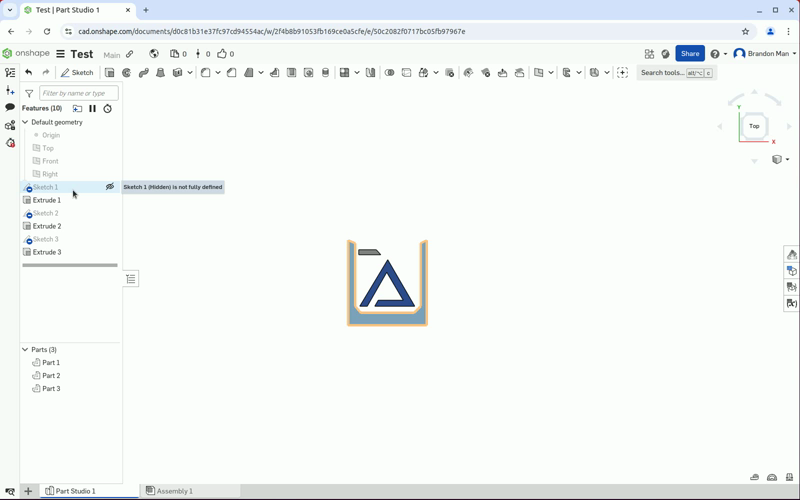
click(73, 189)
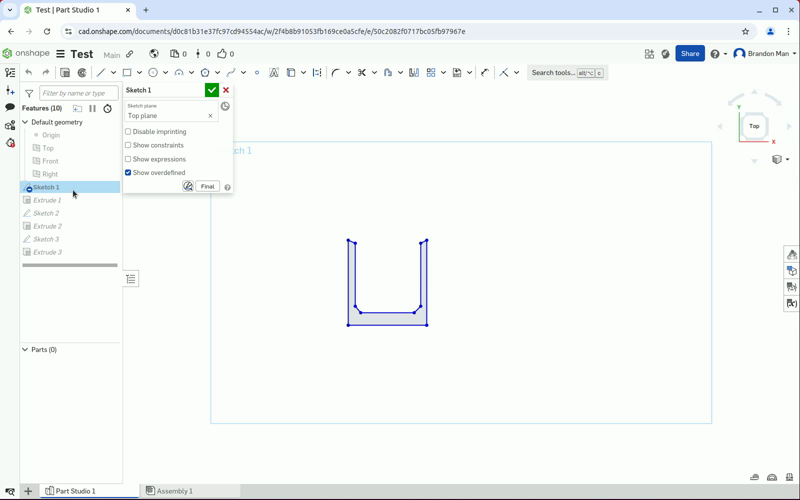
mouse_move(229, 92)
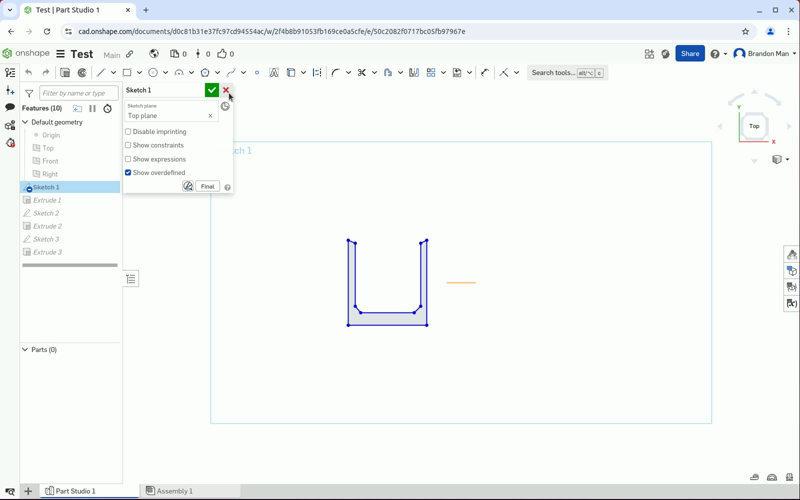
click(229, 92)
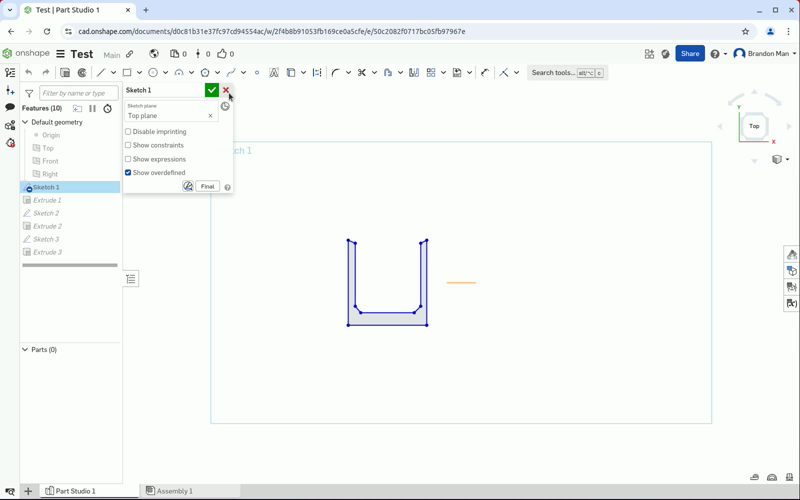
key(shift+s)
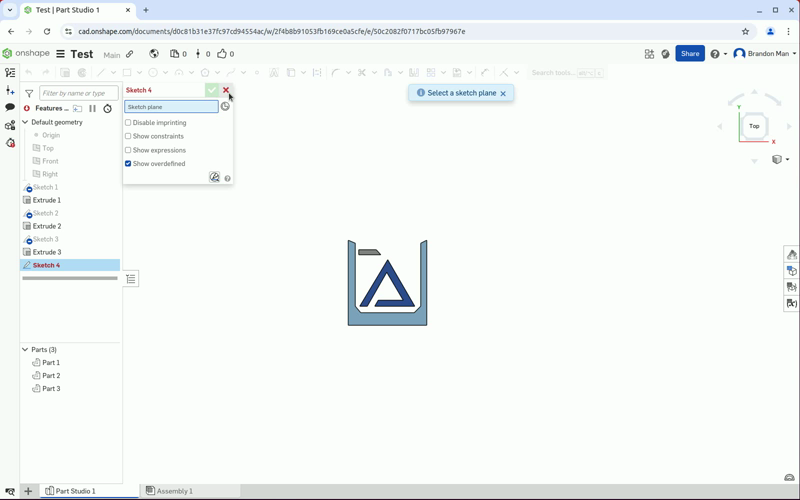
mouse_move(73, 150)
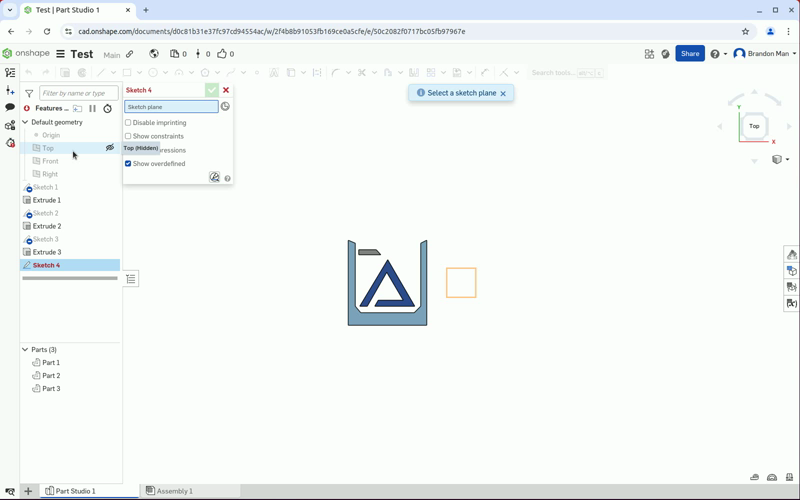
click(73, 150)
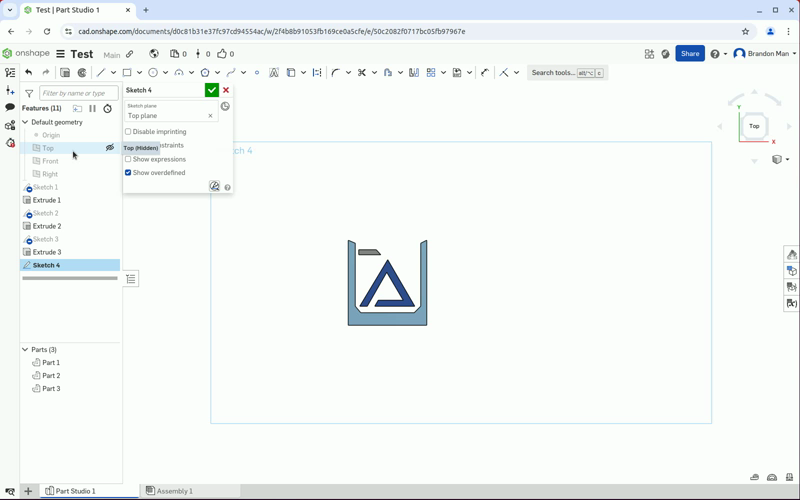
mouse_move(73, 352)
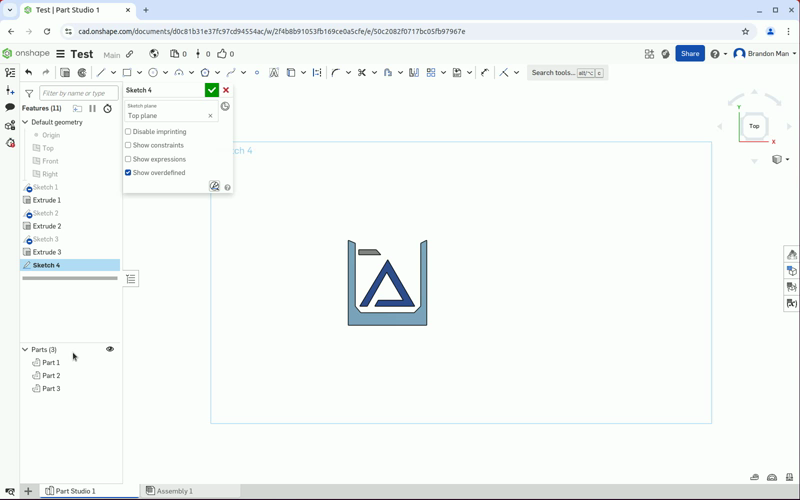
key(y)
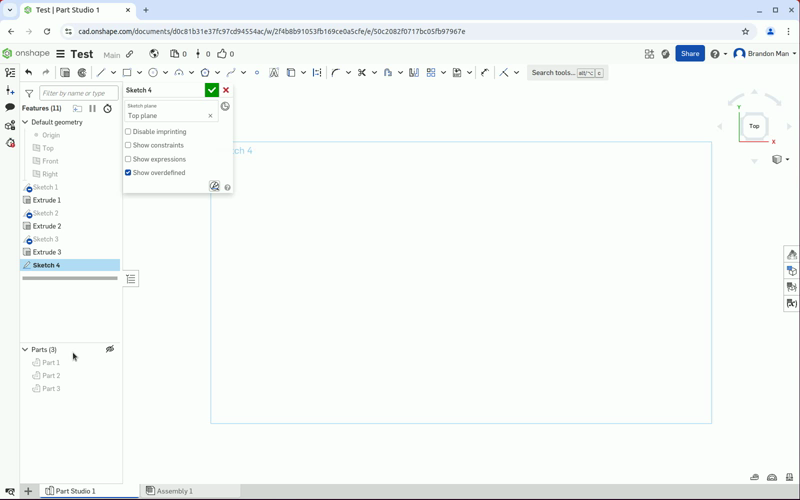
key(l)
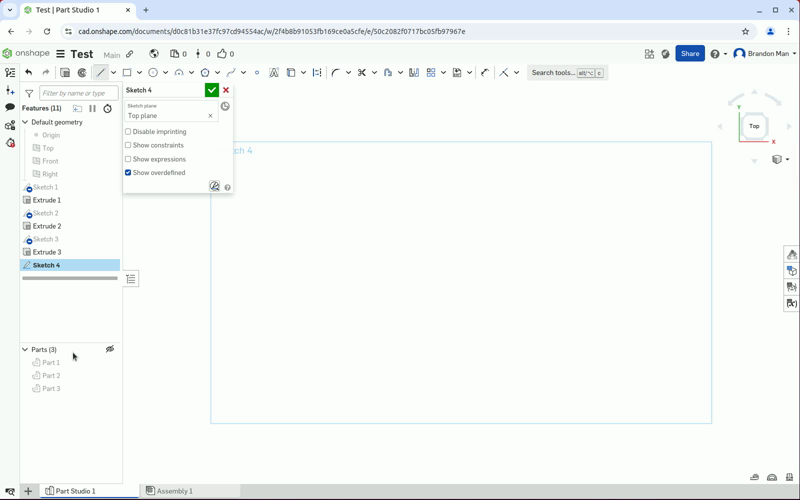
key_down(shift)
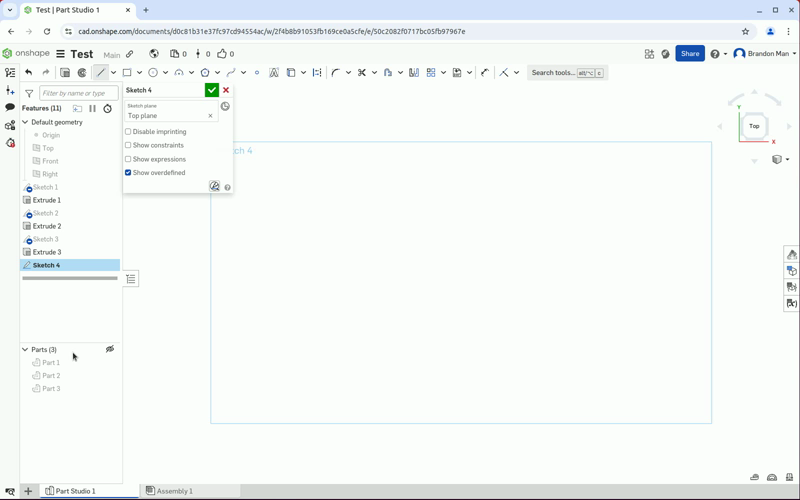
mouse_move(395, 254)
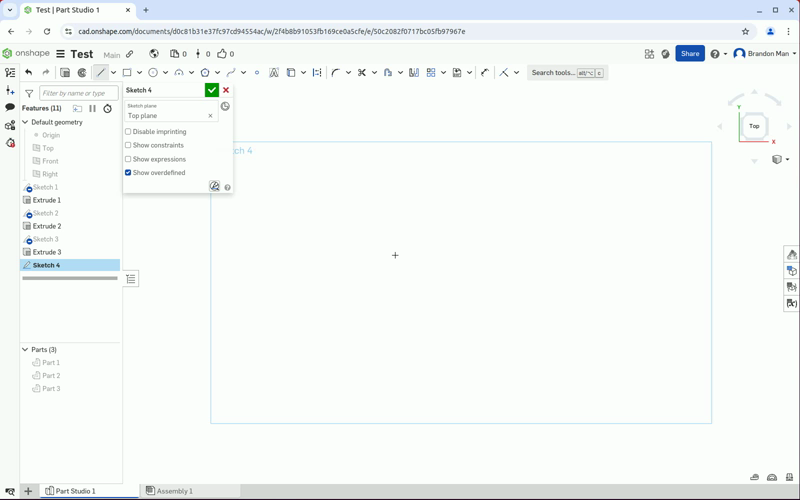
click(395, 254)
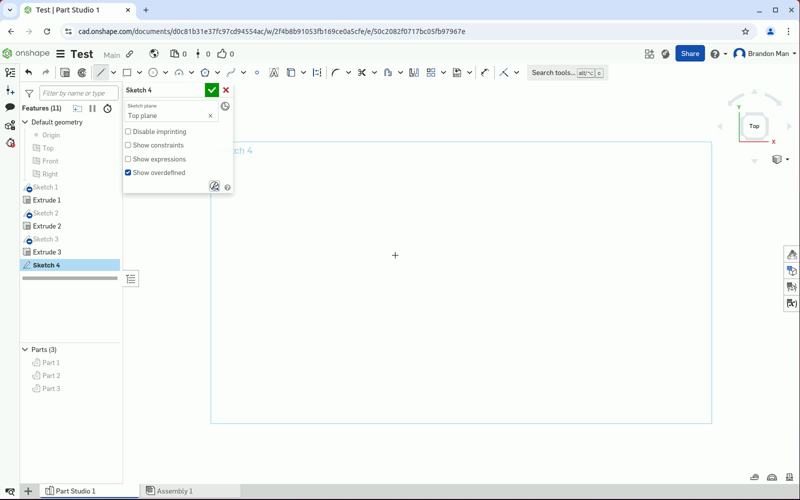
key_up(shift)
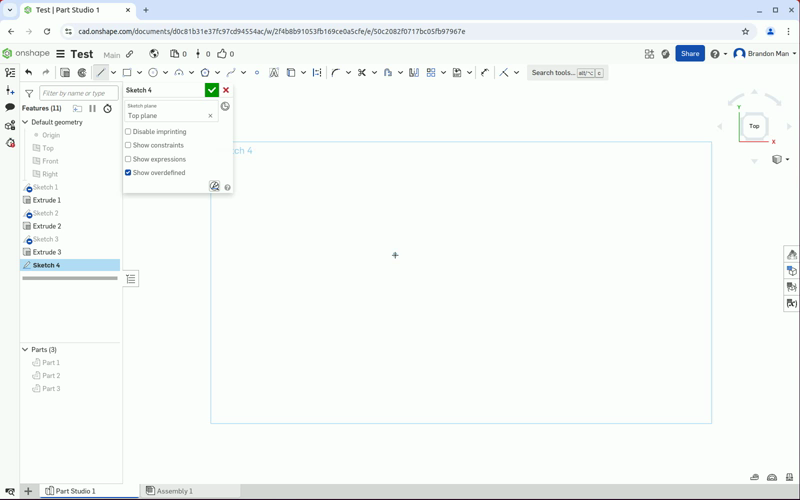
key_down(shift)
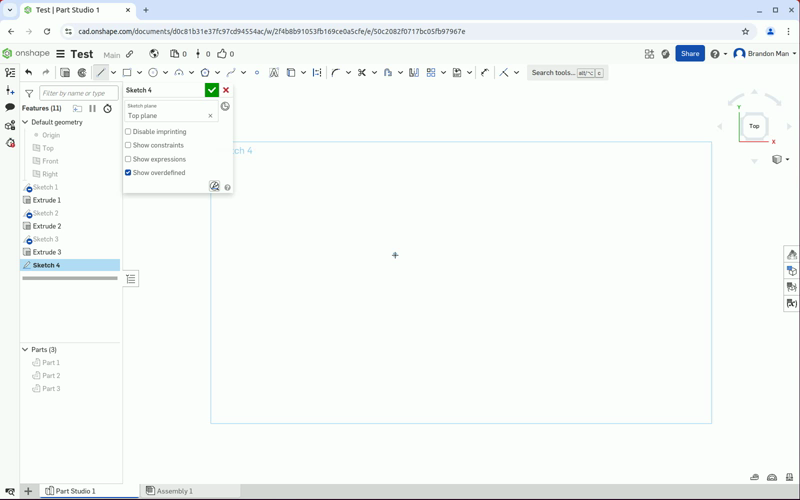
mouse_move(425, 254)
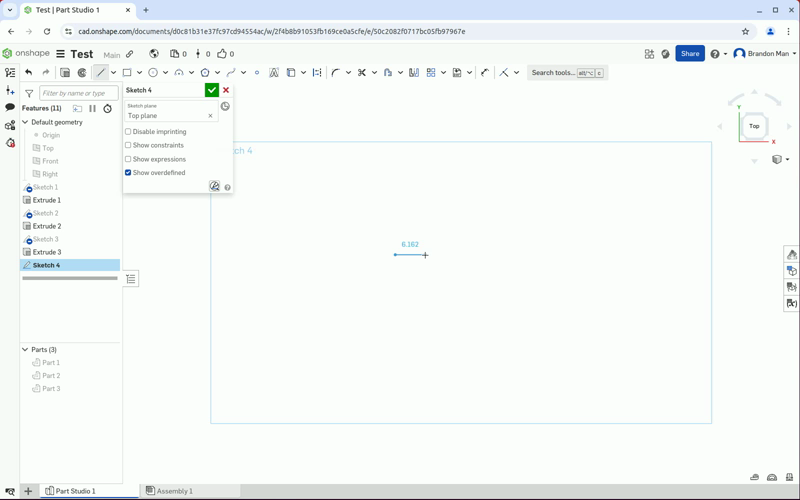
mouse_move(416, 254)
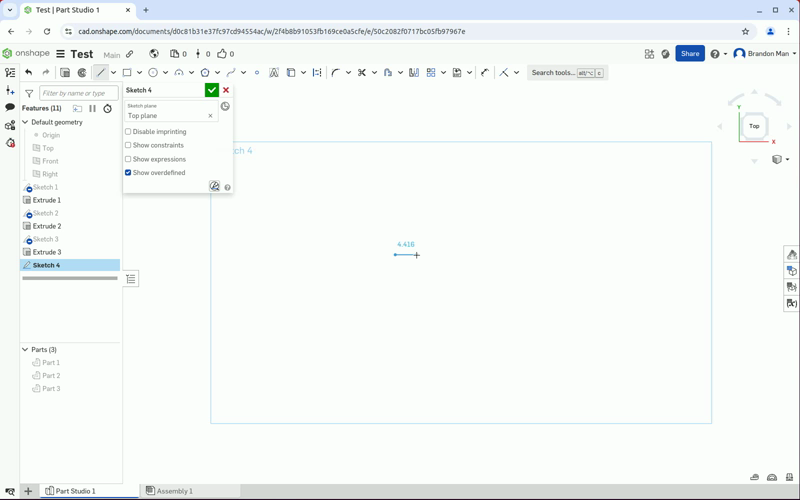
click(416, 254)
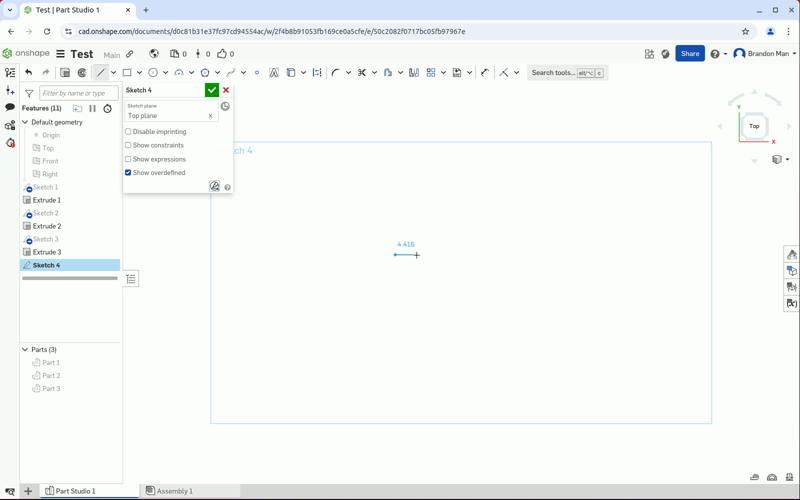
key_up(shift)
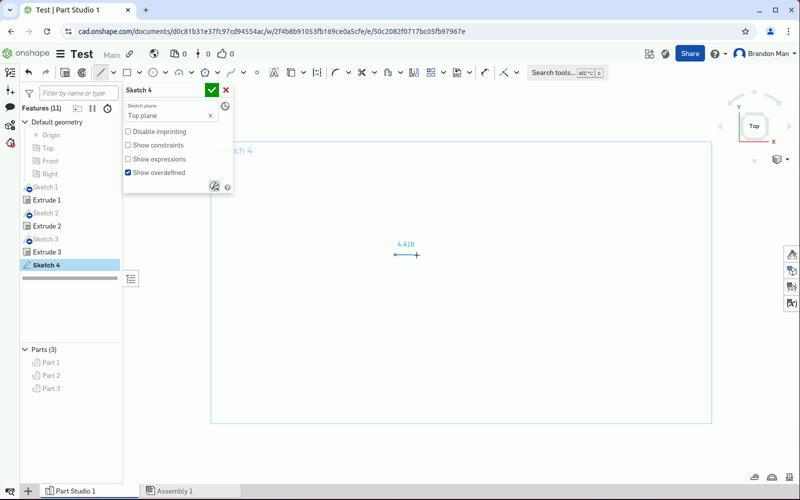
key_down(shift)
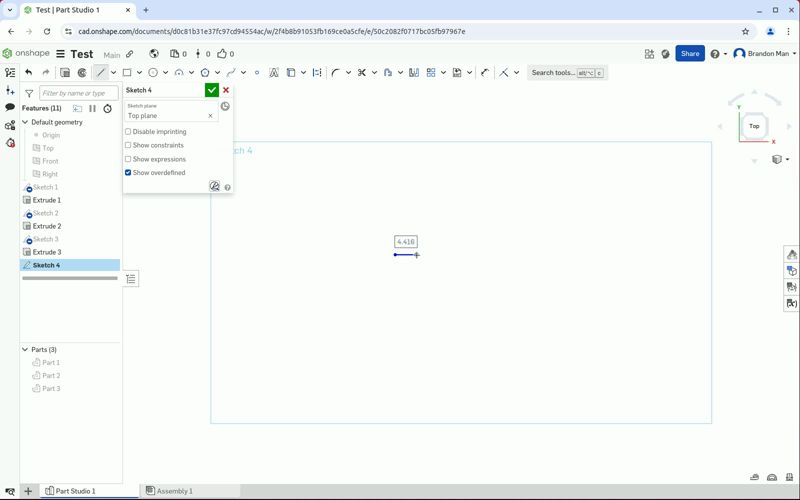
mouse_move(447, 254)
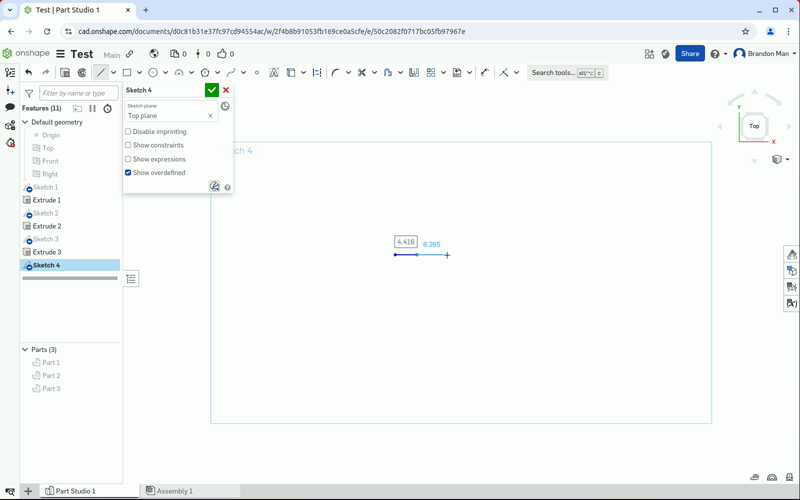
mouse_move(416, 249)
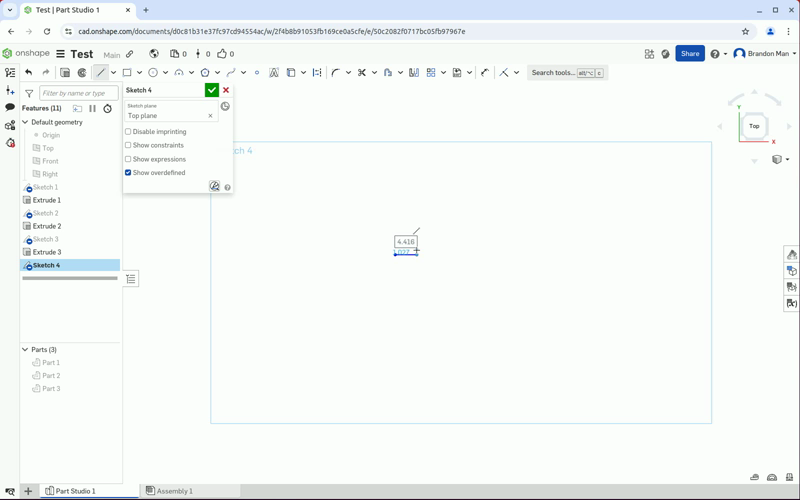
scroll(6)
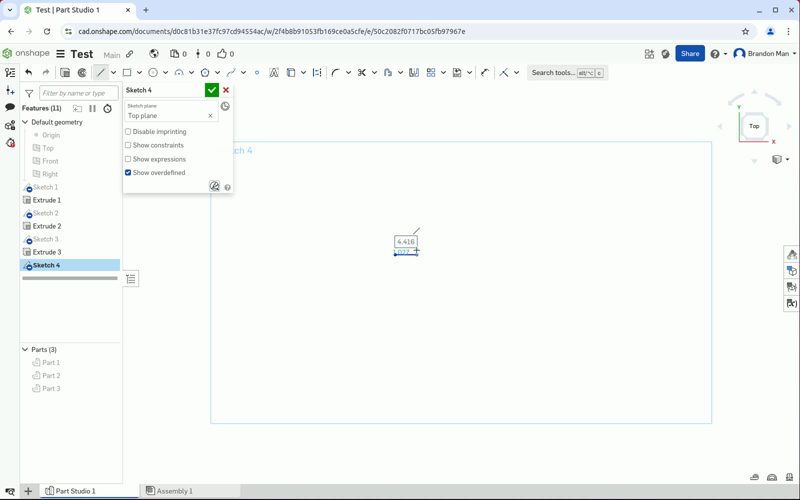
scroll(6)
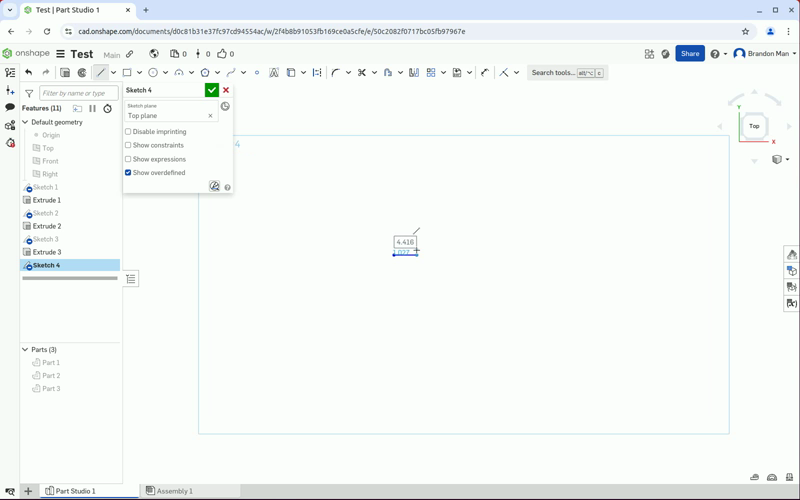
scroll(6)
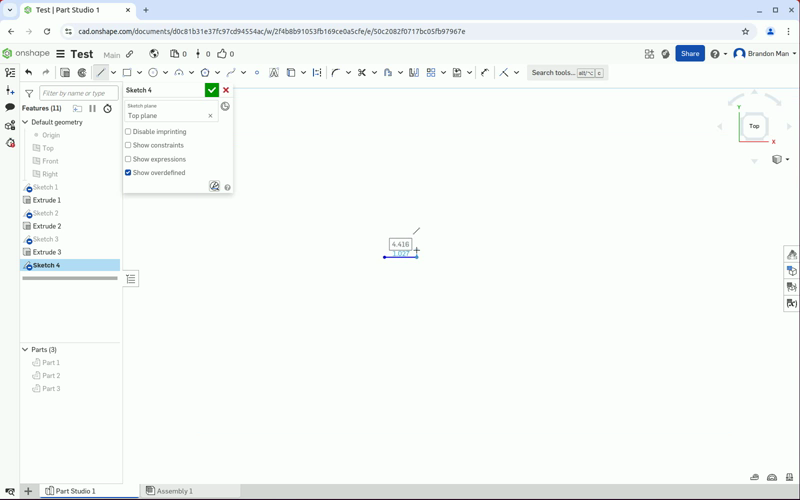
scroll(6)
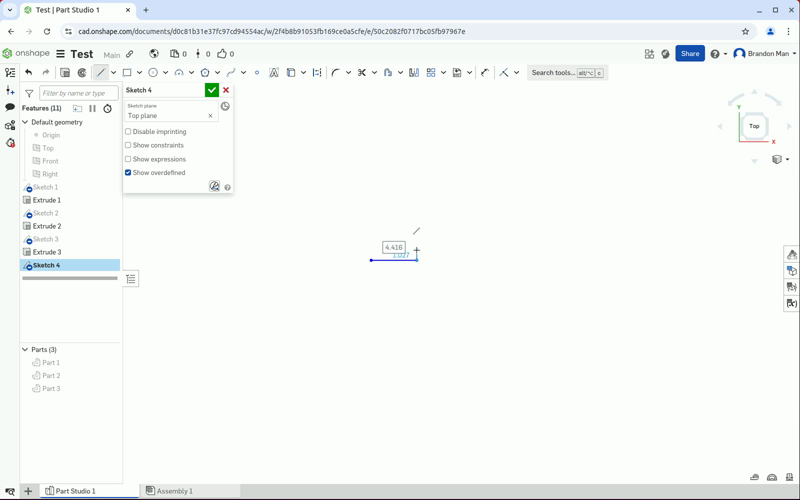
scroll(6)
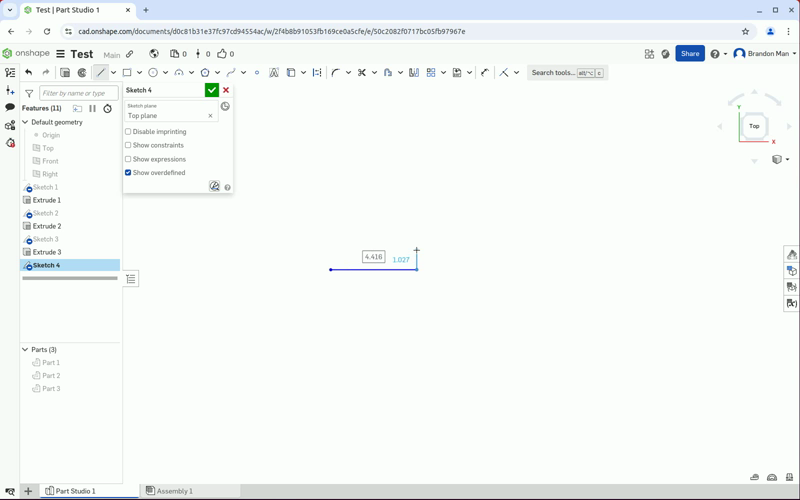
scroll(6)
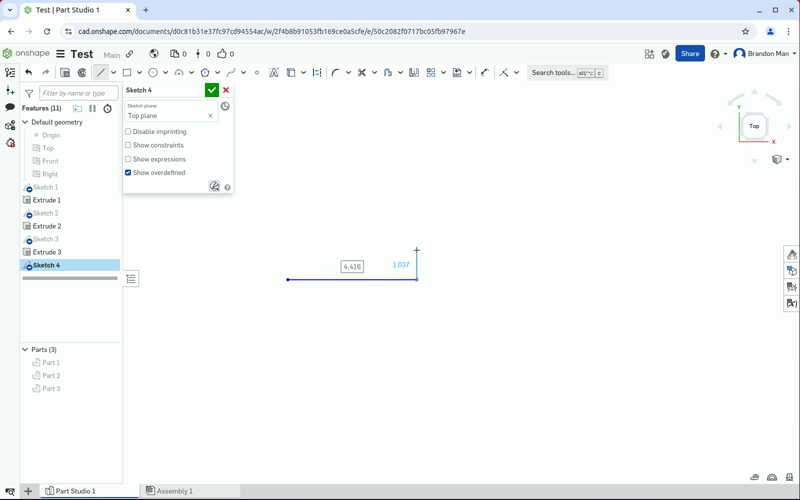
scroll(6)
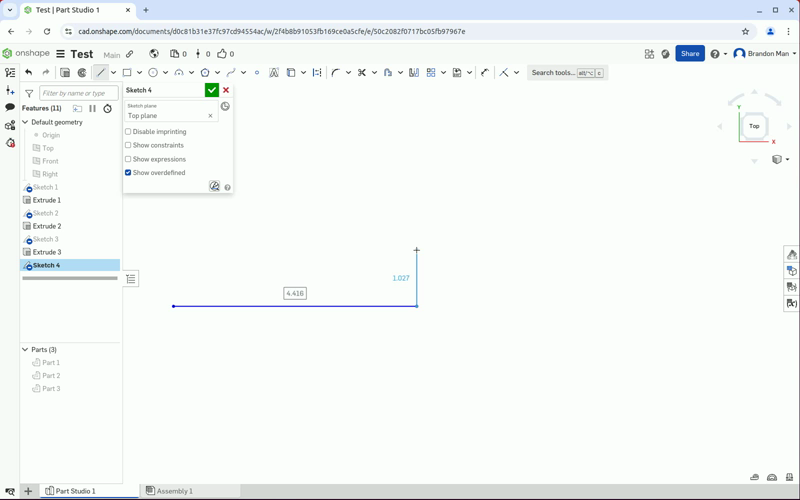
click(416, 249)
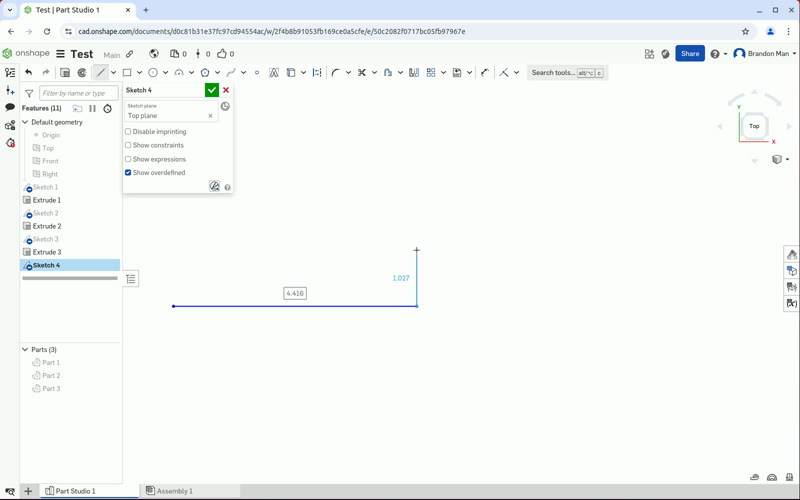
scroll(-6)
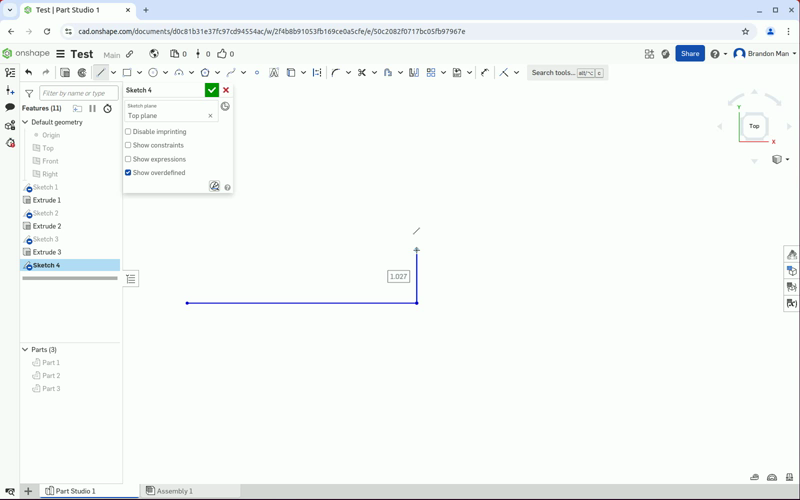
scroll(-6)
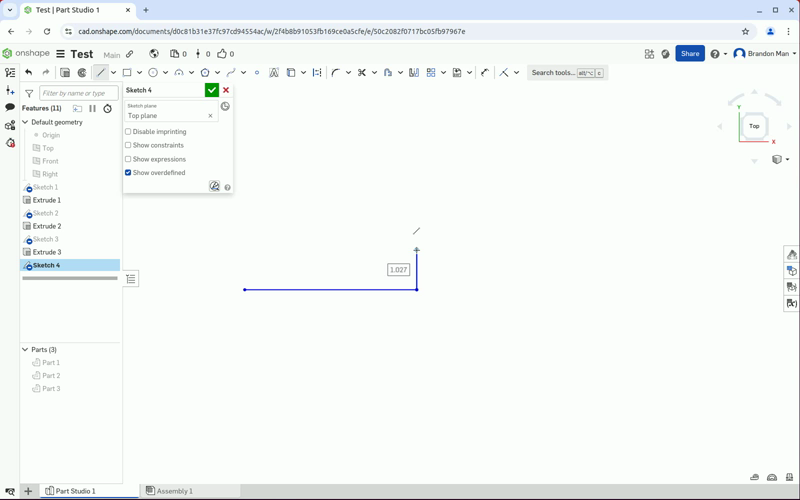
scroll(-6)
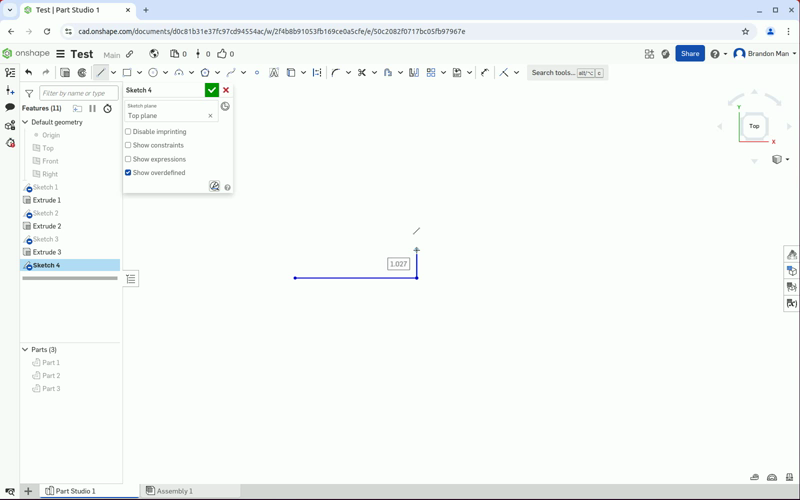
scroll(-6)
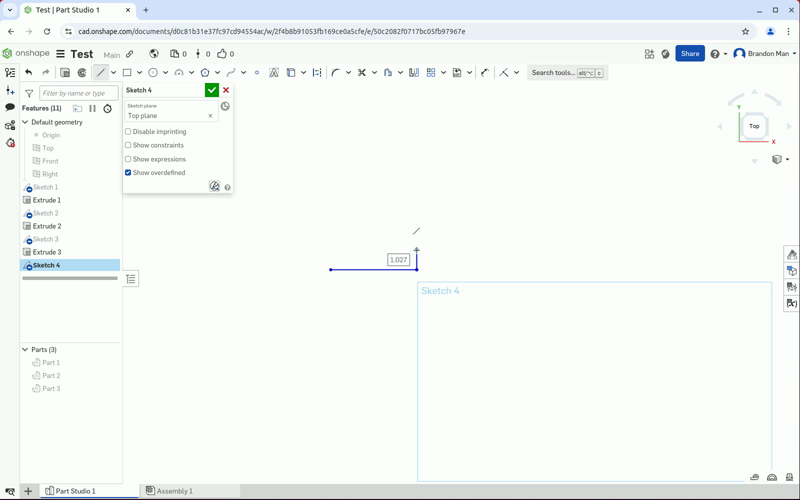
scroll(-6)
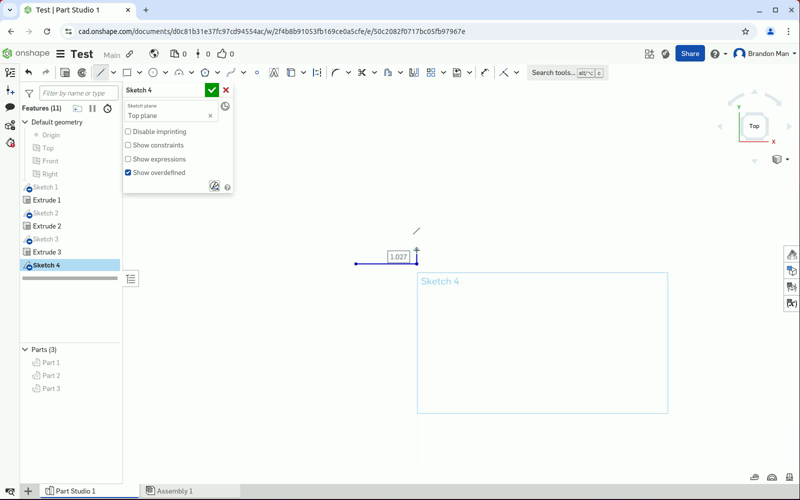
scroll(-6)
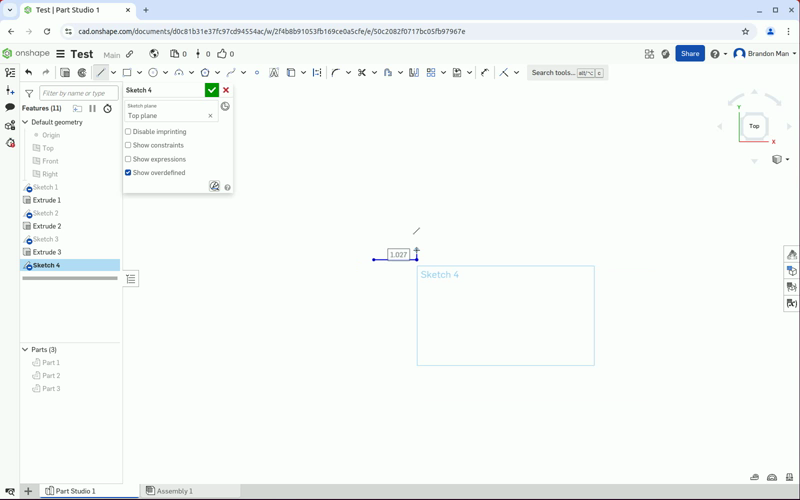
scroll(-6)
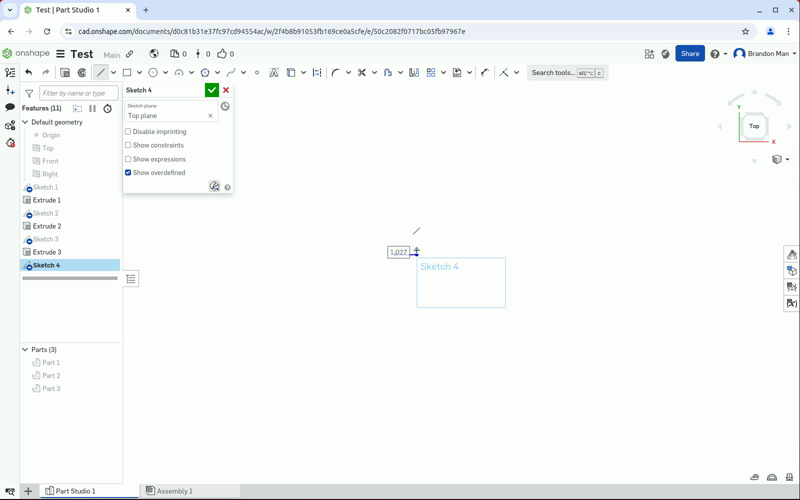
key_up(shift)
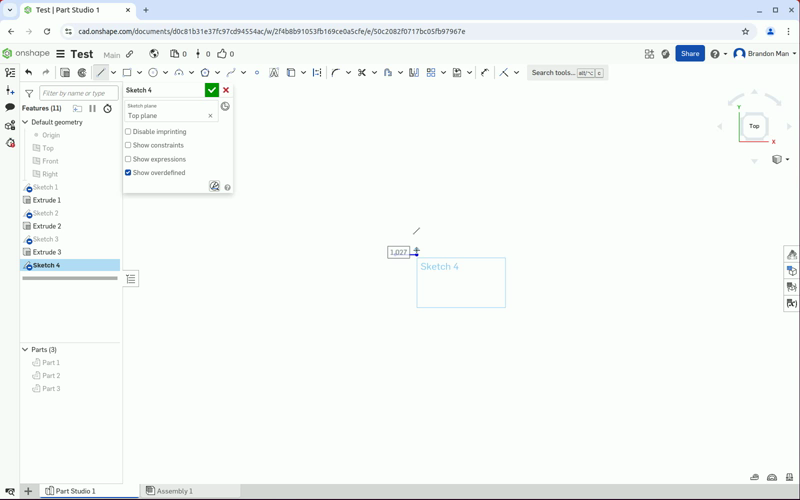
key_down(shift)
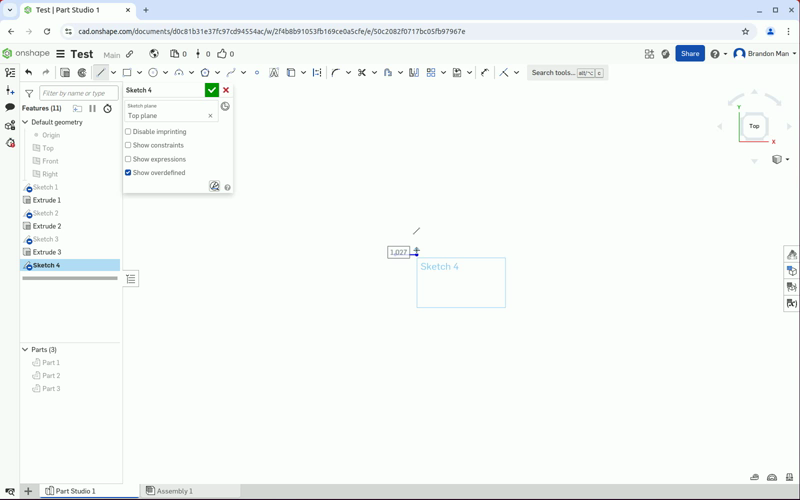
mouse_move(447, 249)
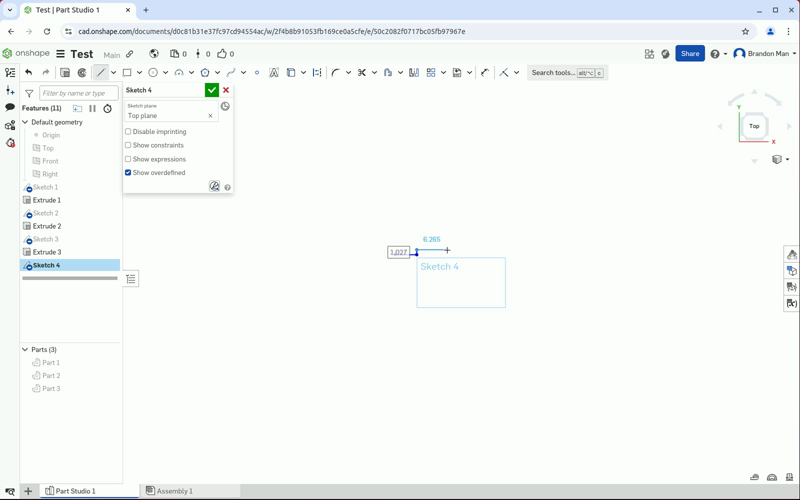
mouse_move(399, 249)
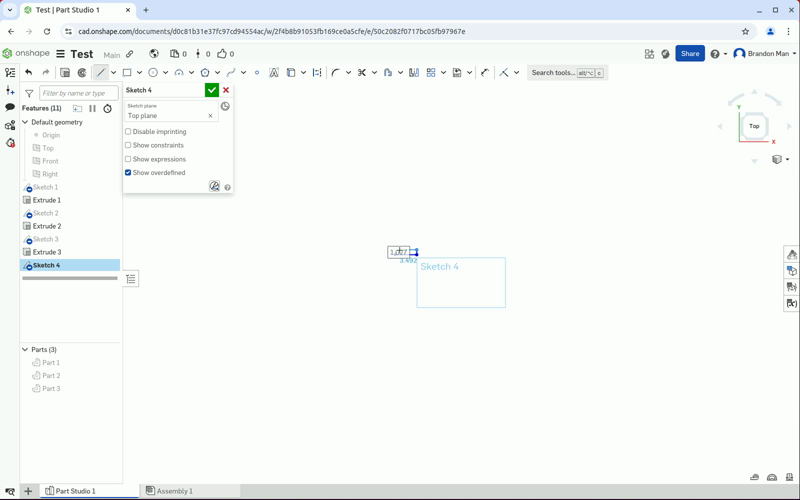
click(399, 249)
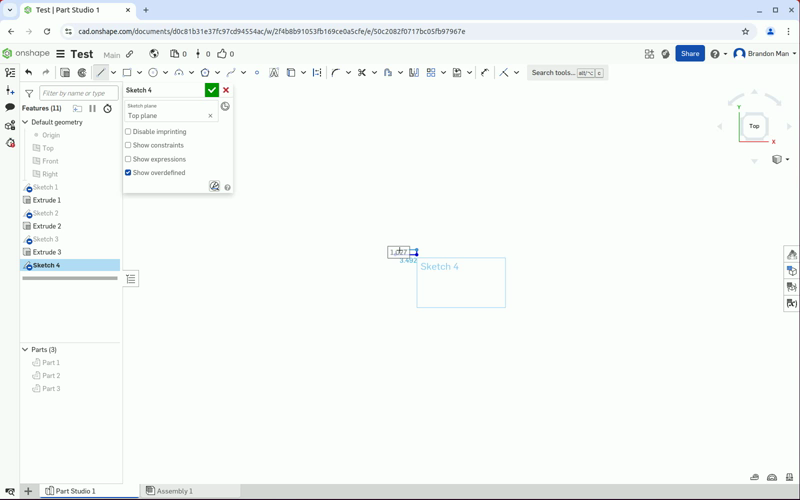
key_up(shift)
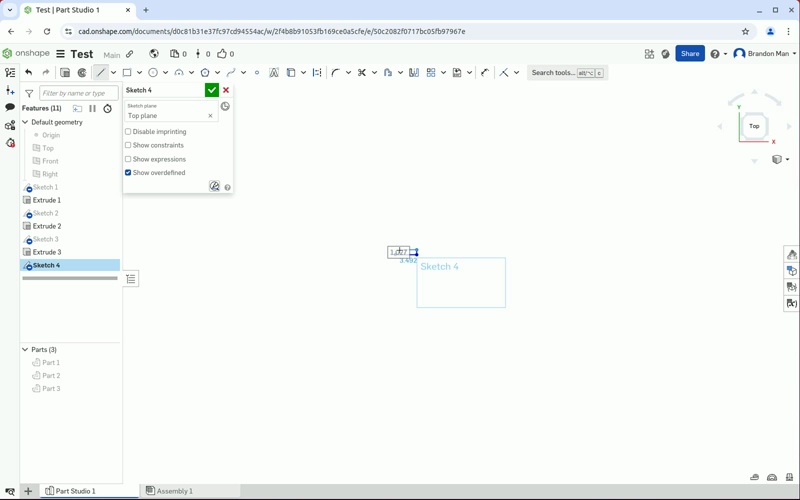
mouse_move(429, 249)
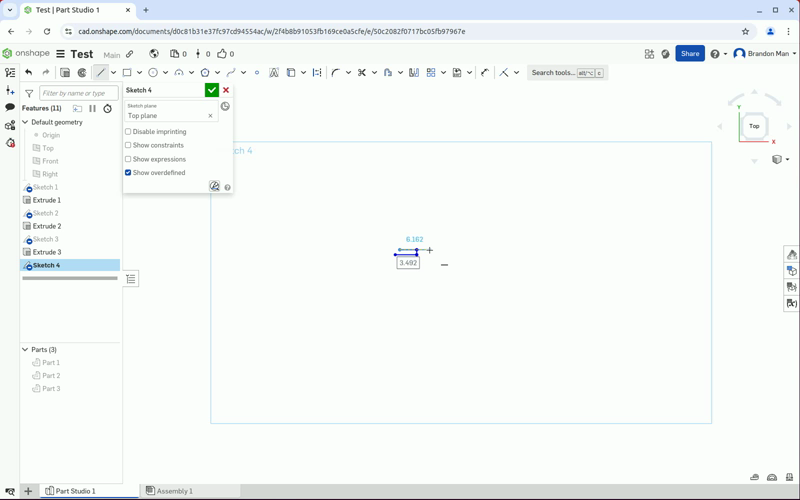
key_down(shift)
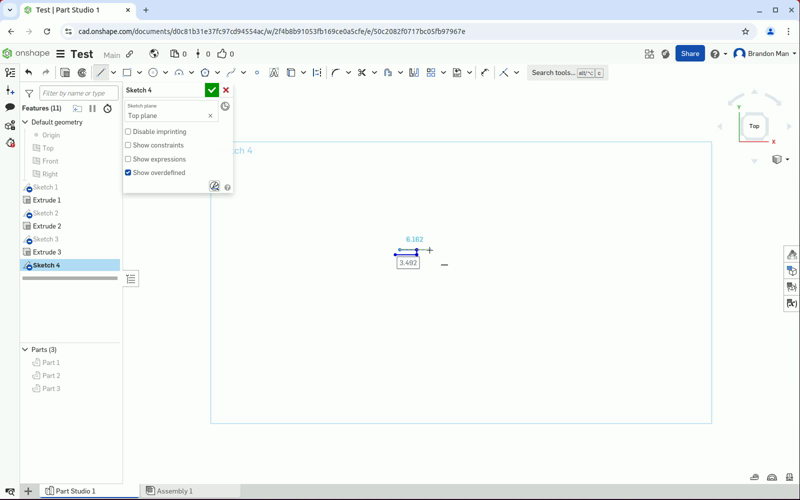
mouse_move(395, 254)
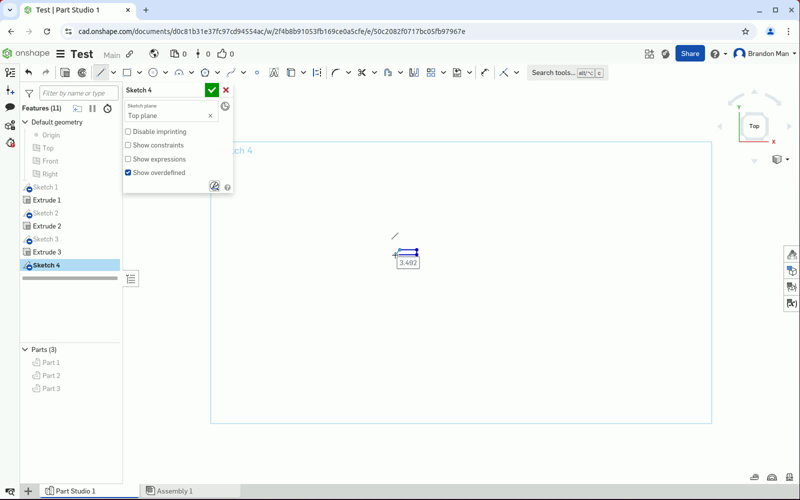
scroll(6)
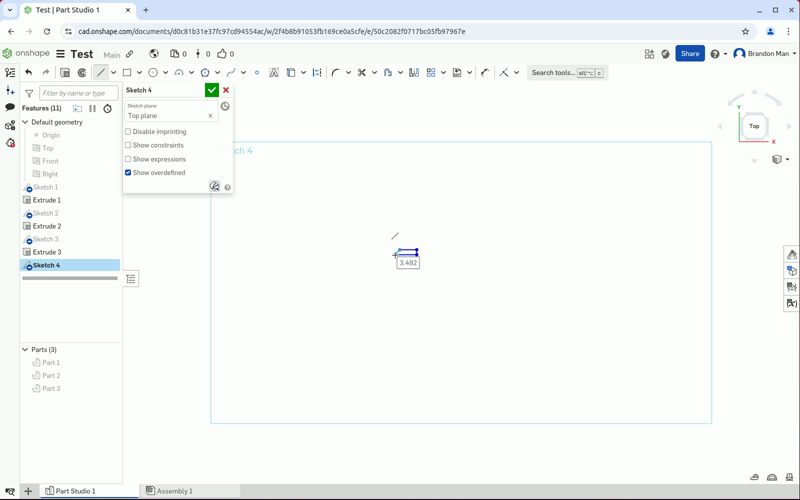
scroll(6)
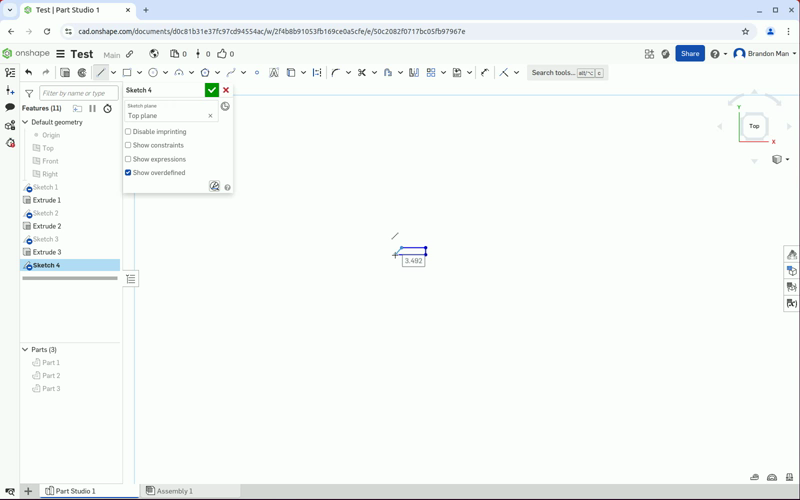
scroll(6)
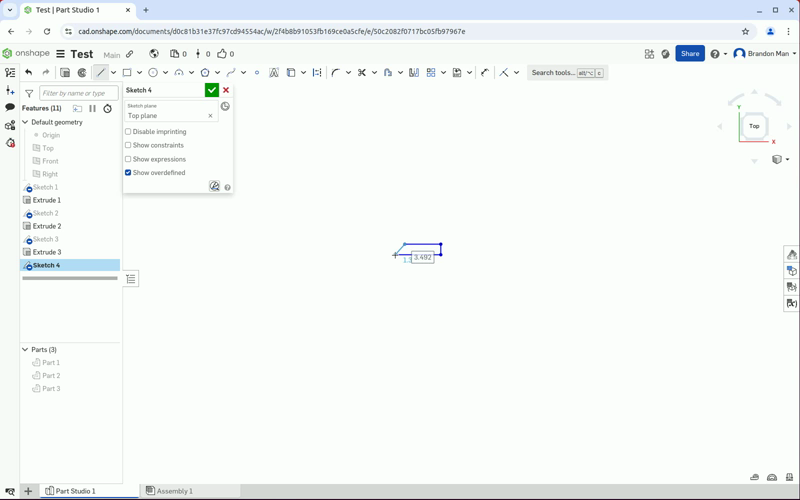
scroll(6)
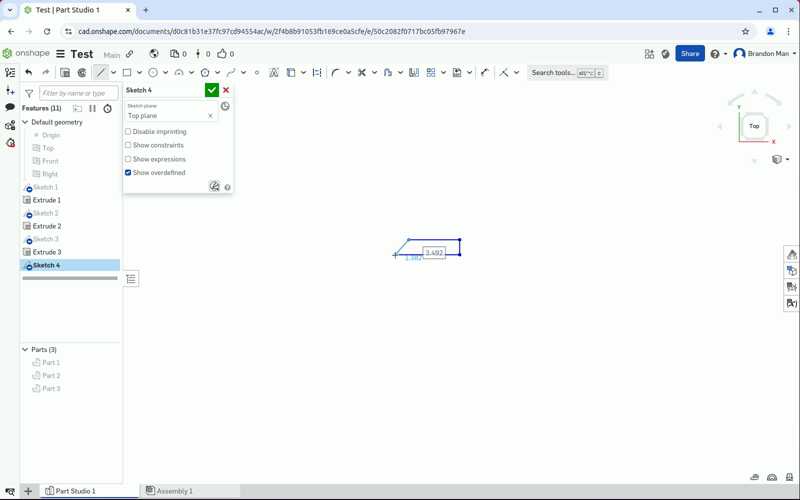
scroll(6)
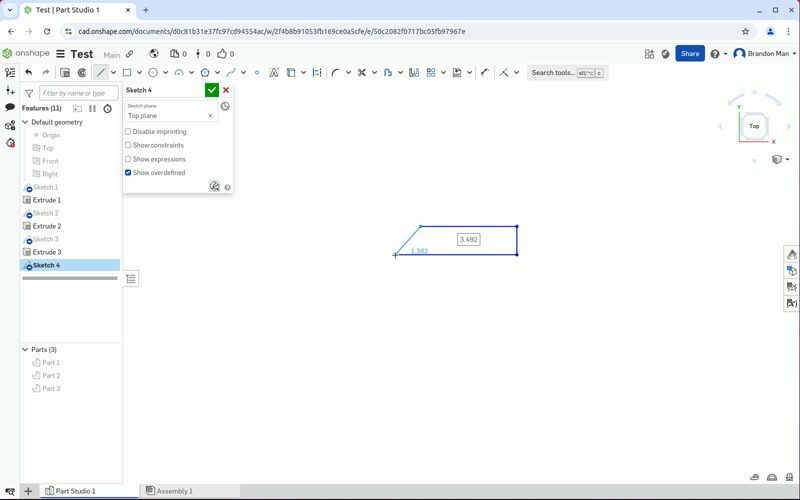
scroll(6)
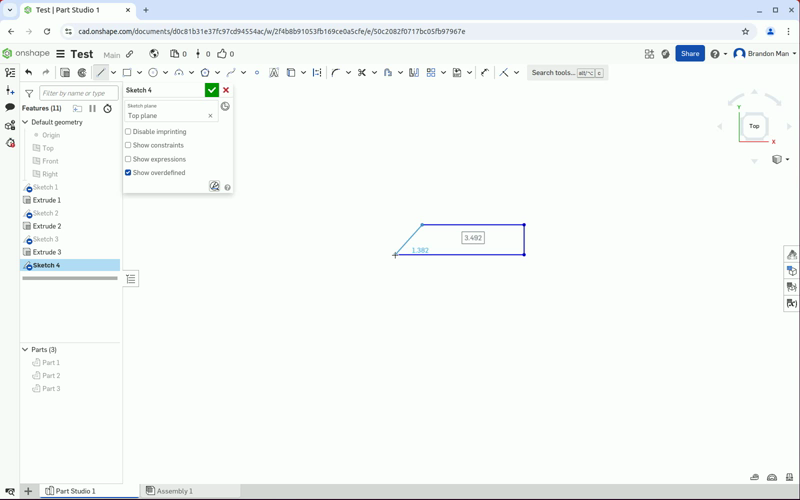
scroll(6)
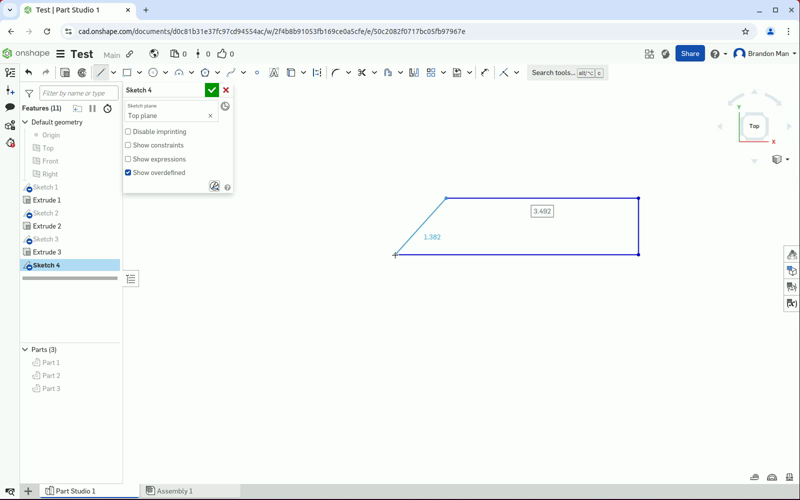
key_up(shift)
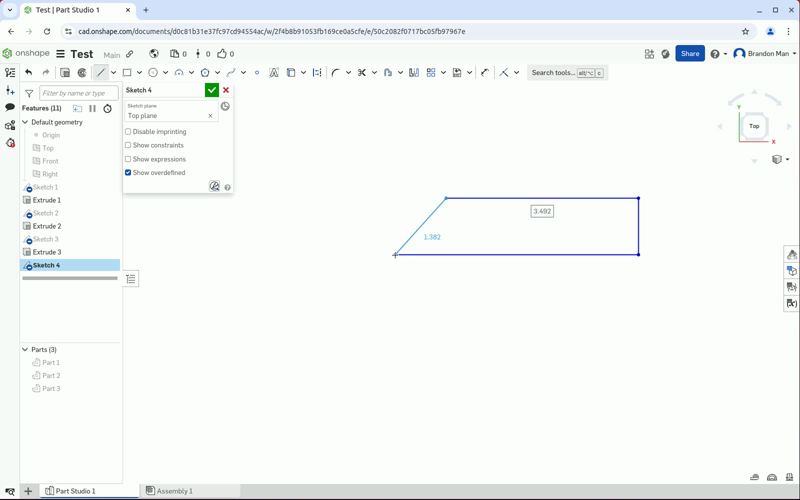
click(395, 254)
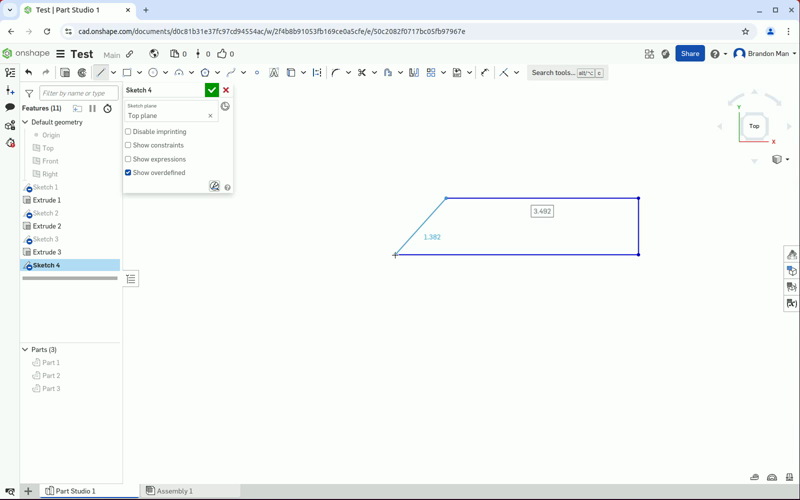
scroll(-6)
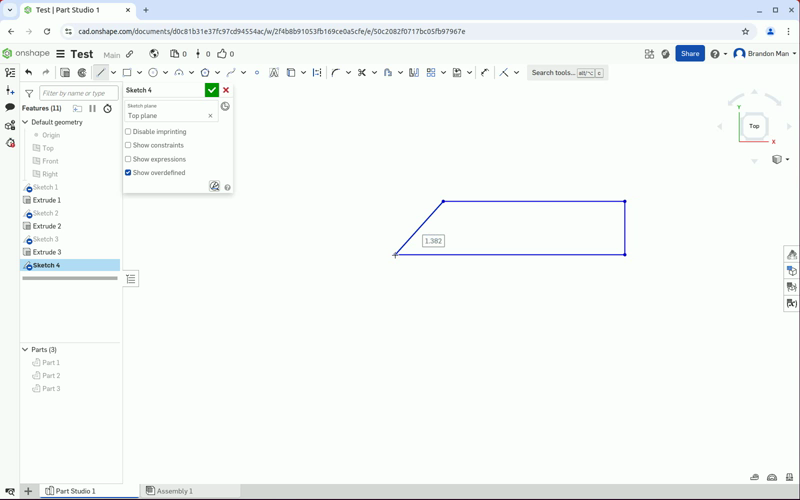
scroll(-6)
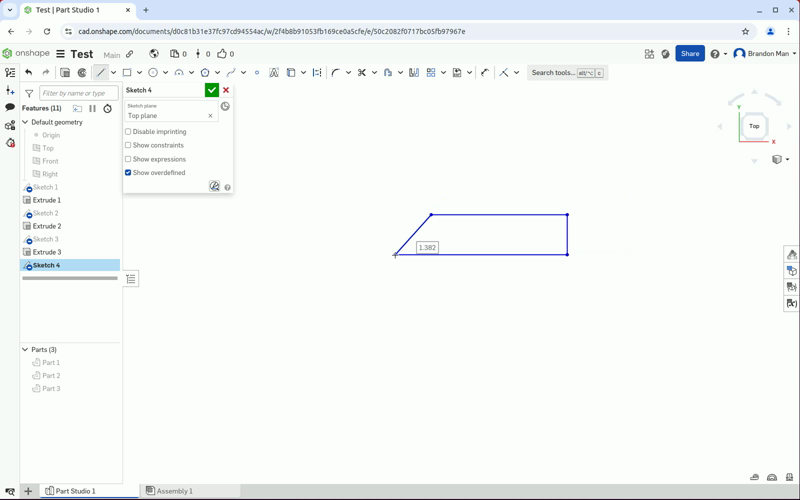
scroll(-6)
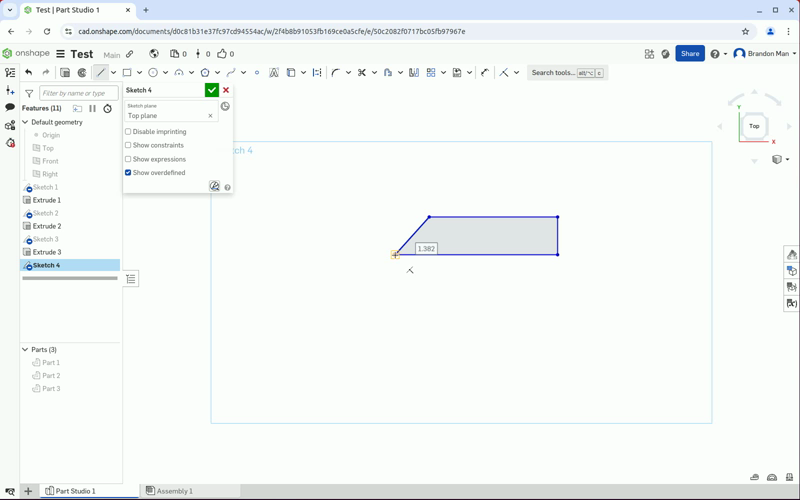
scroll(-6)
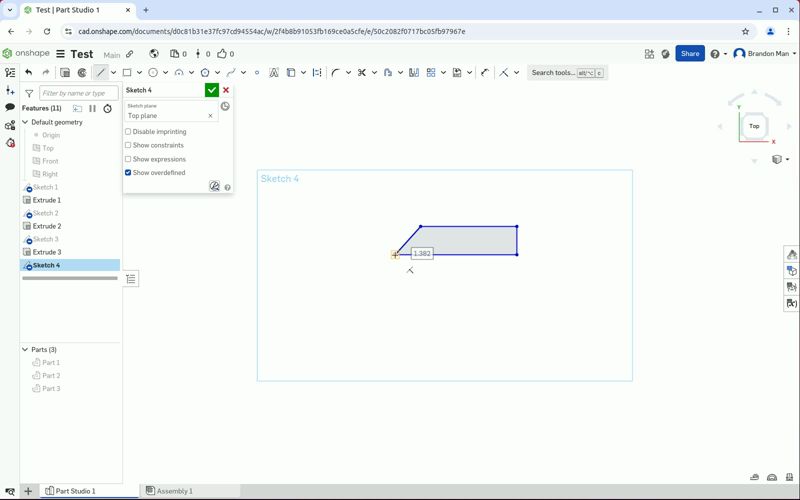
scroll(-6)
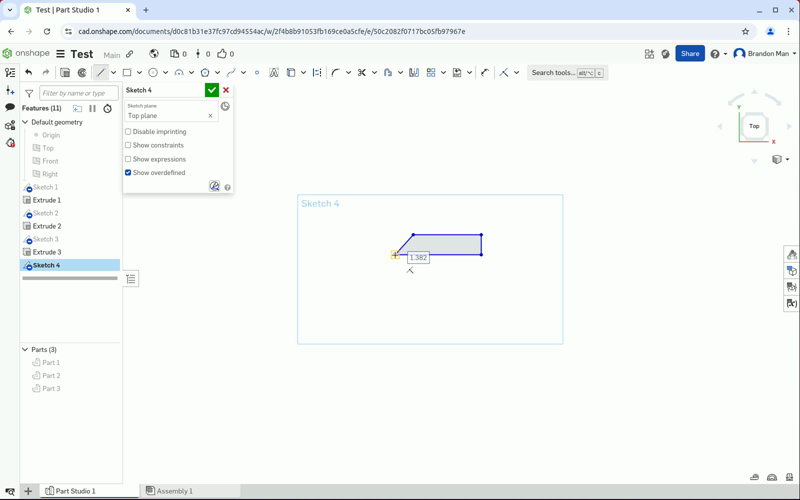
scroll(-6)
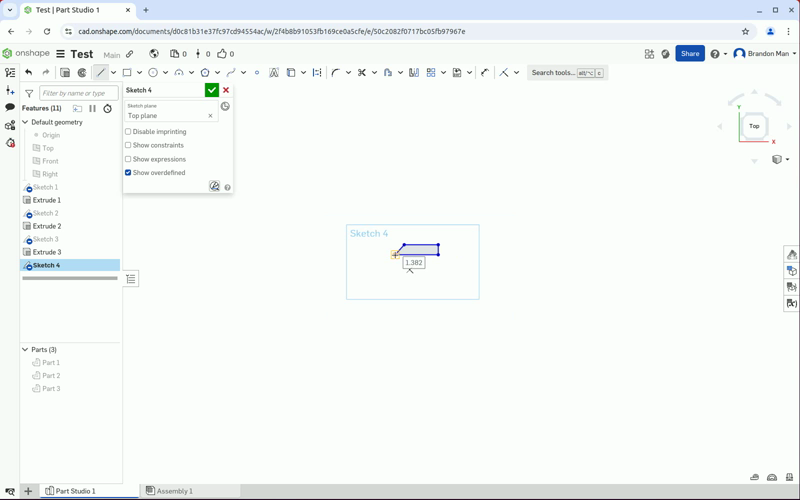
scroll(-6)
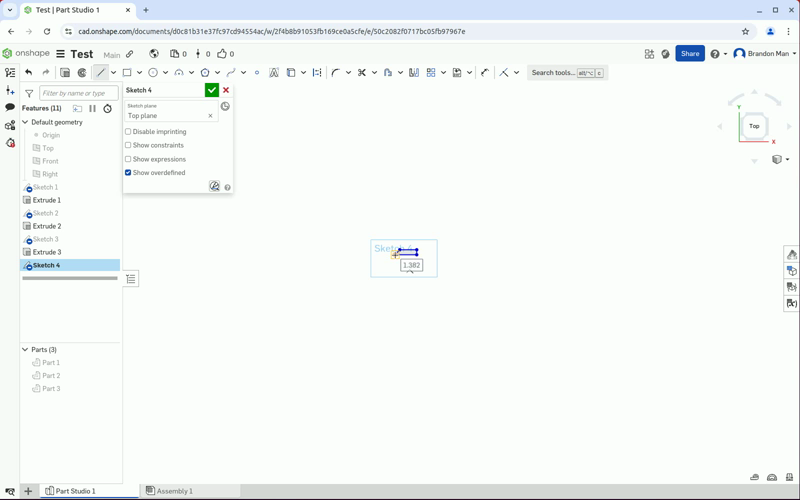
key(esc)
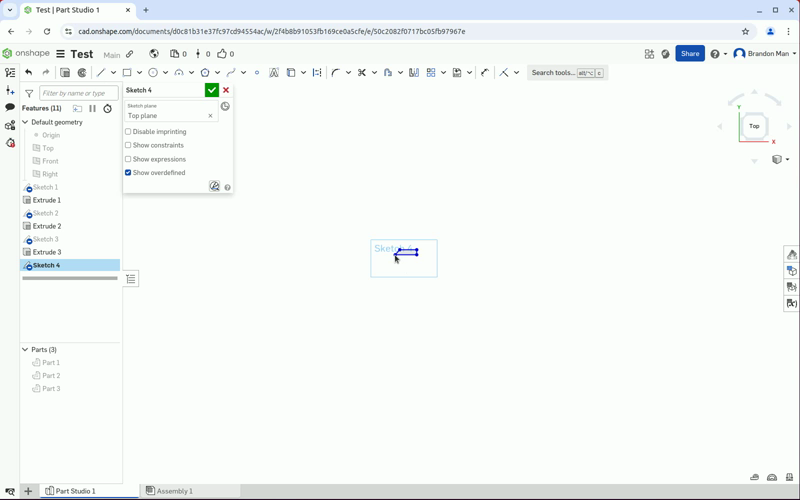
mouse_move(414, 250)
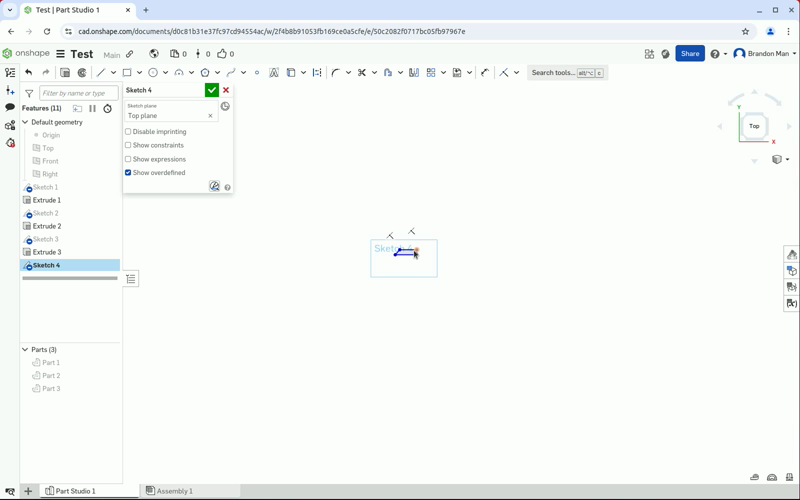
scroll(6)
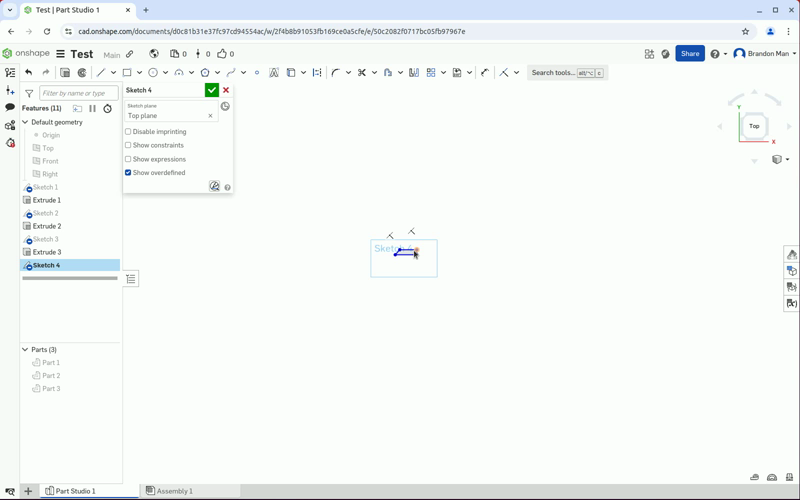
scroll(6)
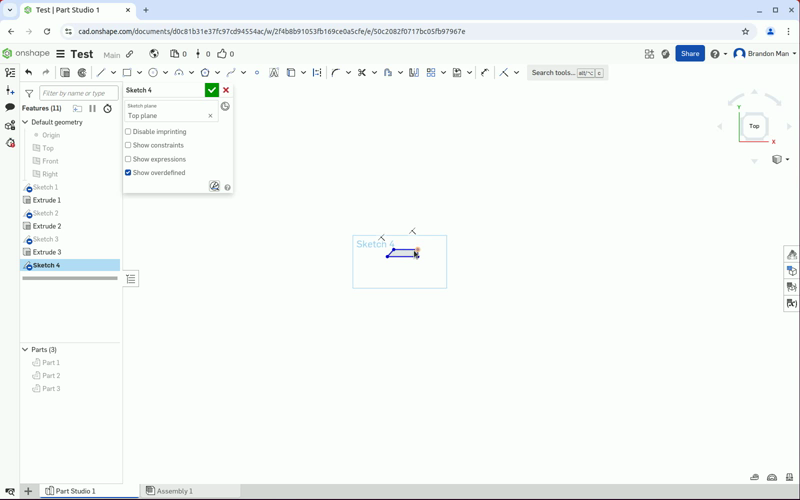
scroll(6)
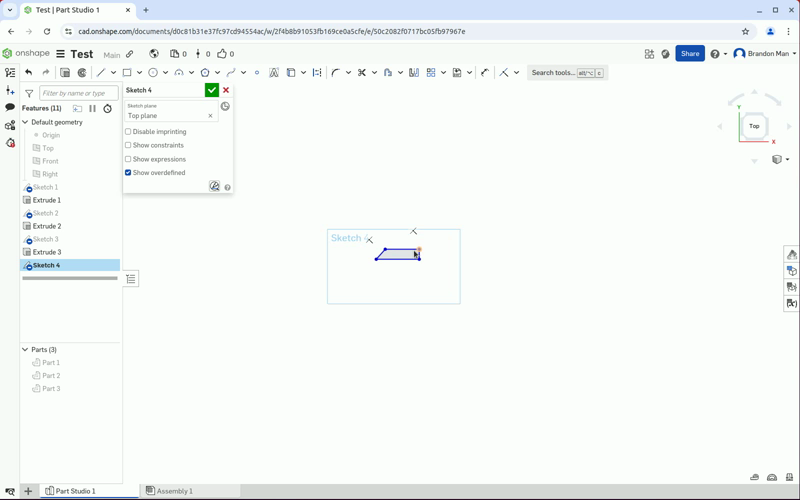
scroll(6)
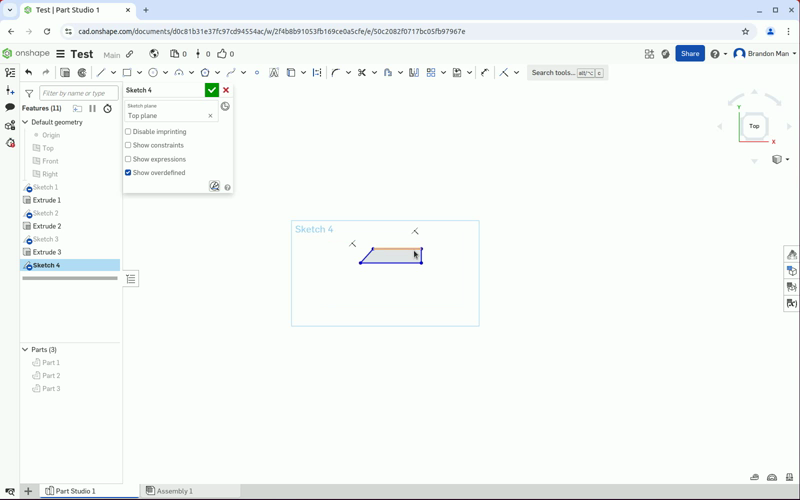
scroll(6)
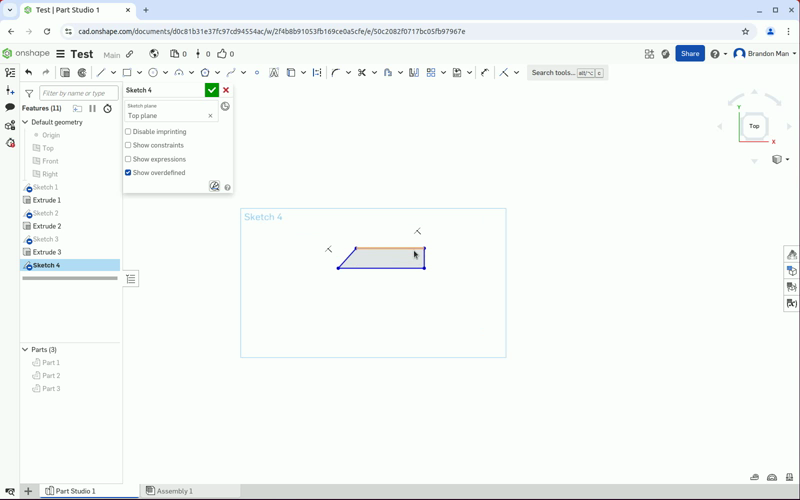
scroll(6)
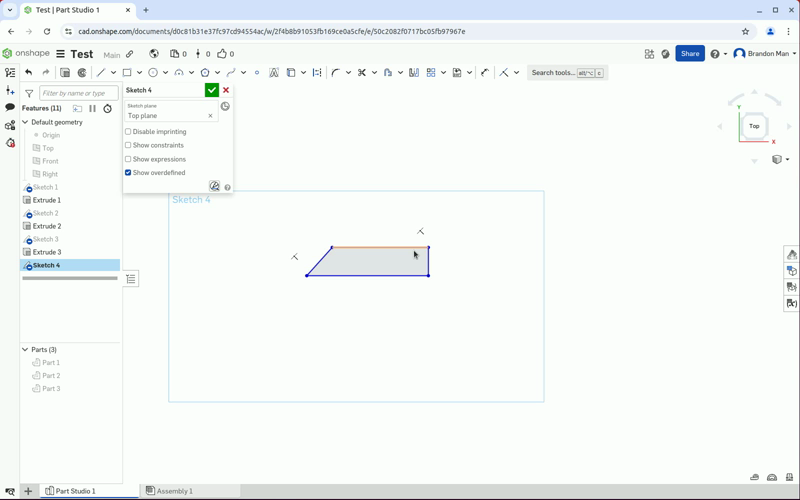
scroll(6)
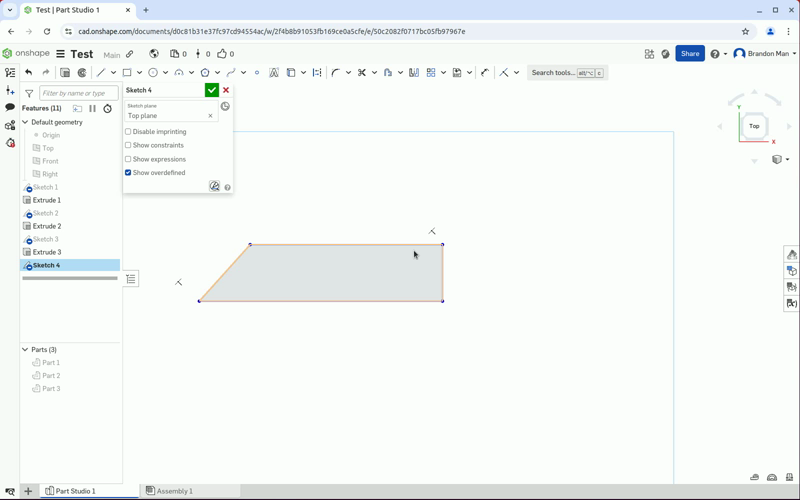
click(414, 250)
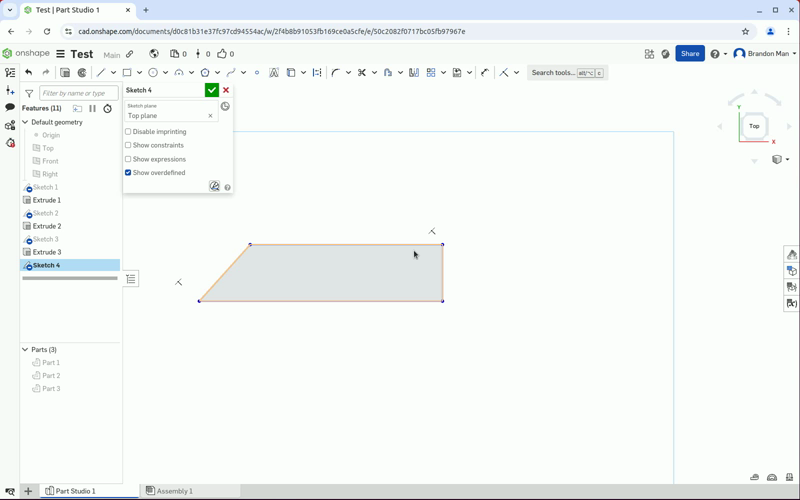
scroll(-6)
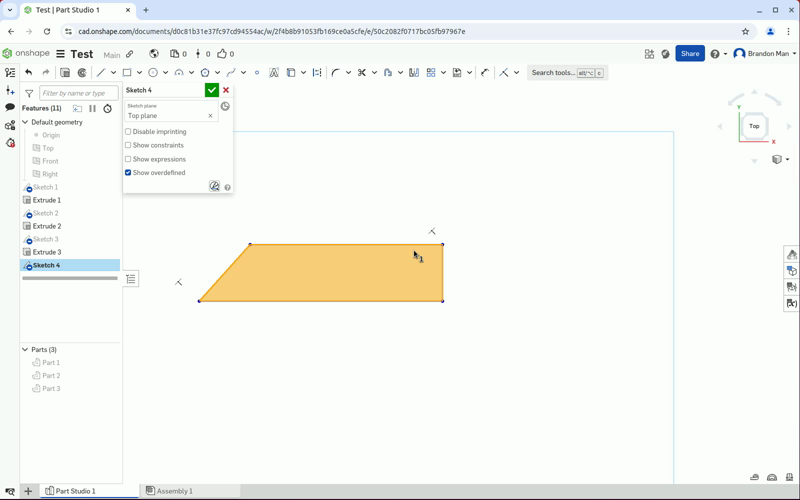
scroll(-6)
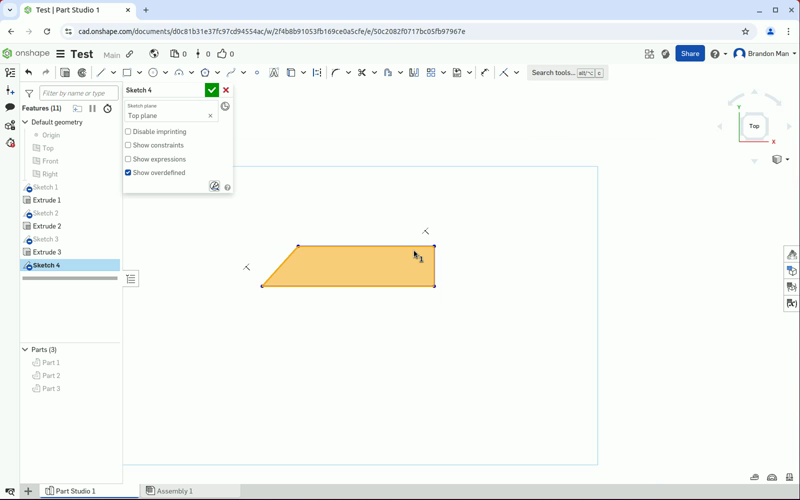
scroll(-6)
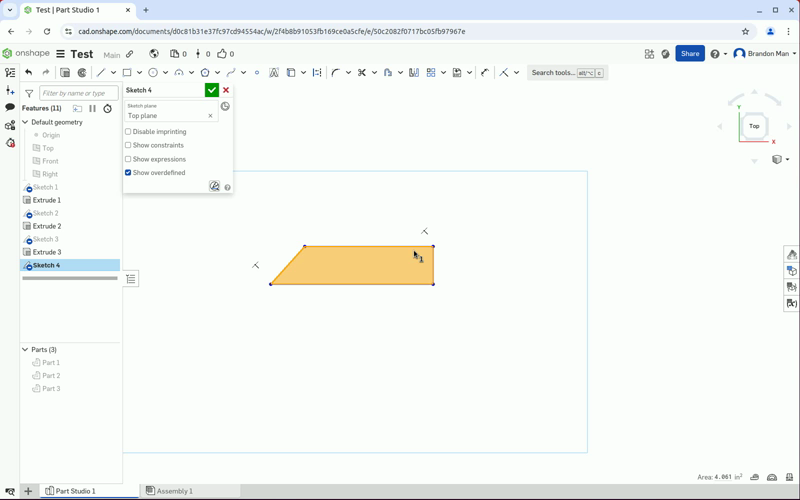
scroll(-6)
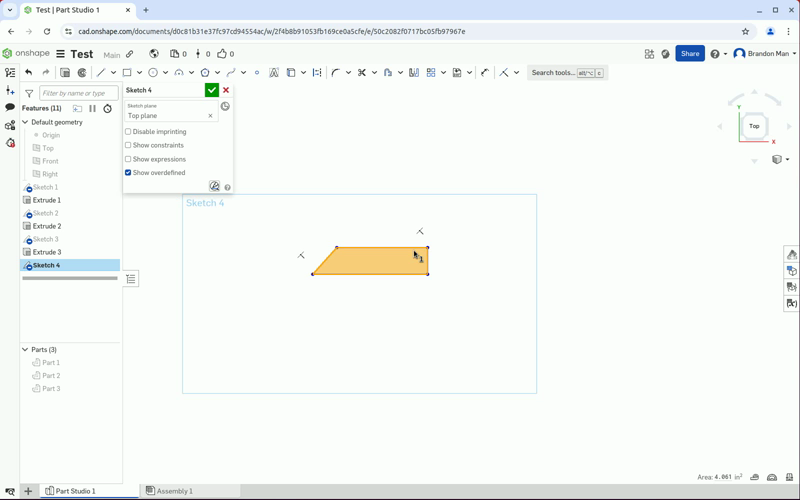
scroll(-6)
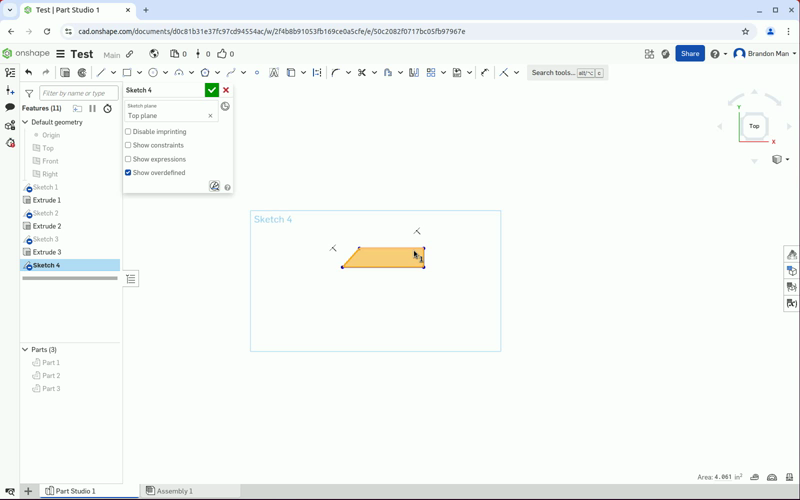
scroll(-6)
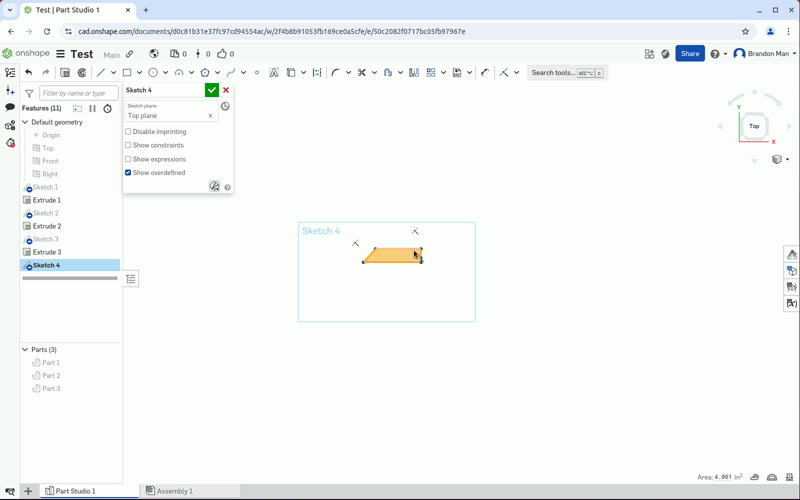
scroll(-6)
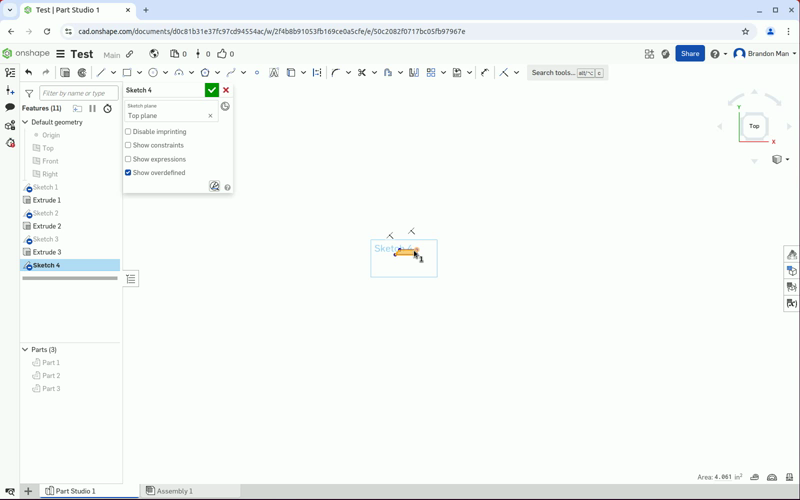
mouse_move(73, 352)
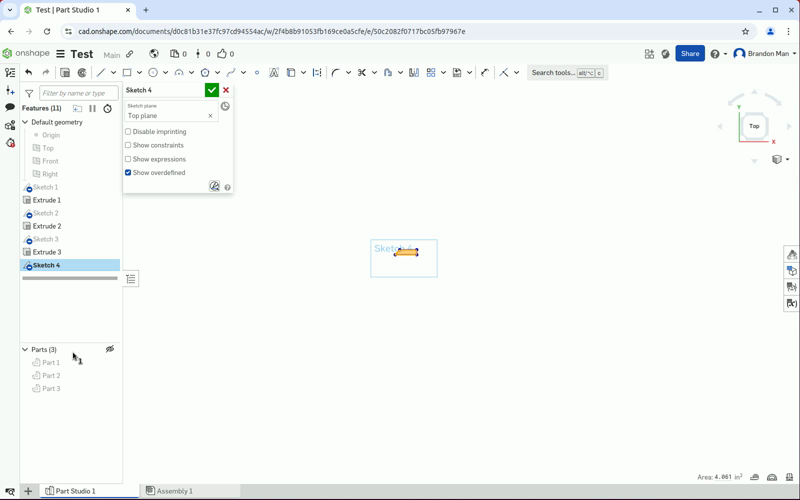
key(shift+y)
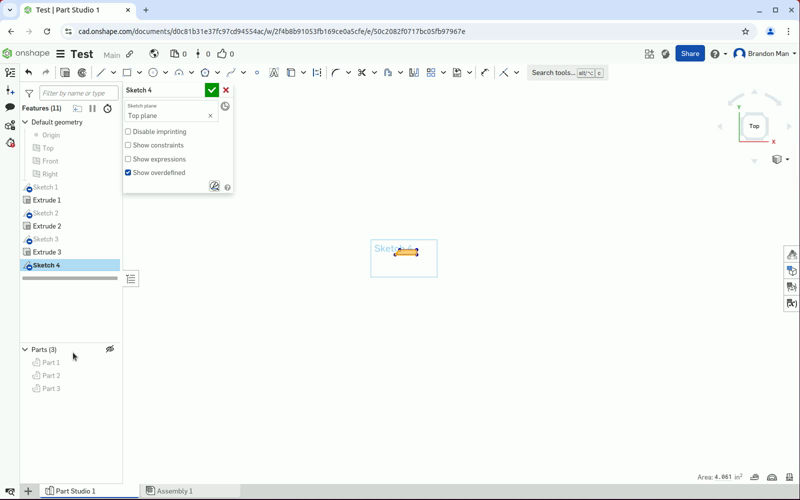
key(shift+e)
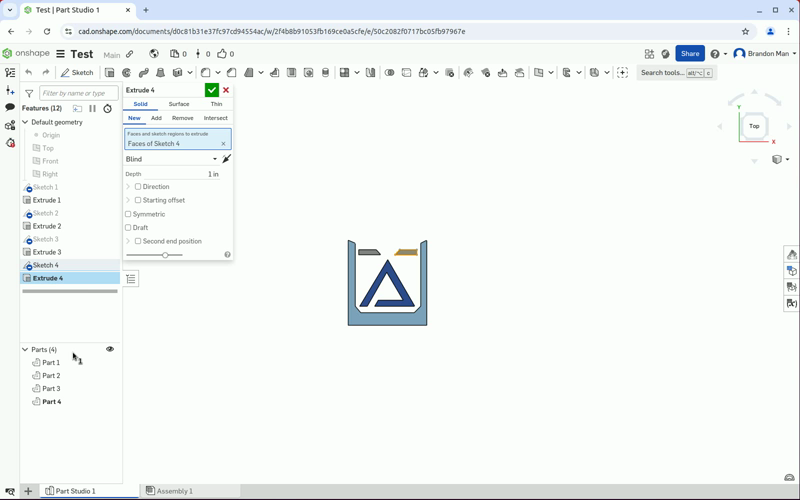
mouse_move(143, 106)
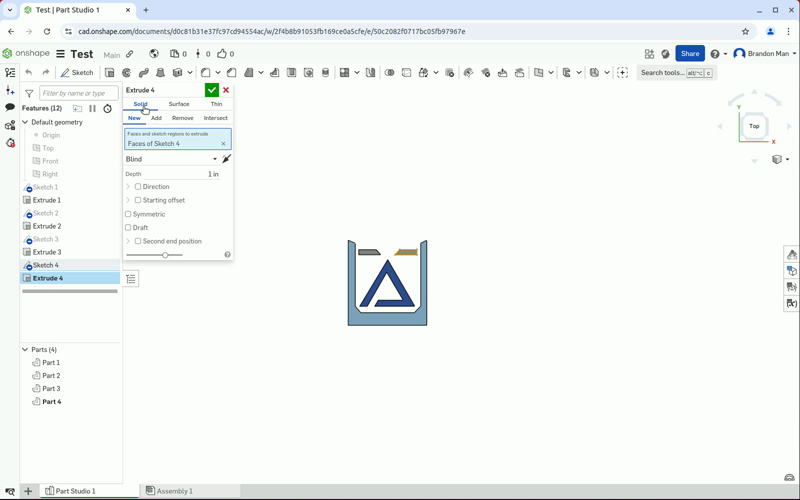
click(143, 106)
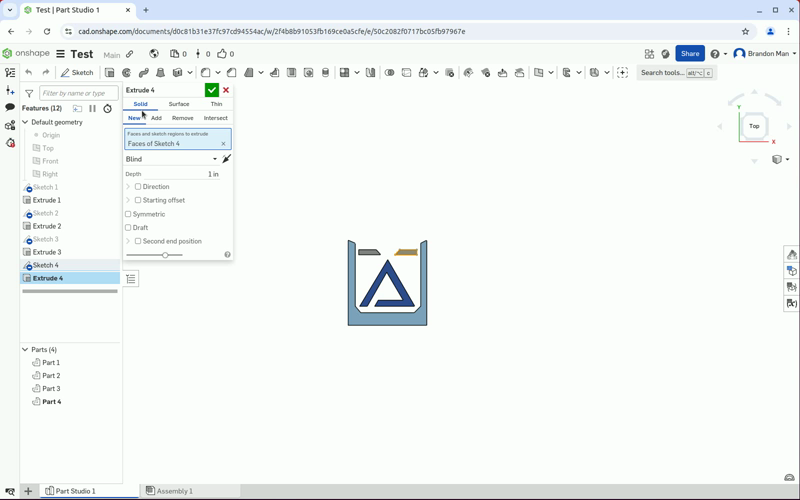
mouse_move(137, 120)
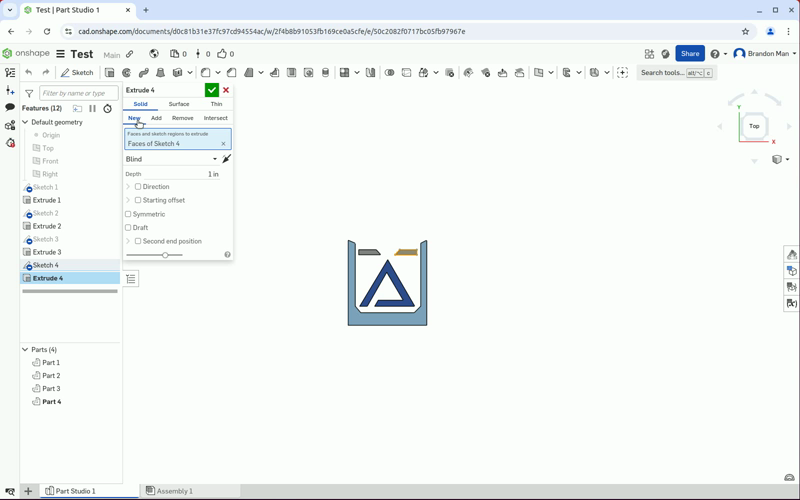
click(137, 120)
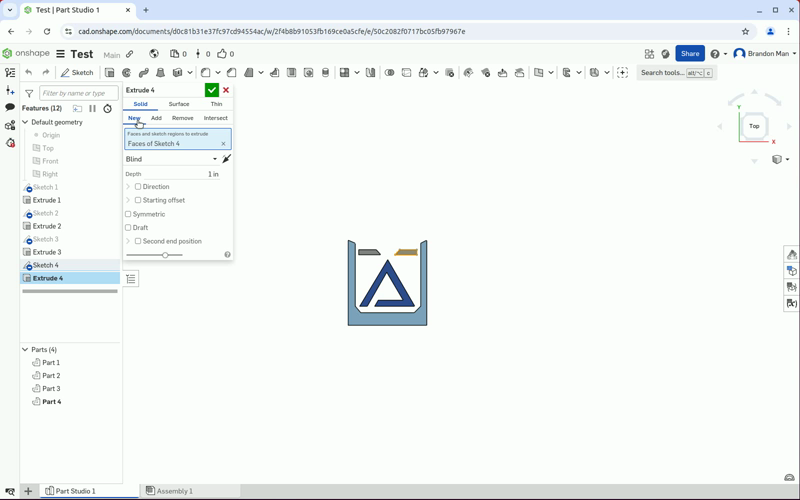
key(tab, 4)
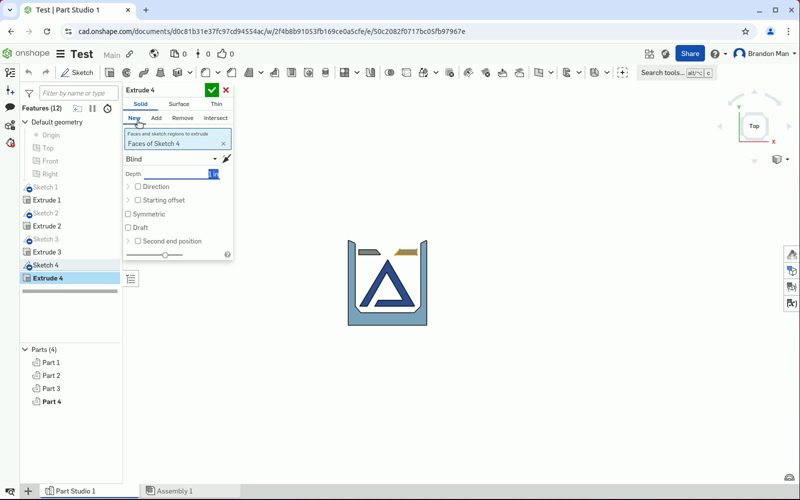
text(4.333)
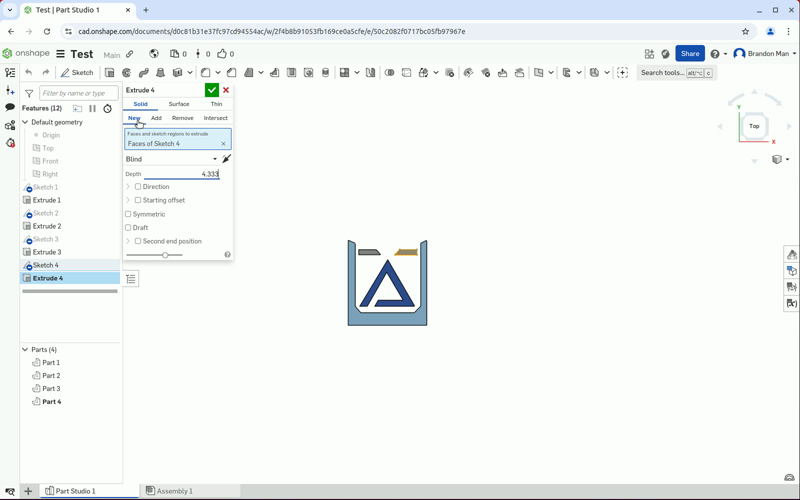
key(enter)
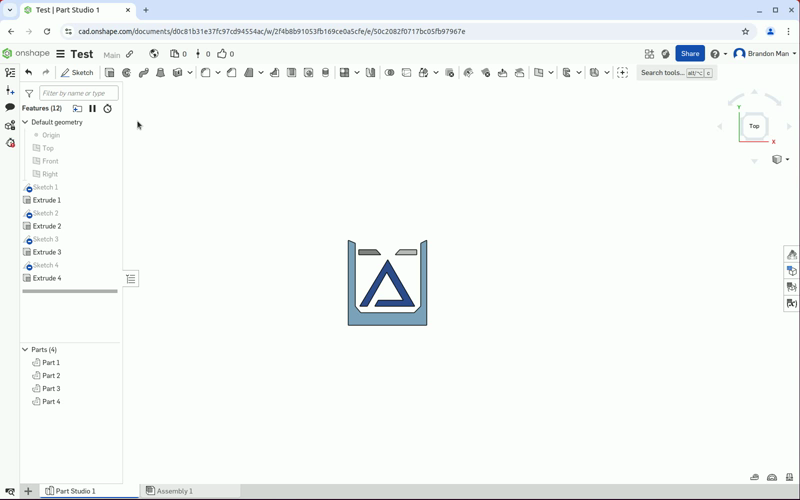
key(shift+h)
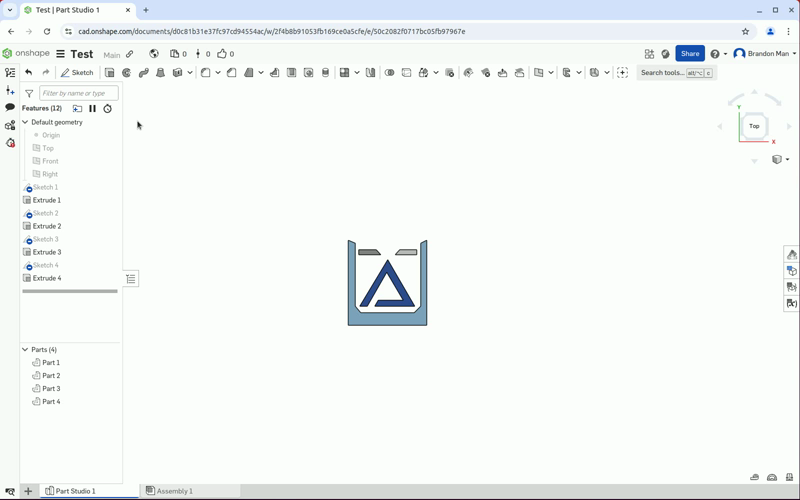
key(shift+h)
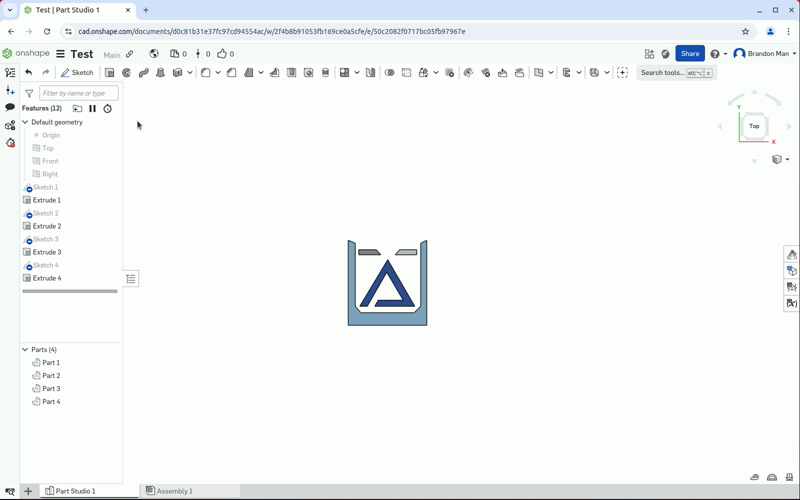
mouse_move(73, 189)
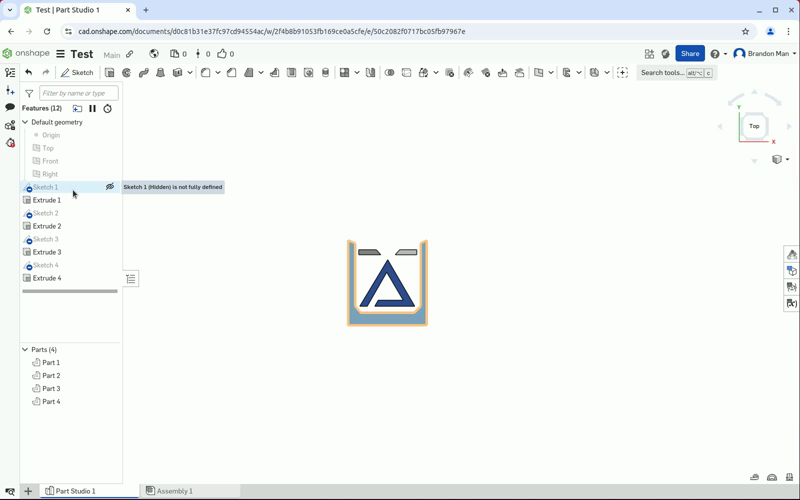
click(73, 189)
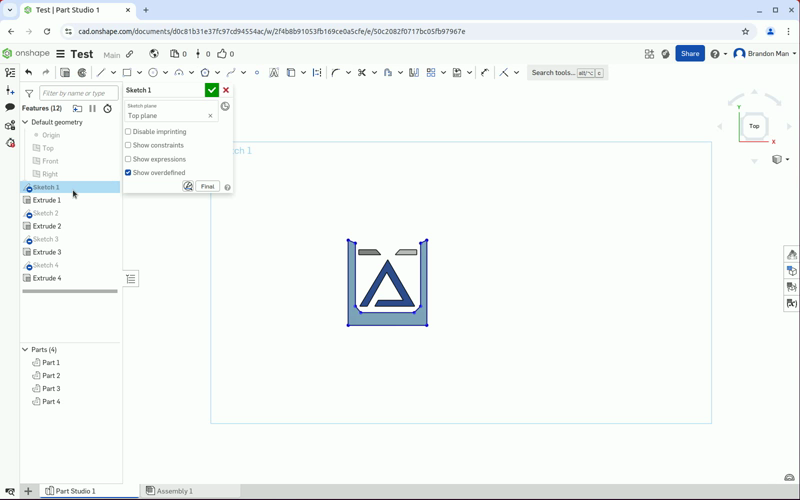
mouse_move(229, 92)
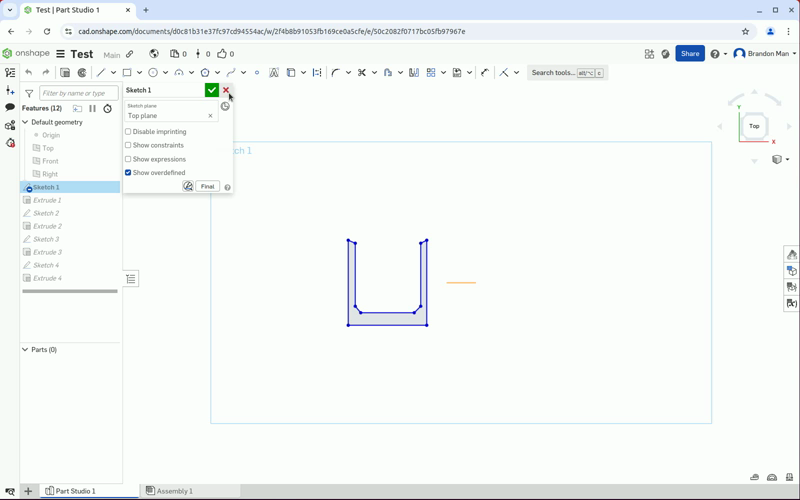
click(229, 92)
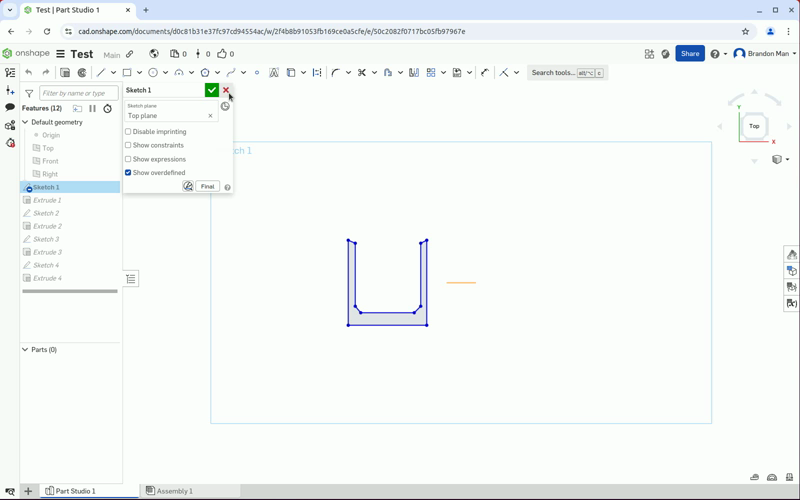
key(shift+s)
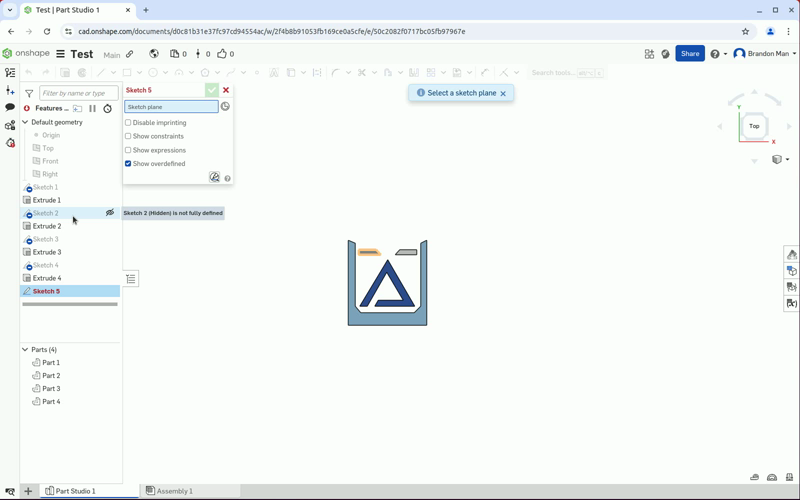
scroll(3)
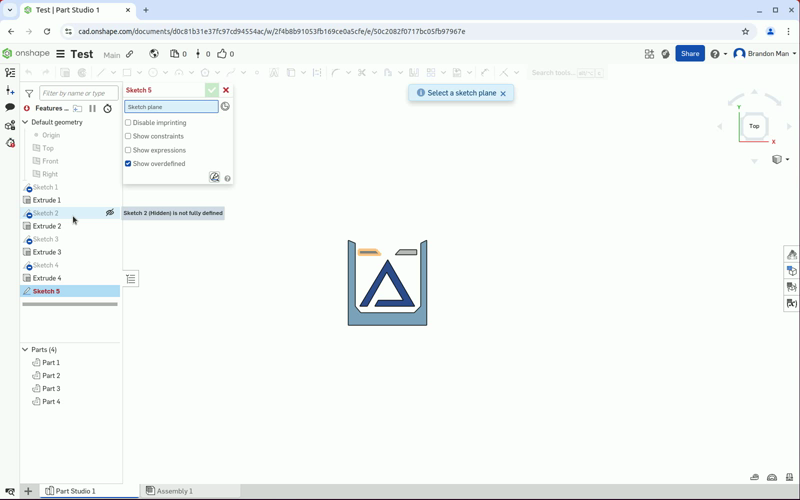
mouse_move(73, 150)
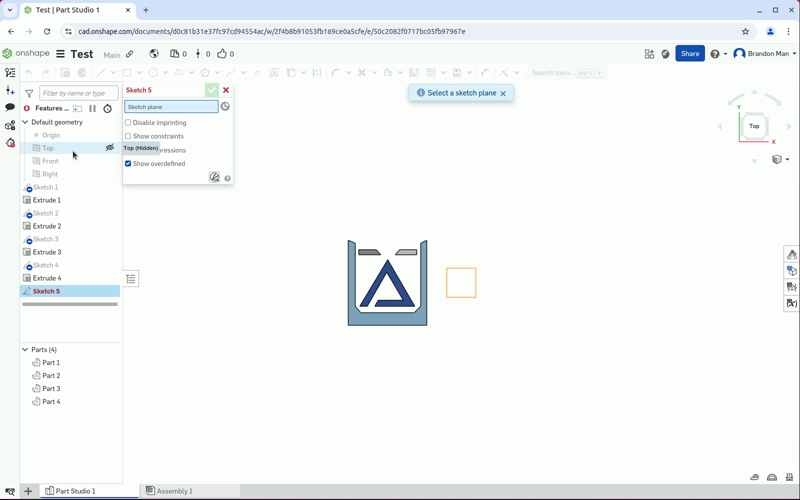
click(73, 150)
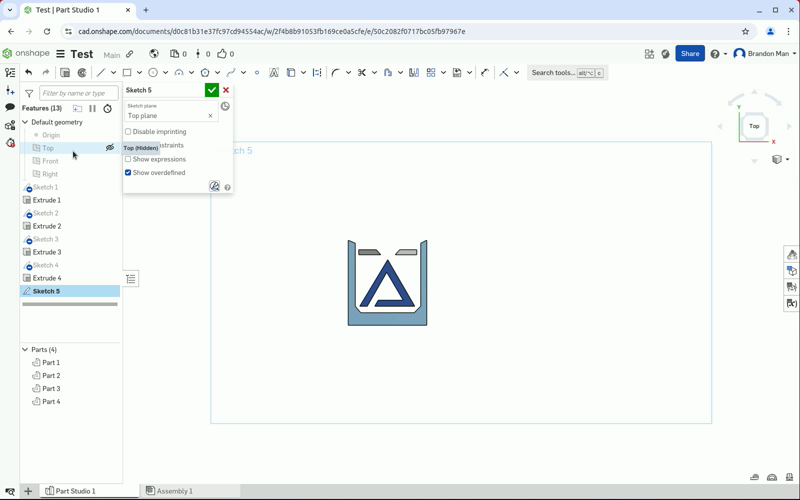
mouse_move(73, 352)
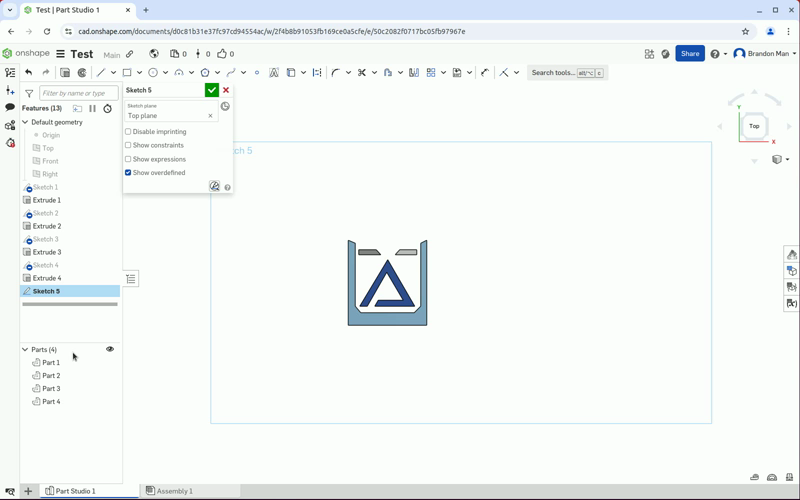
key(y)
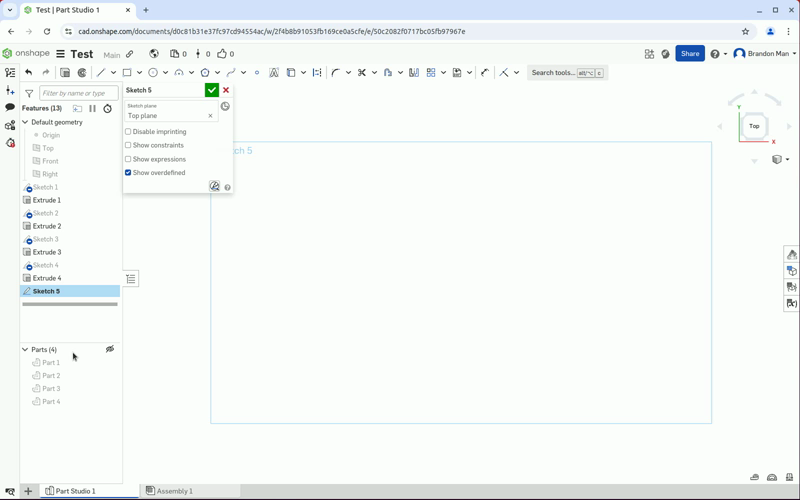
key(l)
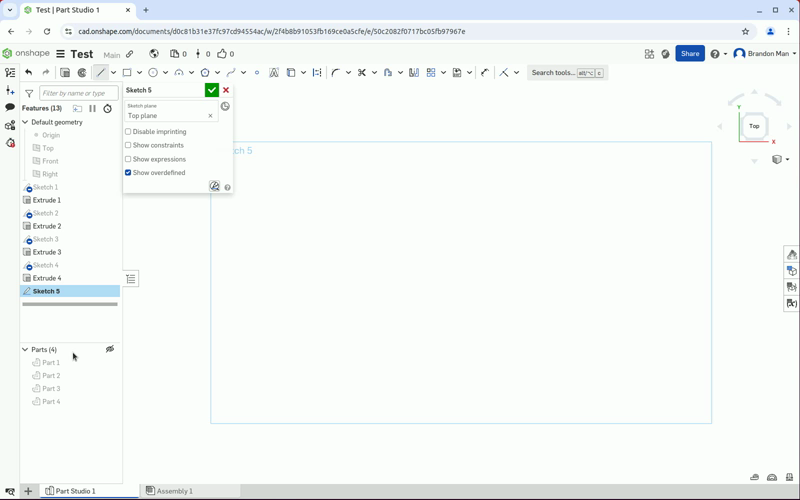
key_down(shift)
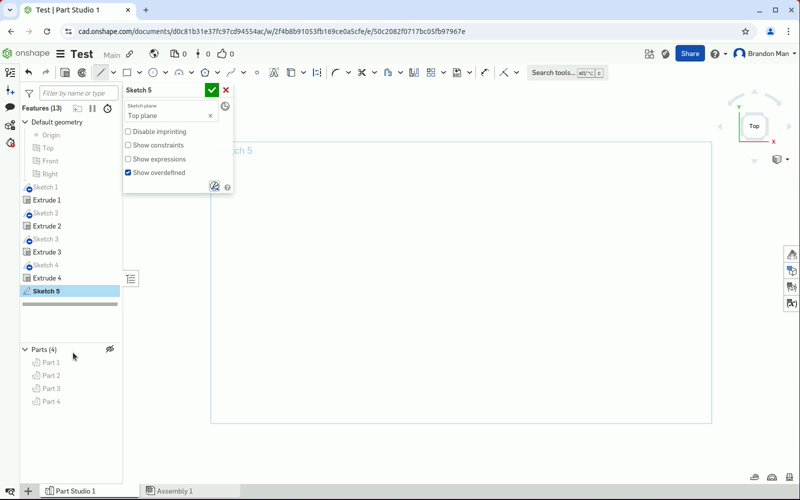
mouse_move(377, 247)
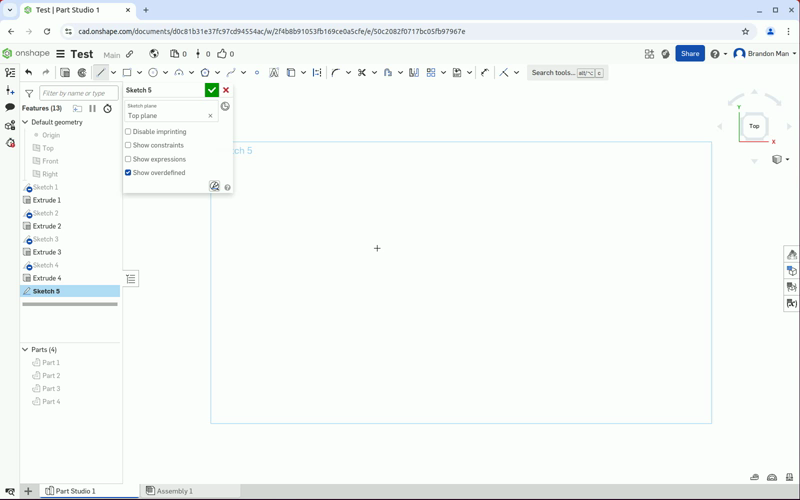
click(377, 247)
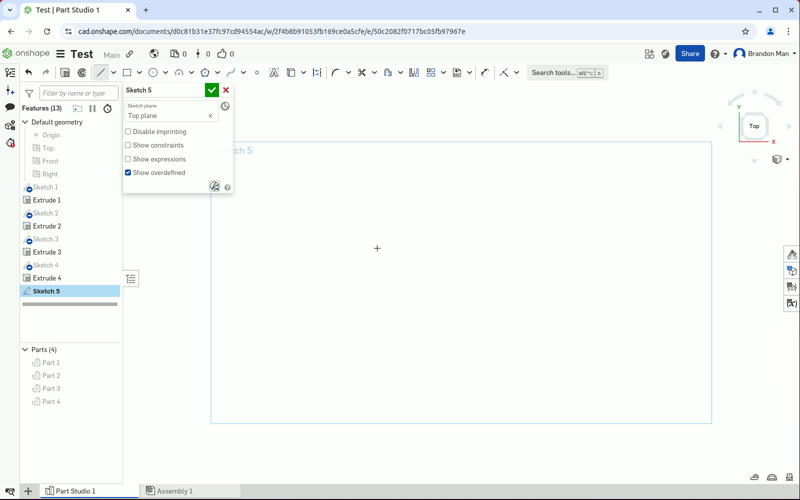
key_up(shift)
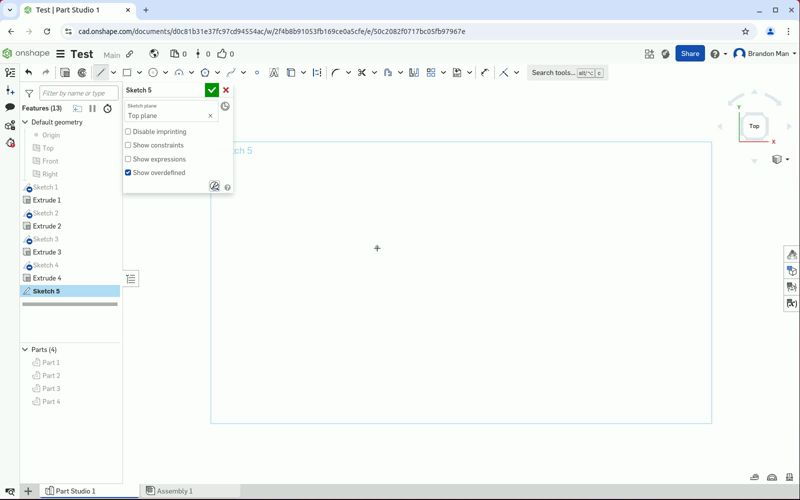
key_down(shift)
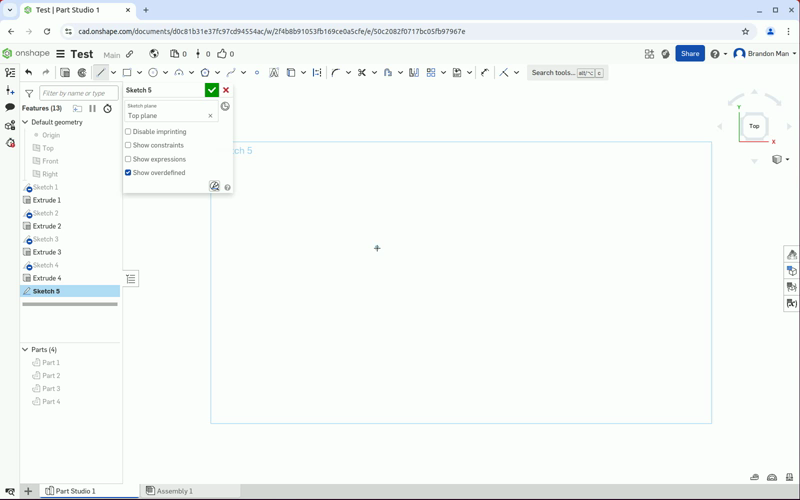
mouse_move(407, 247)
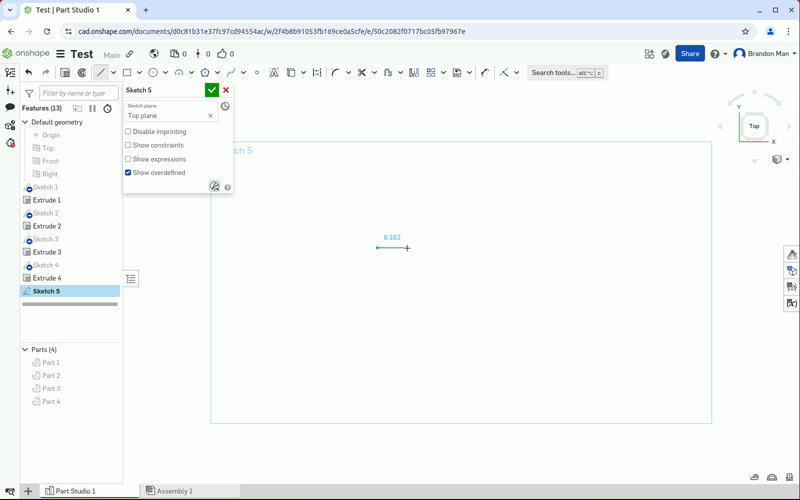
mouse_move(388, 258)
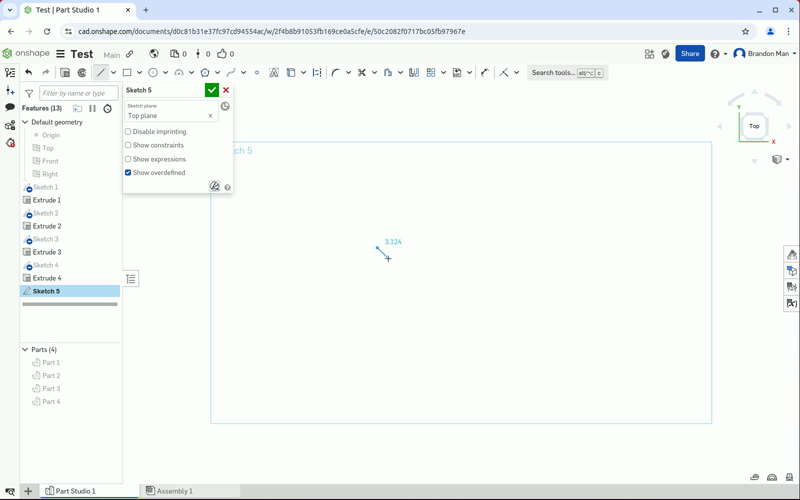
click(388, 258)
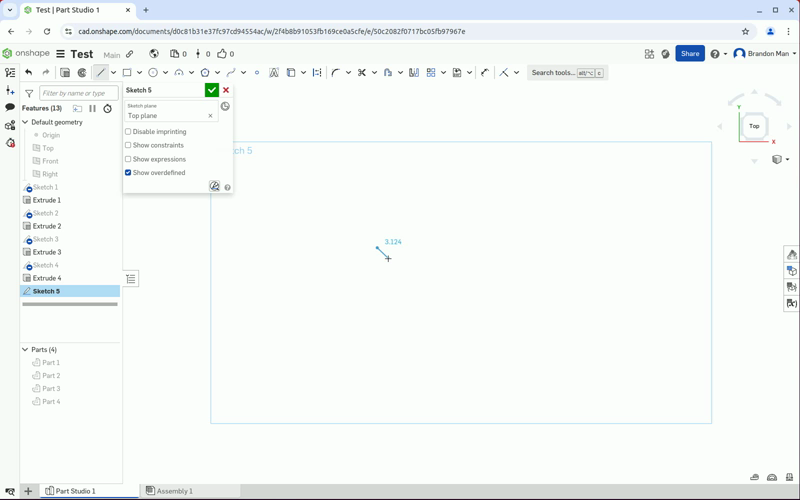
key_up(shift)
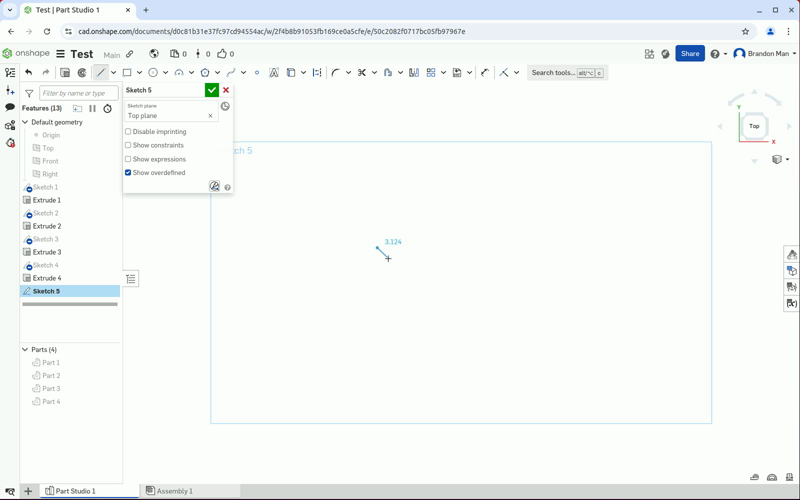
key_down(shift)
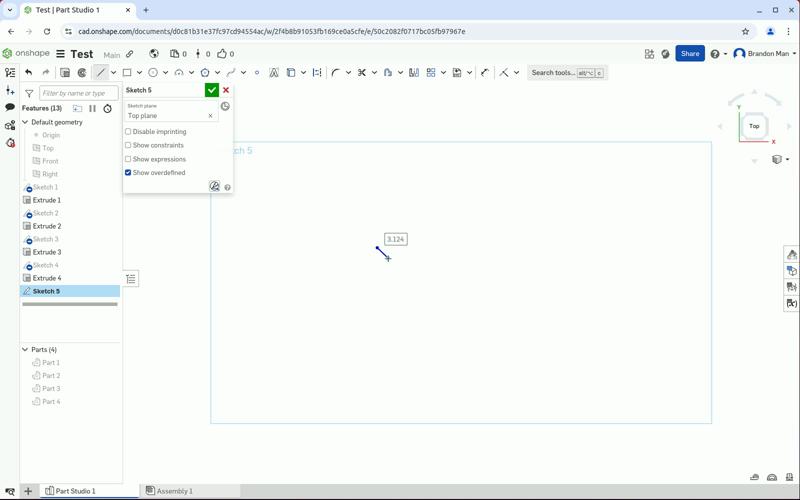
mouse_move(418, 258)
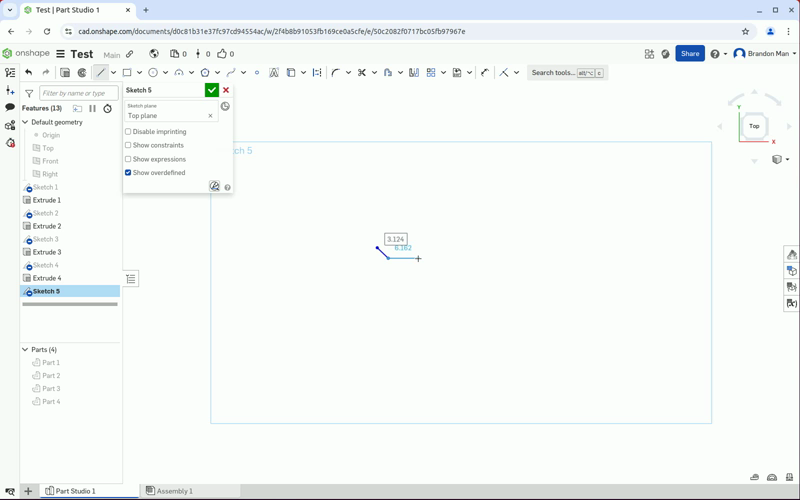
mouse_move(398, 247)
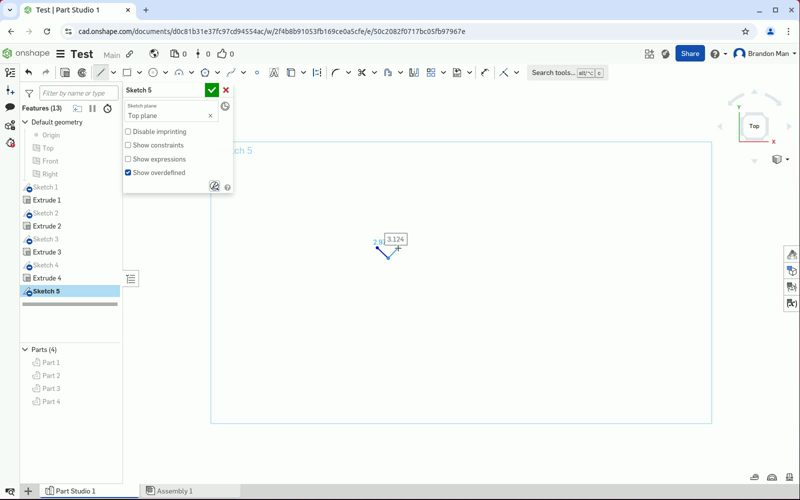
click(398, 247)
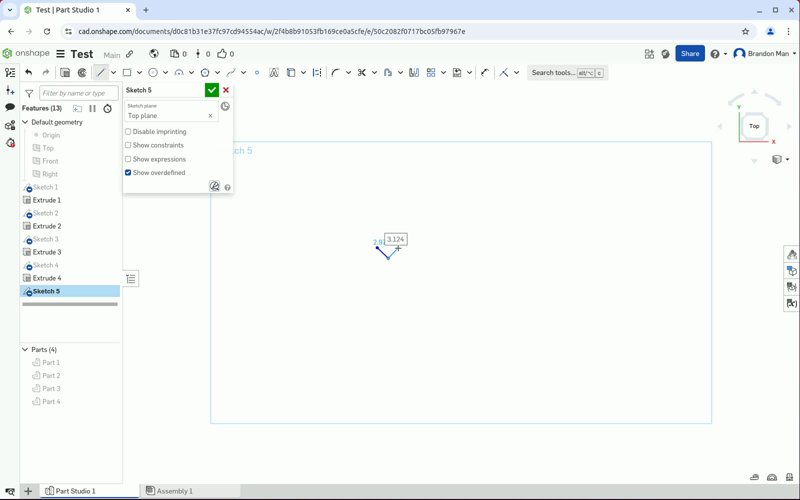
key_up(shift)
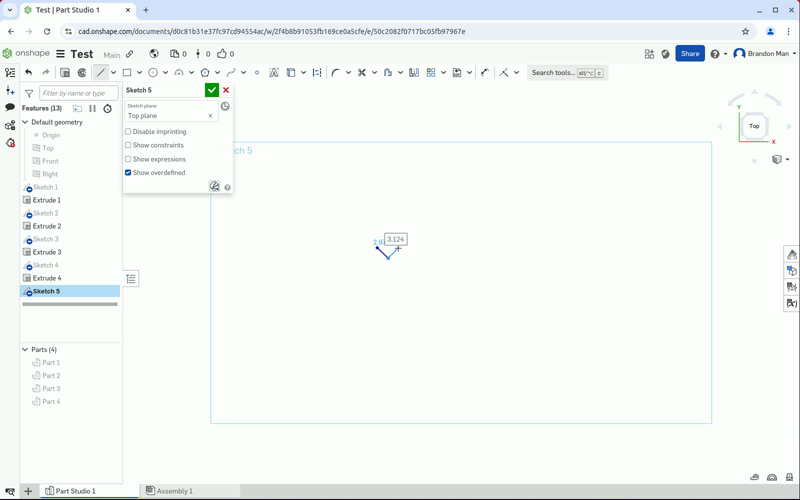
mouse_move(428, 247)
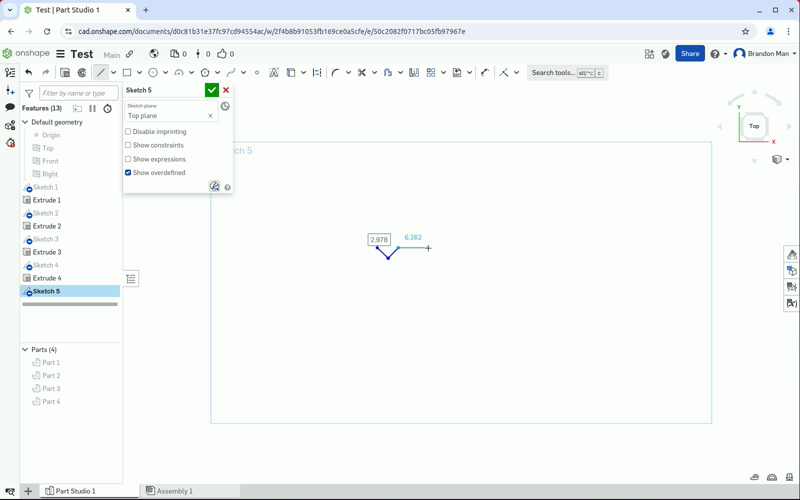
key_down(shift)
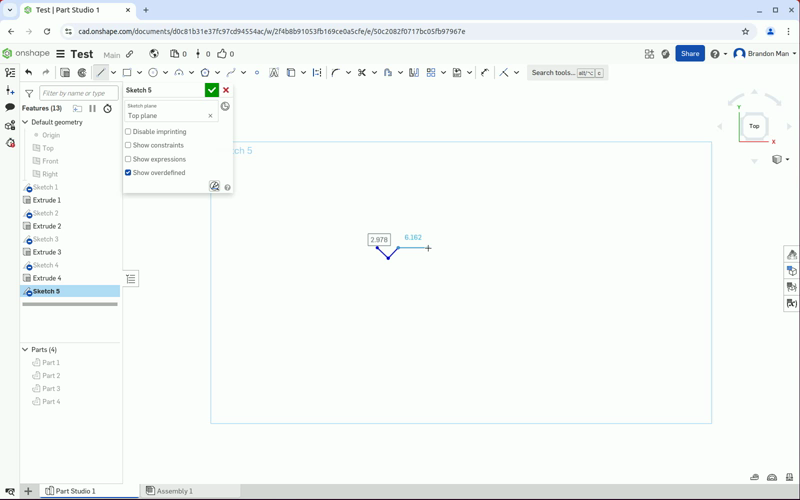
mouse_move(377, 247)
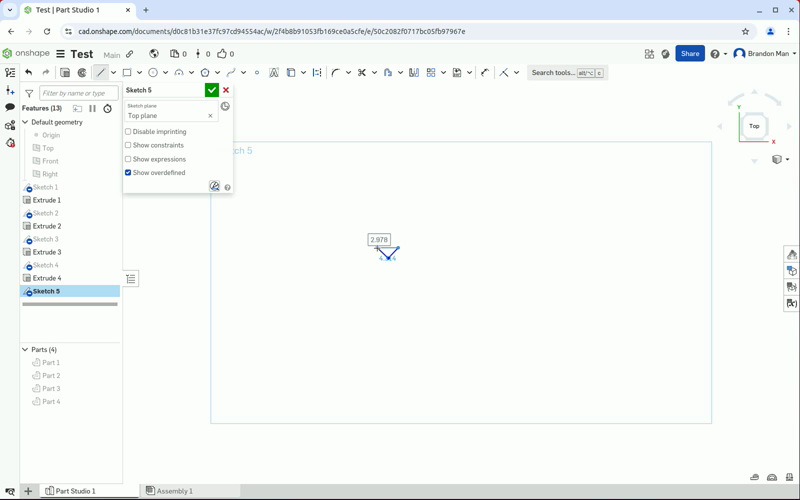
key_up(shift)
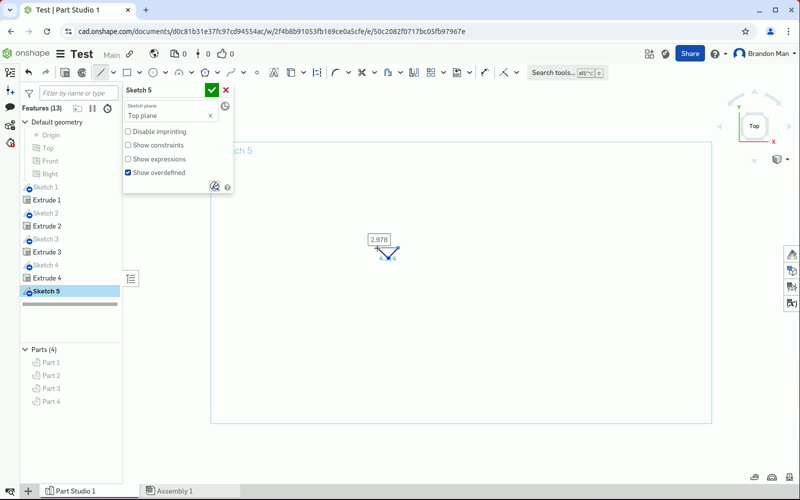
click(377, 247)
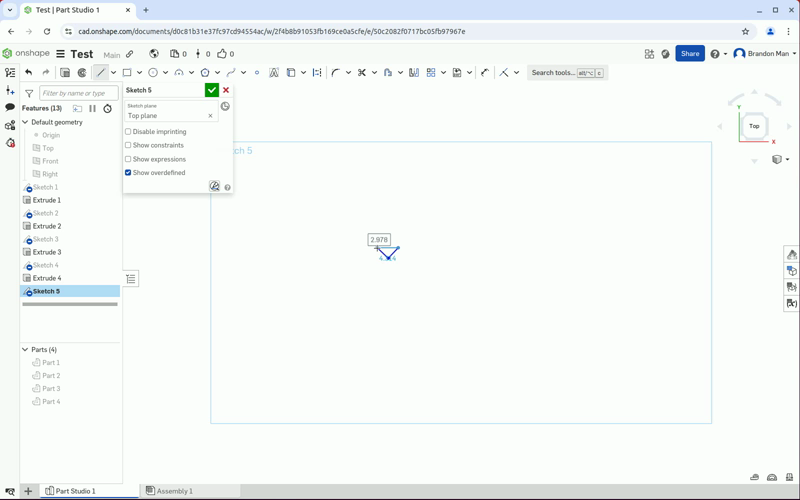
key(esc)
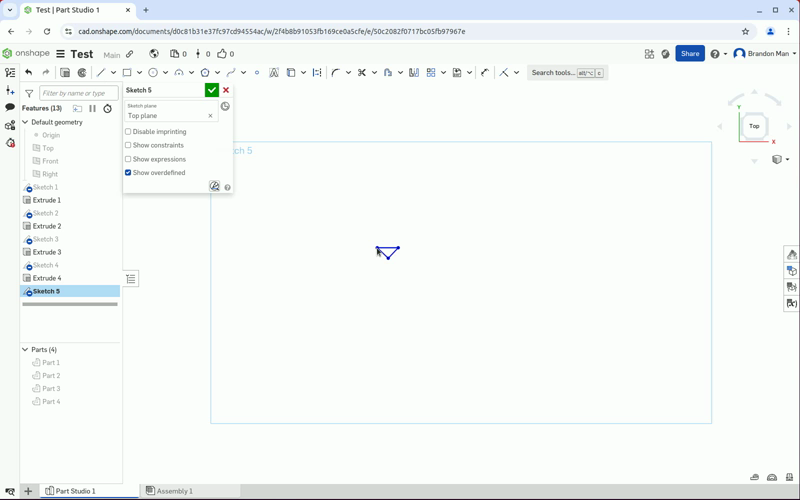
mouse_move(393, 248)
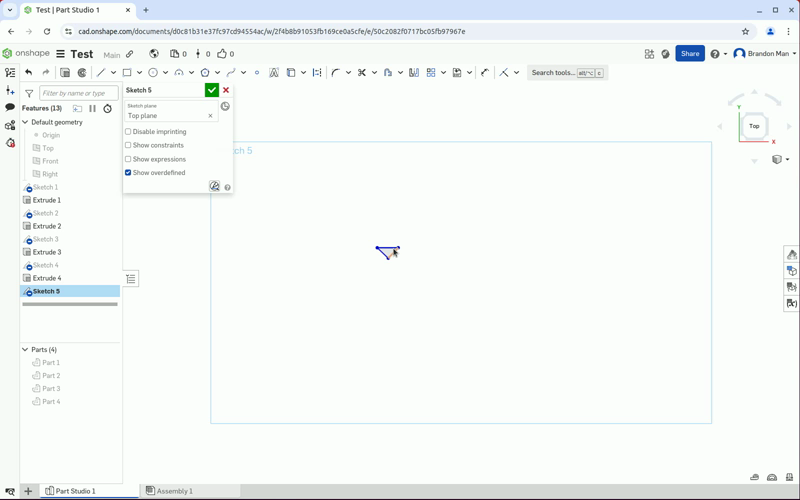
scroll(6)
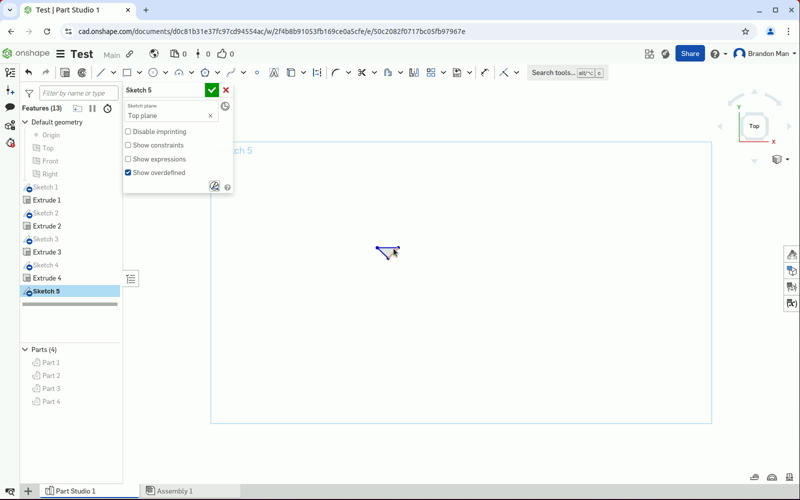
scroll(6)
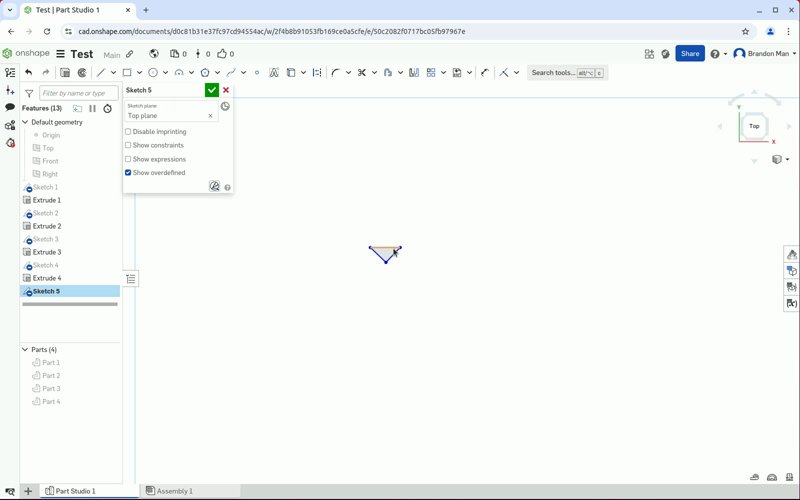
scroll(6)
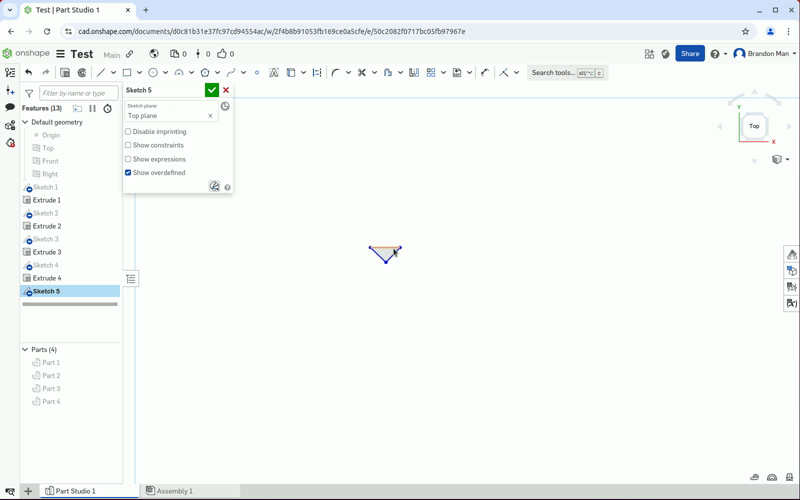
scroll(6)
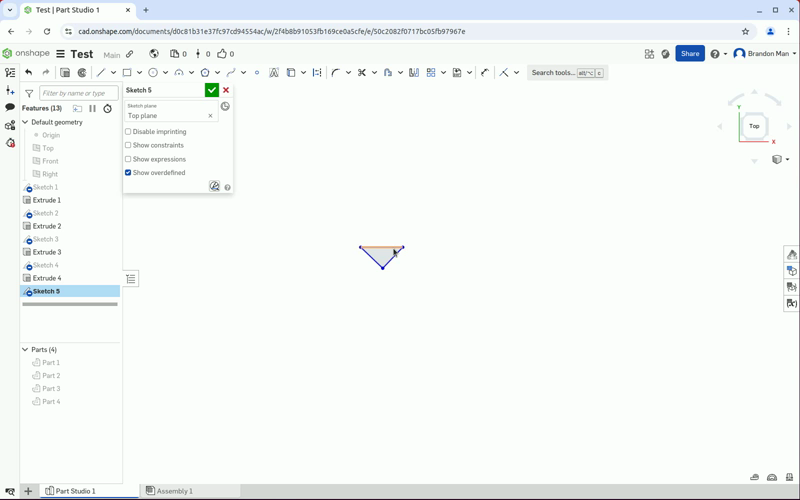
scroll(6)
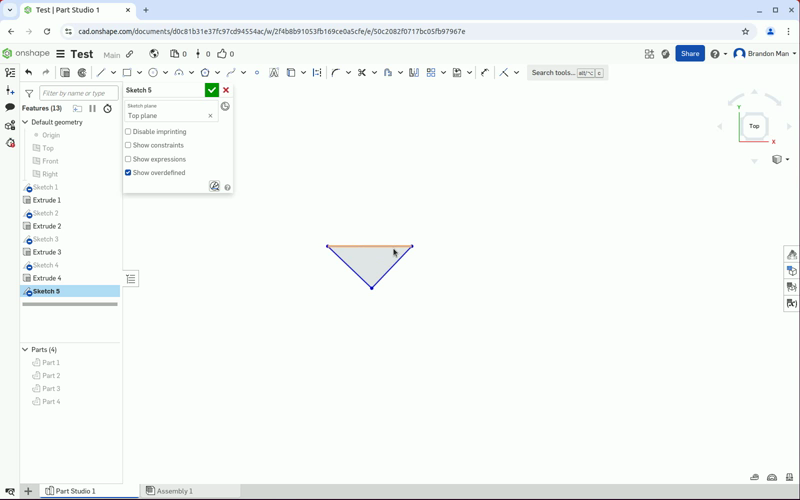
scroll(6)
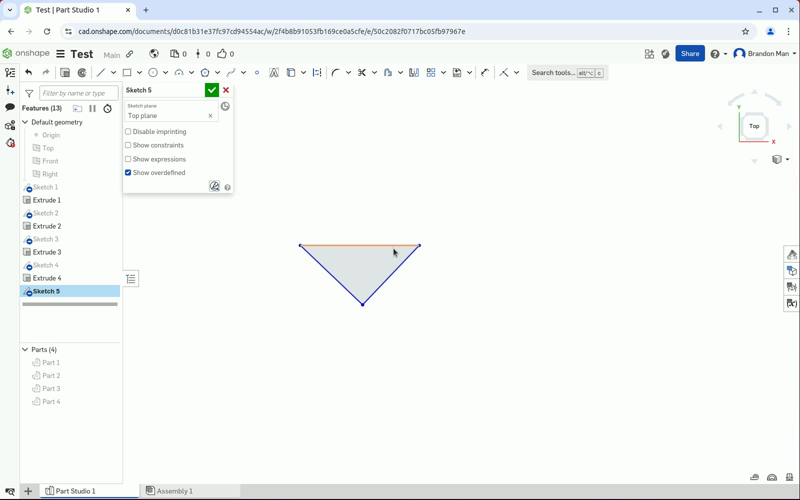
scroll(6)
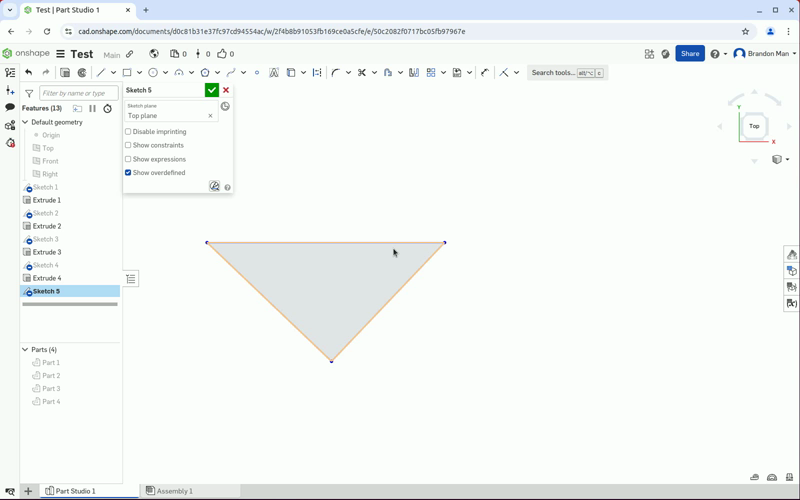
click(393, 248)
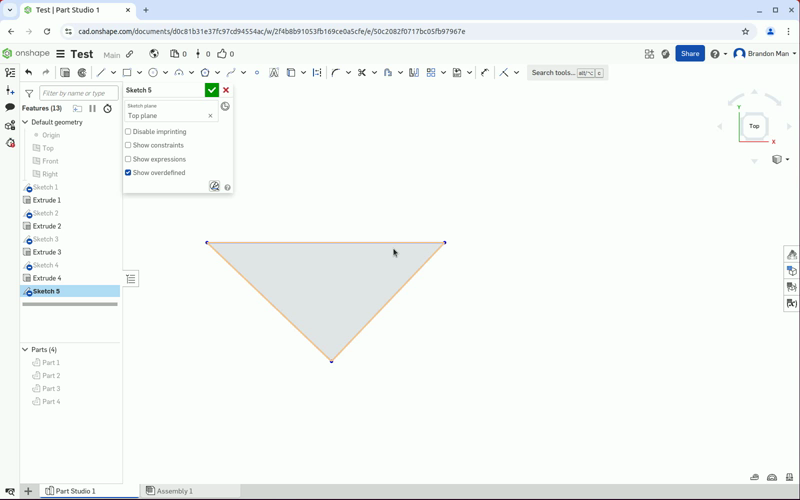
scroll(-6)
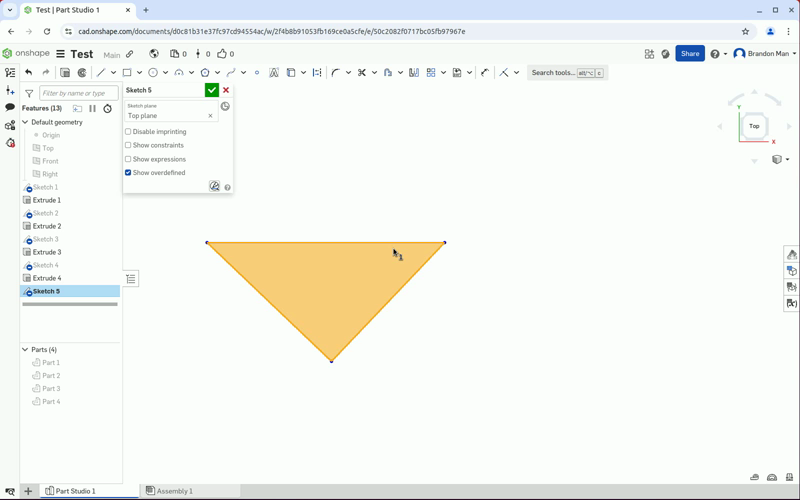
scroll(-6)
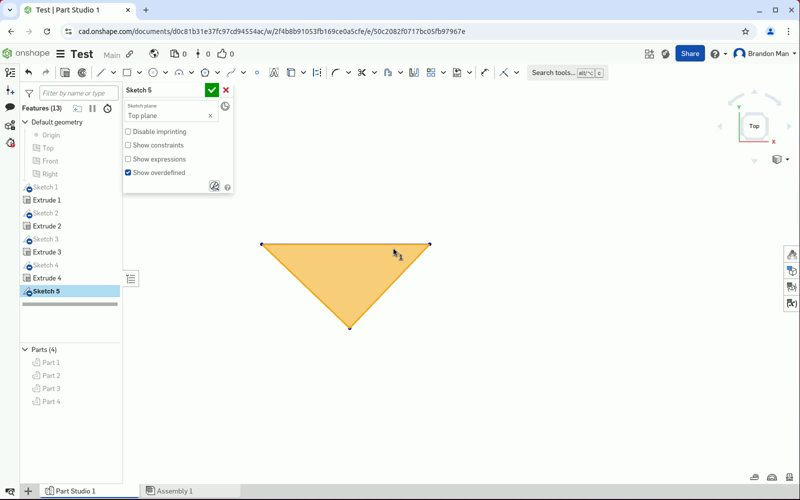
scroll(-6)
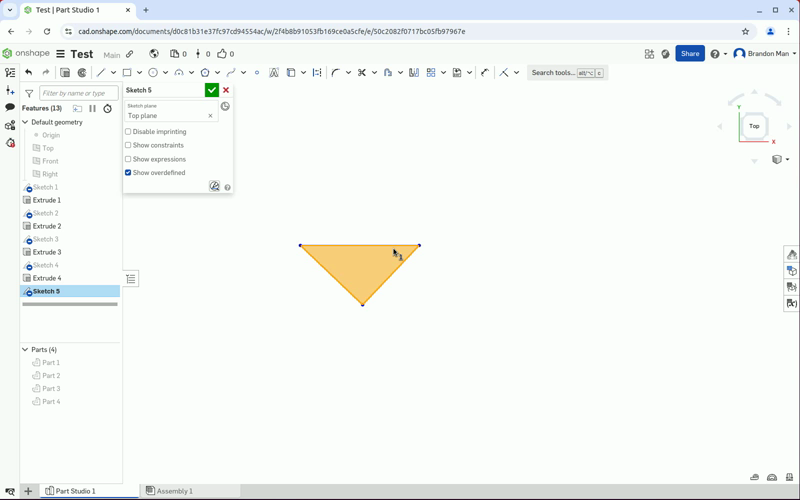
scroll(-6)
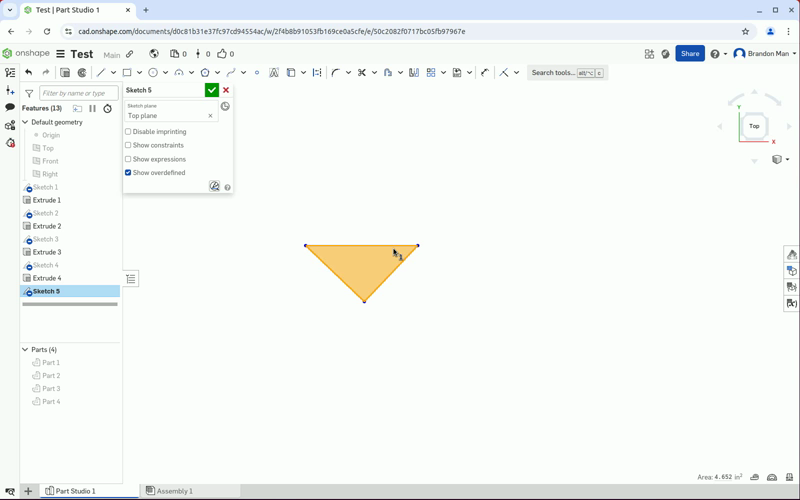
scroll(-6)
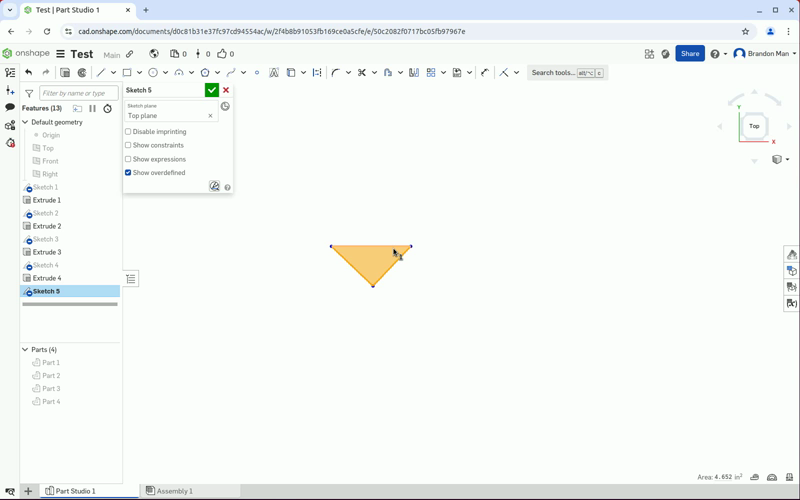
scroll(-6)
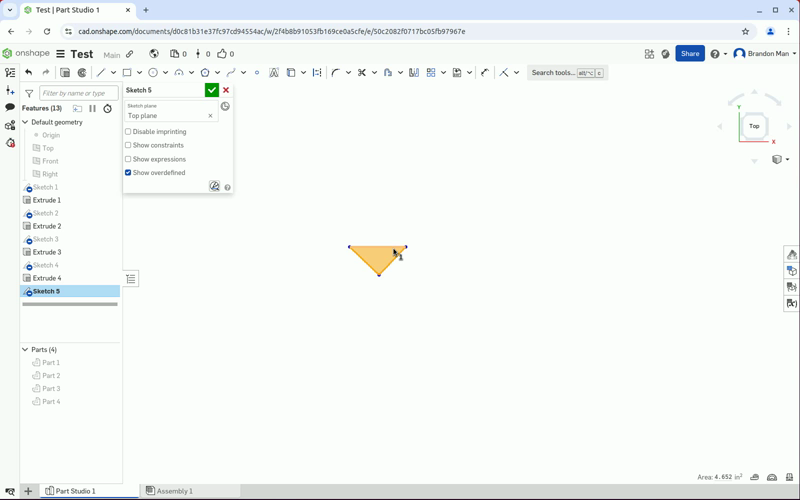
scroll(-6)
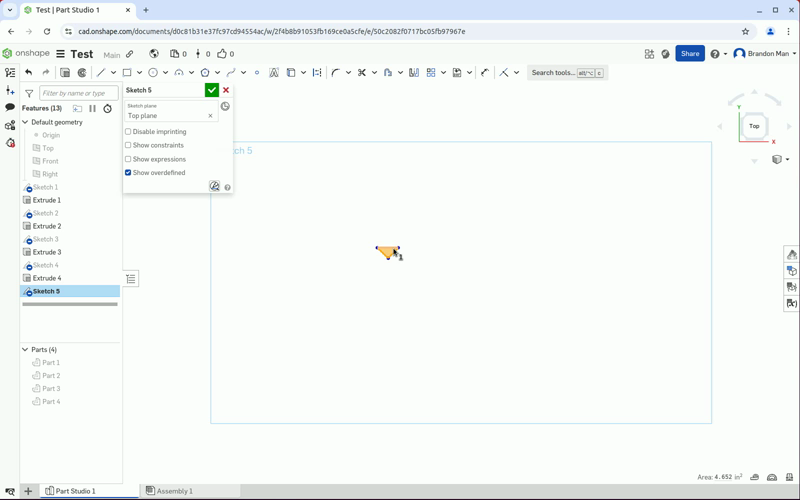
mouse_move(73, 352)
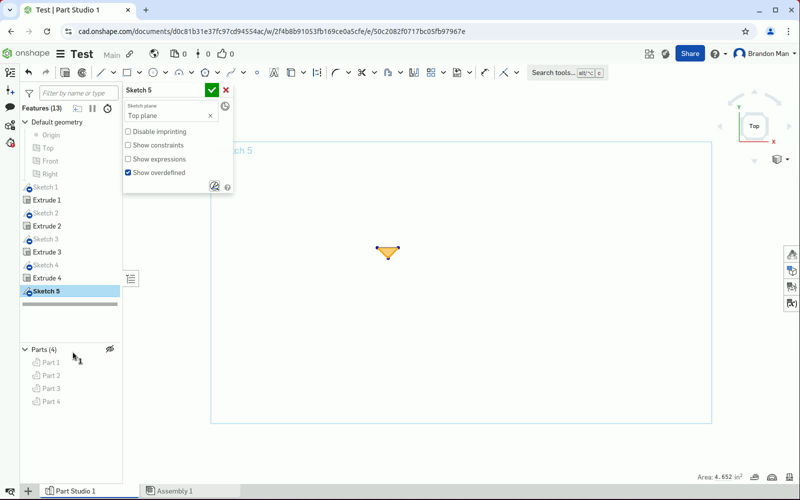
key(shift+y)
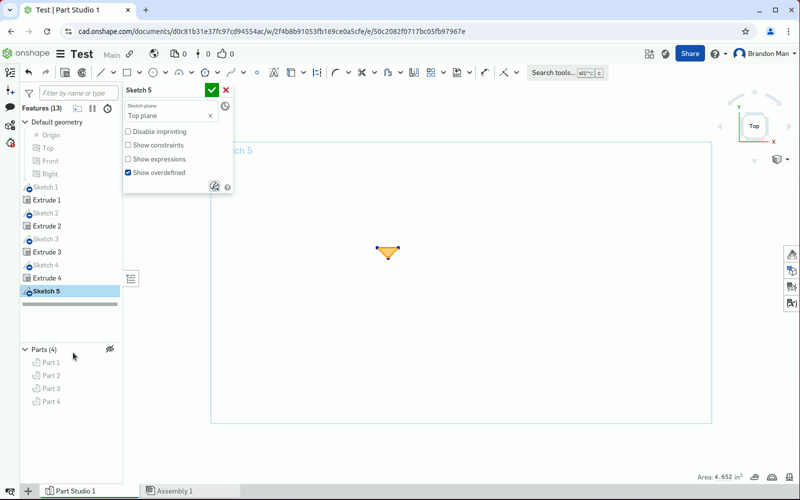
key(shift+e)
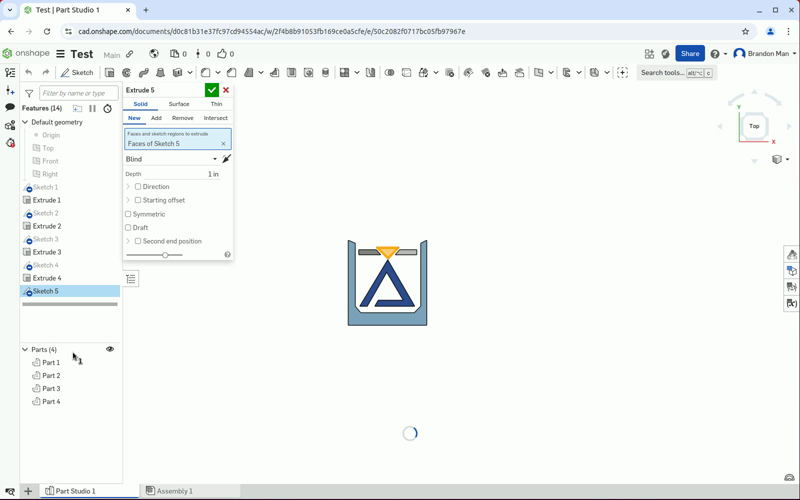
mouse_move(143, 106)
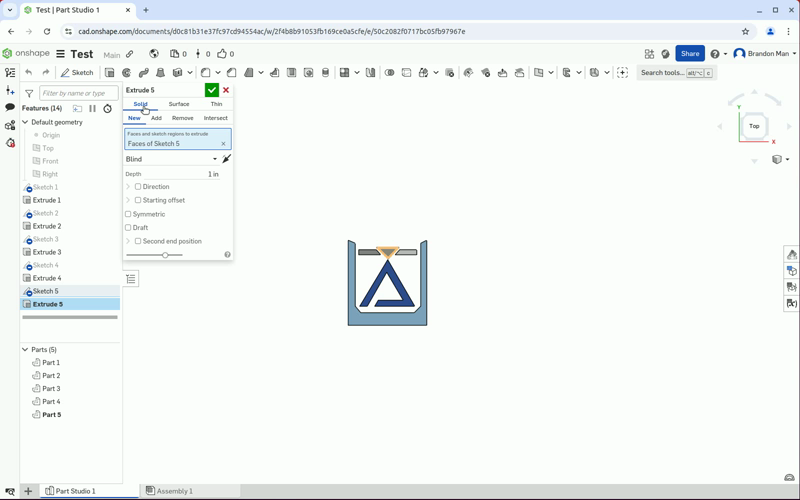
click(143, 106)
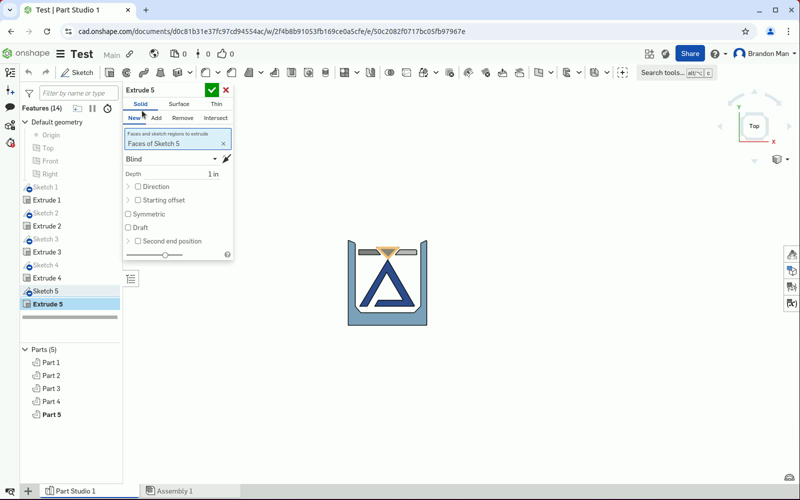
mouse_move(137, 120)
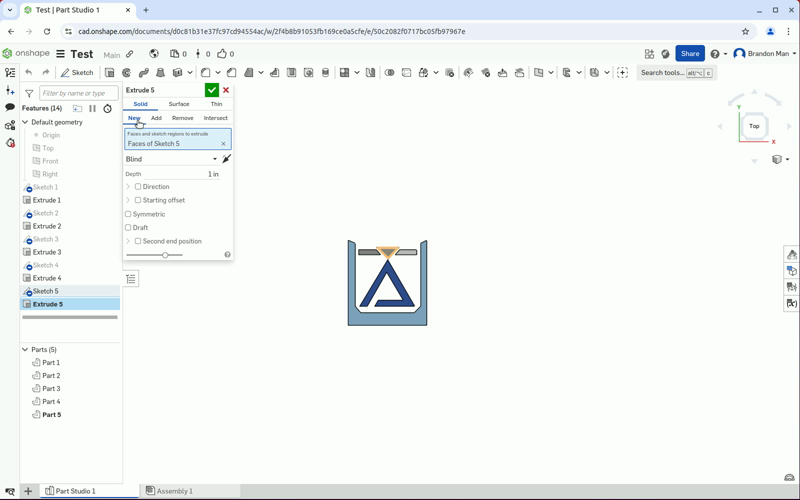
click(137, 120)
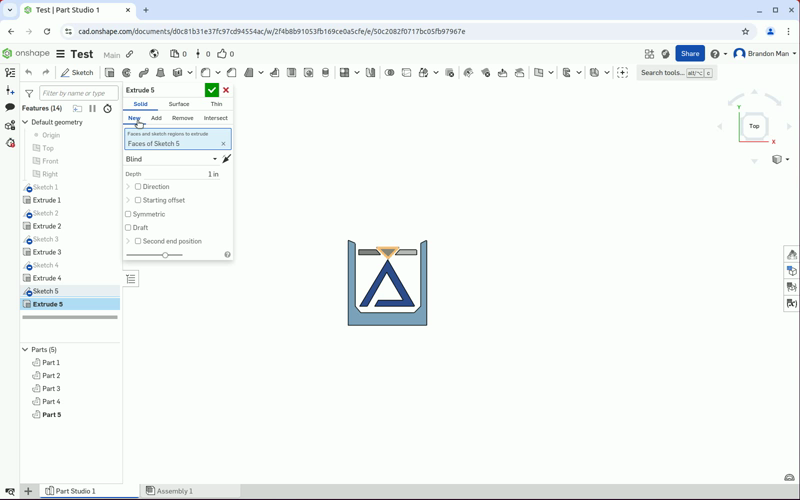
key(tab, 4)
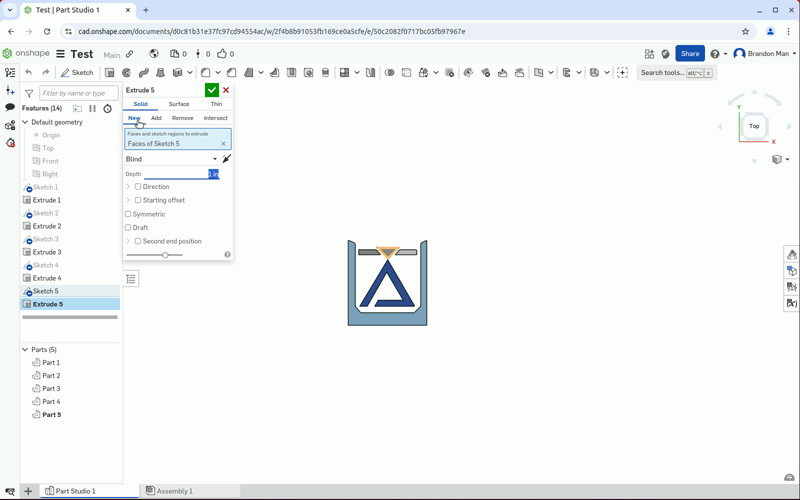
text(4.333)
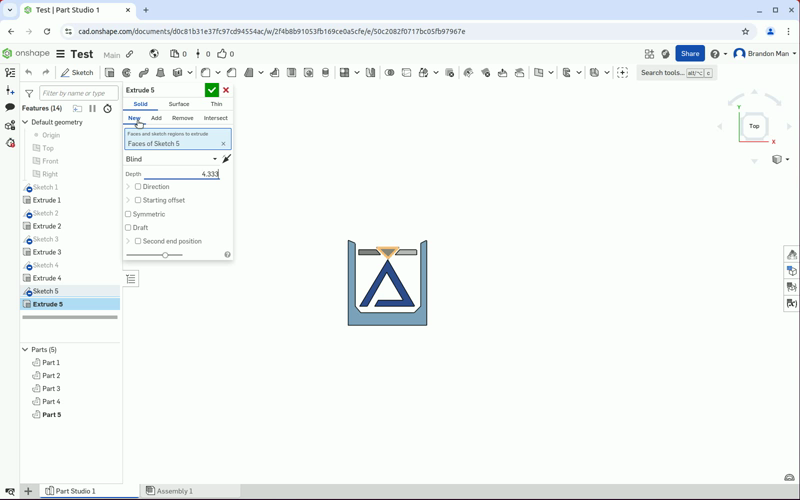
key(enter)
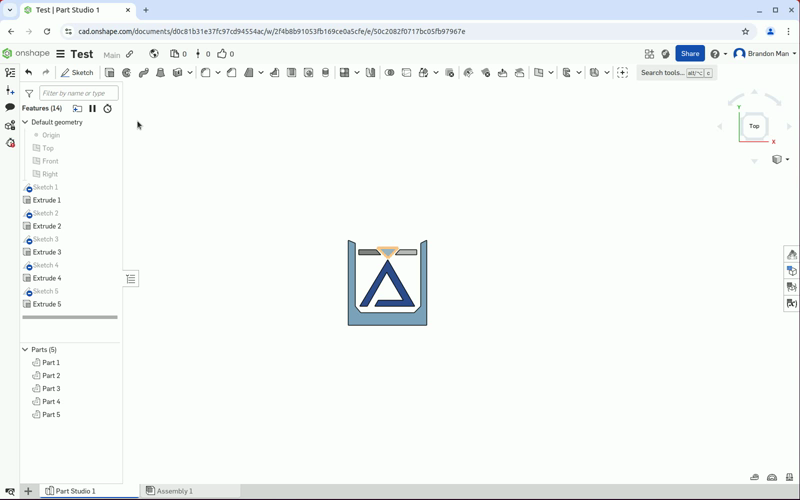
key(shift+h)
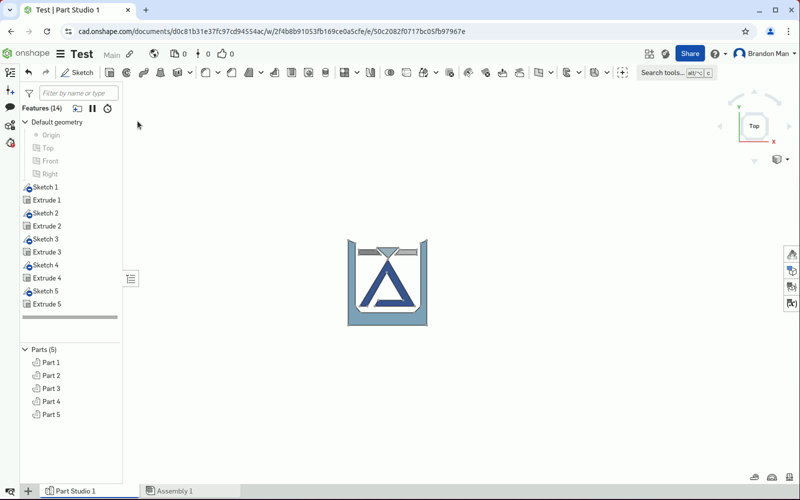
key(shift+h)
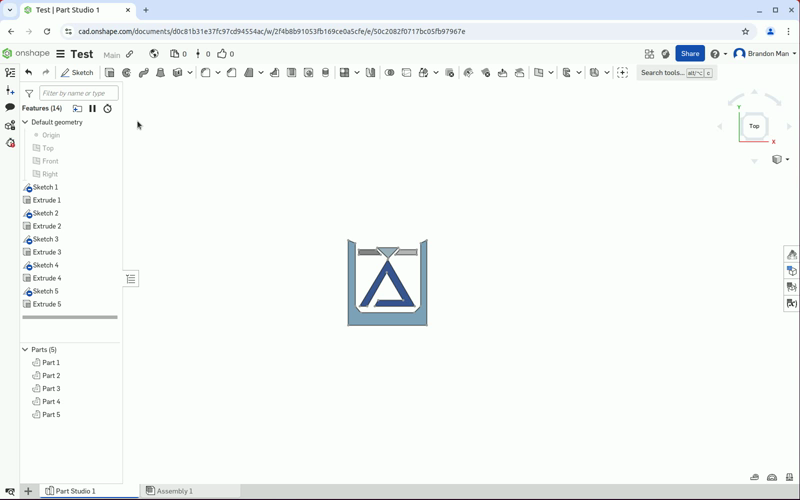
key(shift+7)
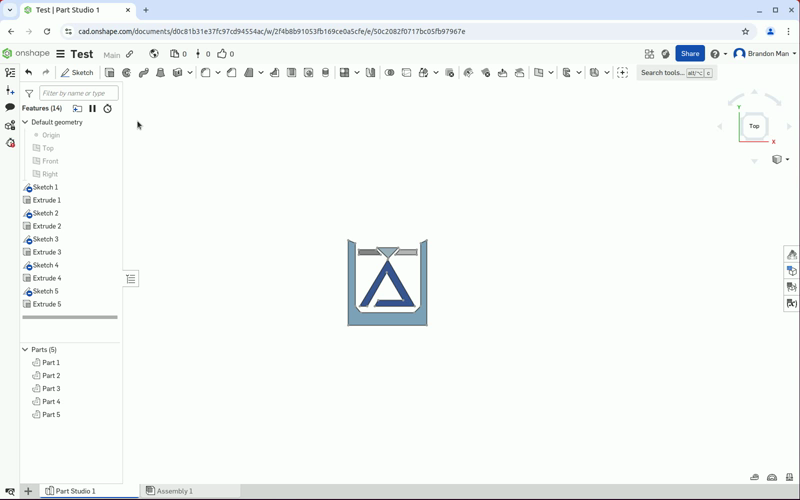
key(up, 3)
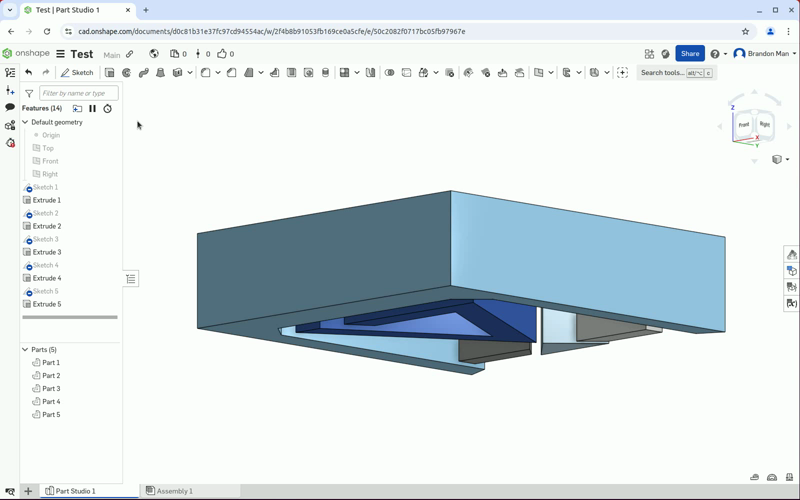
key(left, 3)
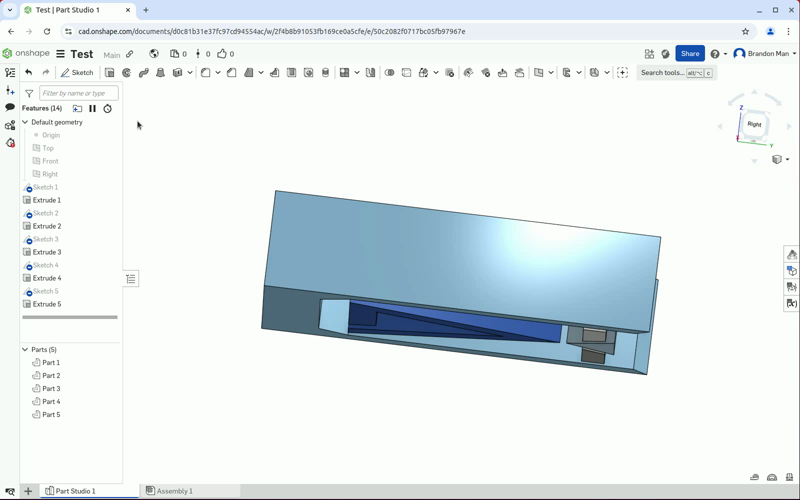
key(right, 3)
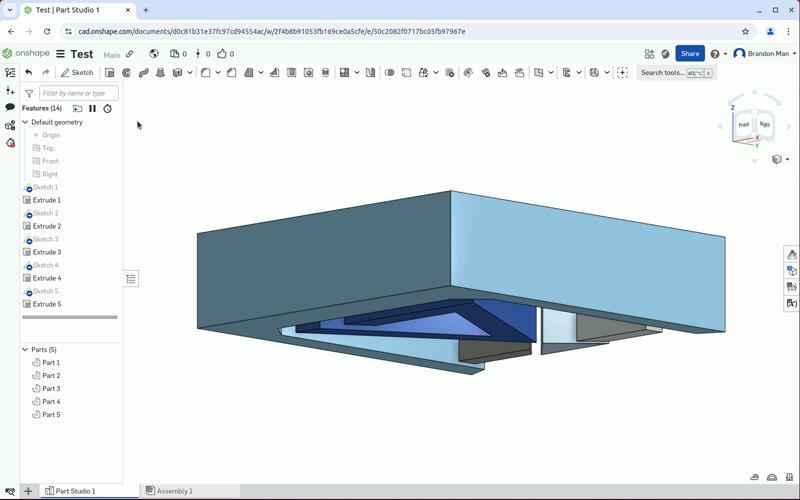
key(down, 3)
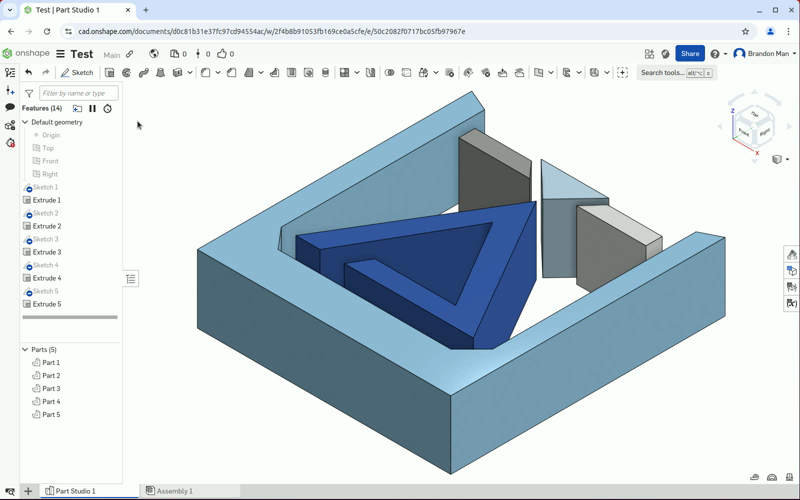
mouse_move(73, 189)
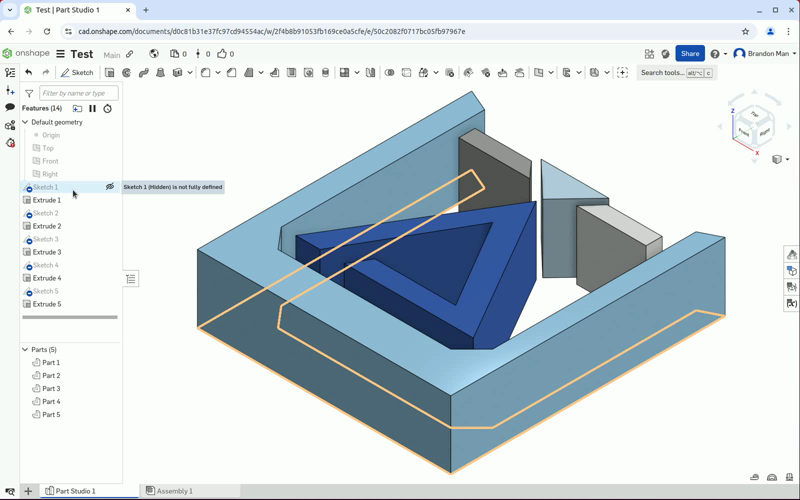
click(73, 189)